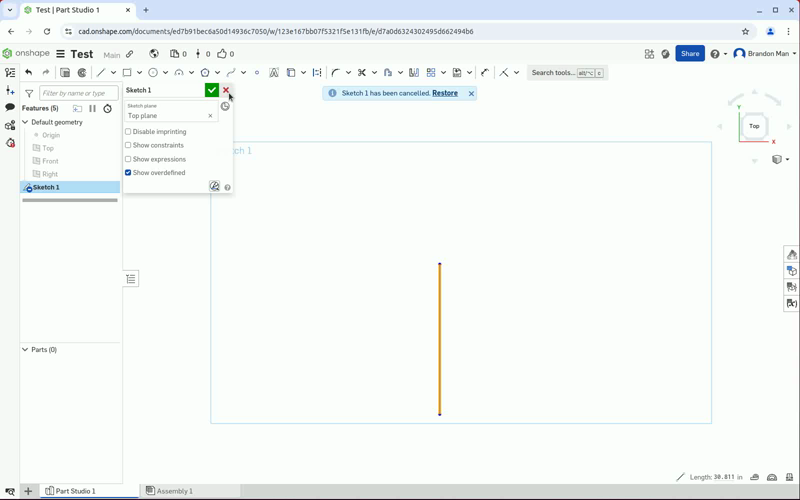
key(shift+h)
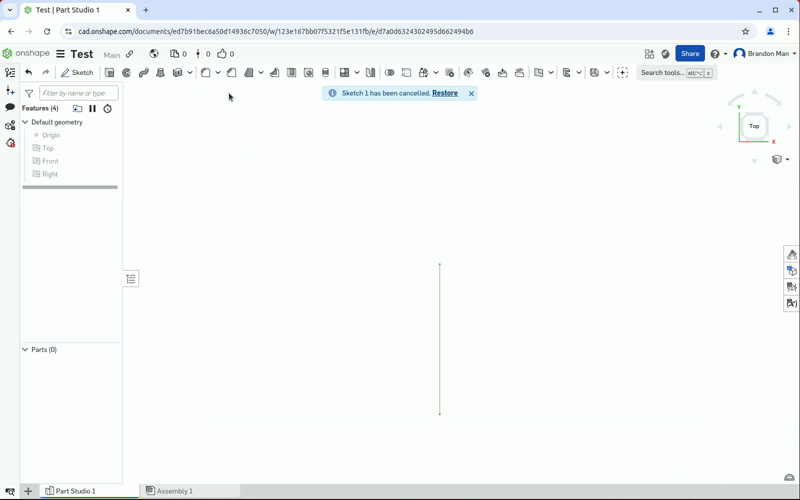
key(shift+s)
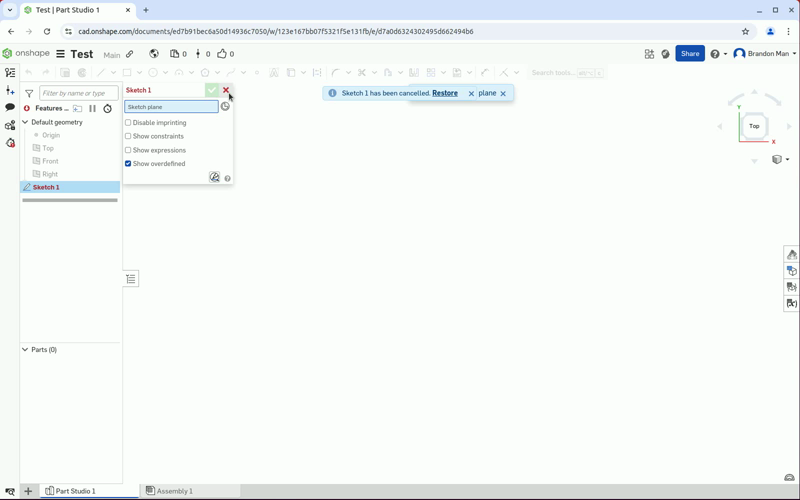
mouse_move(73, 150)
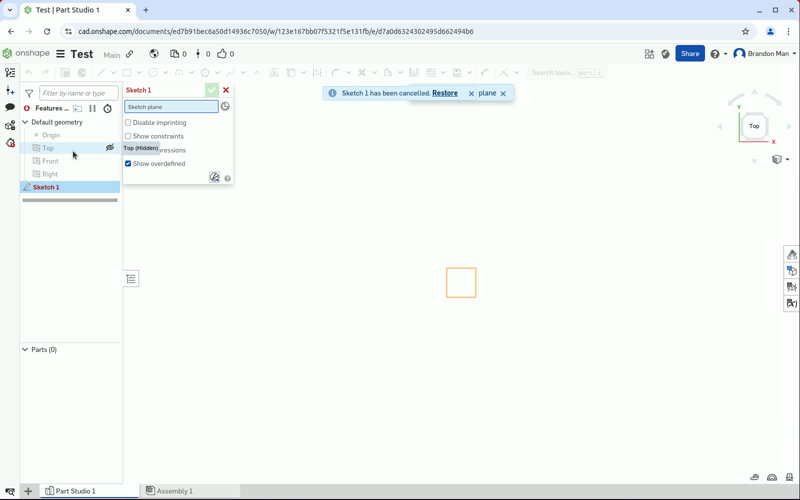
click(73, 150)
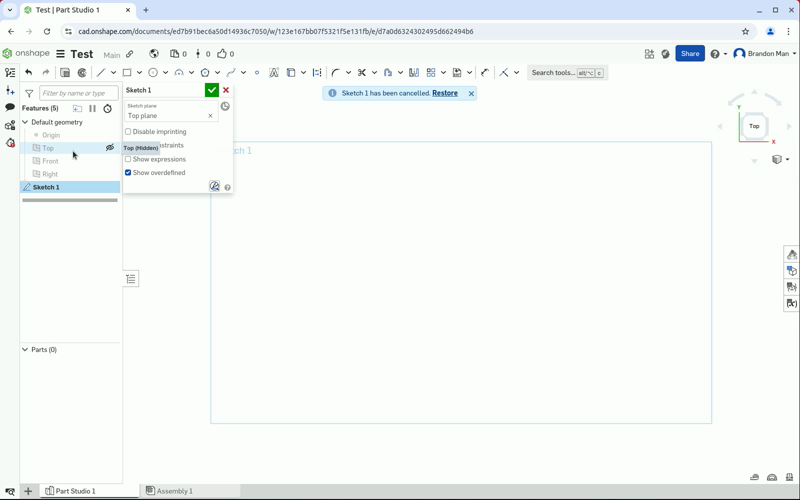
mouse_move(73, 352)
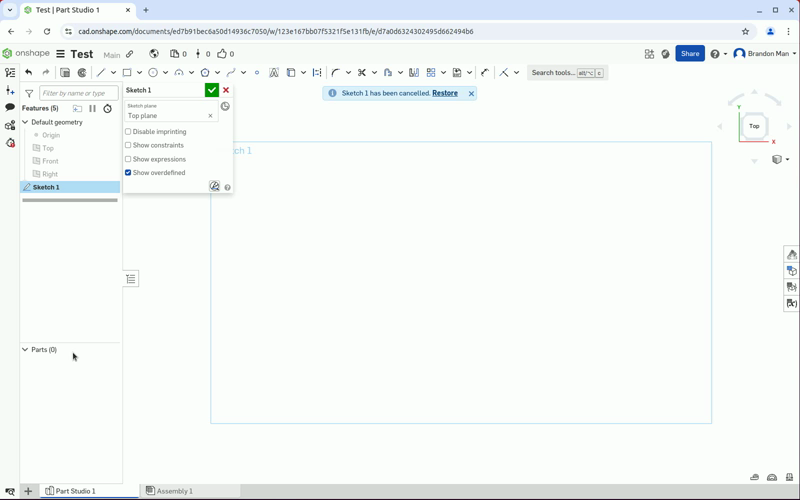
key(y)
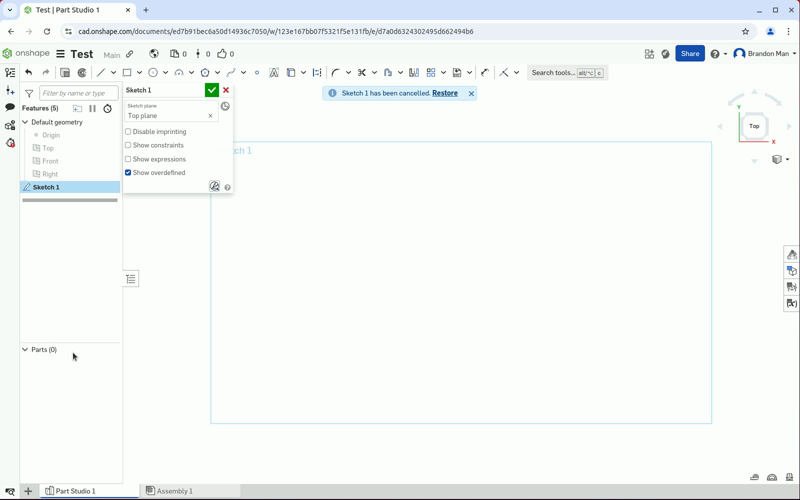
key(l)
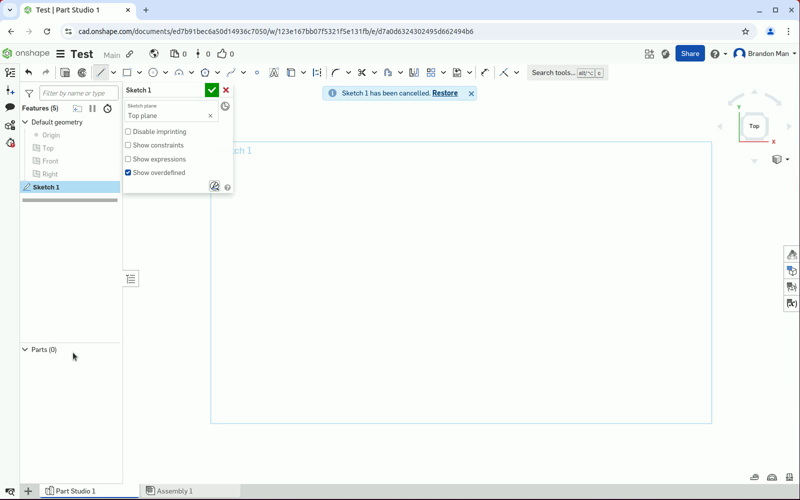
key_down(shift)
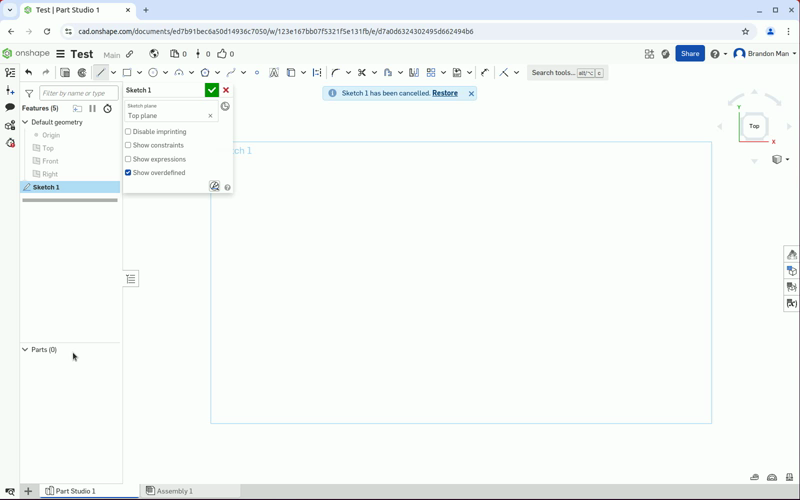
mouse_move(348, 282)
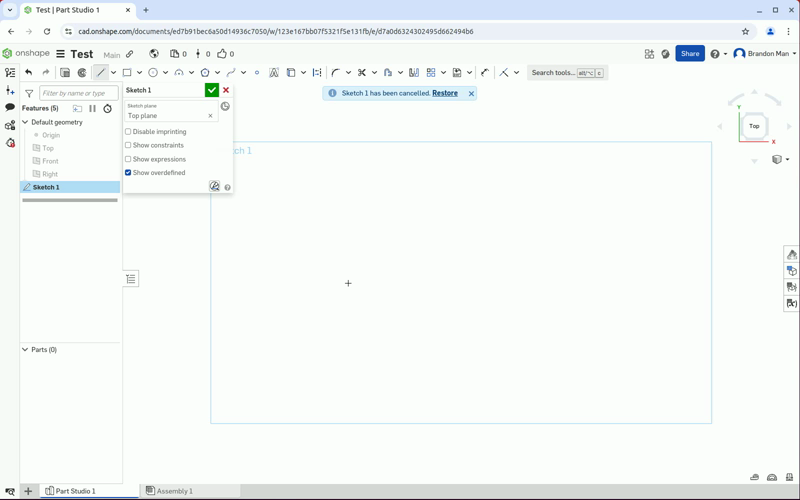
click(348, 282)
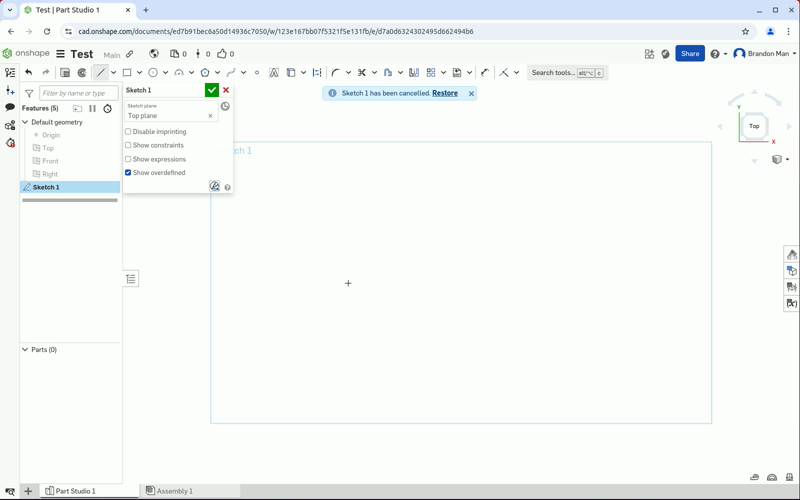
key_up(shift)
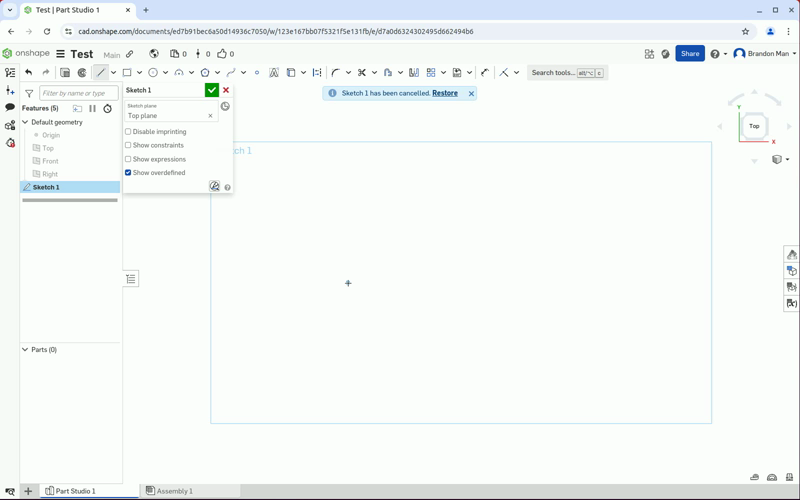
key_down(shift)
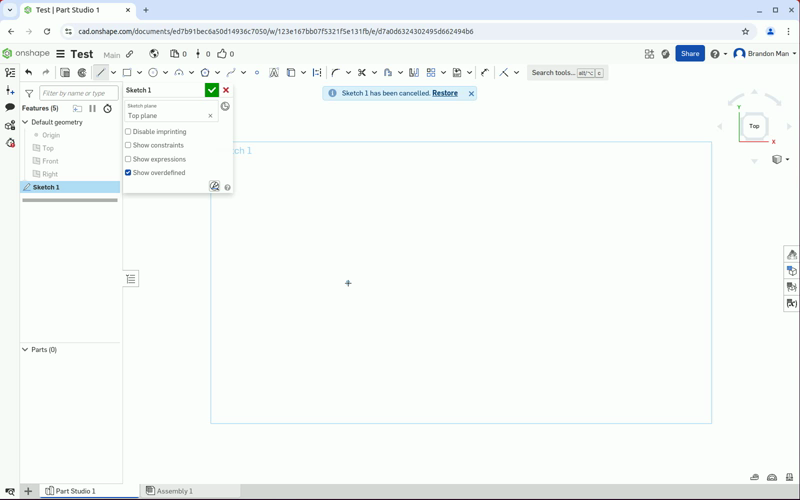
mouse_move(378, 282)
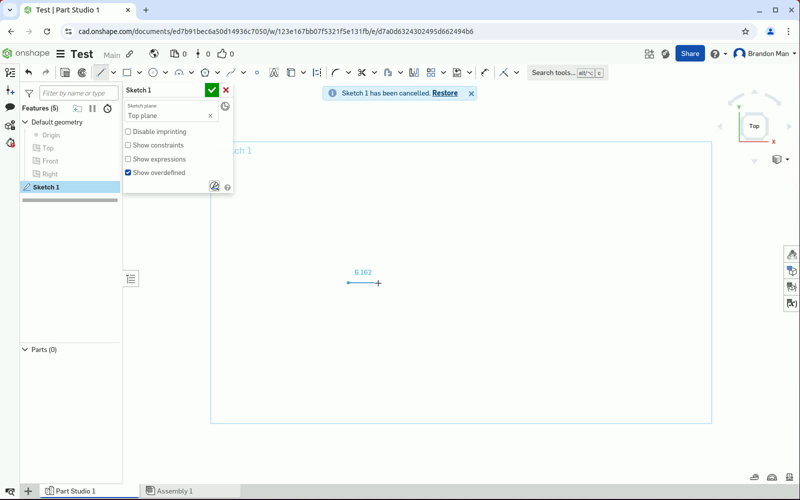
mouse_move(372, 282)
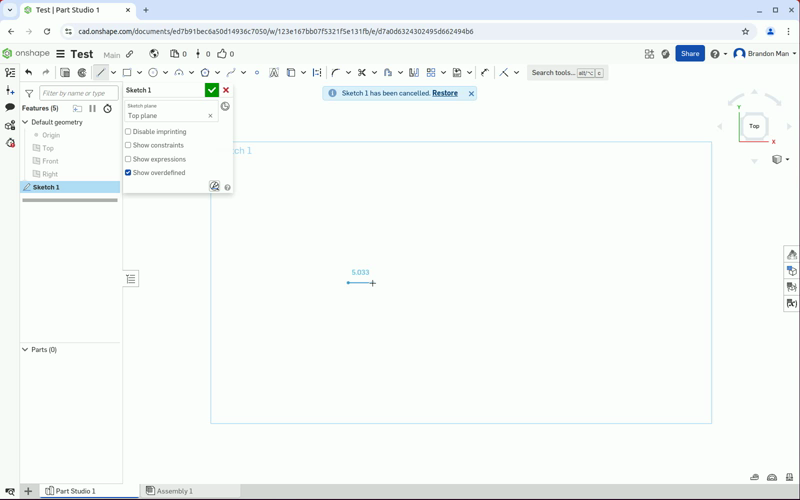
click(372, 282)
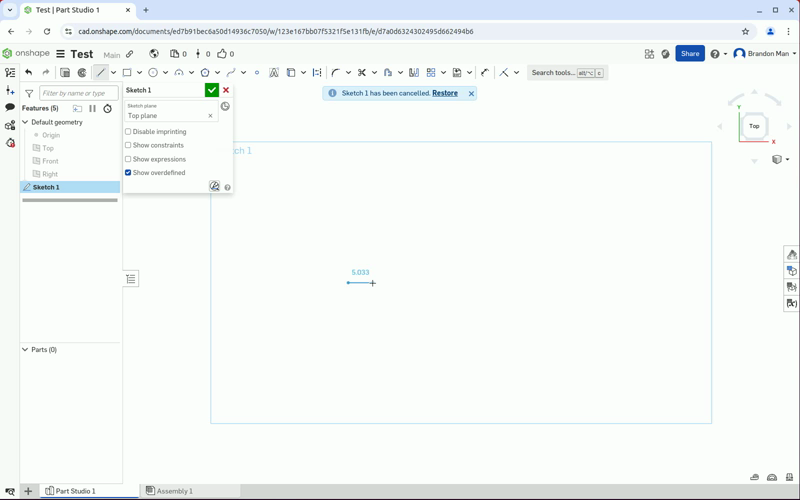
key_up(shift)
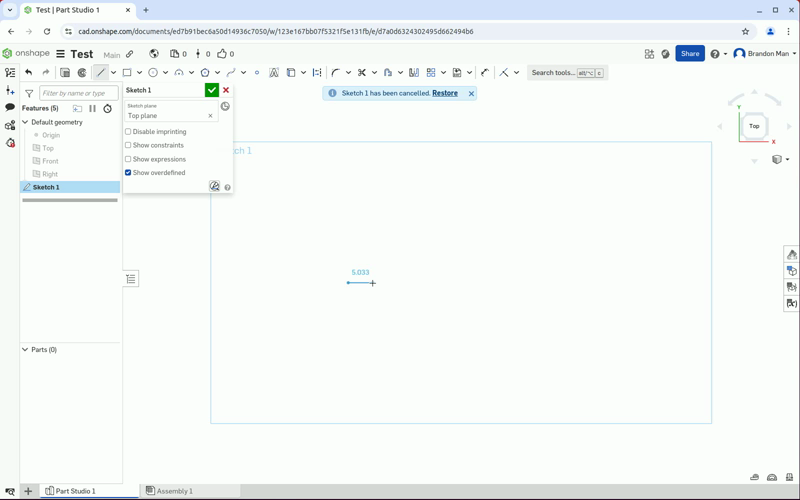
key(esc)
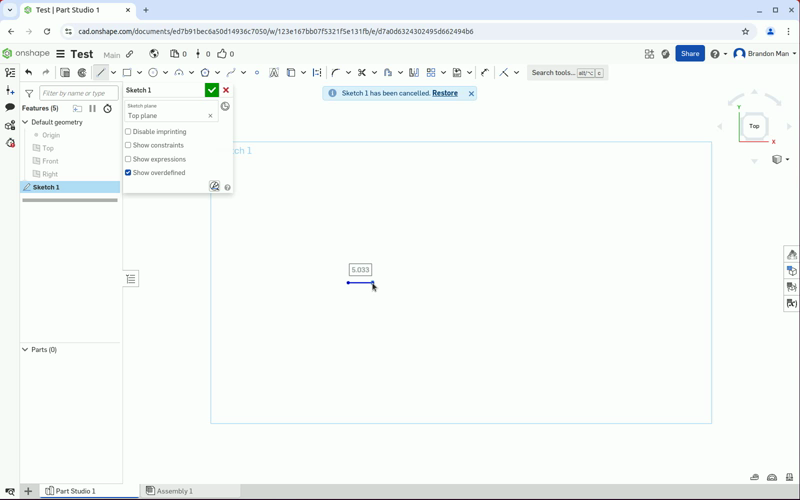
key(a)
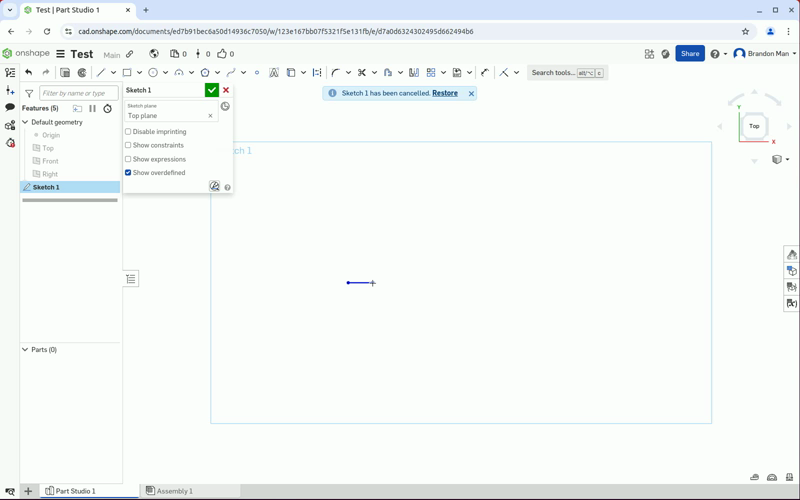
mouse_move(372, 282)
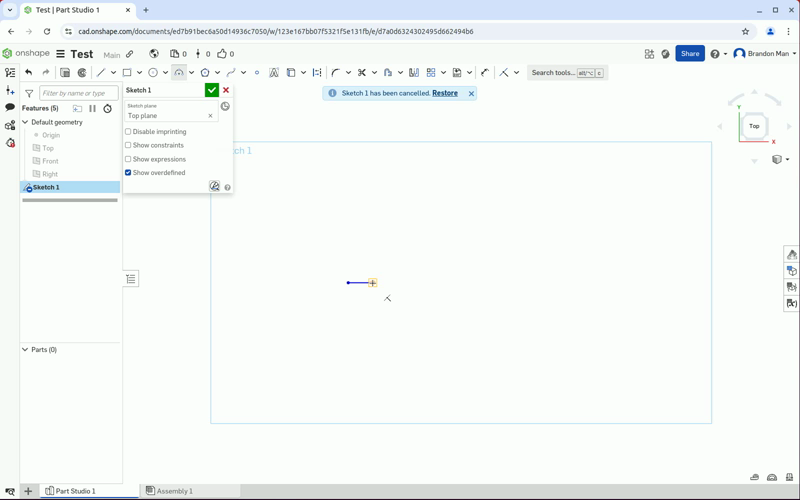
click(372, 282)
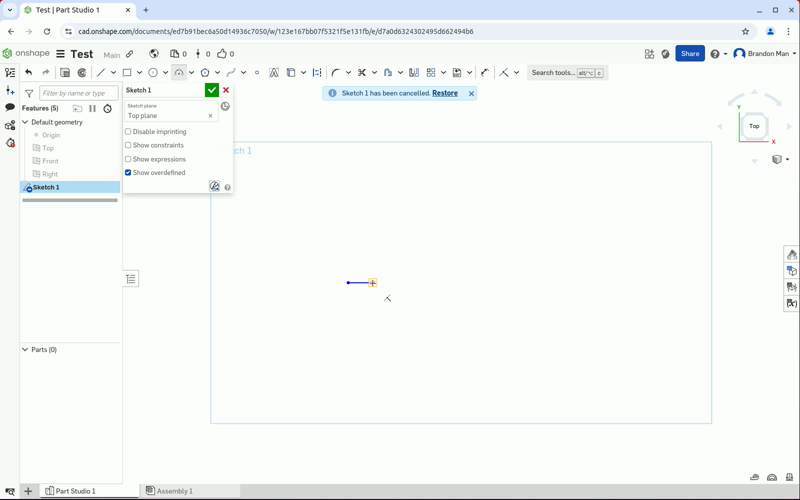
key_down(shift)
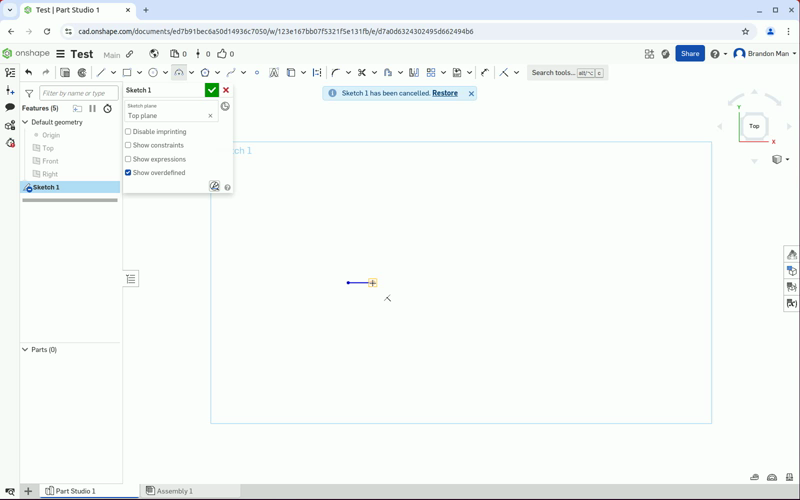
mouse_move(377, 282)
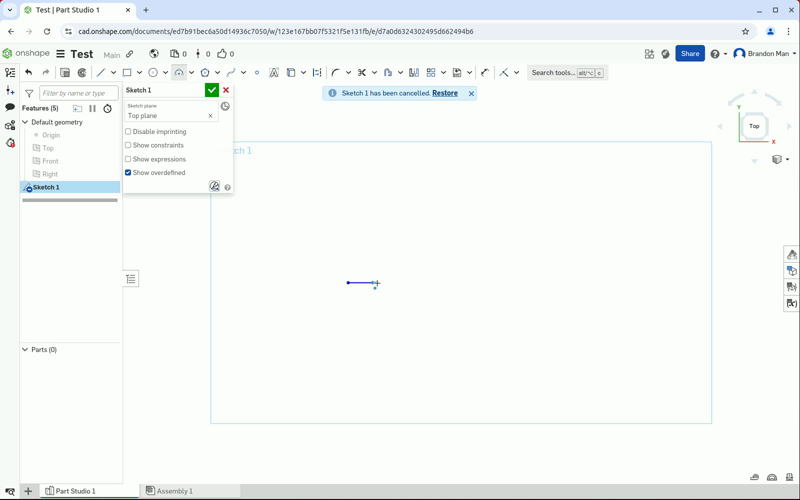
scroll(6)
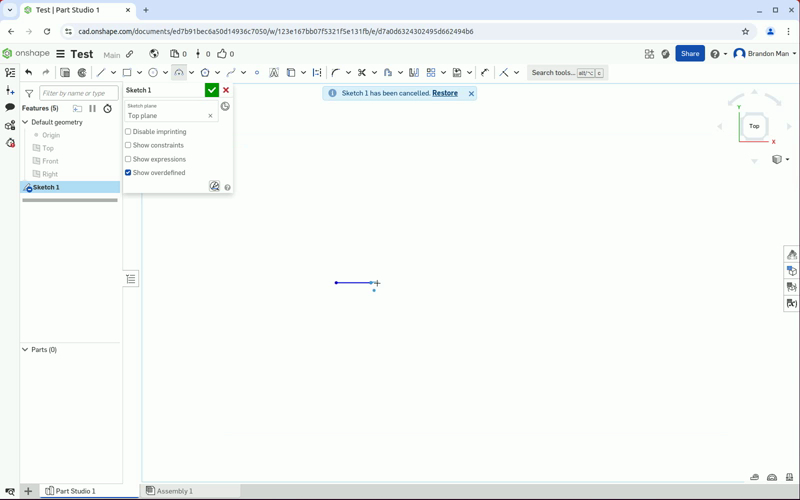
scroll(6)
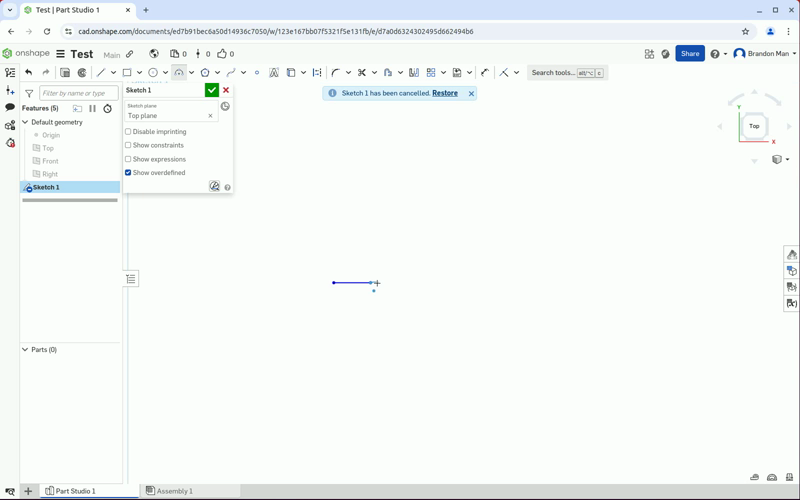
scroll(6)
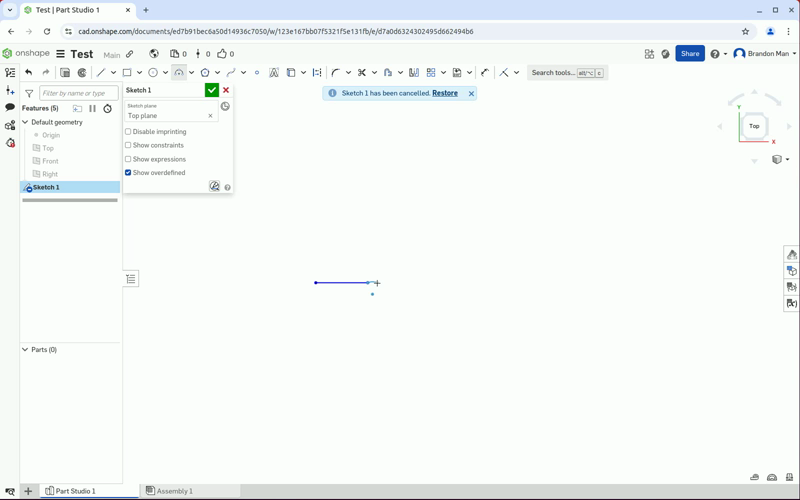
scroll(6)
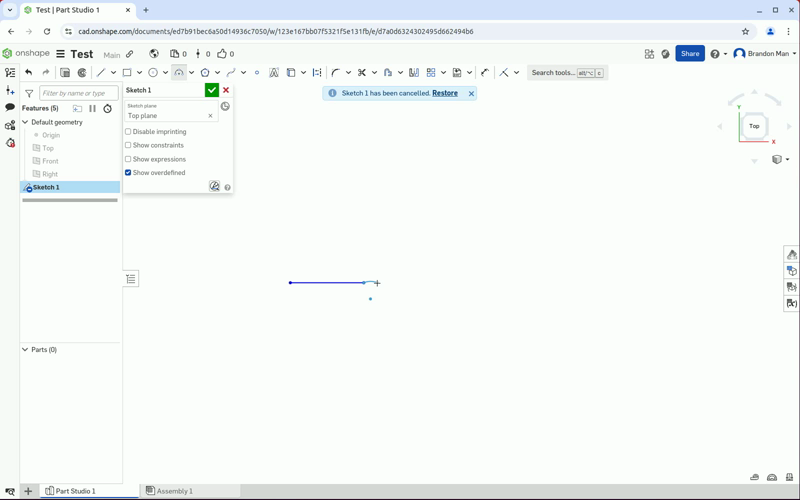
scroll(6)
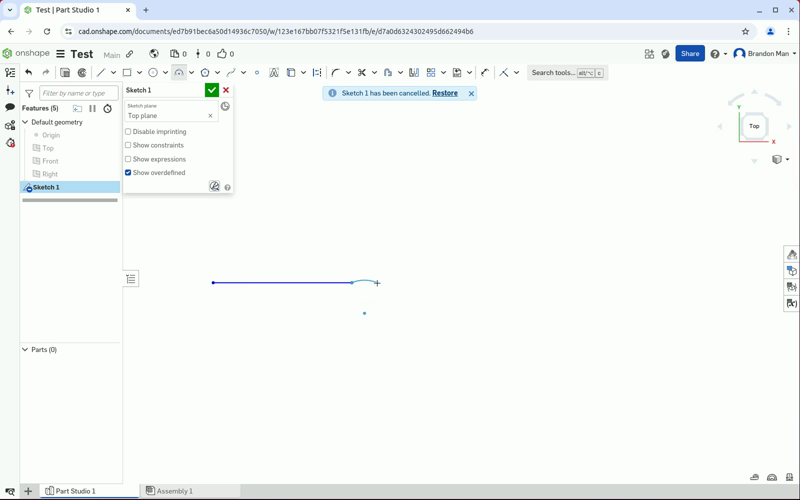
scroll(6)
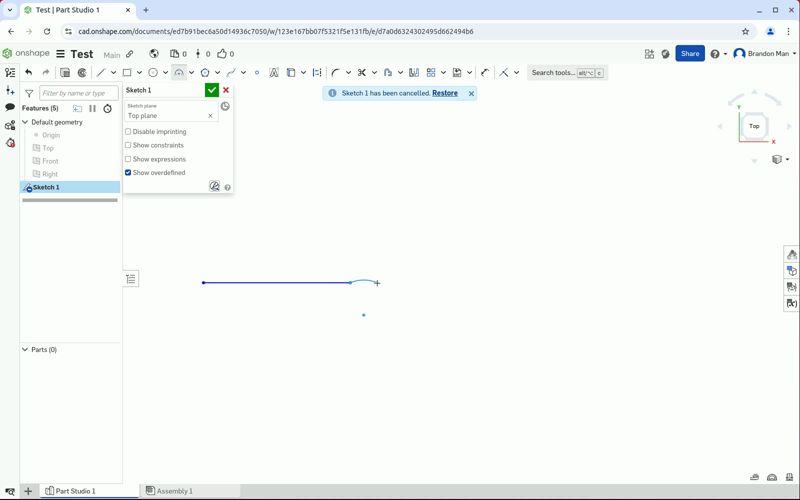
scroll(6)
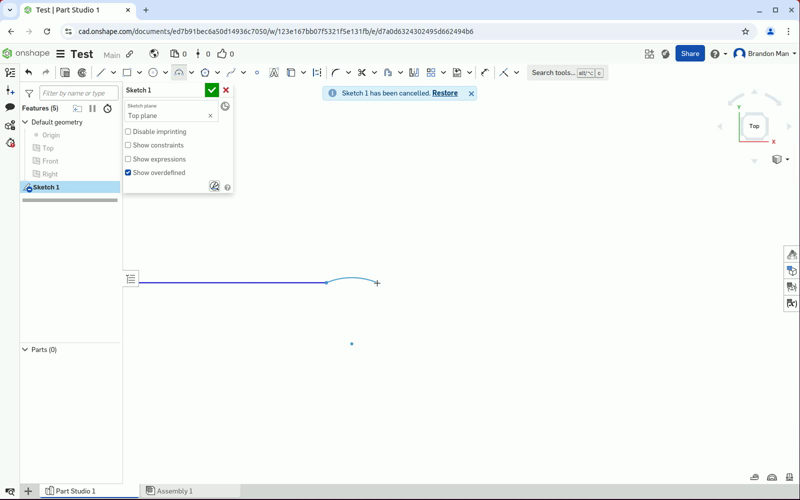
click(377, 282)
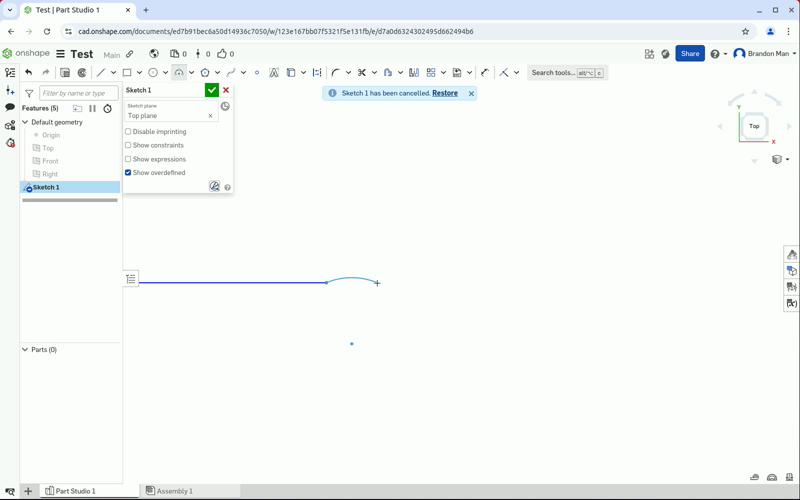
scroll(-6)
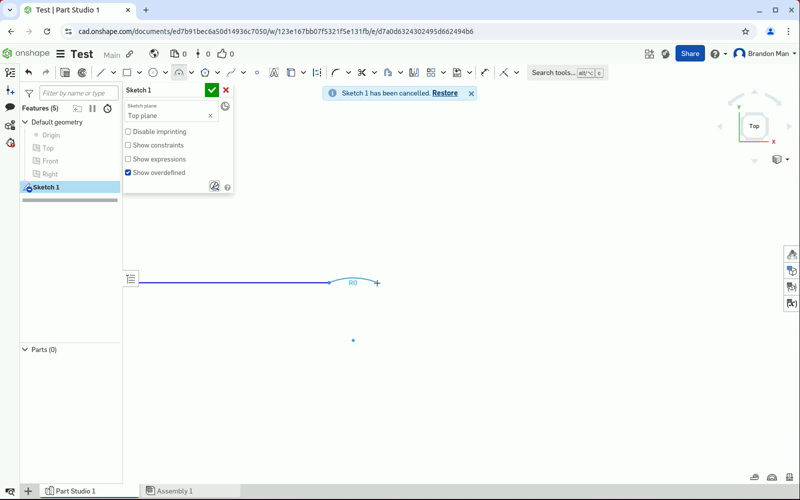
scroll(-6)
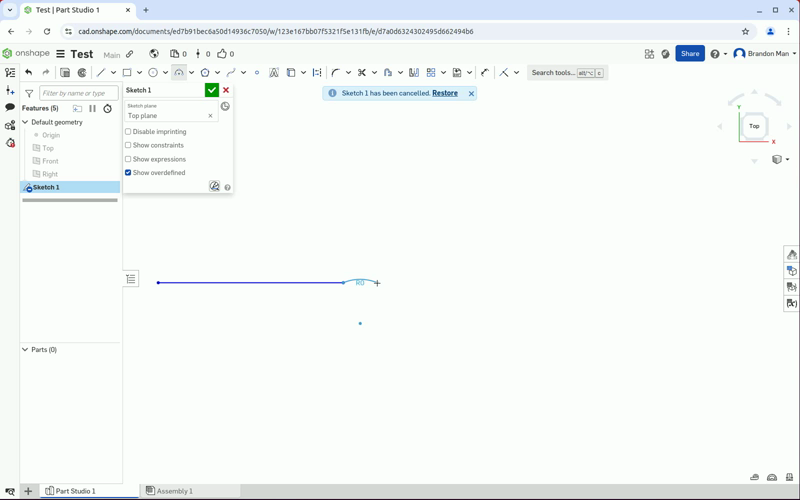
scroll(-6)
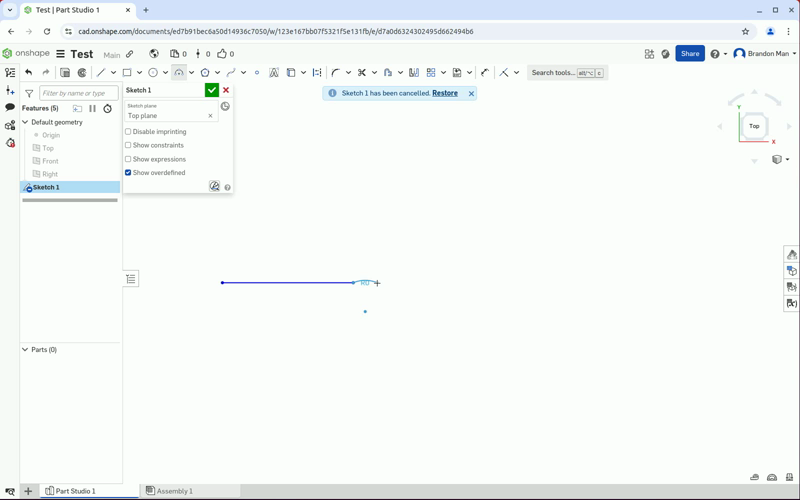
scroll(-6)
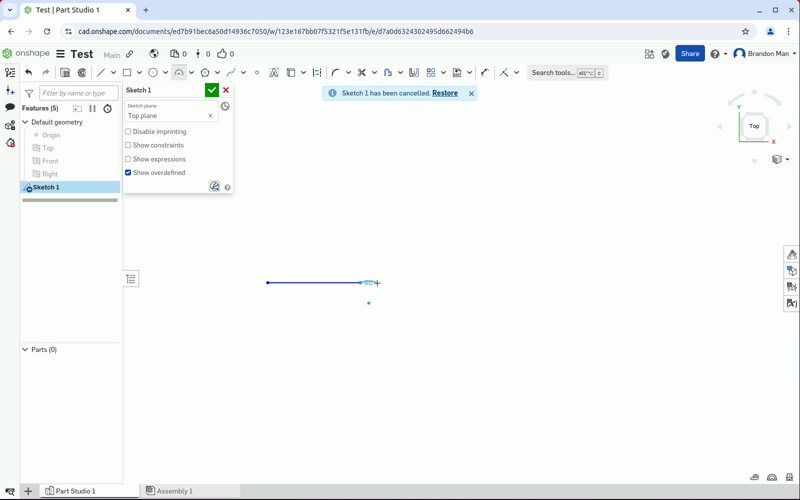
scroll(-6)
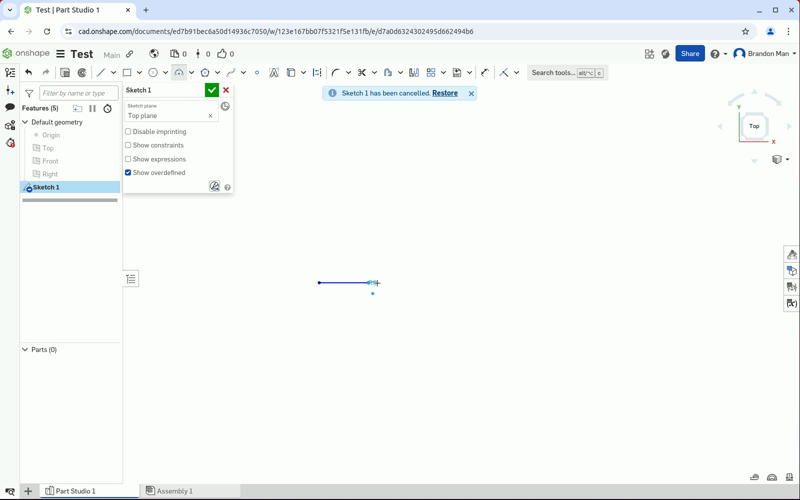
scroll(-6)
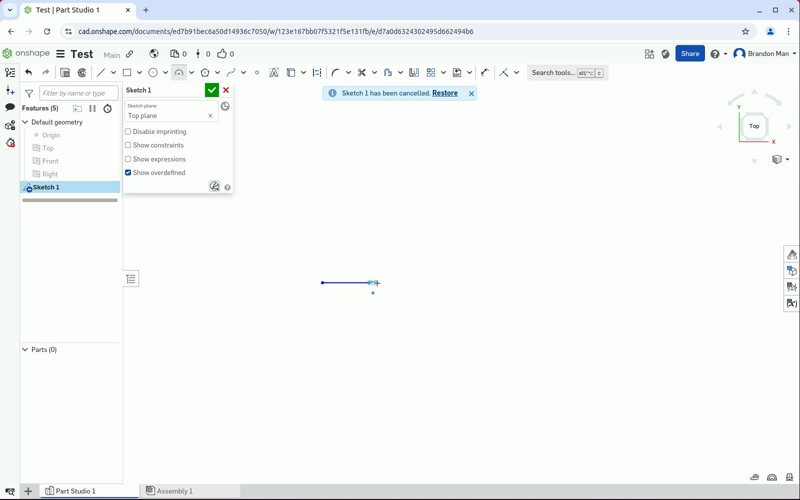
scroll(-6)
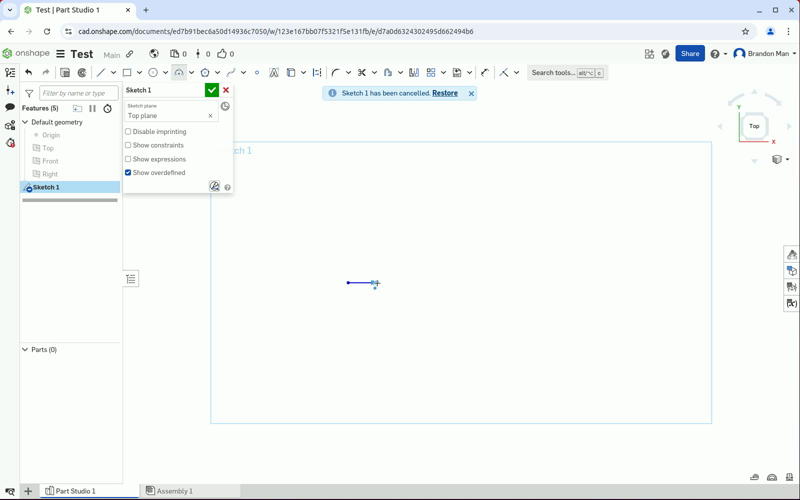
mouse_move(374, 274)
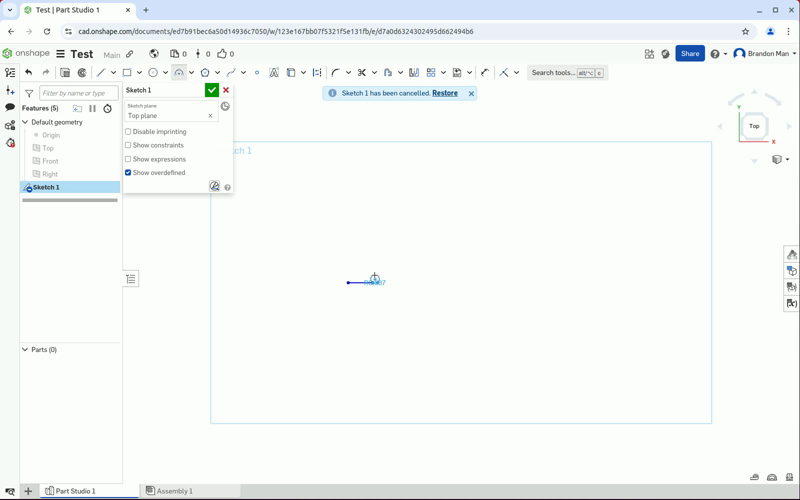
scroll(6)
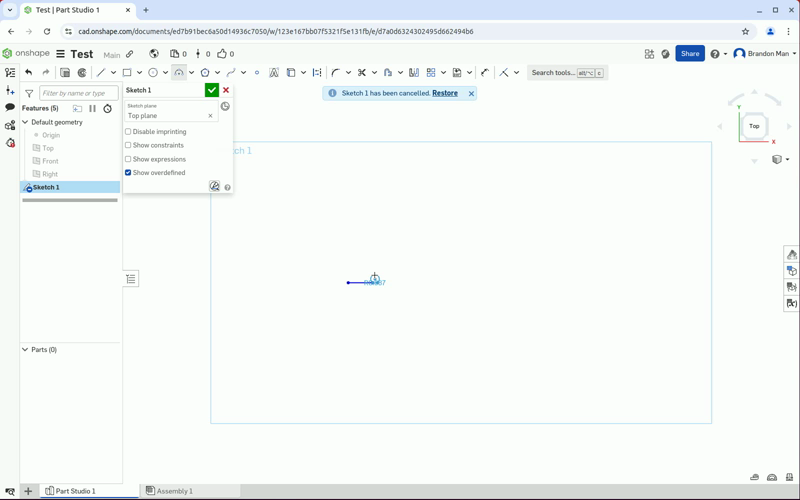
scroll(6)
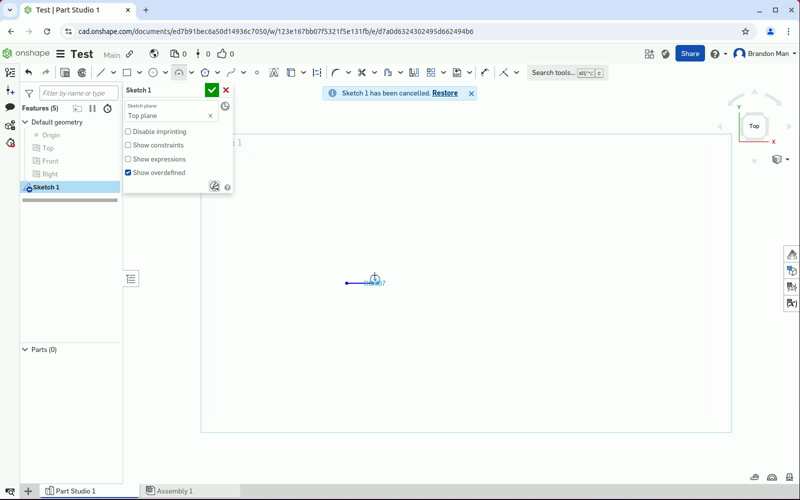
scroll(6)
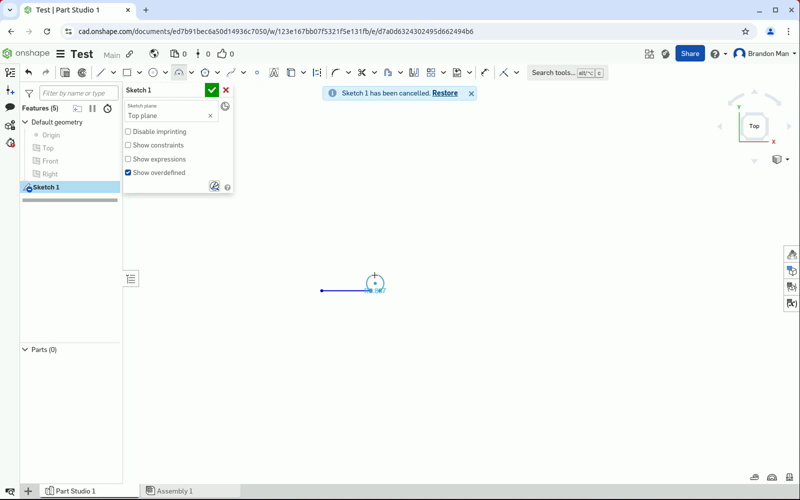
scroll(6)
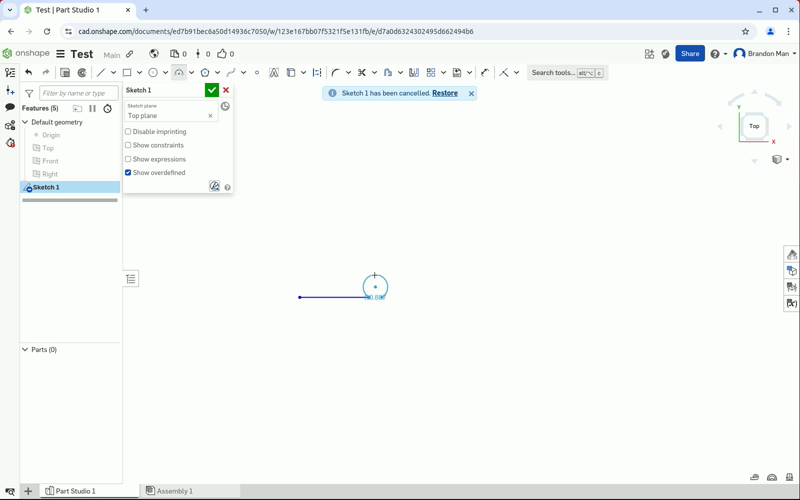
scroll(6)
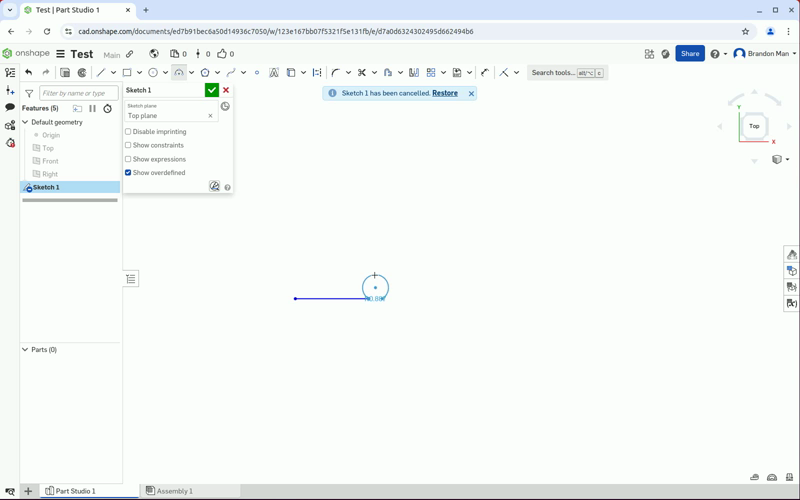
scroll(6)
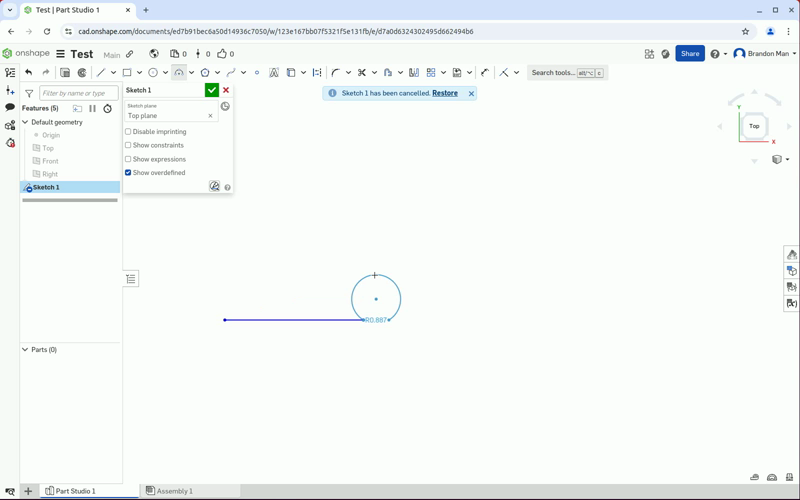
scroll(6)
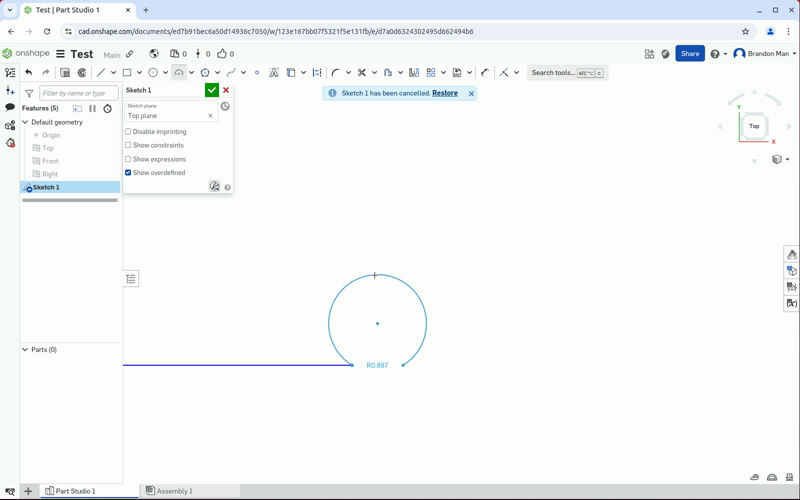
click(374, 274)
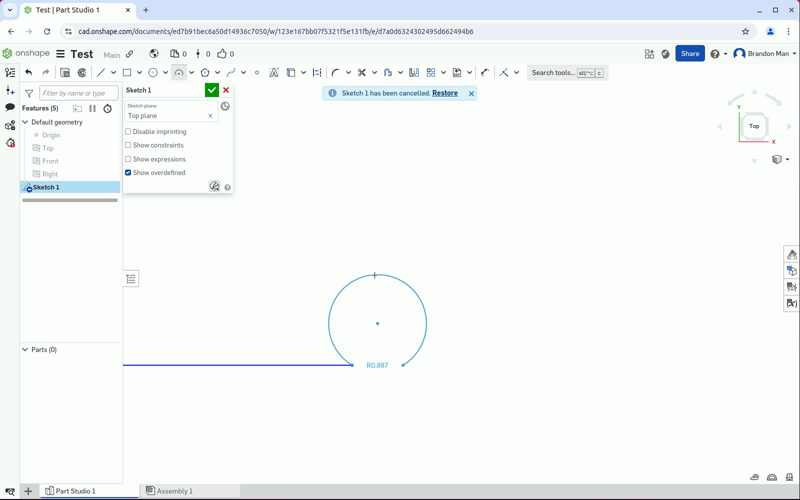
scroll(-6)
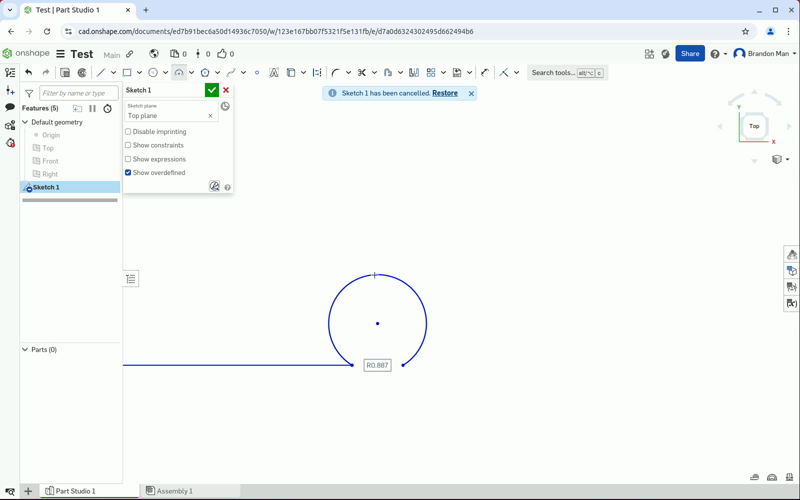
scroll(-6)
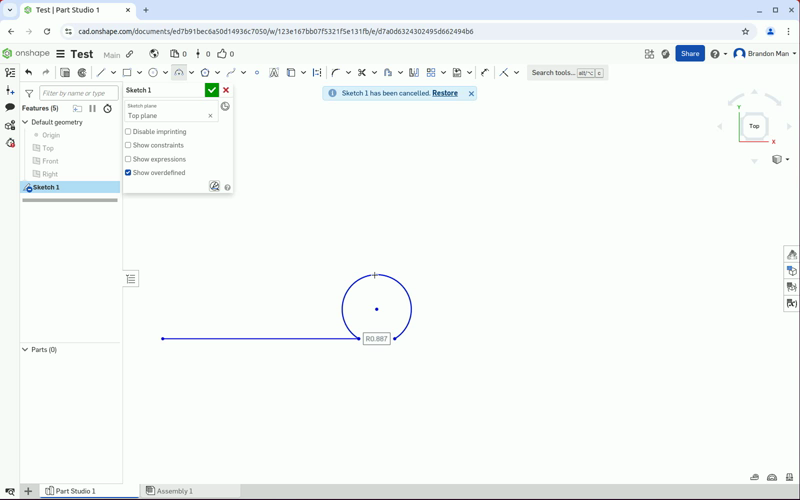
scroll(-6)
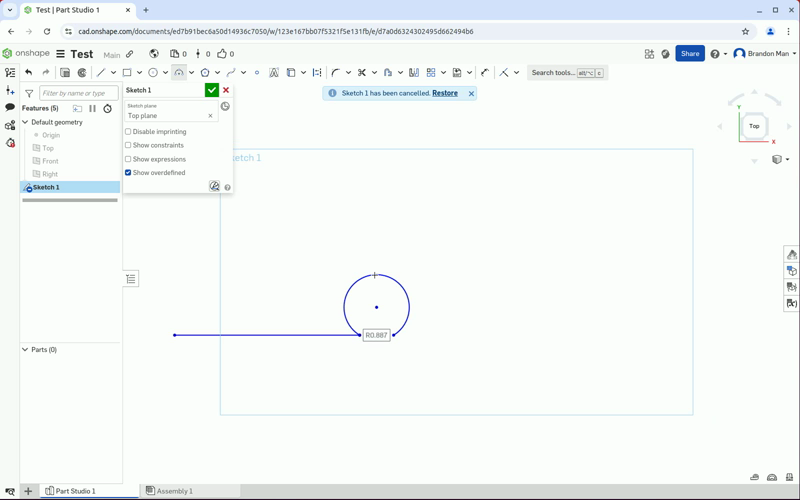
scroll(-6)
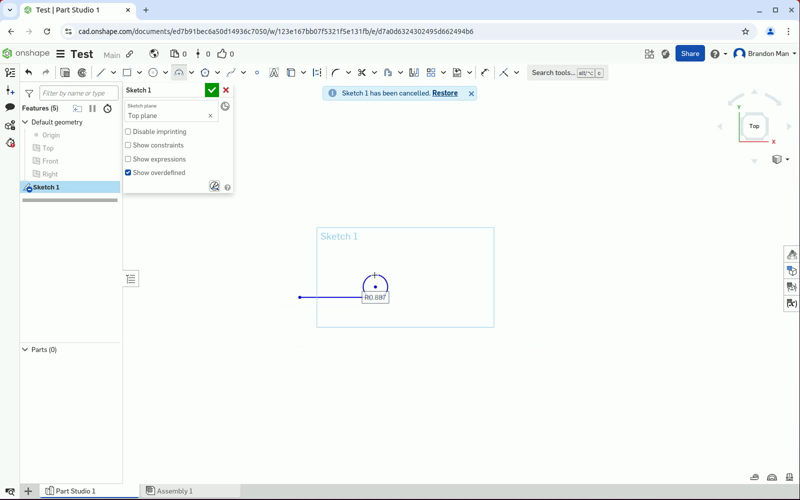
scroll(-6)
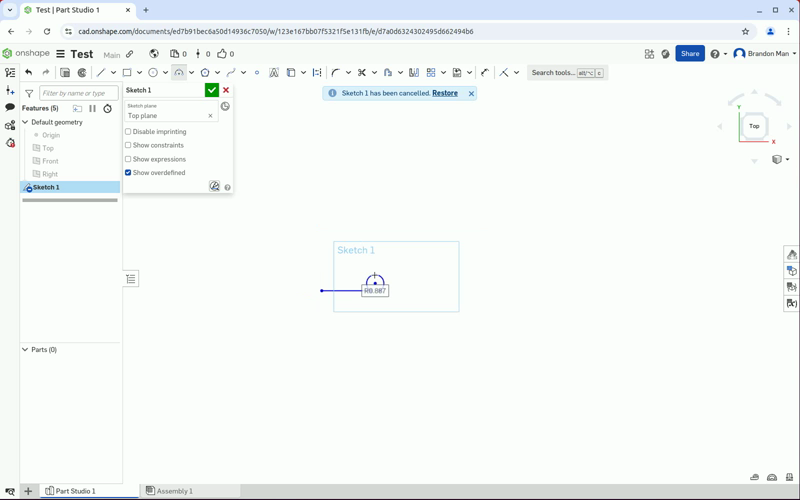
scroll(-6)
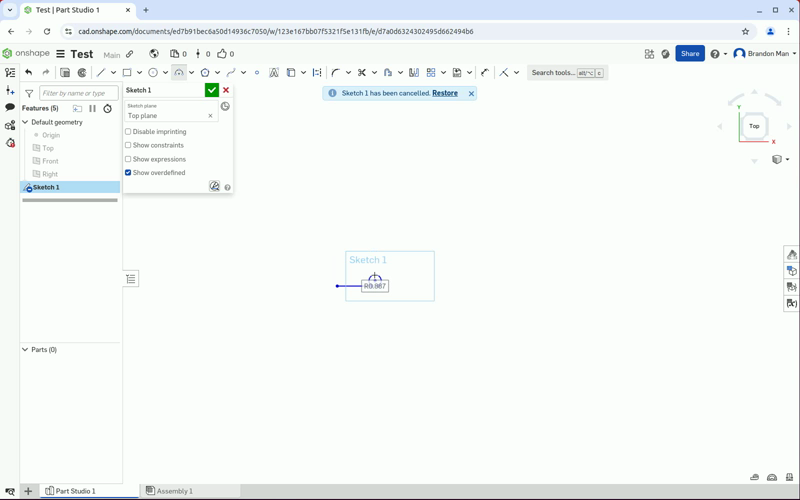
scroll(-6)
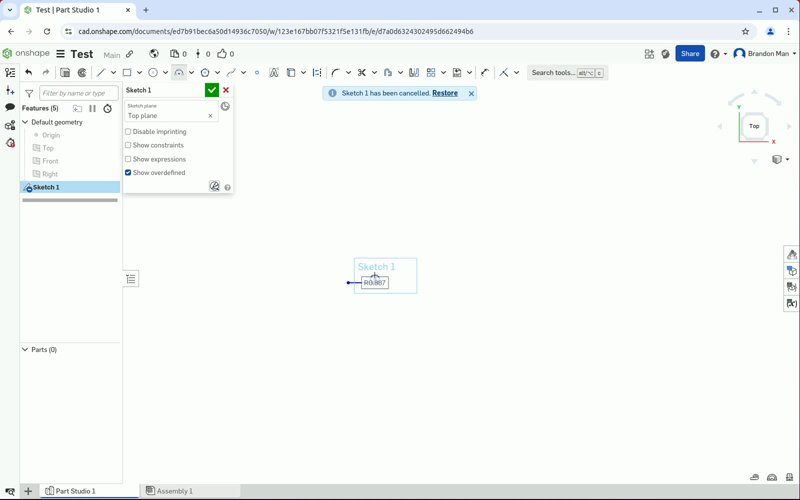
key_up(shift)
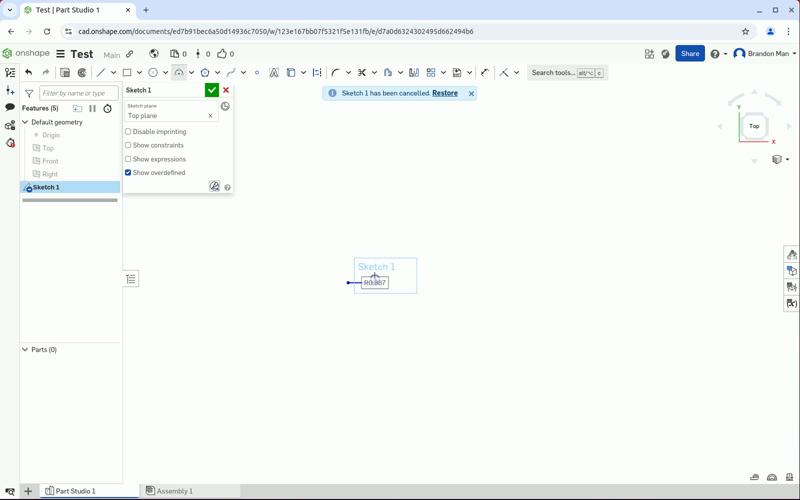
key(esc)
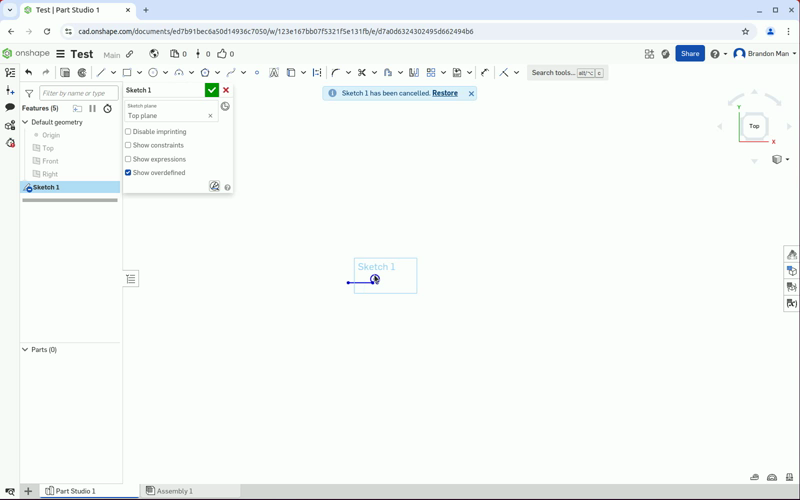
key(l)
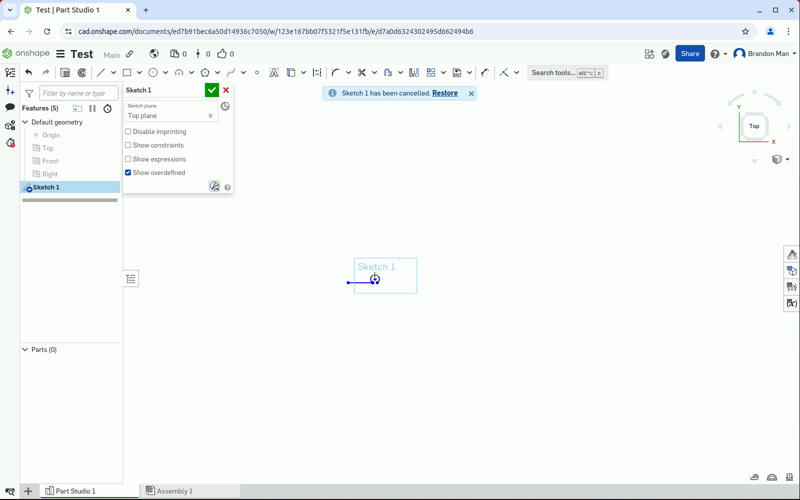
mouse_move(377, 282)
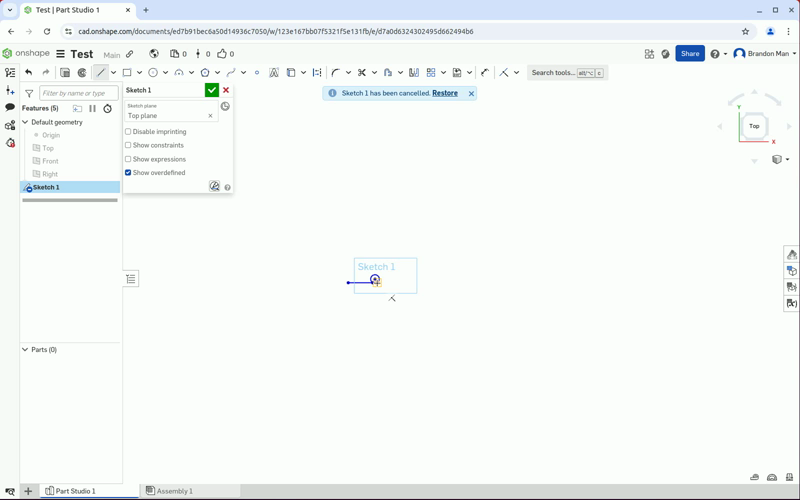
scroll(6)
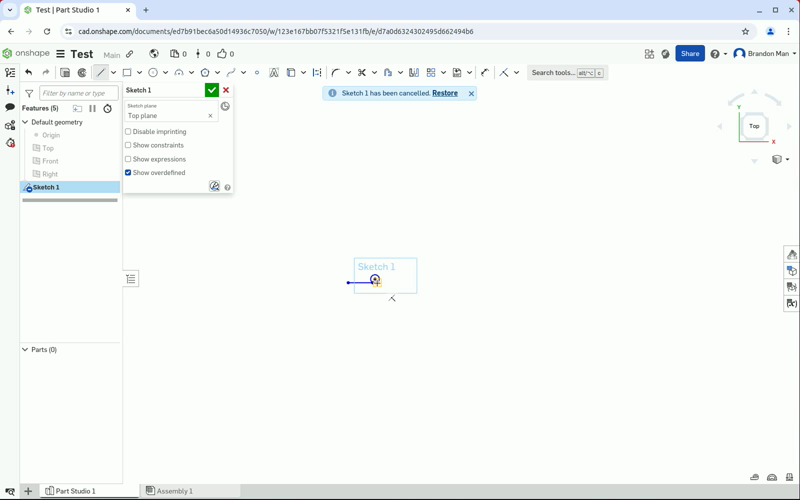
scroll(6)
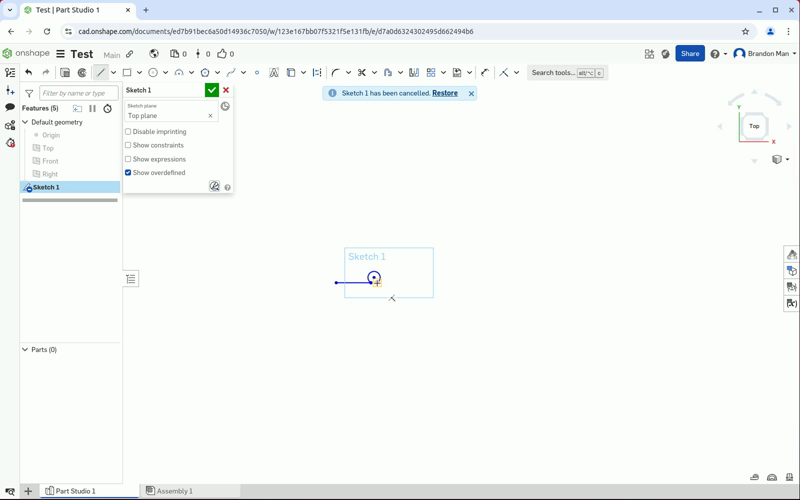
scroll(6)
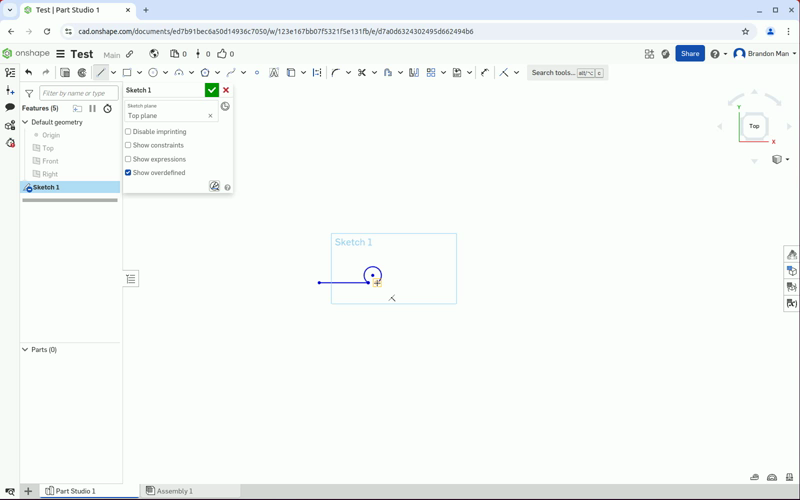
scroll(6)
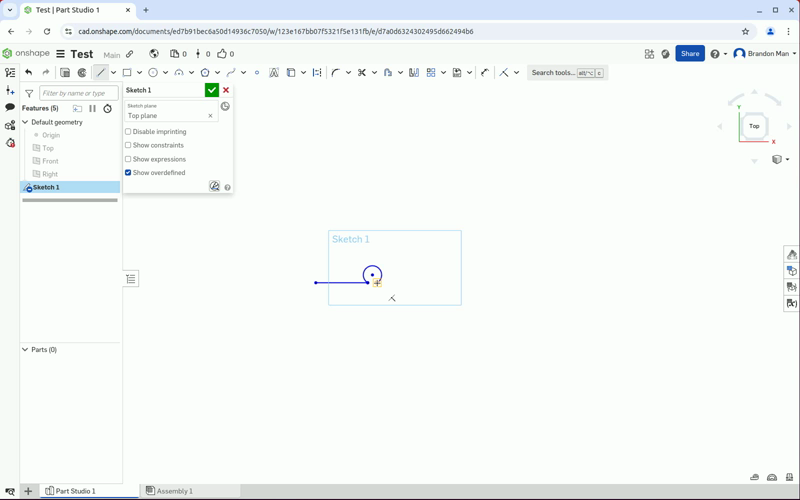
scroll(6)
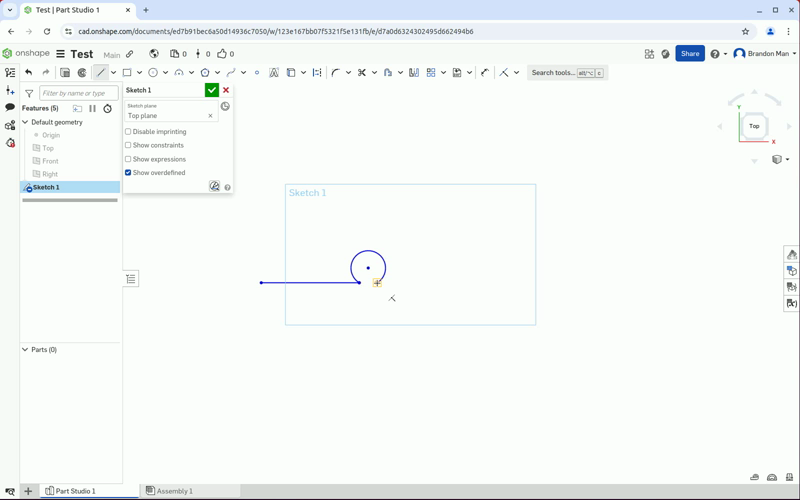
scroll(6)
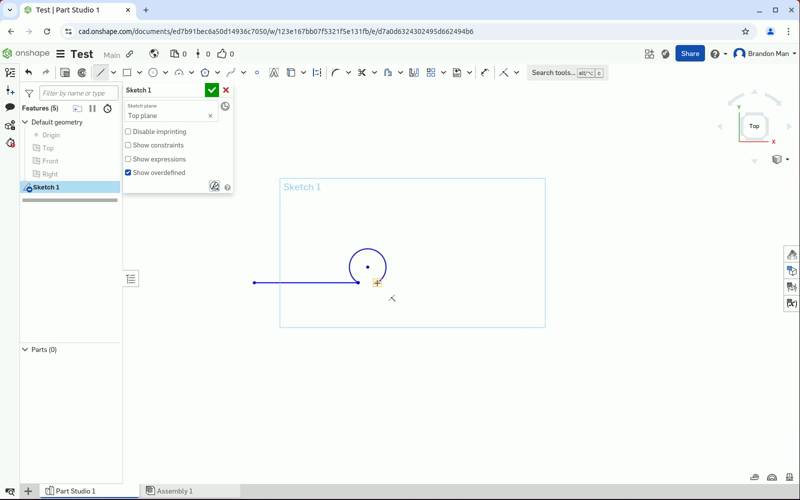
scroll(6)
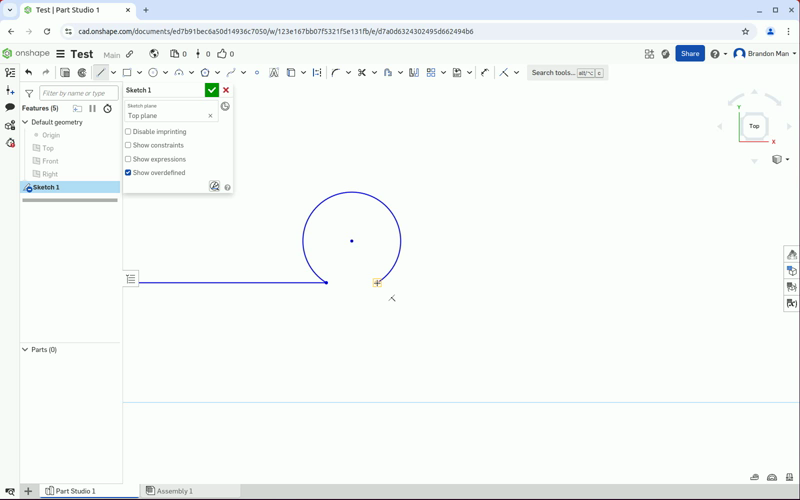
click(377, 282)
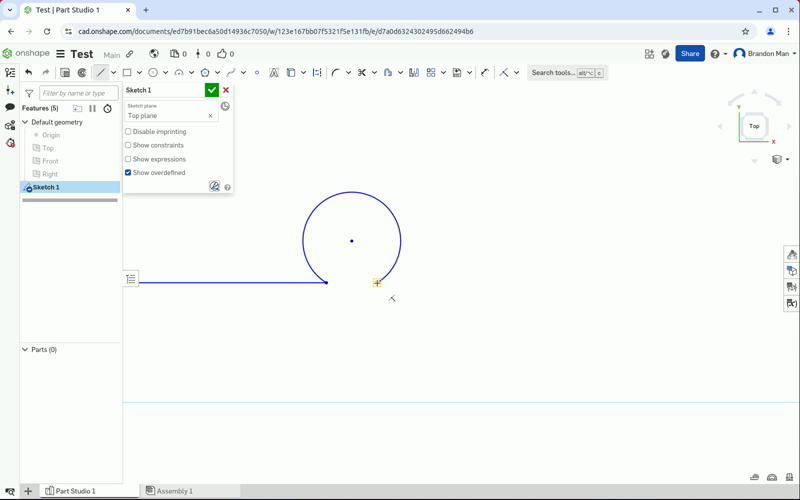
scroll(-6)
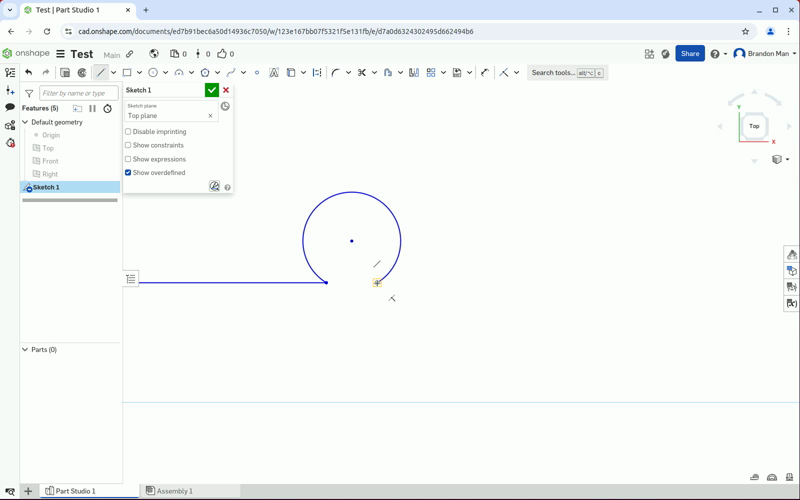
scroll(-6)
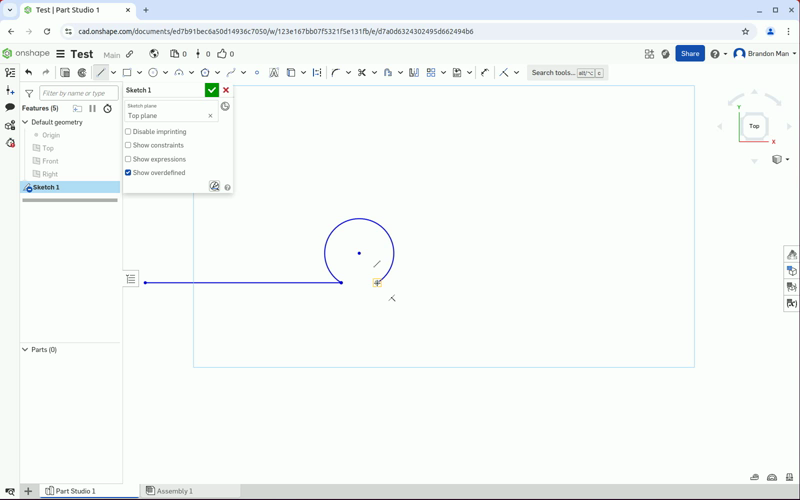
scroll(-6)
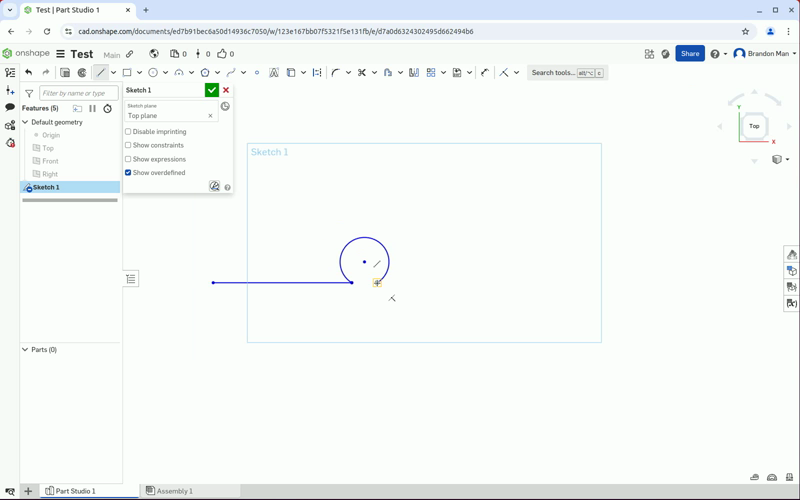
scroll(-6)
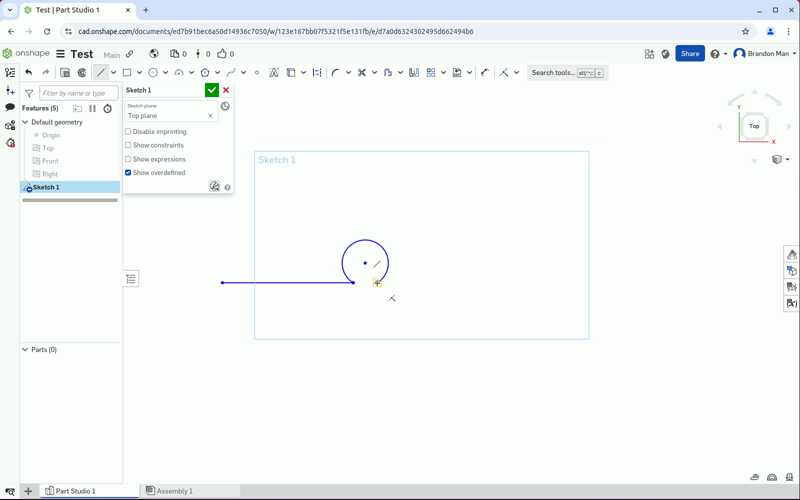
scroll(-6)
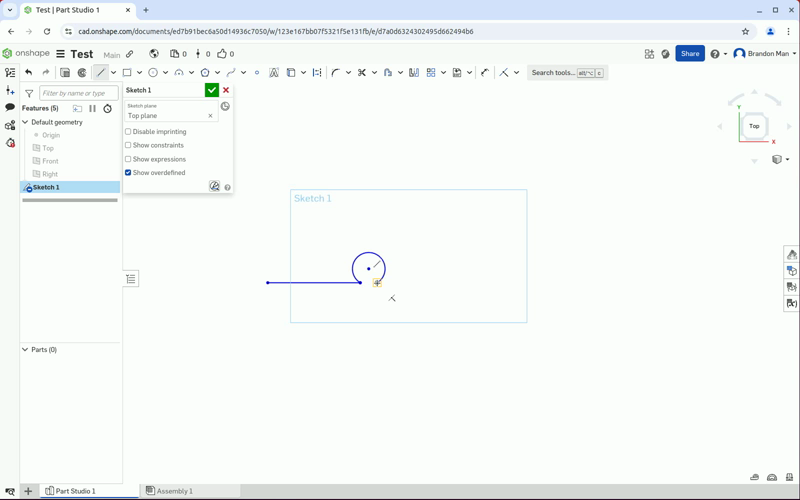
scroll(-6)
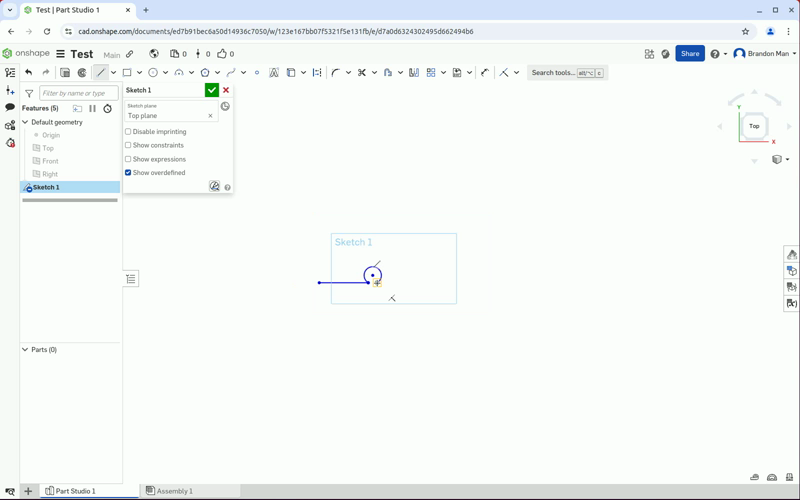
scroll(-6)
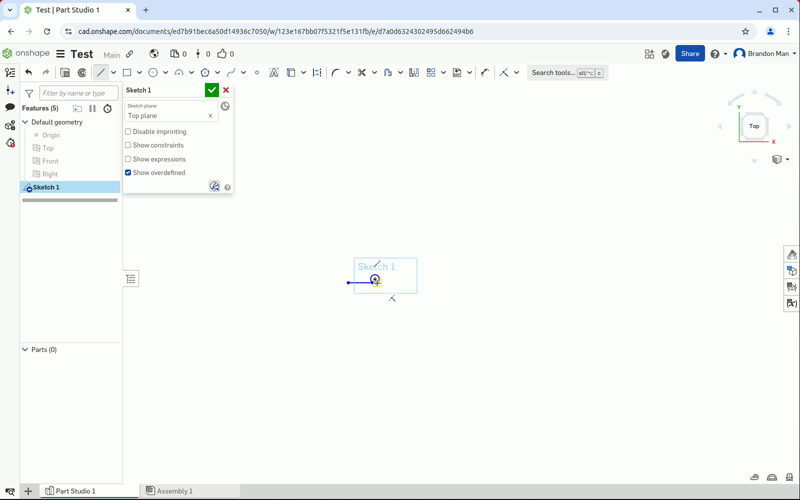
key_down(shift)
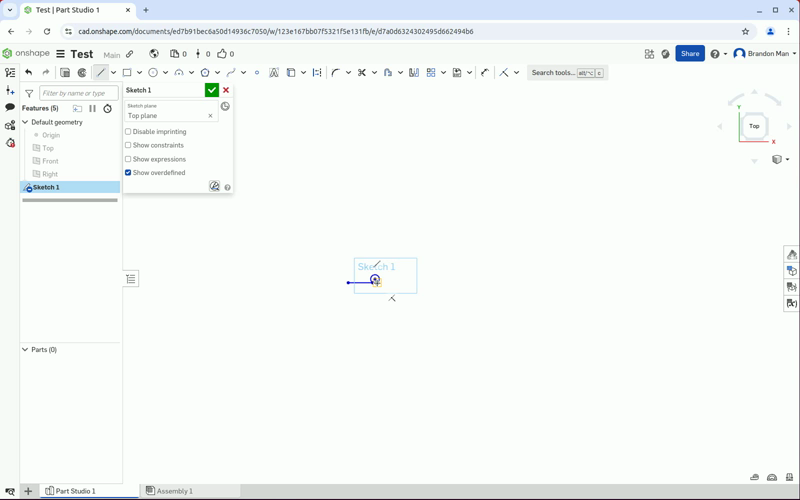
mouse_move(407, 282)
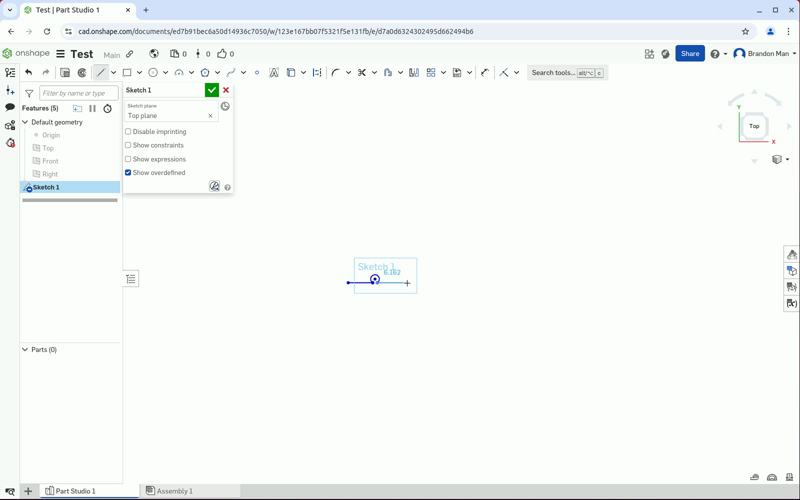
mouse_move(388, 282)
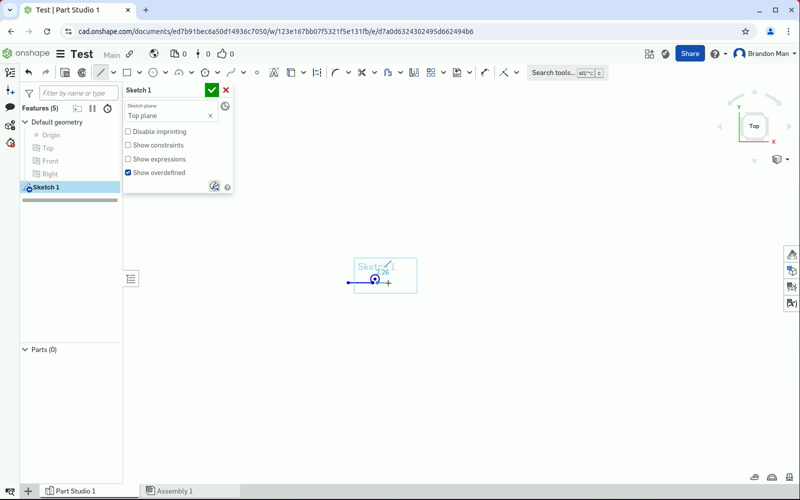
click(388, 282)
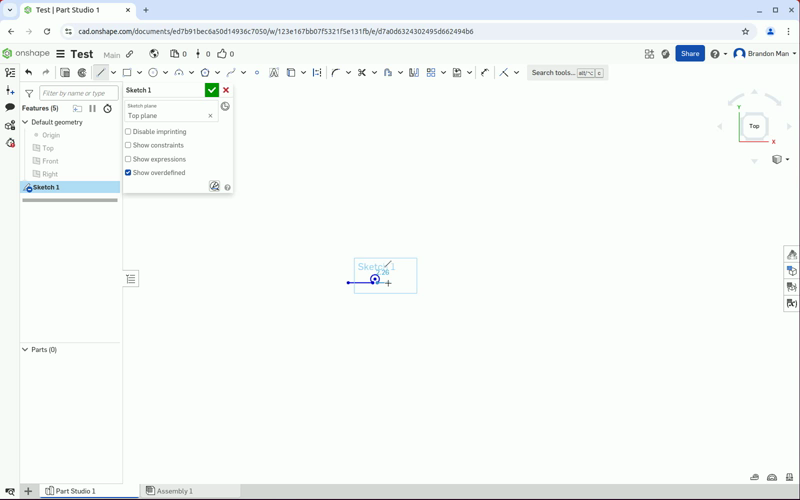
key_up(shift)
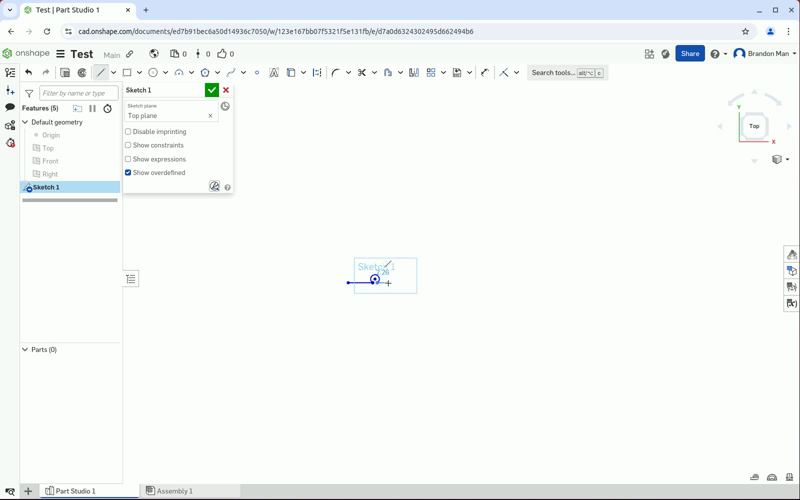
key(esc)
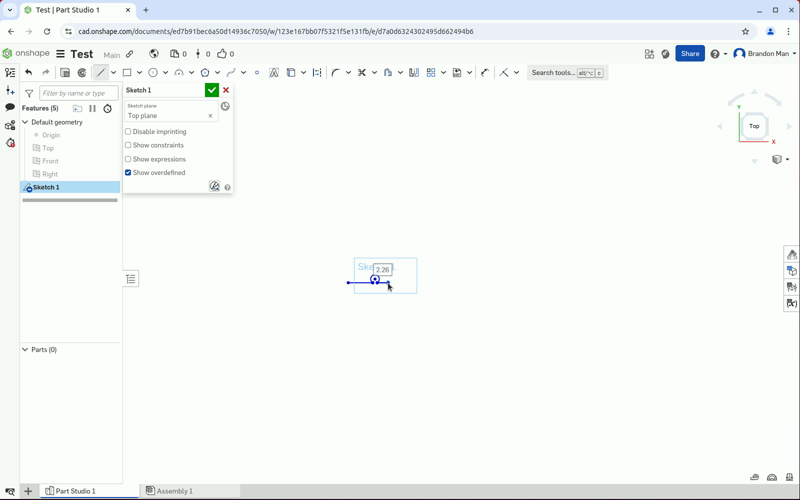
key(a)
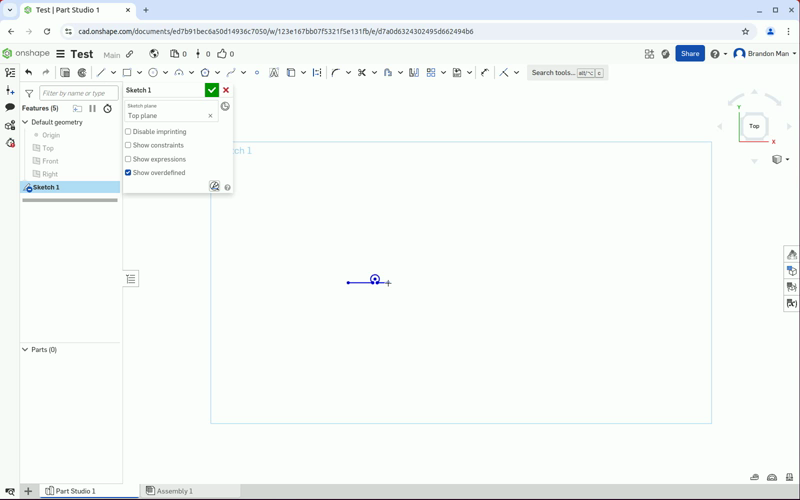
mouse_move(388, 282)
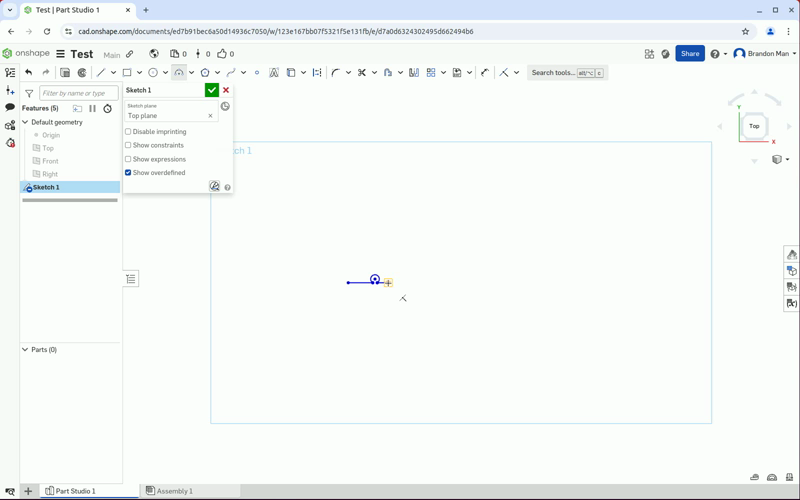
click(388, 282)
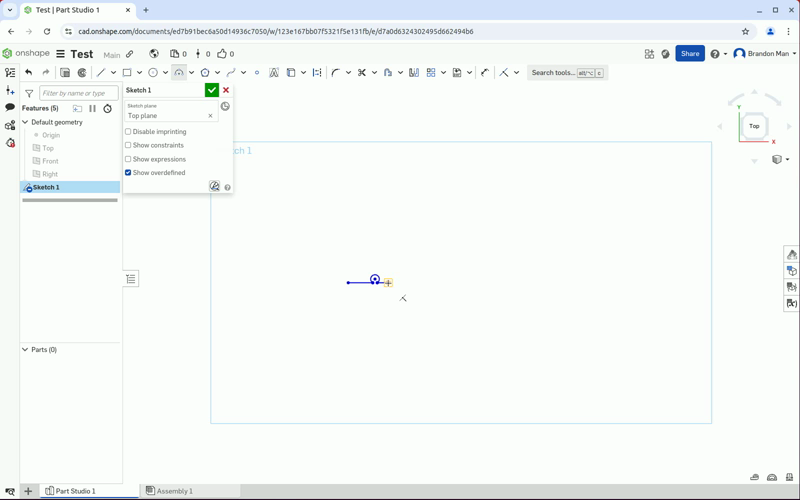
key_down(shift)
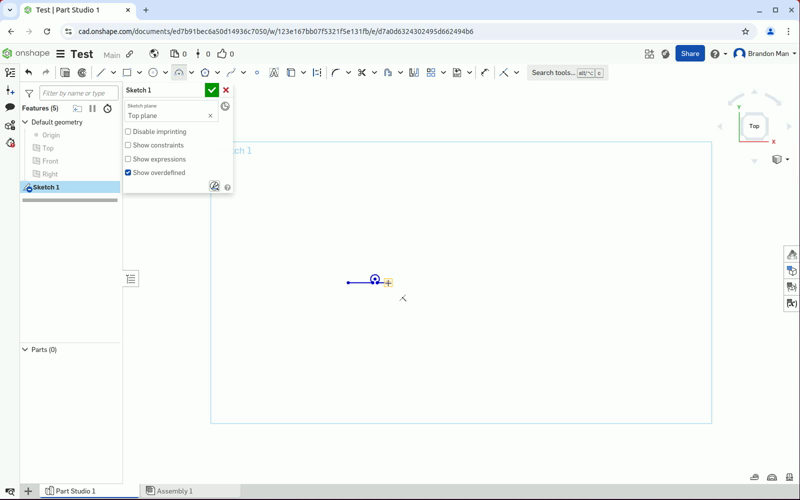
mouse_move(534, 282)
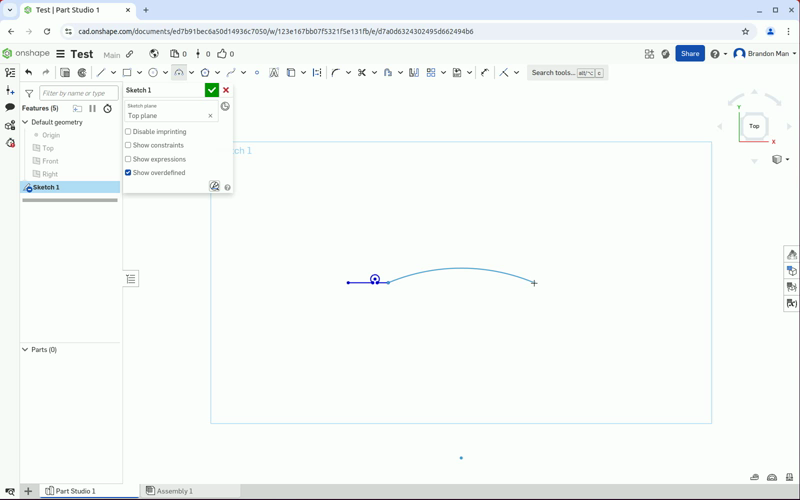
click(534, 282)
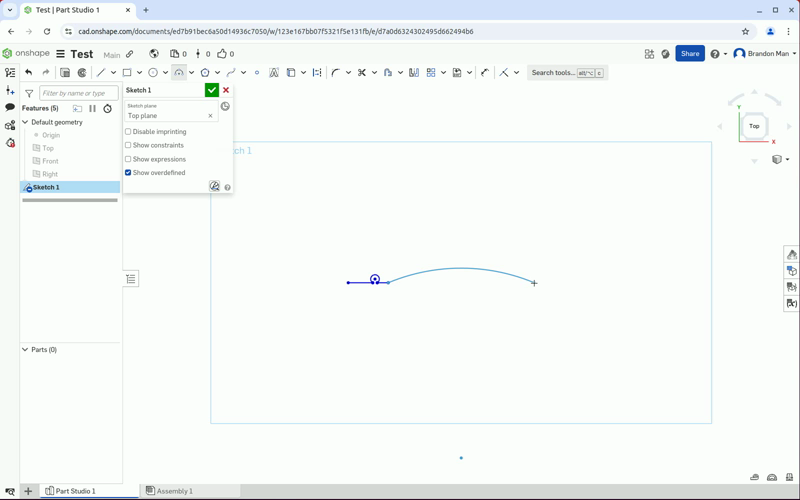
mouse_move(461, 209)
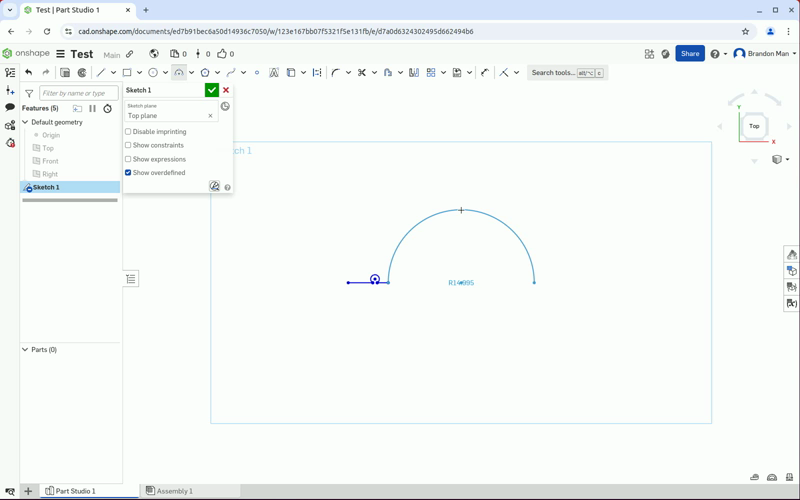
click(461, 209)
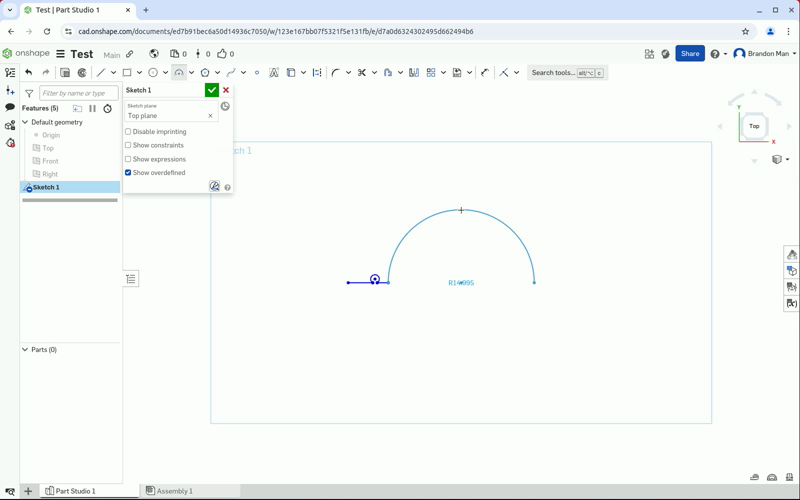
key_up(shift)
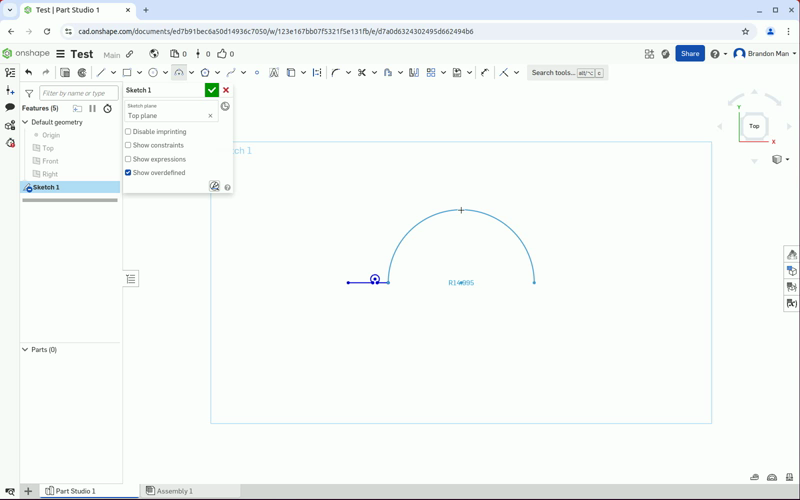
key(esc)
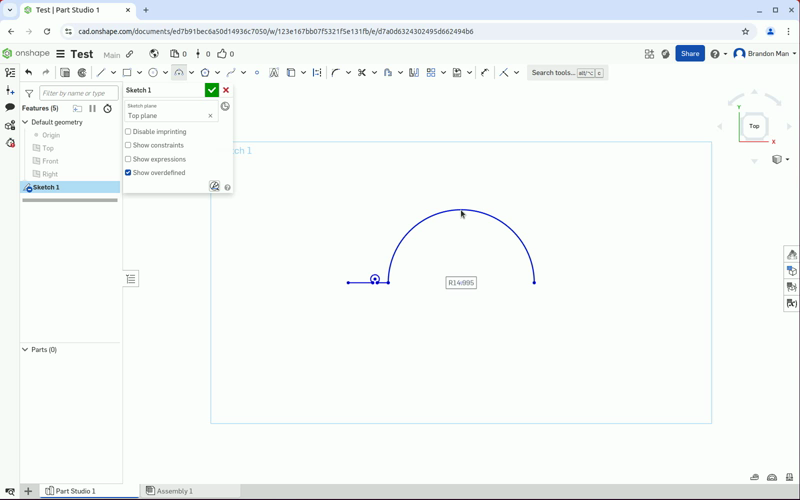
key(l)
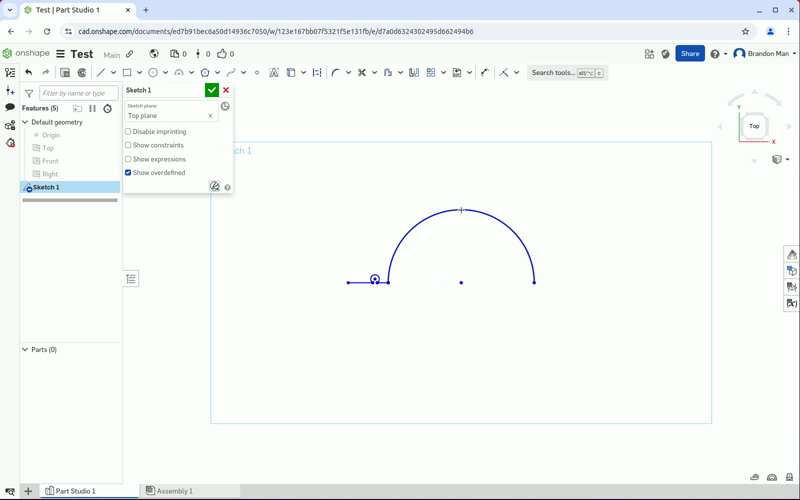
mouse_move(534, 282)
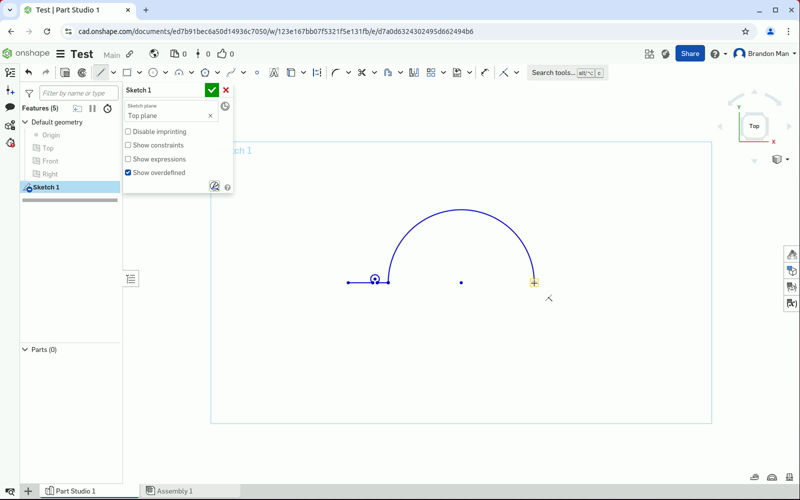
click(534, 282)
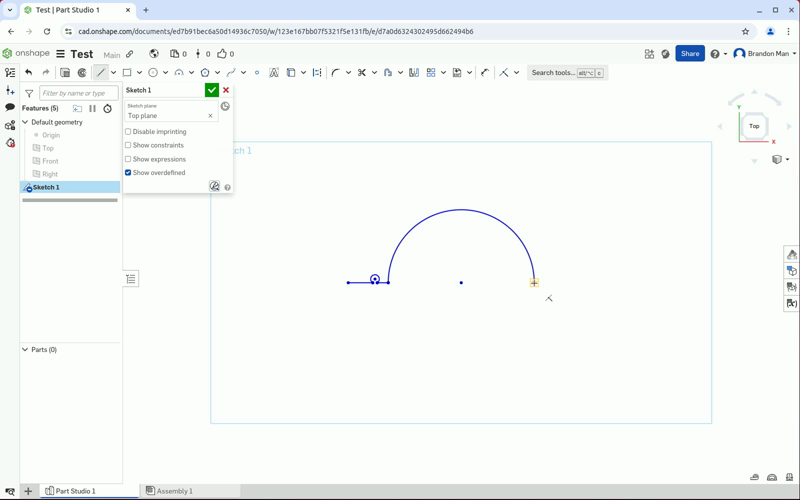
key_down(shift)
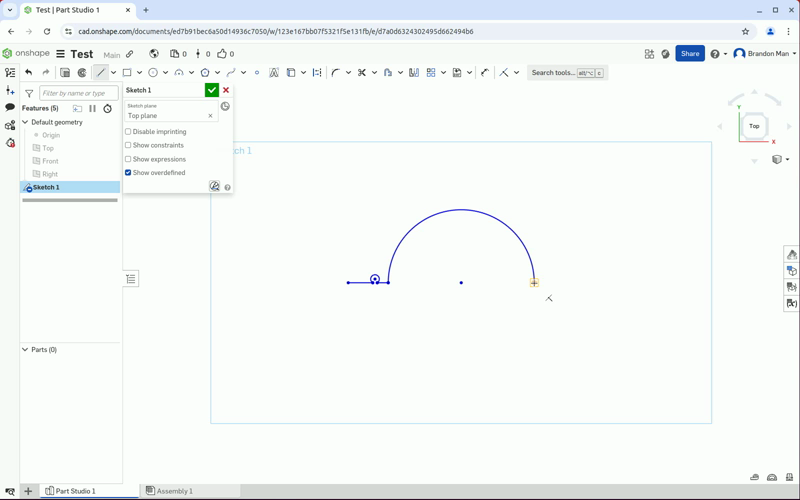
mouse_move(564, 282)
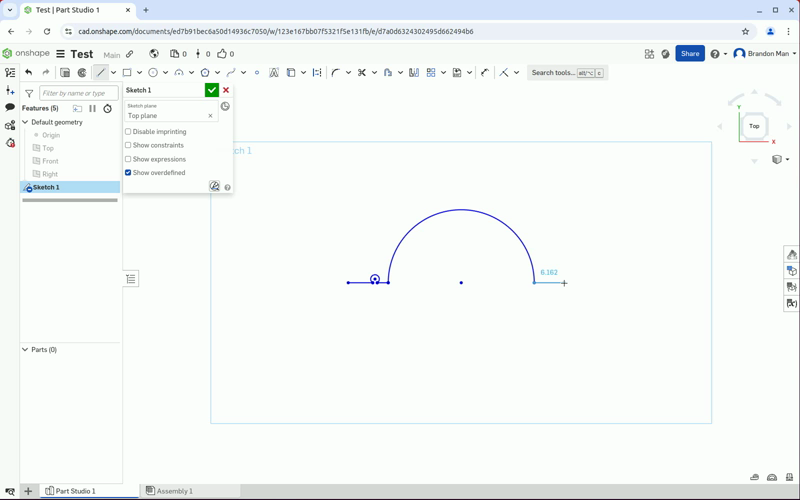
mouse_move(542, 282)
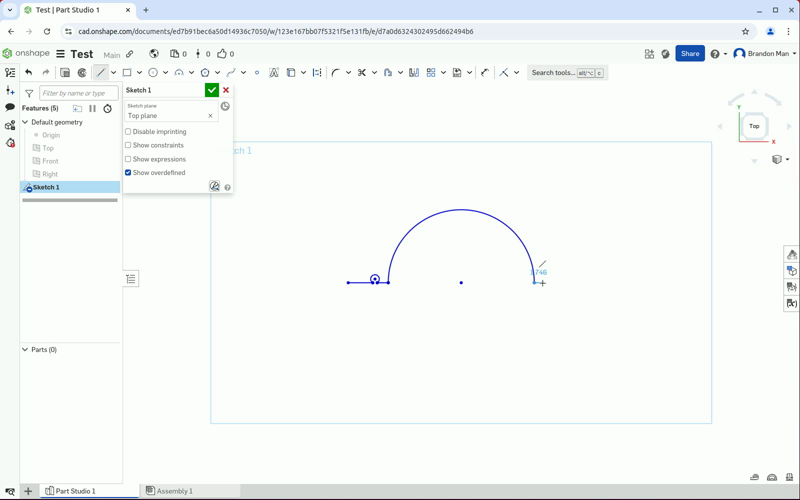
click(542, 282)
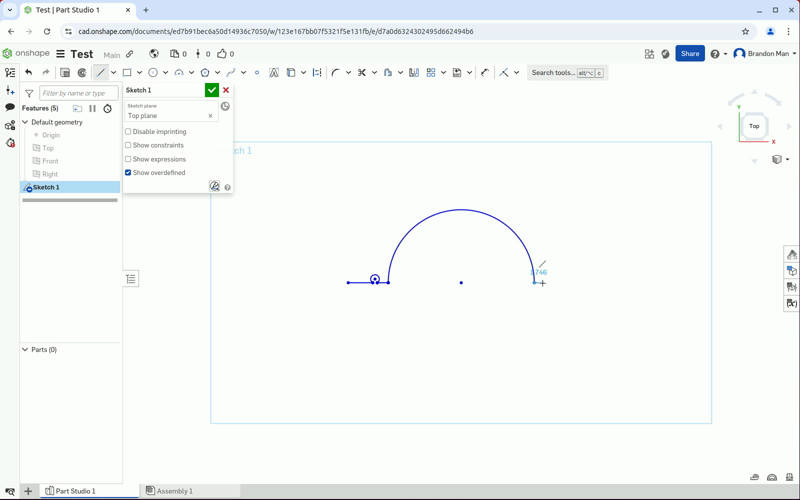
key_up(shift)
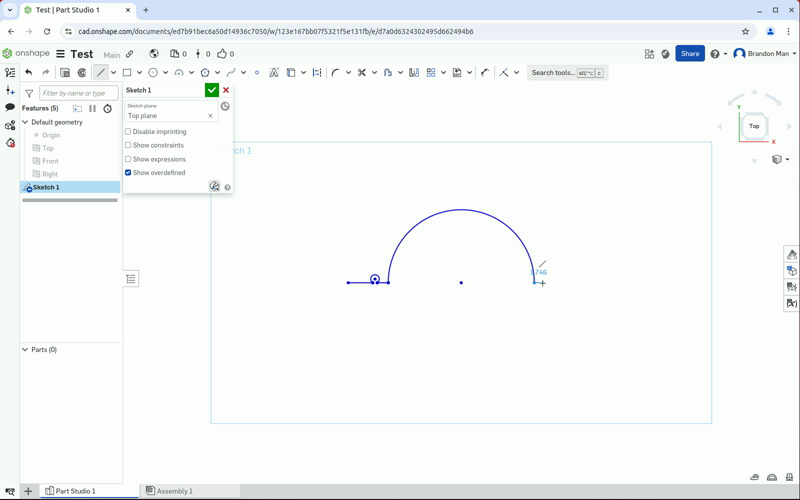
key(esc)
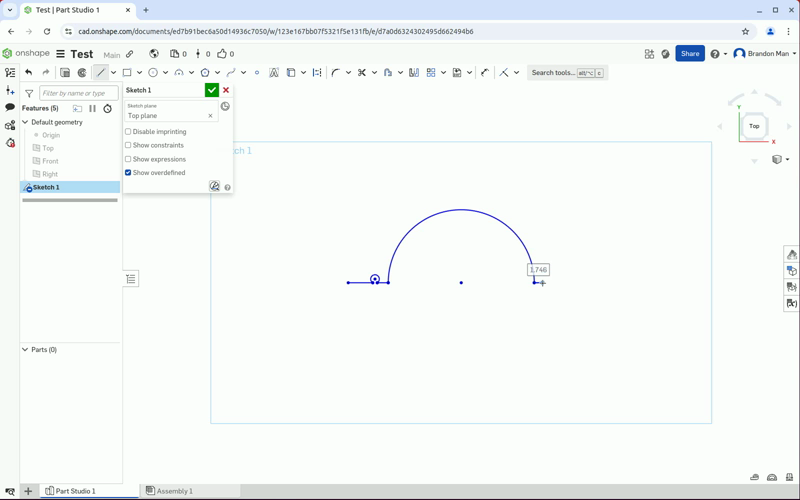
key(a)
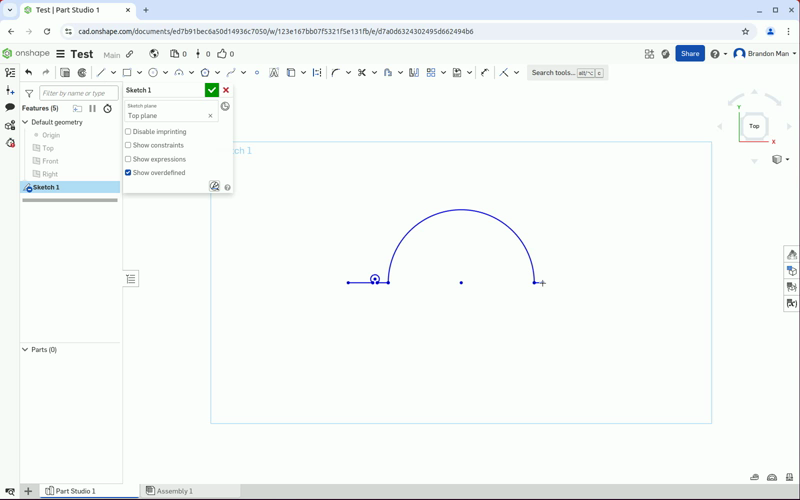
mouse_move(542, 282)
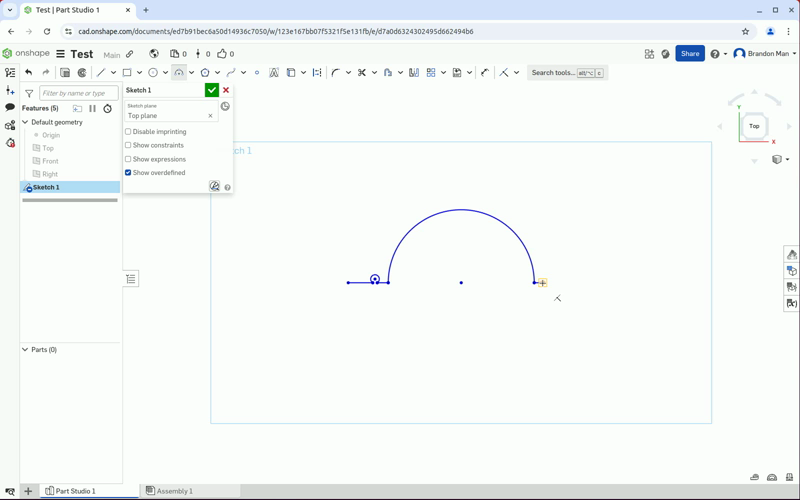
click(542, 282)
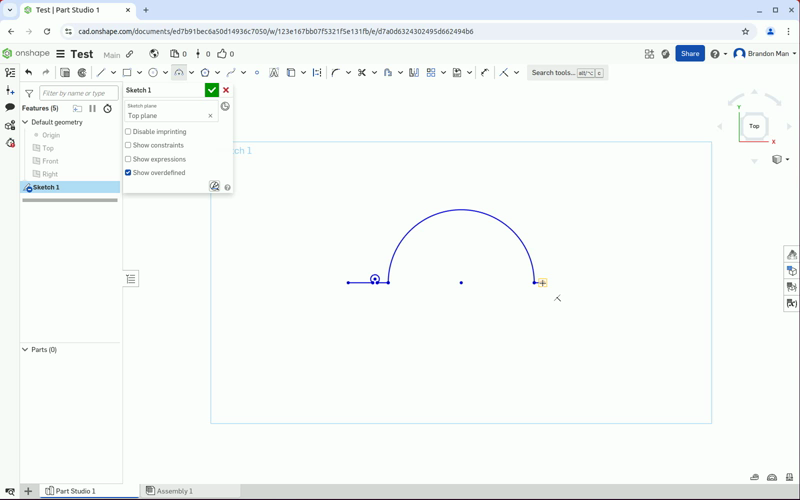
key_down(shift)
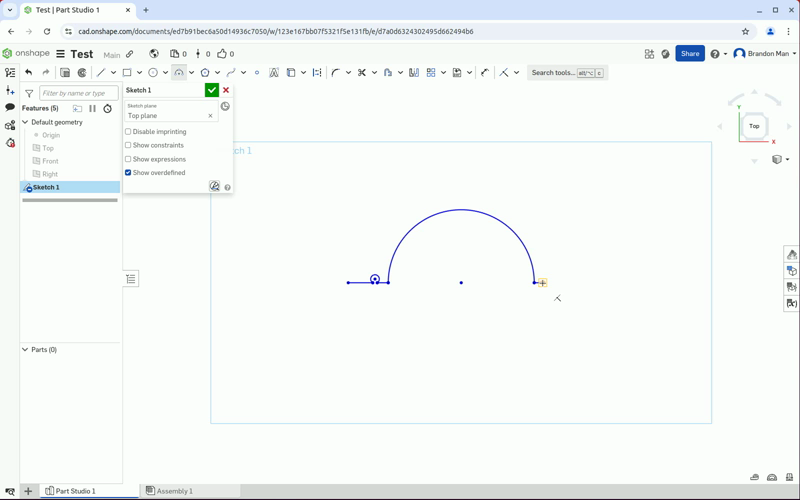
mouse_move(547, 282)
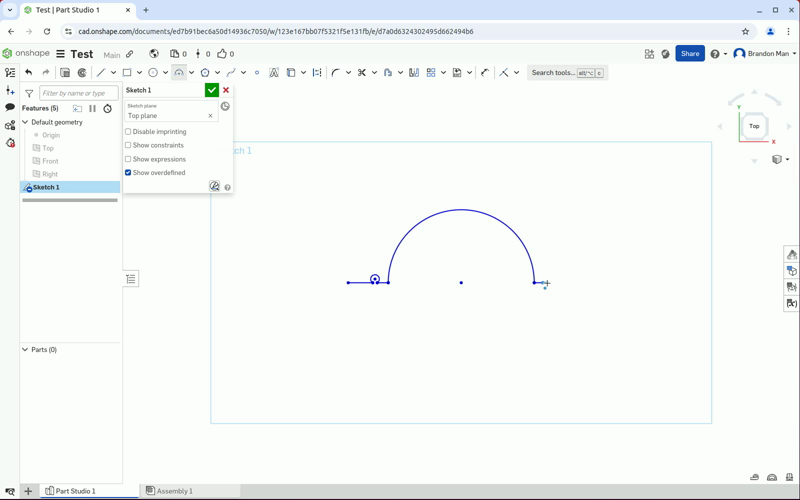
scroll(6)
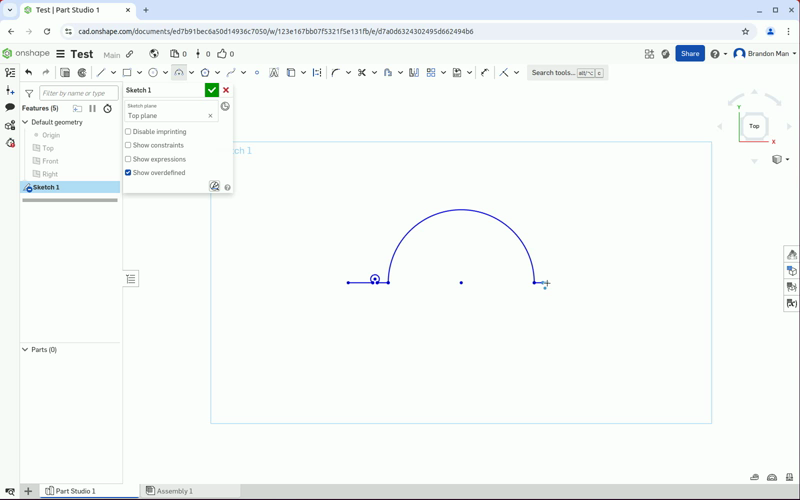
scroll(6)
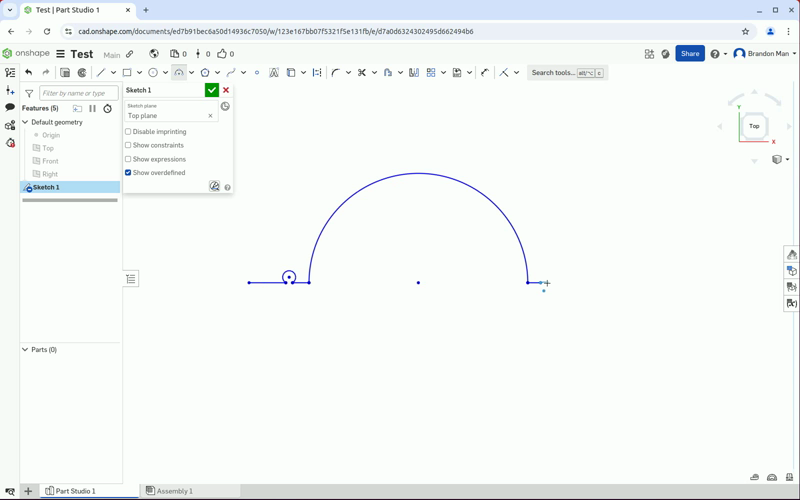
scroll(6)
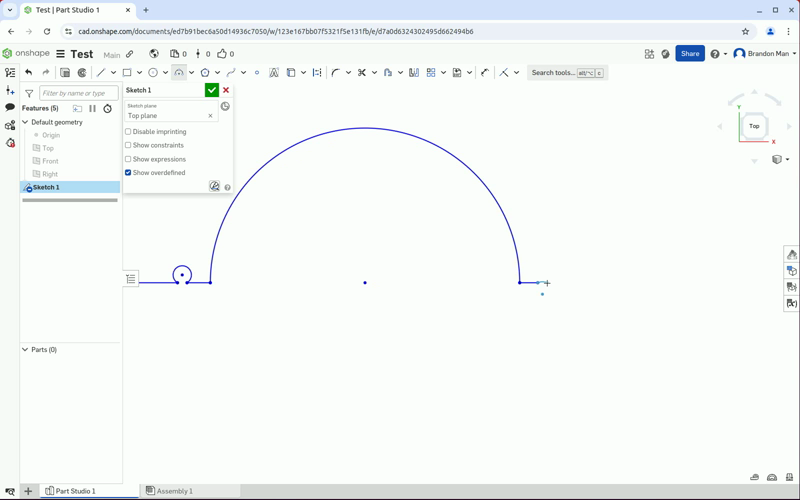
scroll(6)
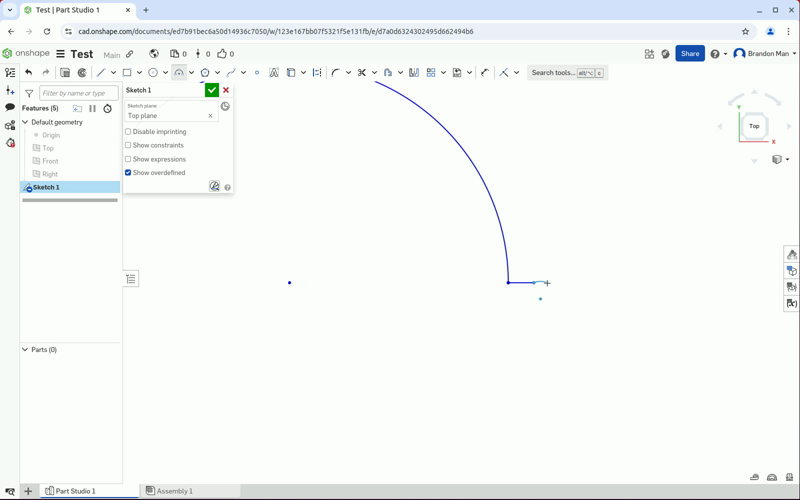
scroll(6)
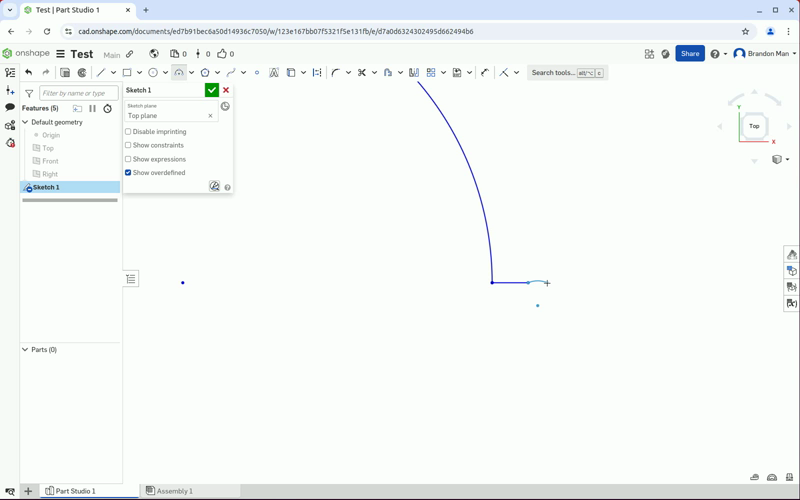
scroll(6)
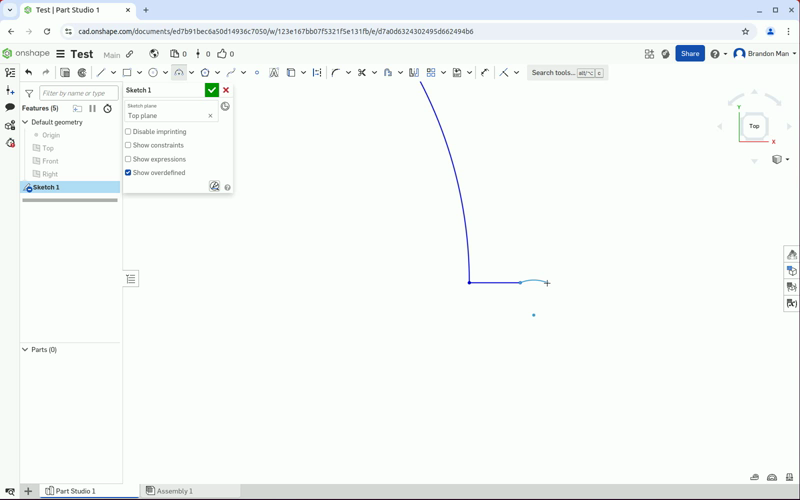
scroll(6)
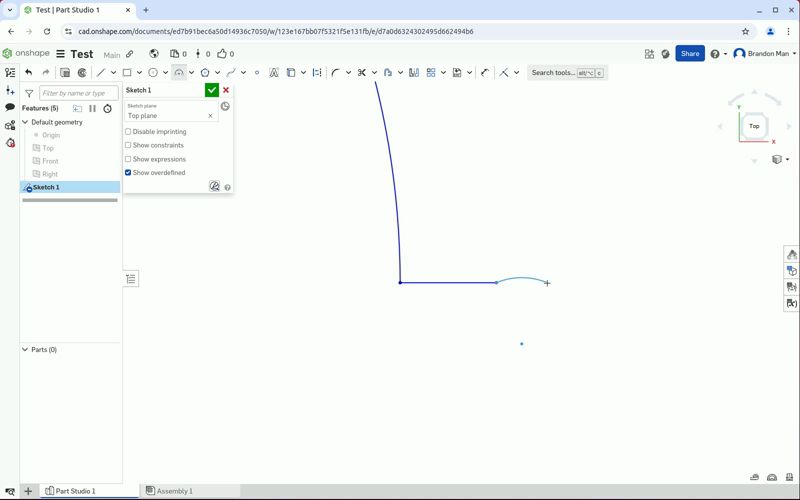
click(547, 282)
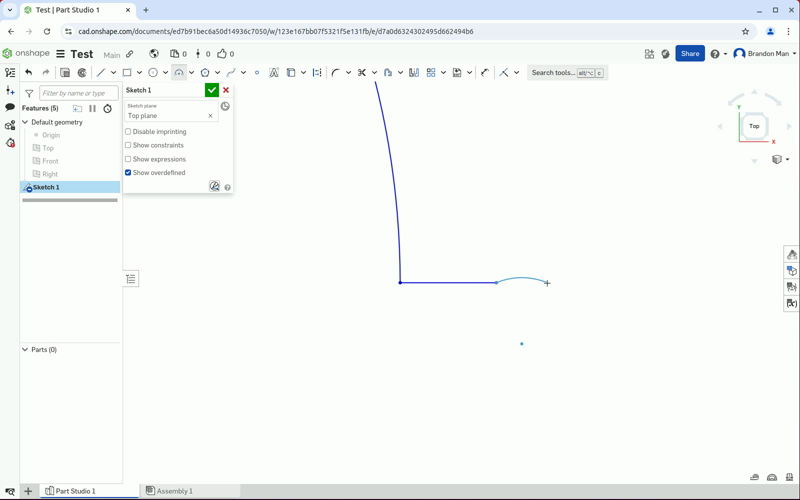
scroll(-6)
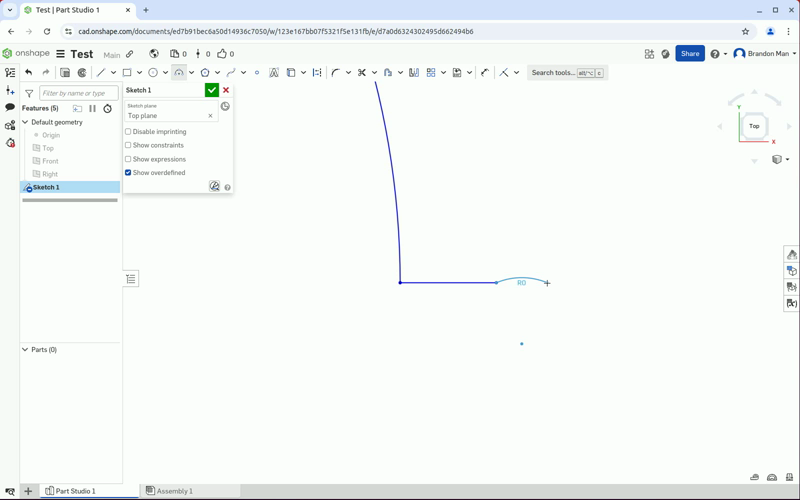
scroll(-6)
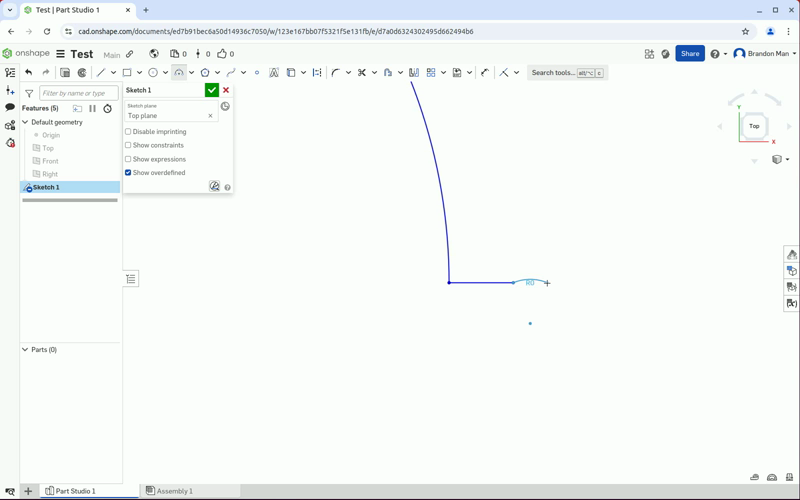
scroll(-6)
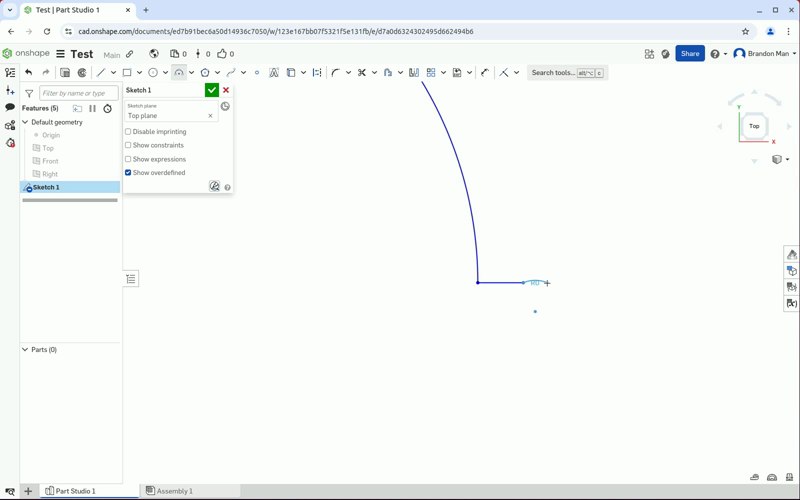
scroll(-6)
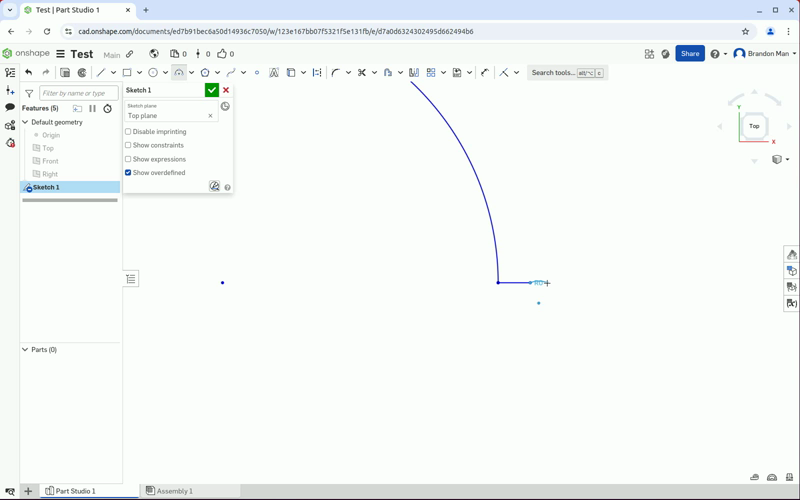
scroll(-6)
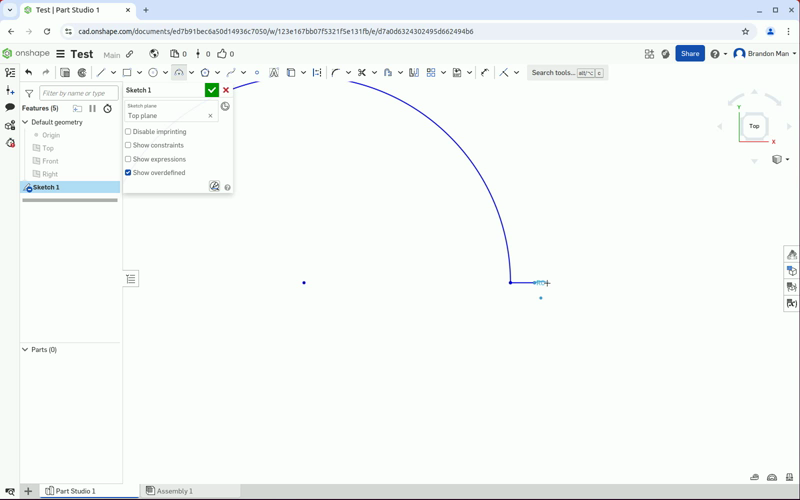
scroll(-6)
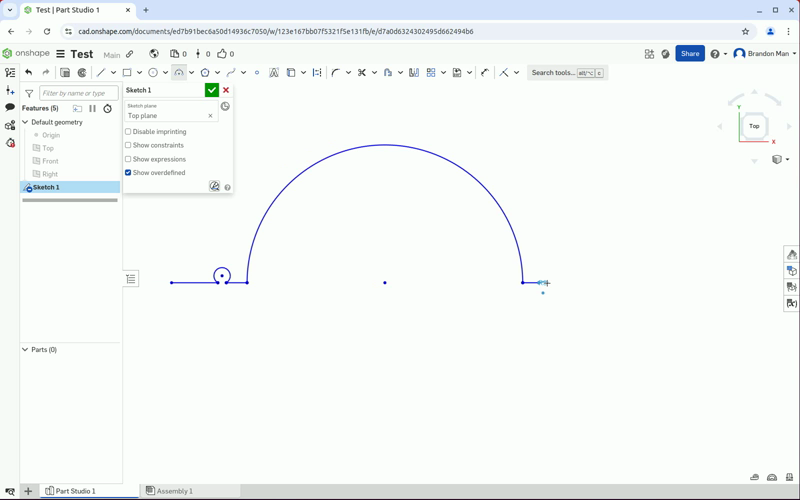
scroll(-6)
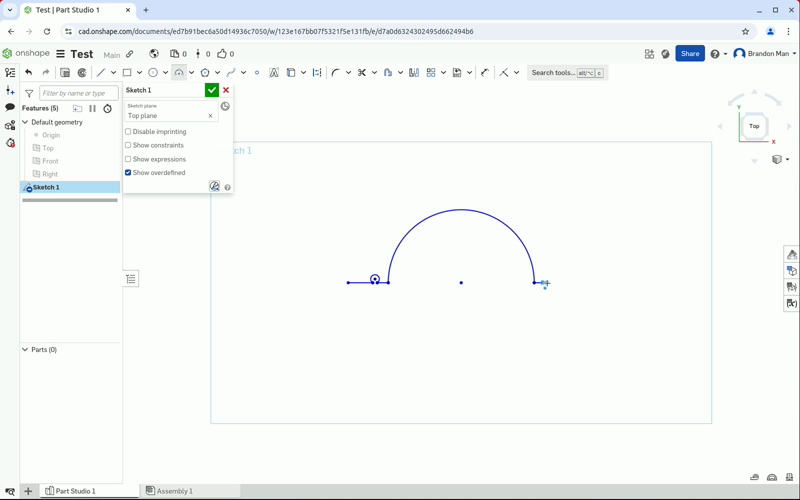
mouse_move(544, 291)
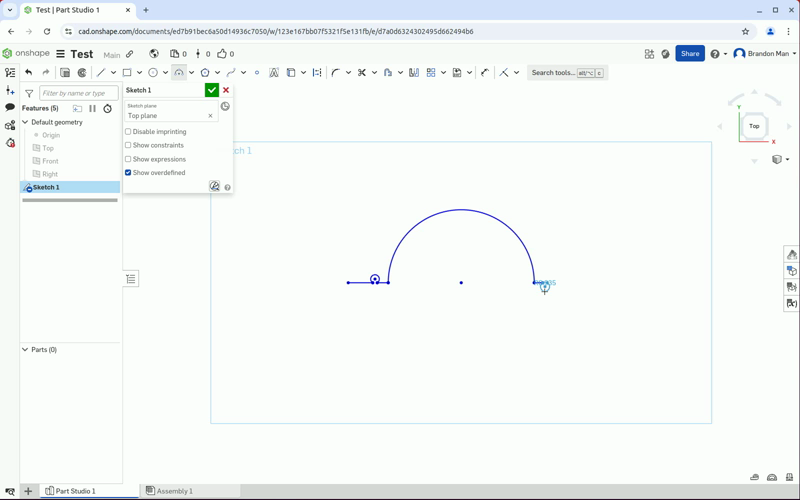
scroll(6)
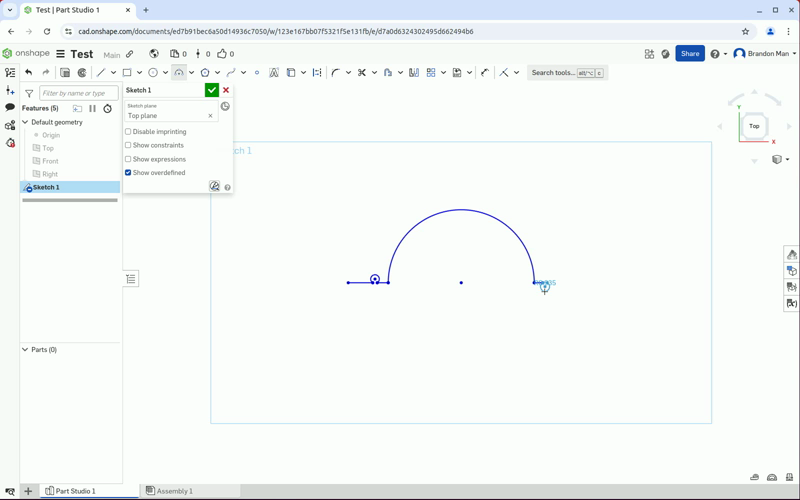
scroll(6)
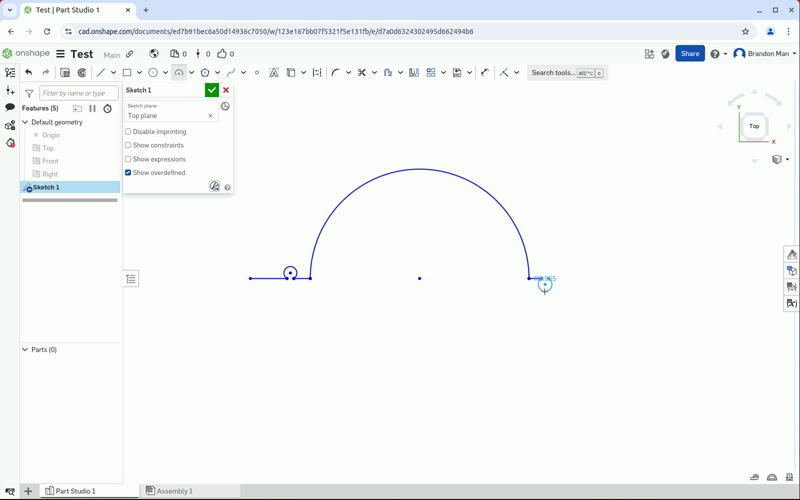
scroll(6)
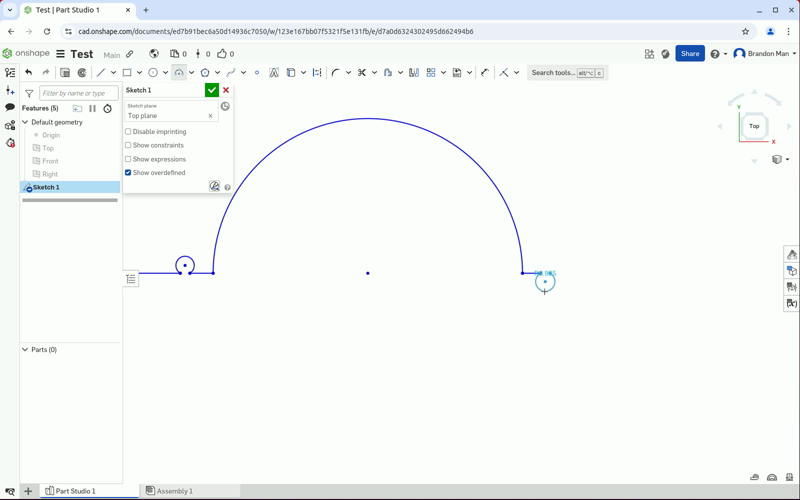
scroll(6)
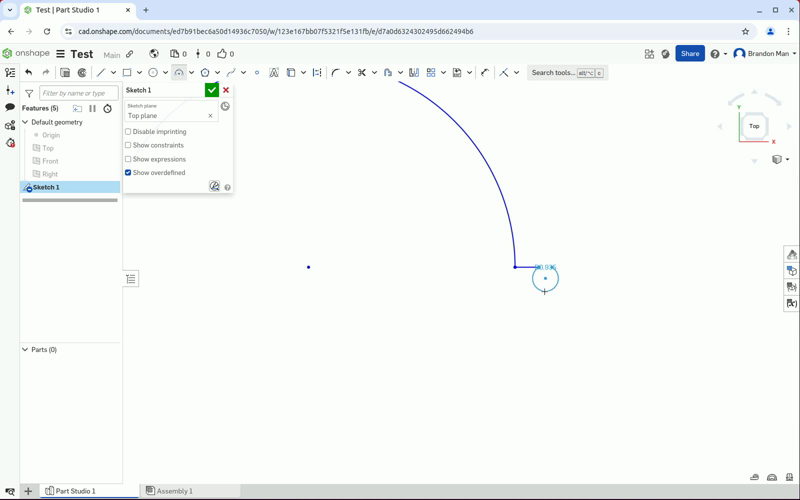
scroll(6)
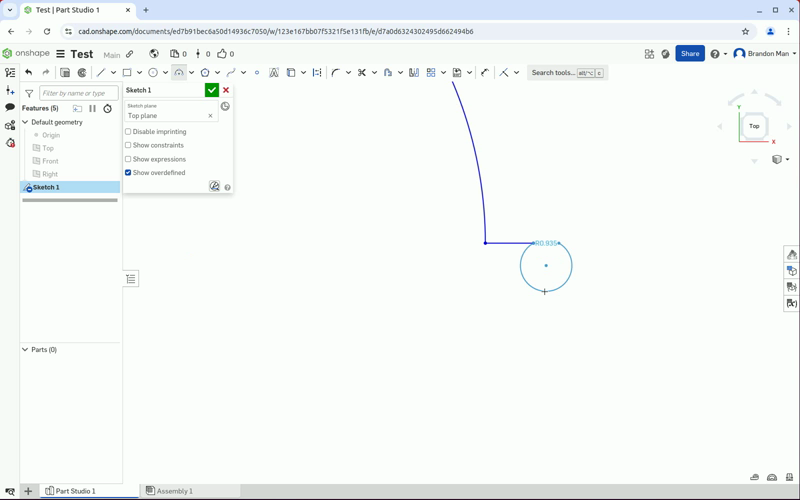
scroll(6)
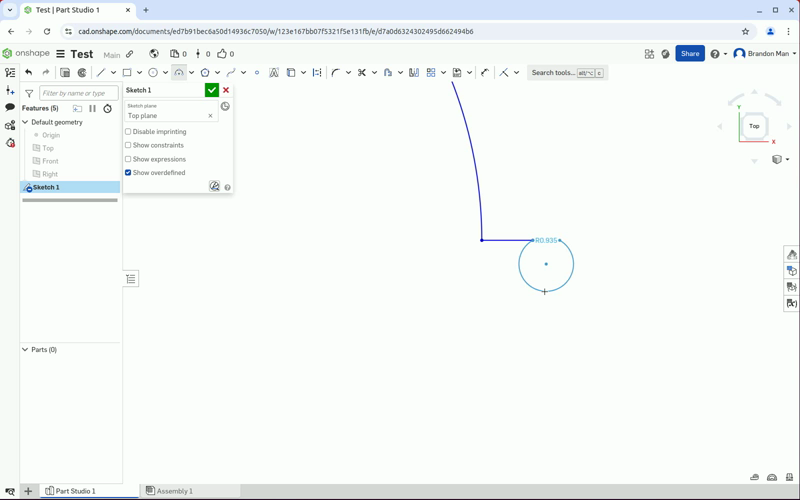
scroll(6)
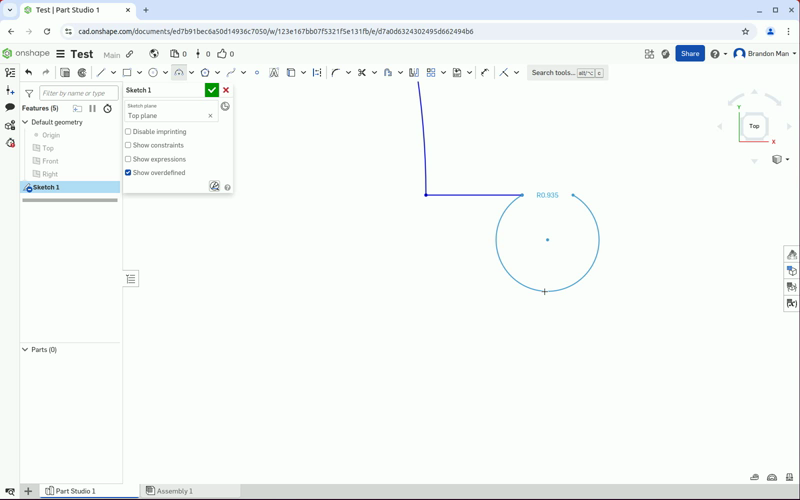
click(544, 291)
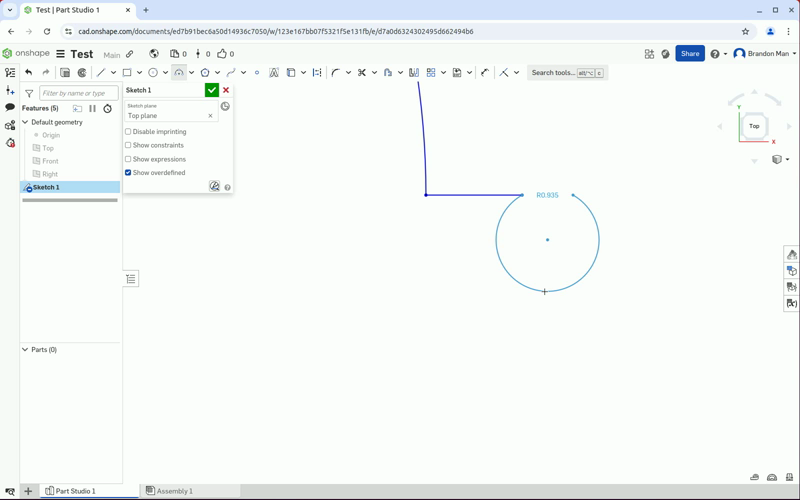
scroll(-6)
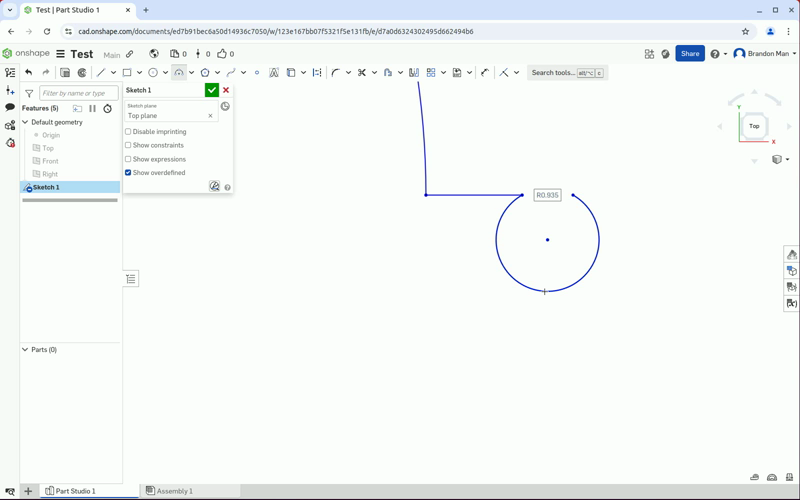
scroll(-6)
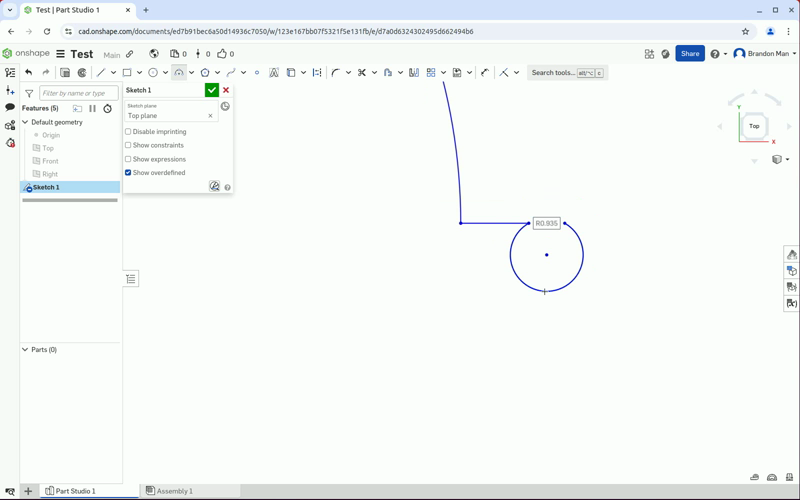
scroll(-6)
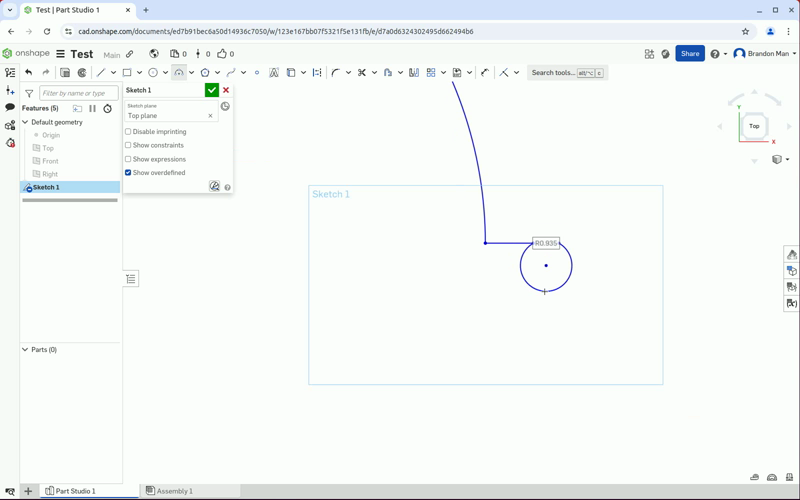
scroll(-6)
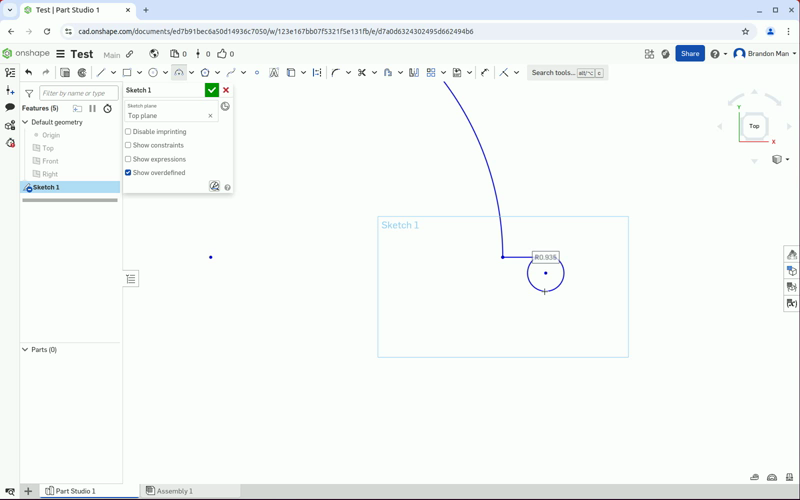
scroll(-6)
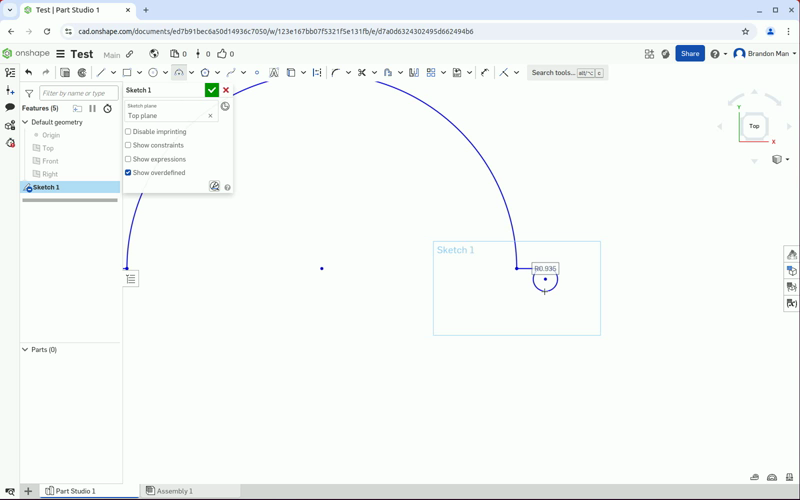
scroll(-6)
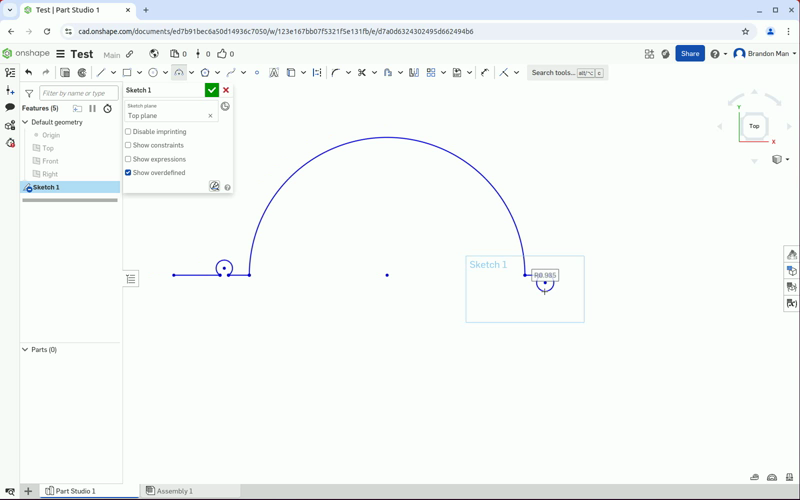
scroll(-6)
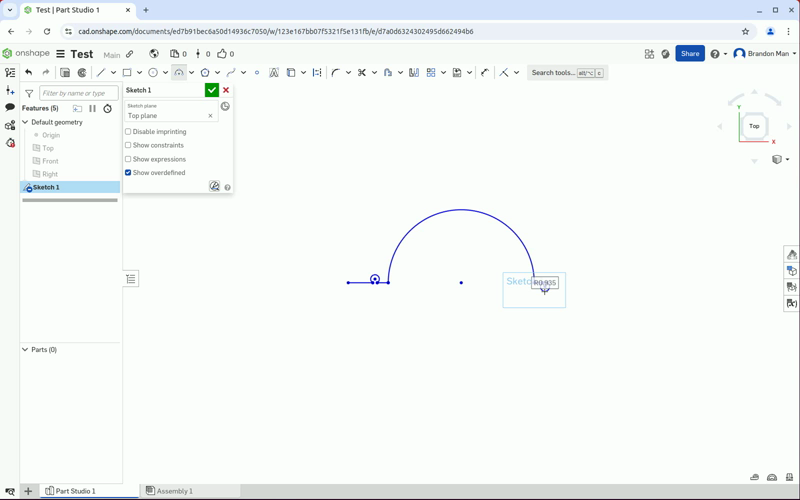
key_up(shift)
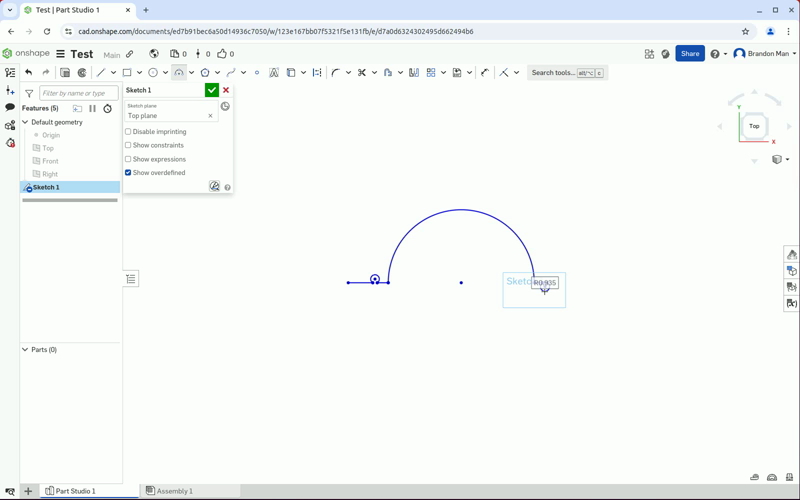
key(esc)
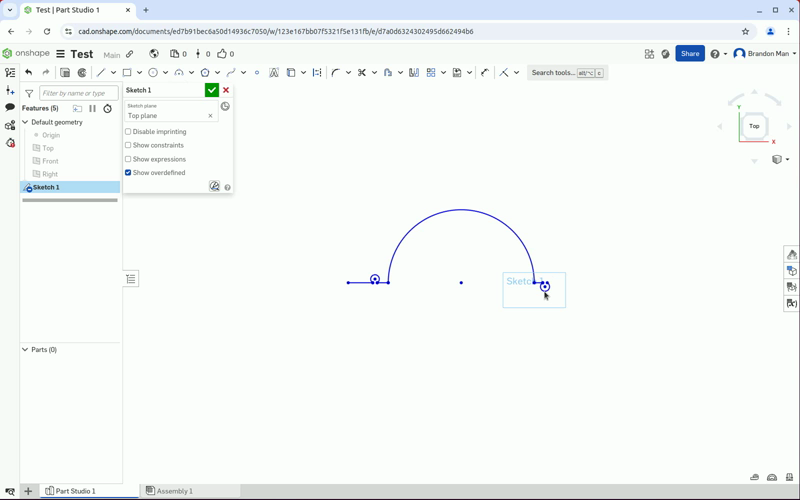
key(l)
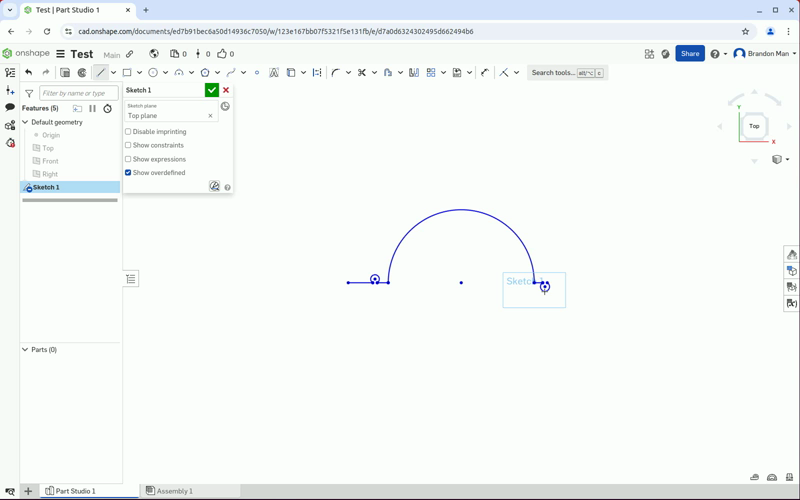
mouse_move(547, 282)
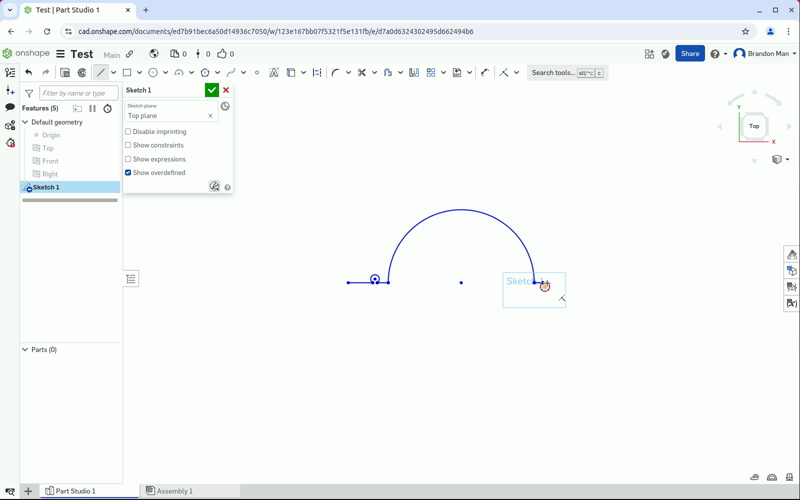
click(547, 282)
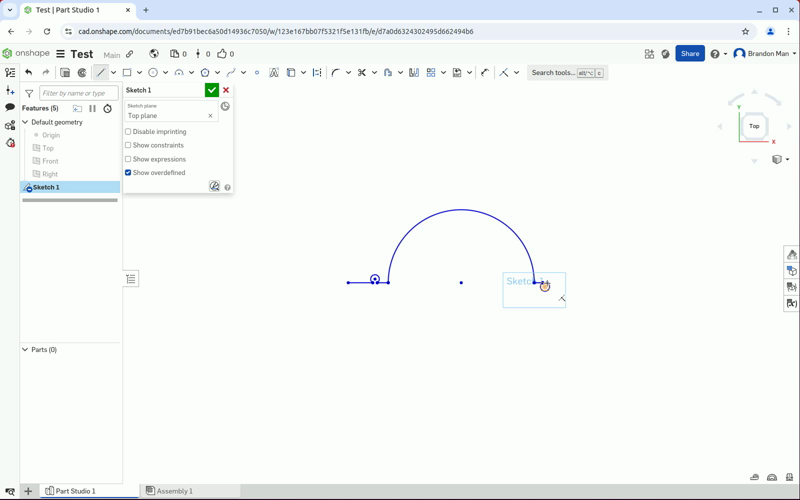
key_down(shift)
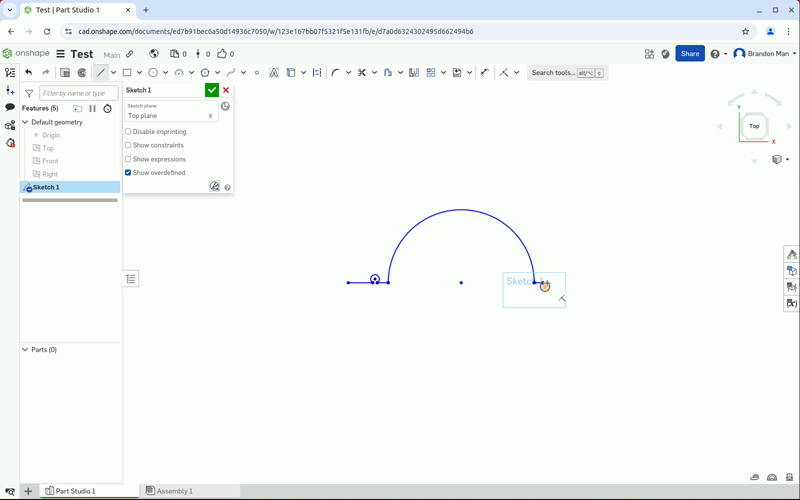
mouse_move(577, 282)
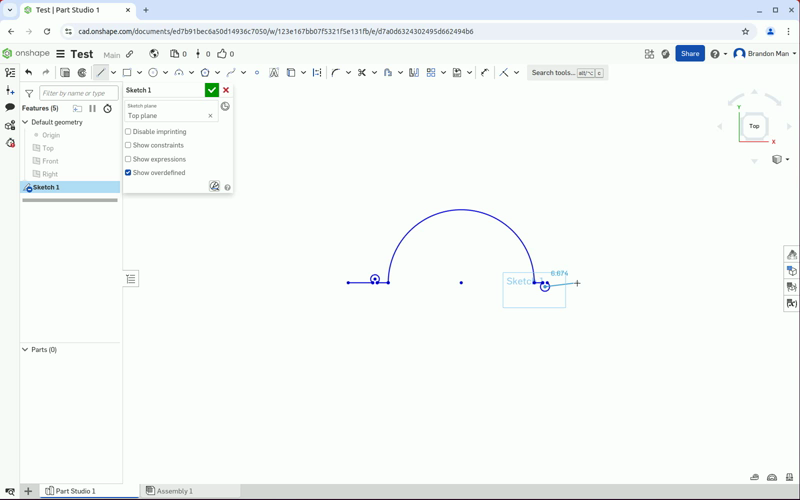
mouse_move(553, 282)
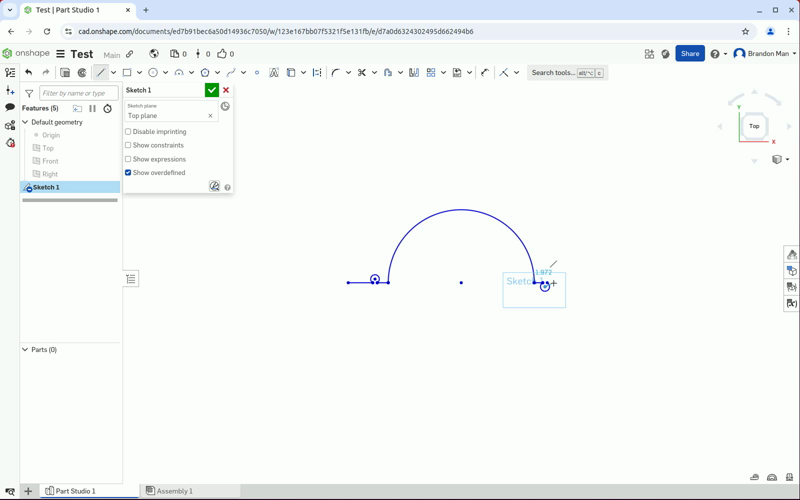
scroll(6)
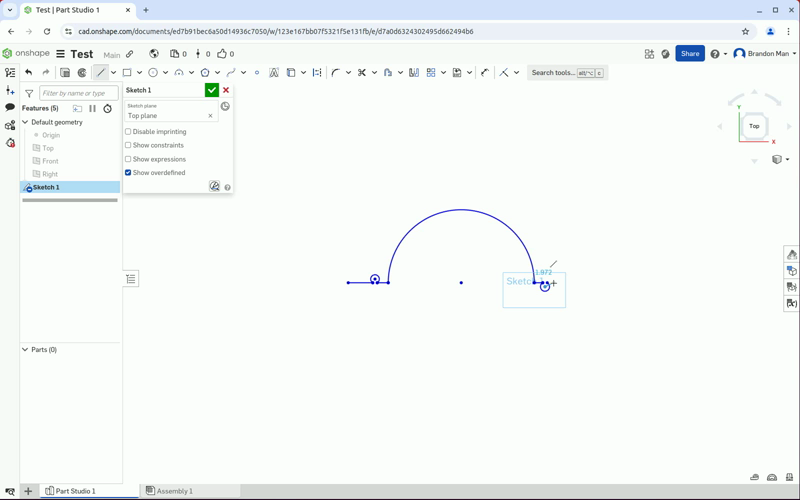
scroll(6)
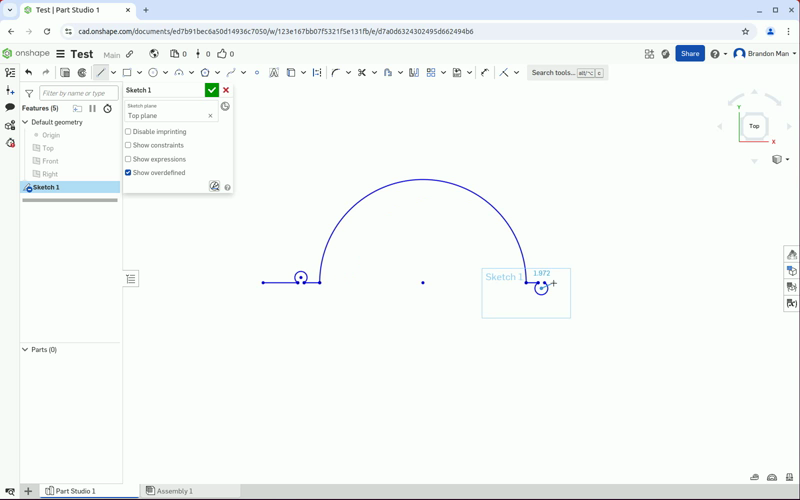
scroll(6)
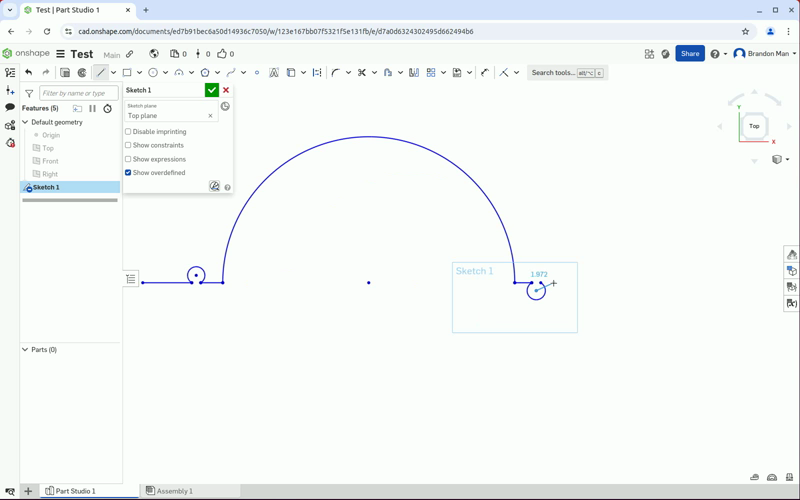
scroll(6)
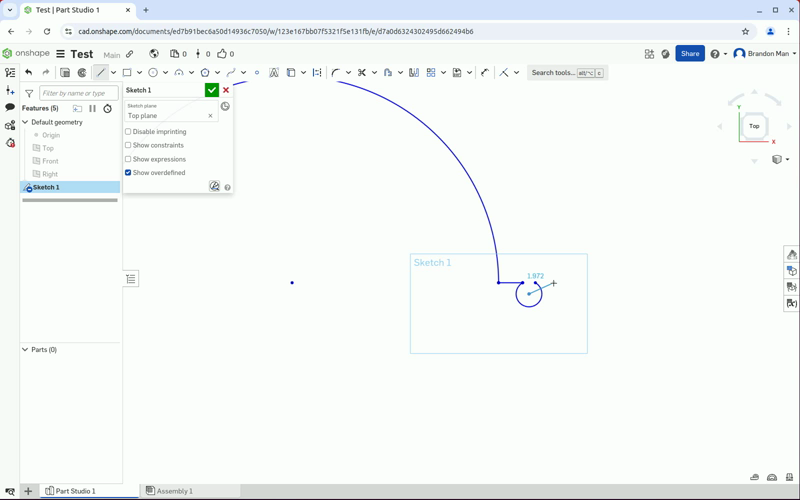
scroll(6)
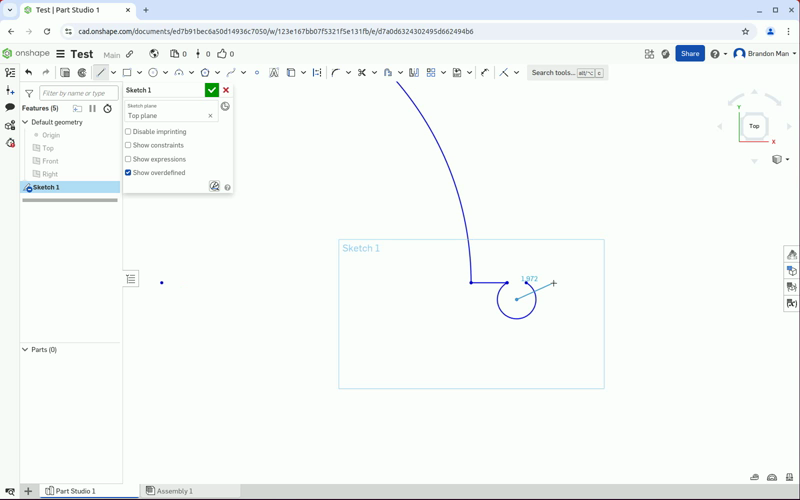
scroll(6)
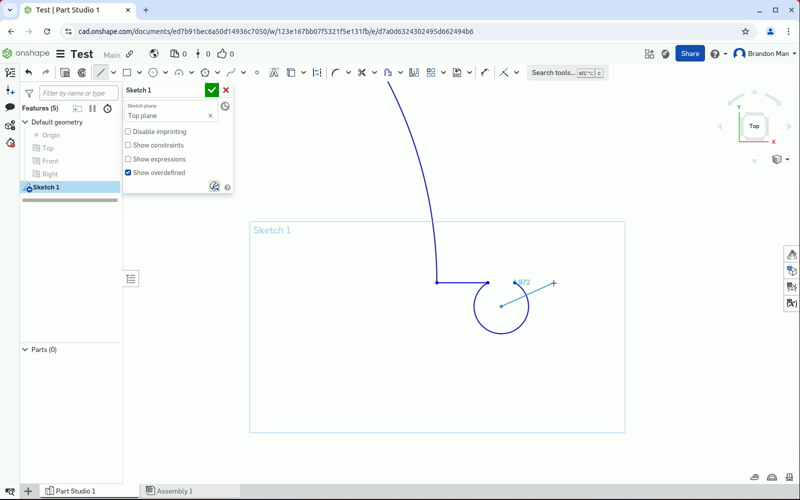
scroll(6)
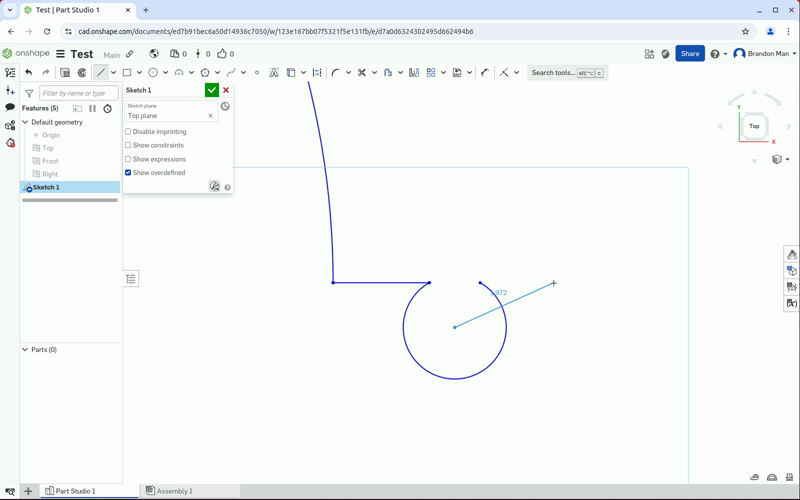
click(553, 282)
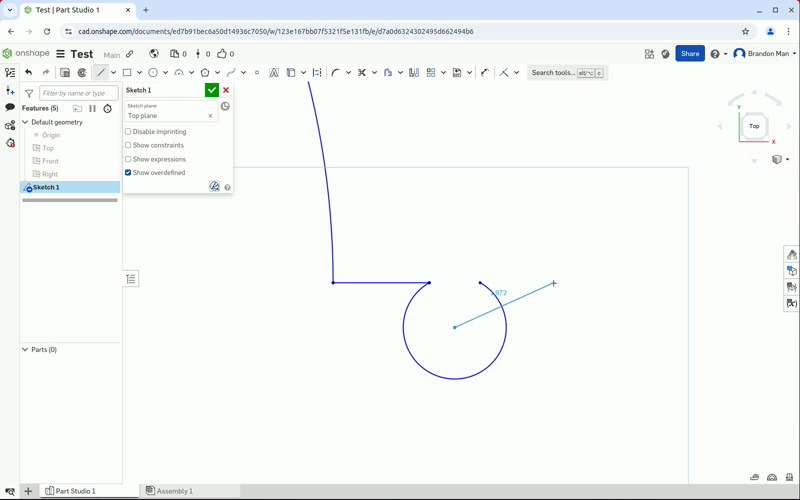
scroll(-6)
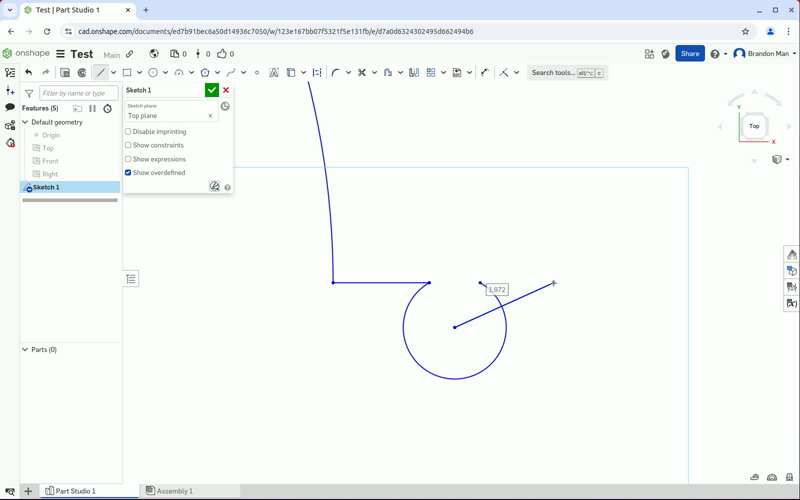
scroll(-6)
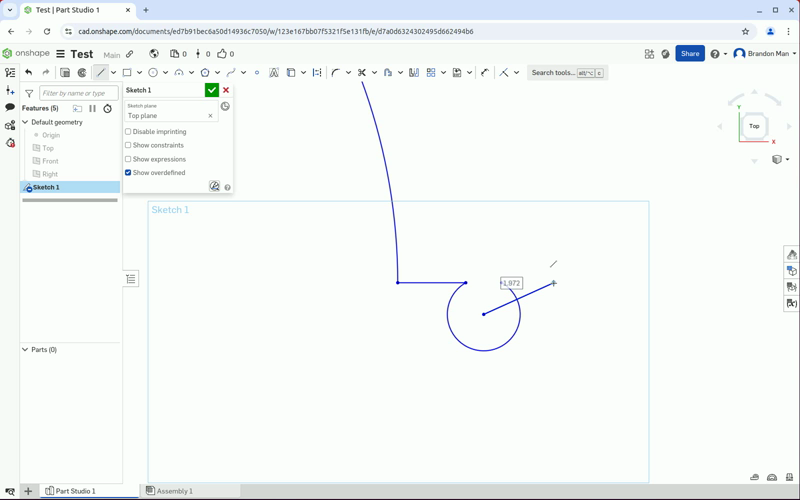
scroll(-6)
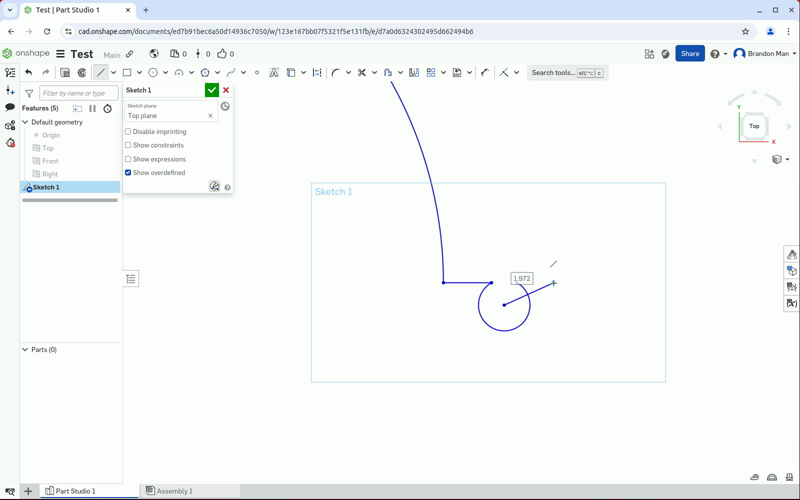
scroll(-6)
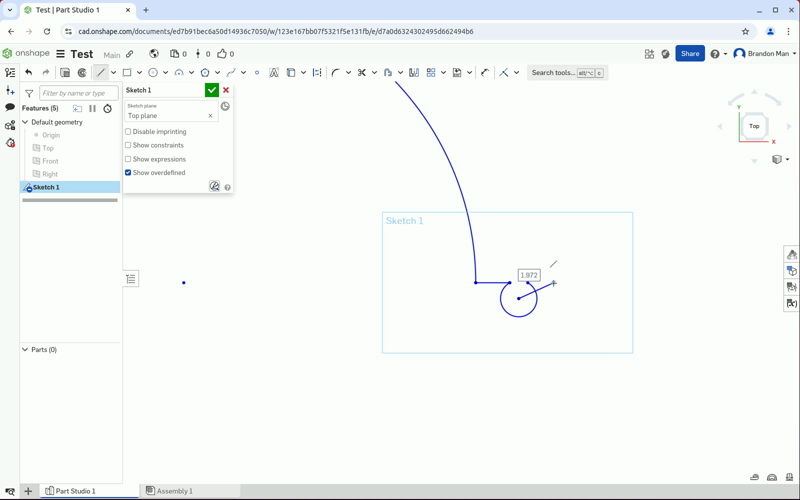
scroll(-6)
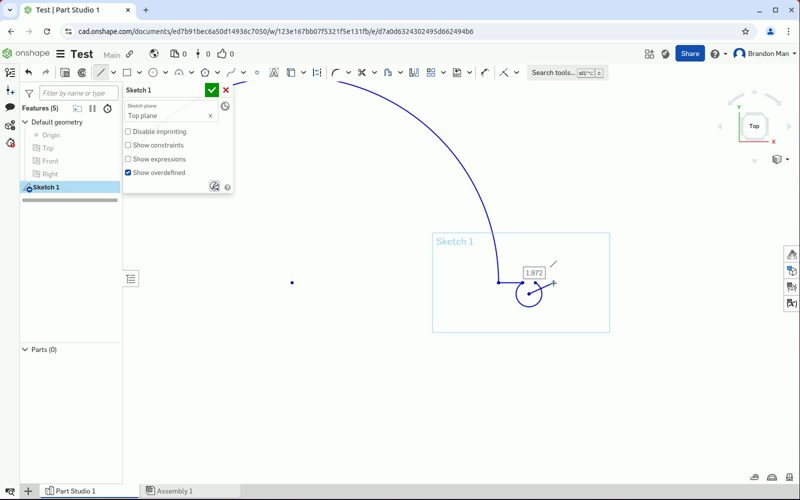
scroll(-6)
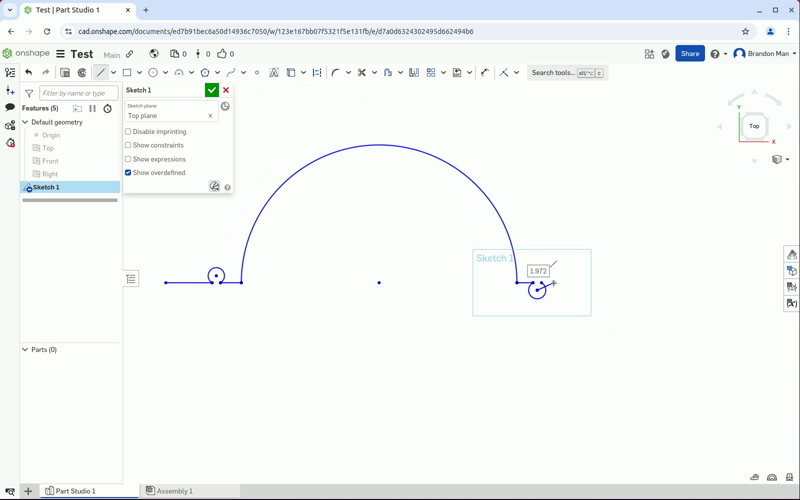
scroll(-6)
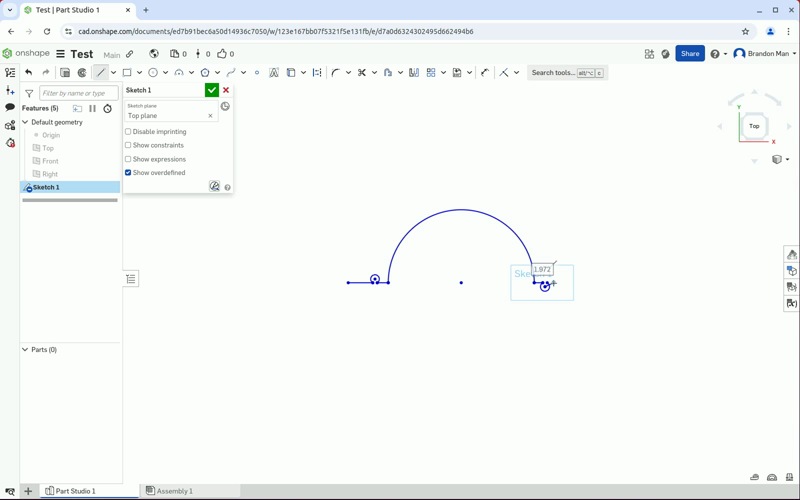
key_up(shift)
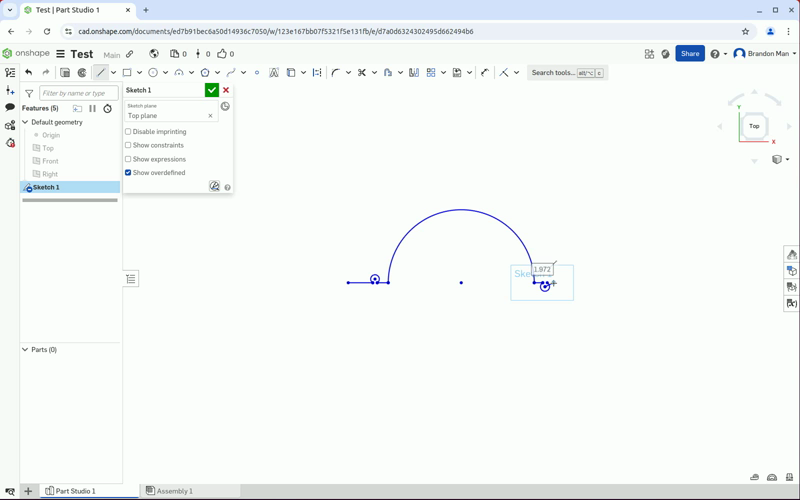
key_down(shift)
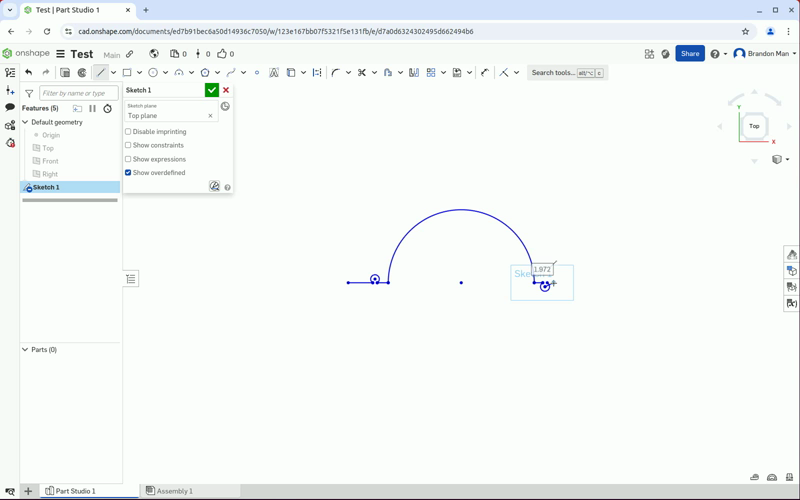
mouse_move(583, 282)
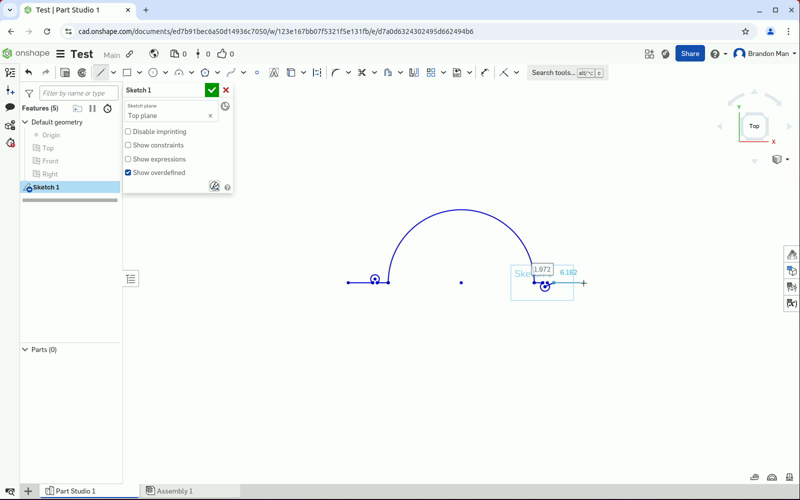
mouse_move(558, 254)
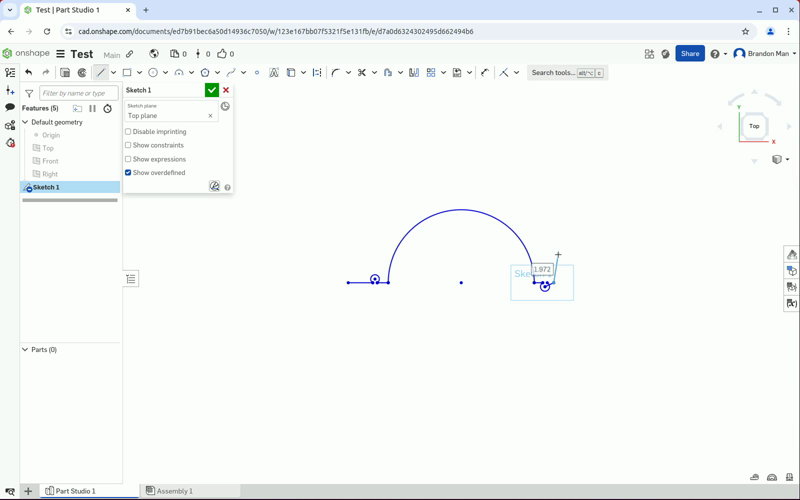
click(558, 254)
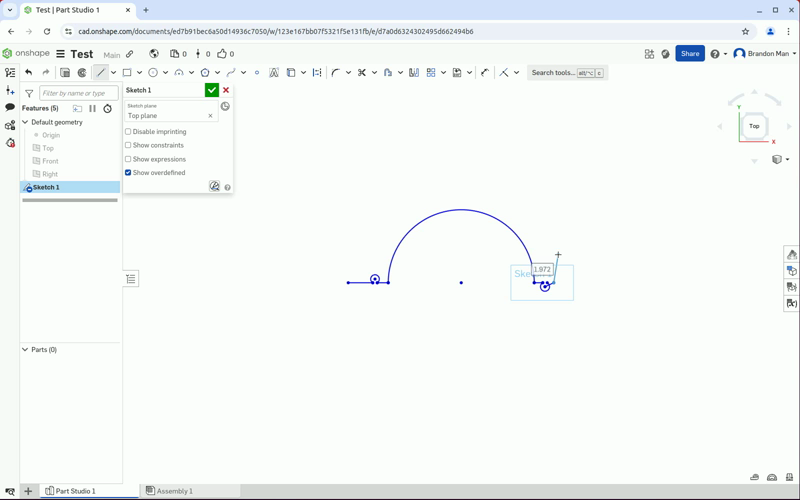
key_up(shift)
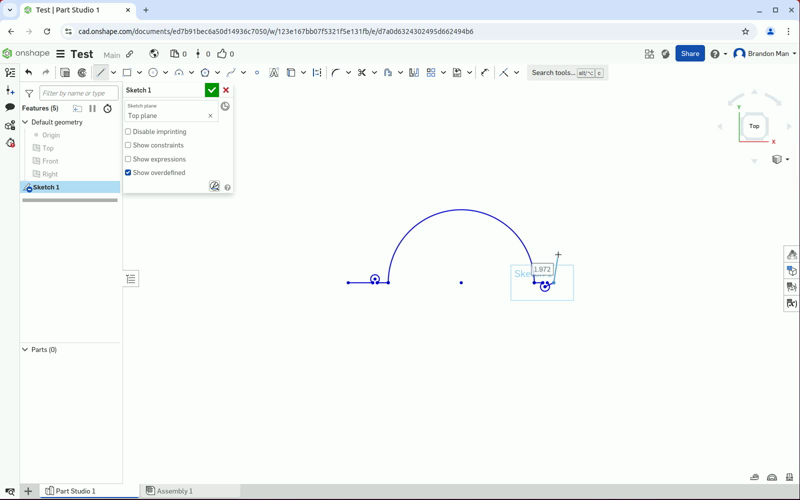
key(esc)
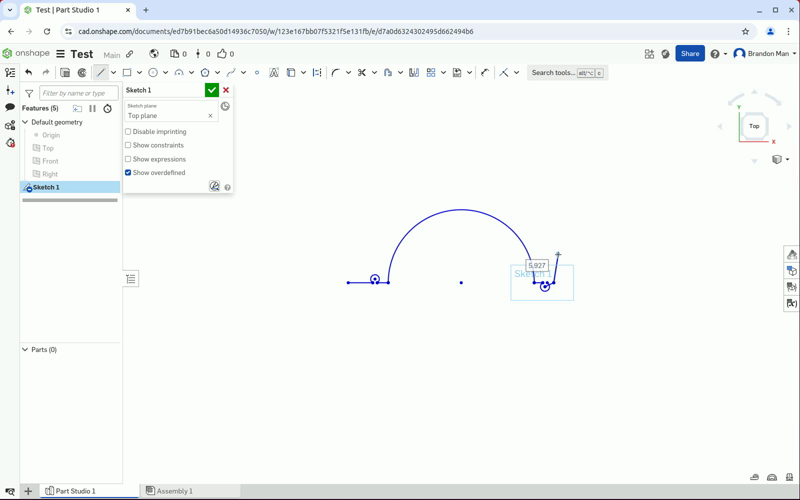
key(a)
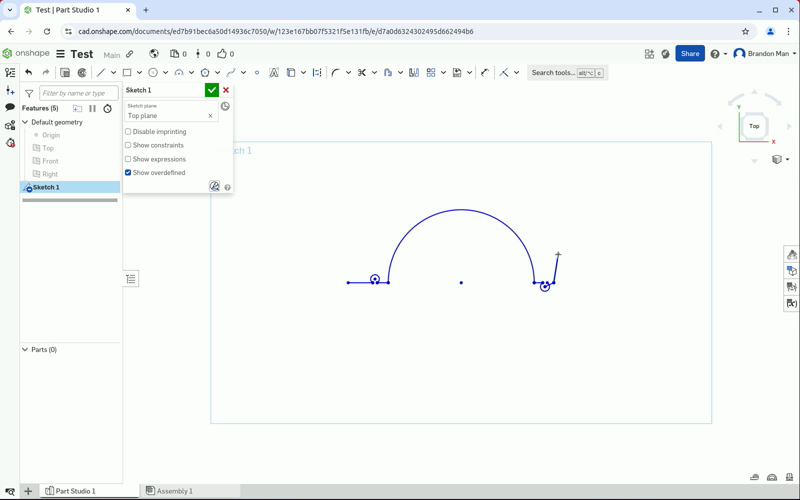
mouse_move(558, 254)
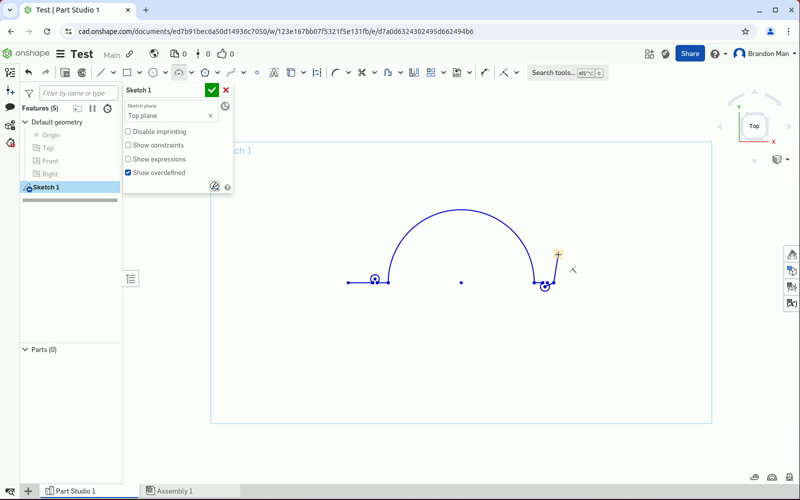
click(558, 254)
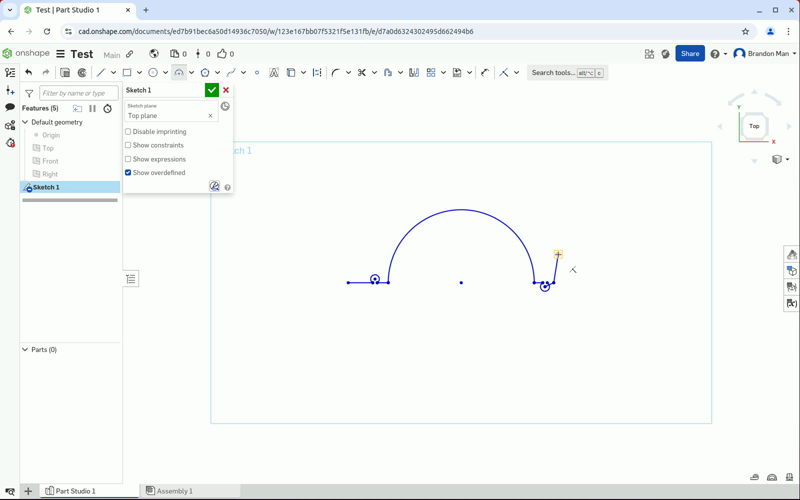
key_down(shift)
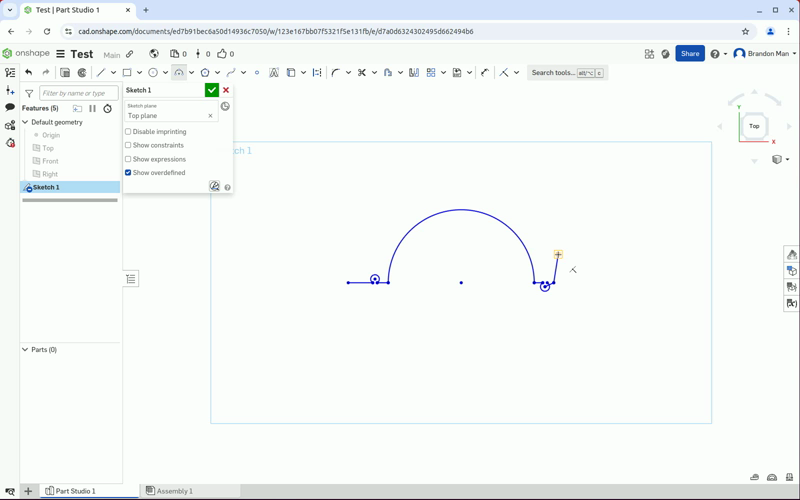
mouse_move(370, 234)
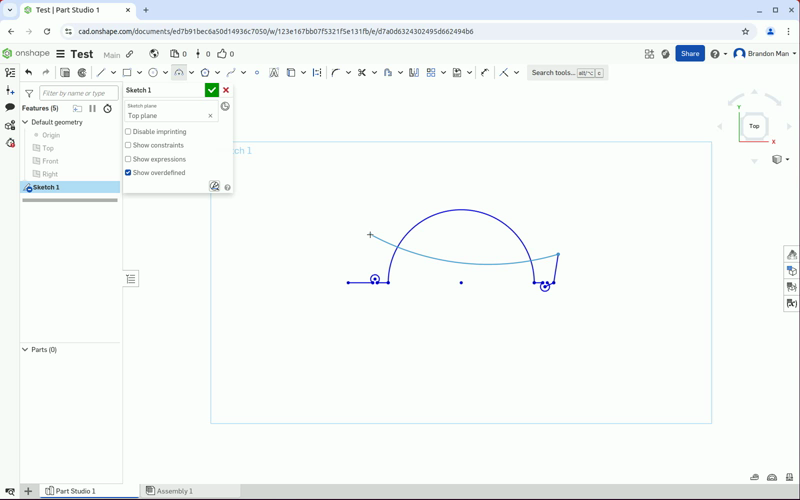
click(370, 234)
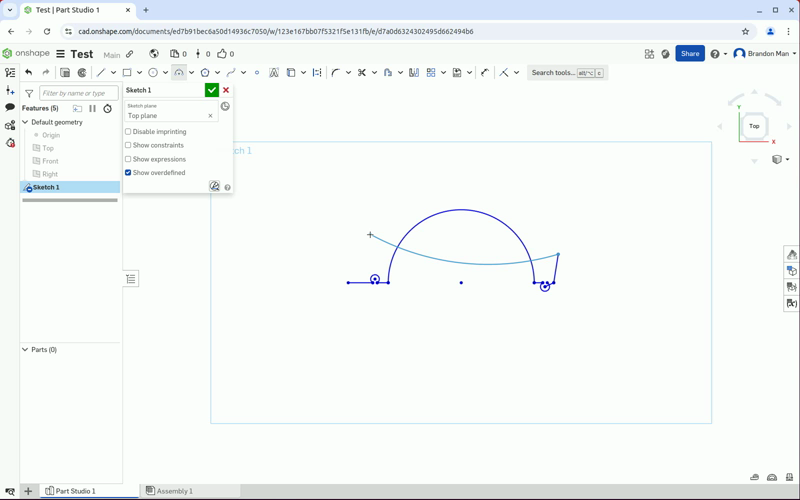
mouse_move(470, 181)
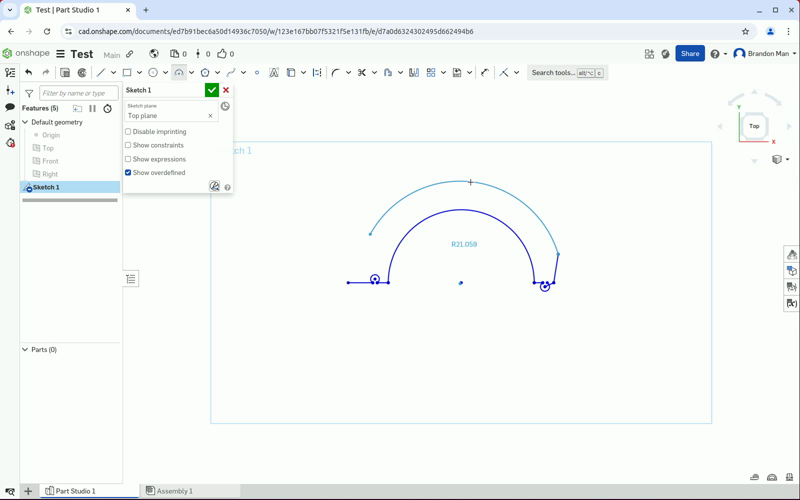
click(470, 181)
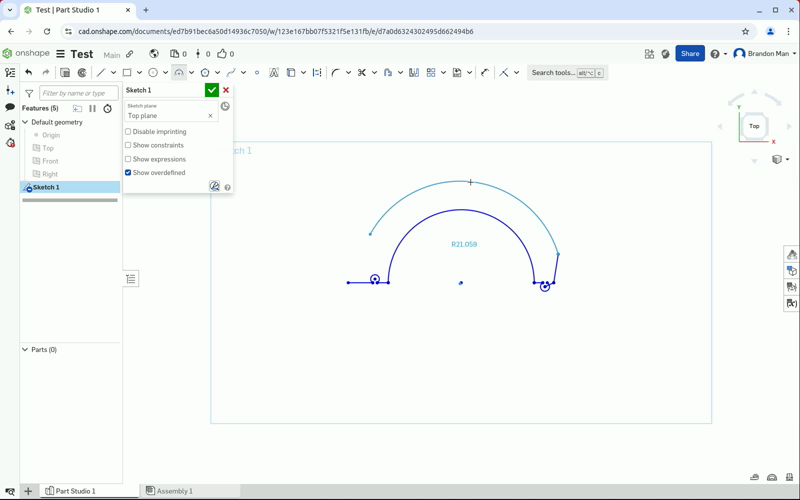
key_up(shift)
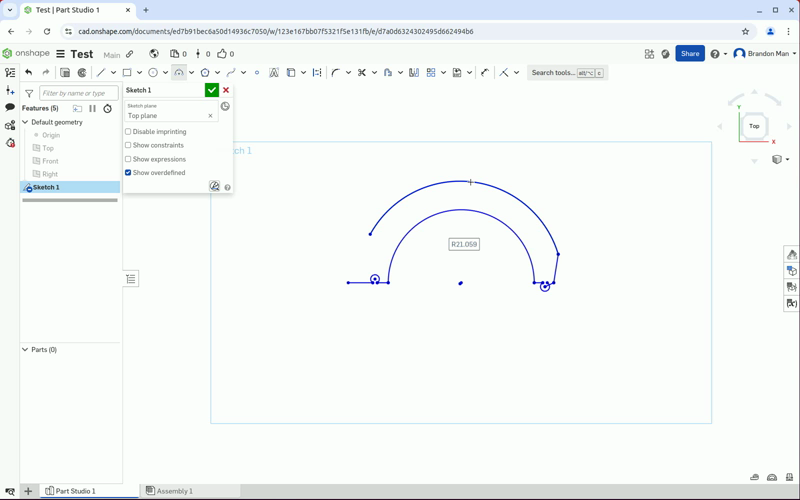
key(esc)
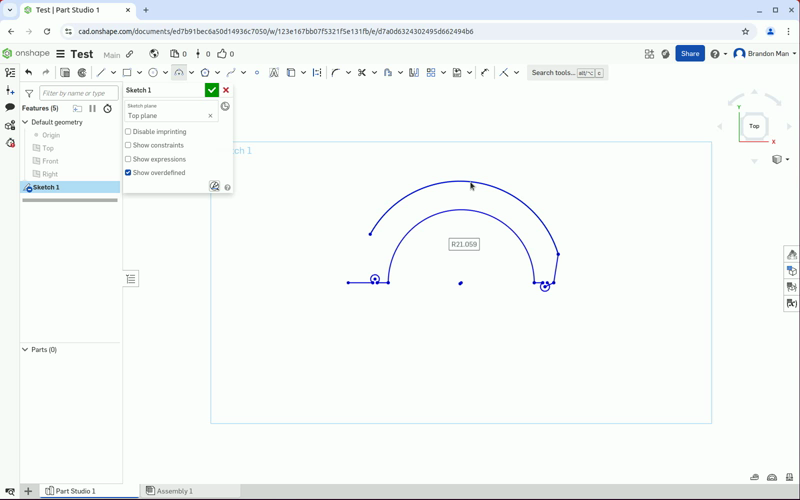
key(l)
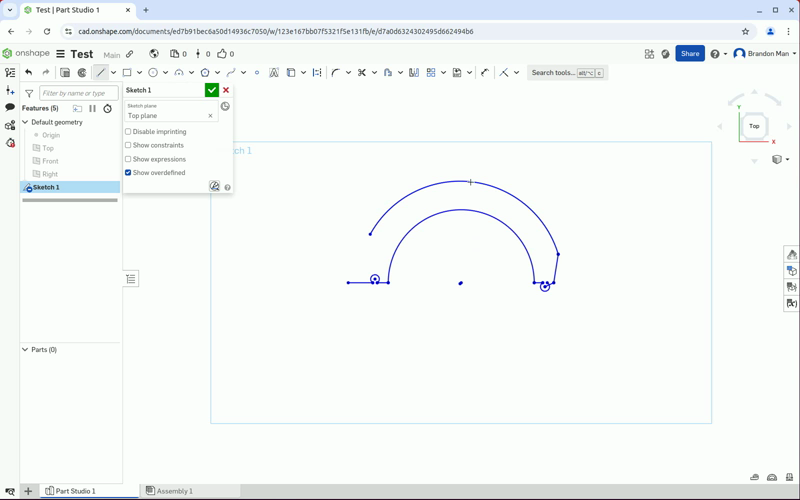
mouse_move(370, 234)
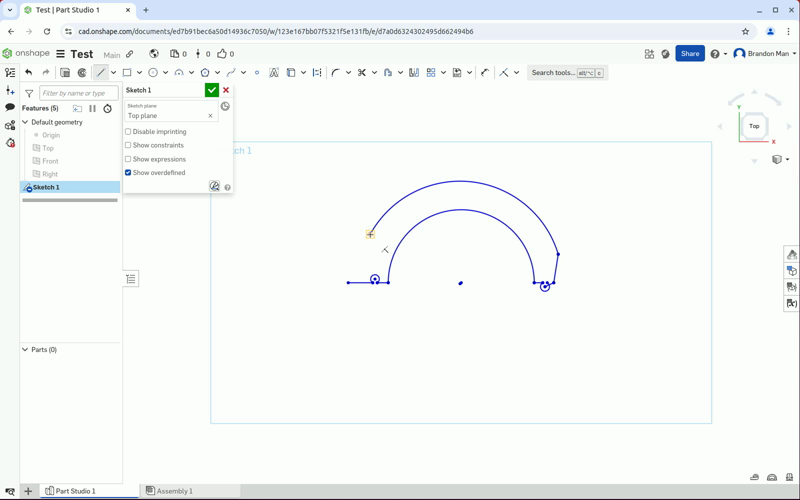
click(370, 234)
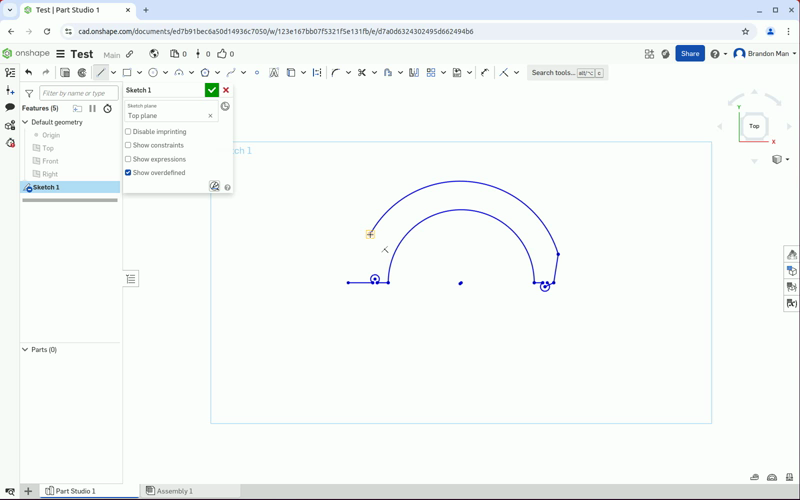
mouse_move(400, 234)
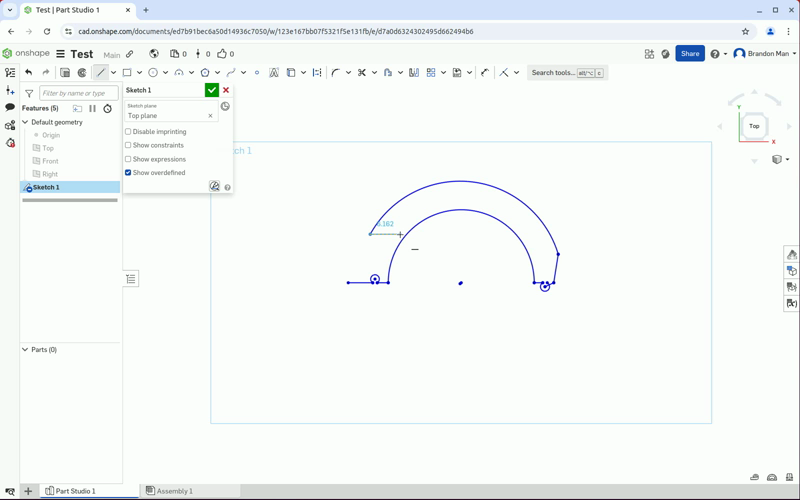
key_down(shift)
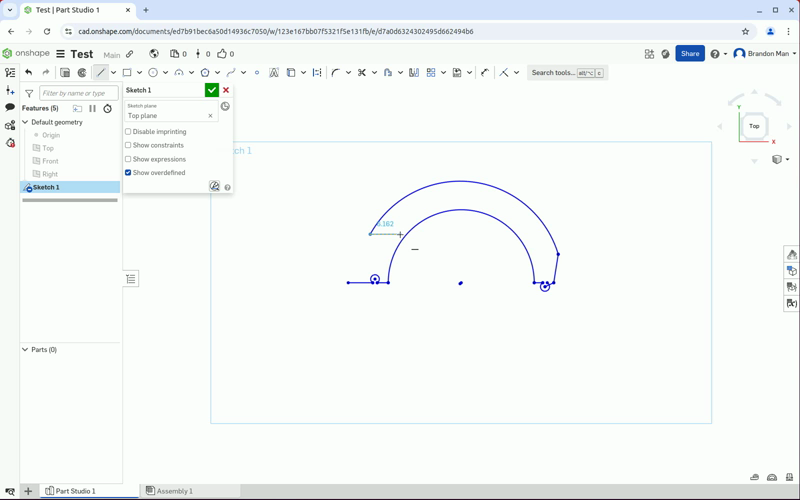
mouse_move(348, 282)
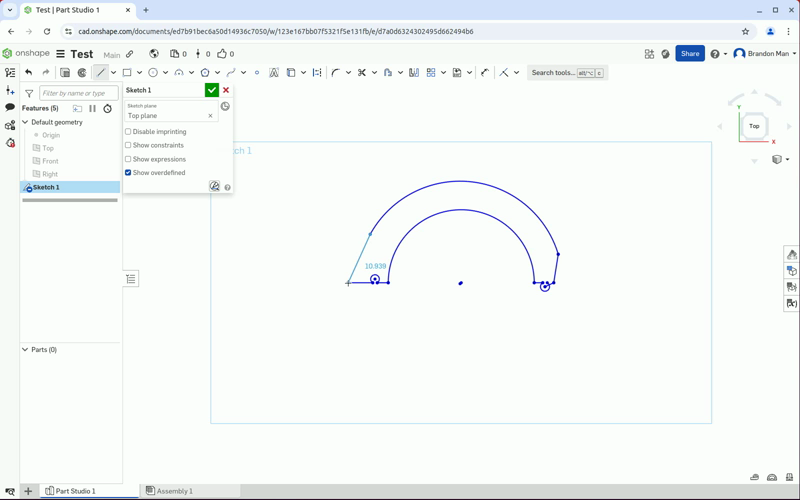
key_up(shift)
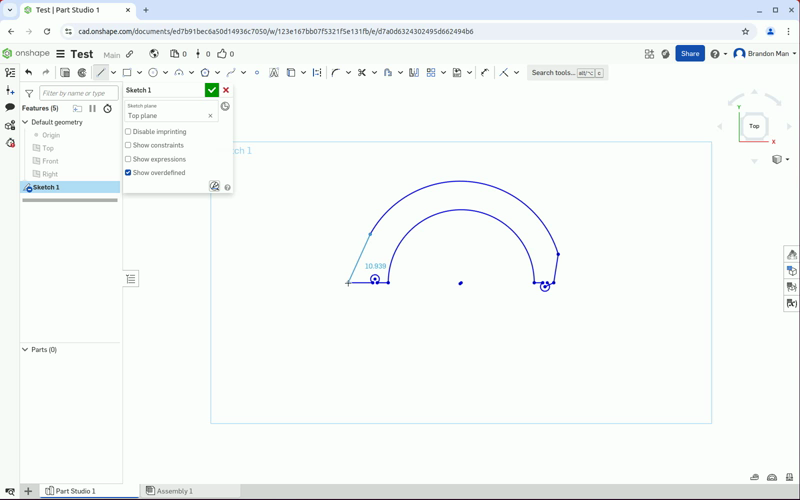
click(348, 282)
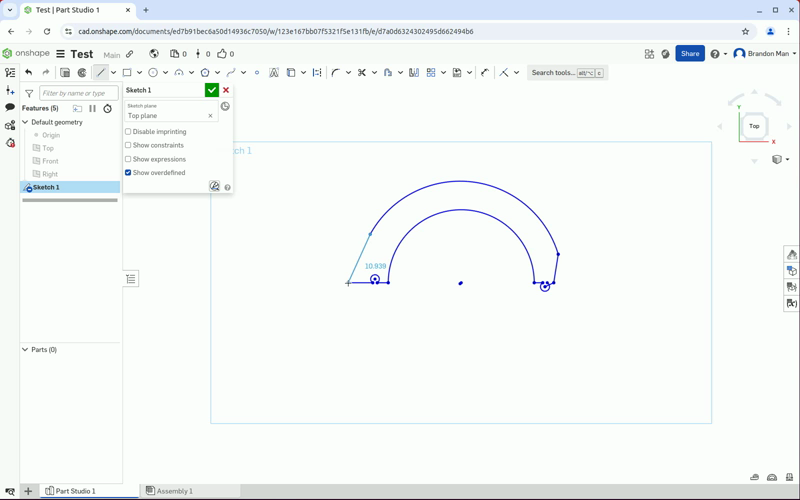
key(esc)
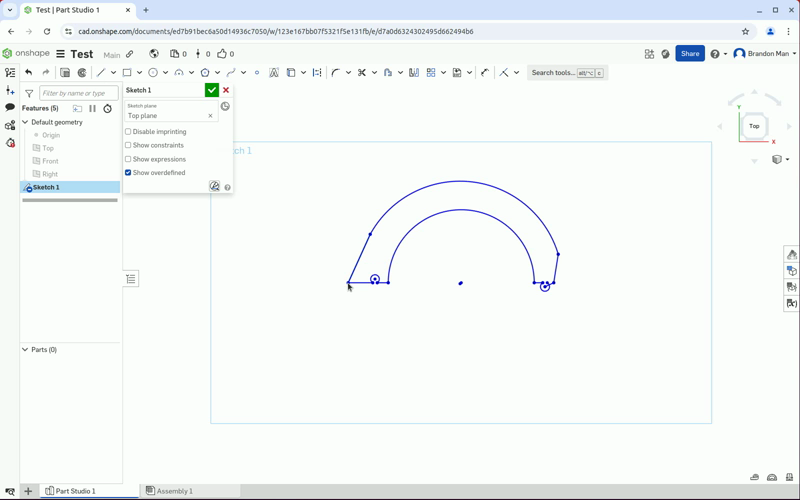
key(c)
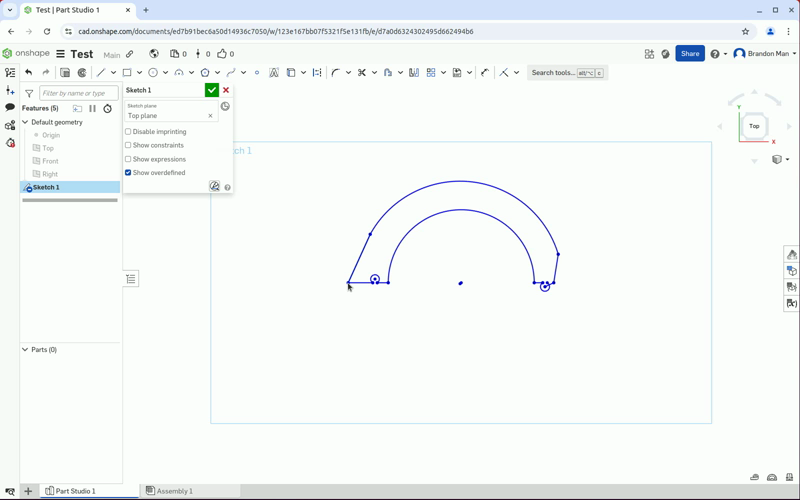
key_down(shift)
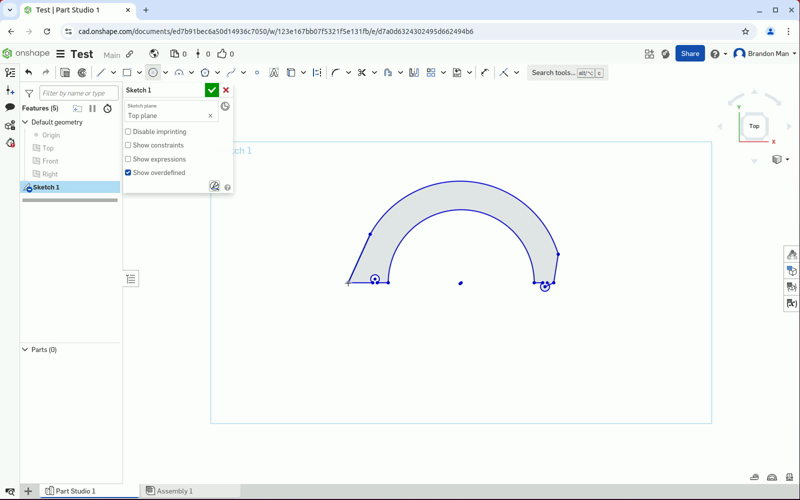
mouse_move(461, 201)
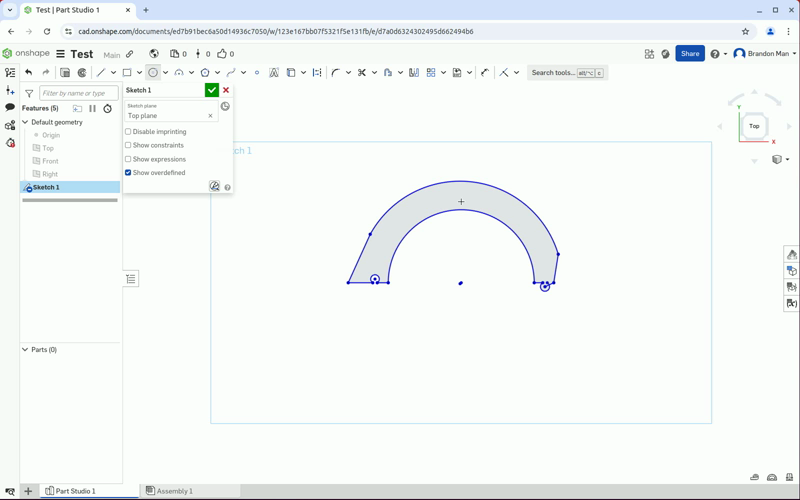
click(461, 201)
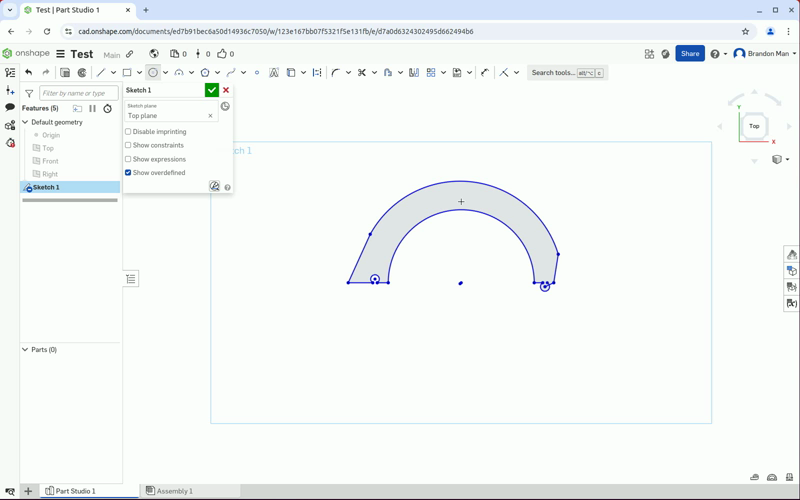
key_up(shift)
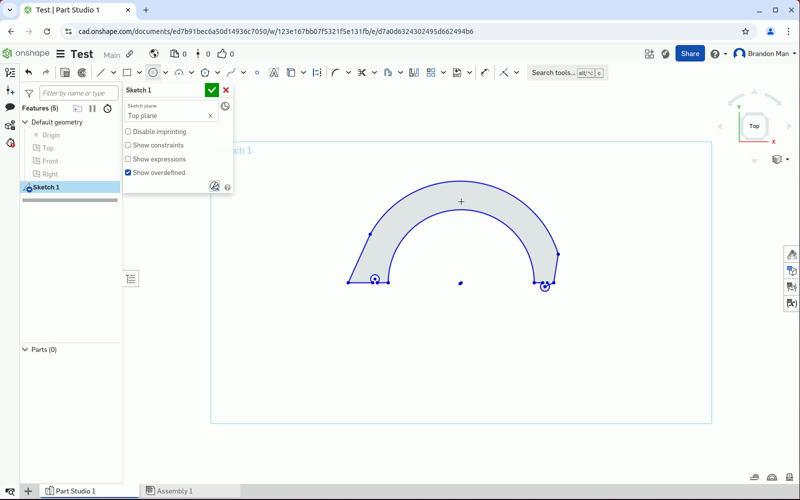
mouse_move(465, 201)
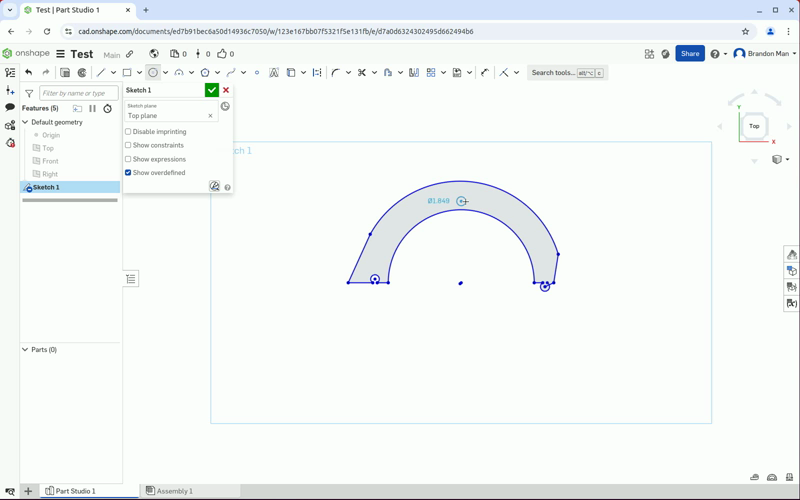
click(465, 201)
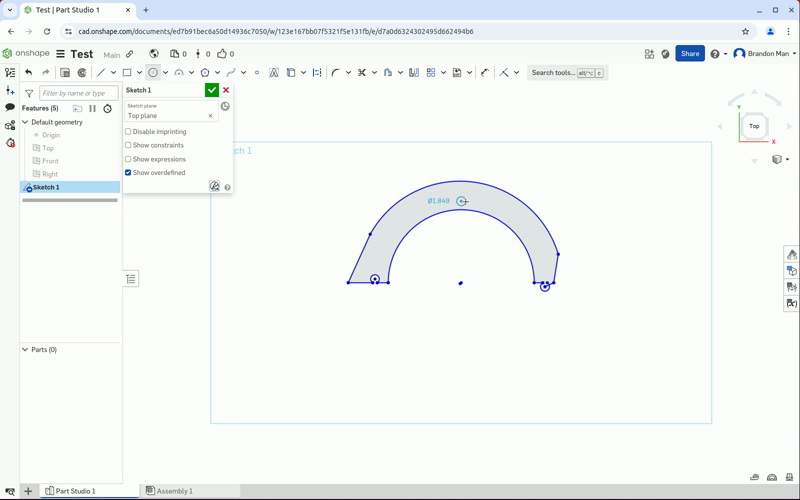
key(esc)
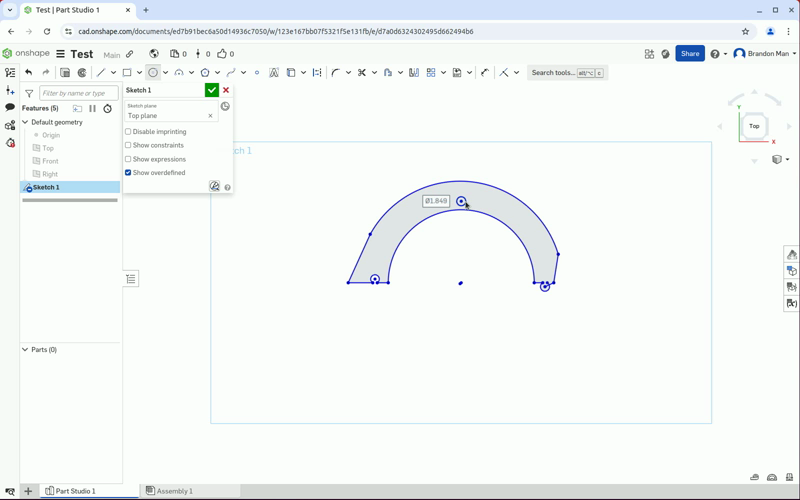
mouse_move(490, 232)
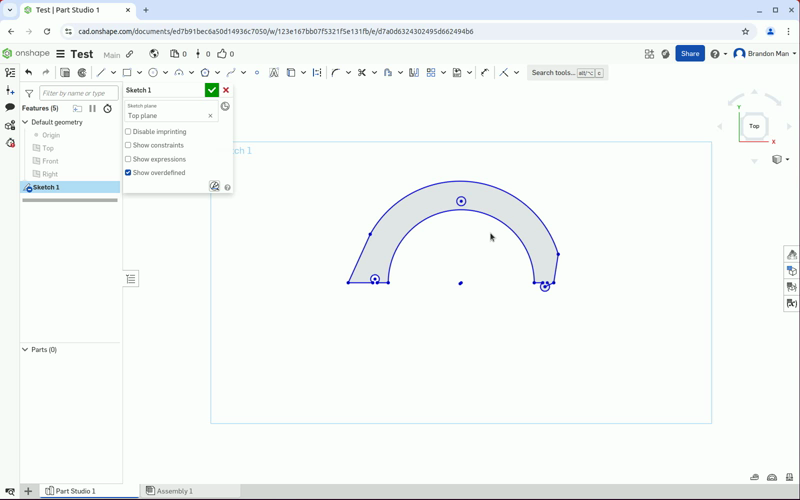
click(490, 232)
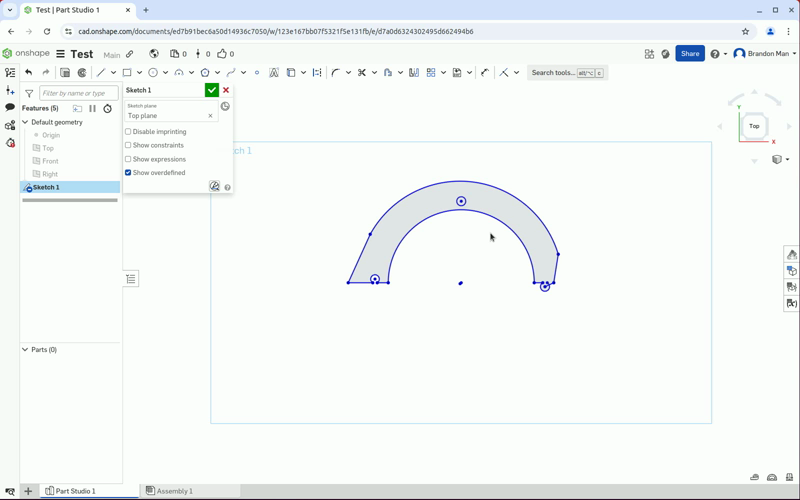
mouse_move(73, 352)
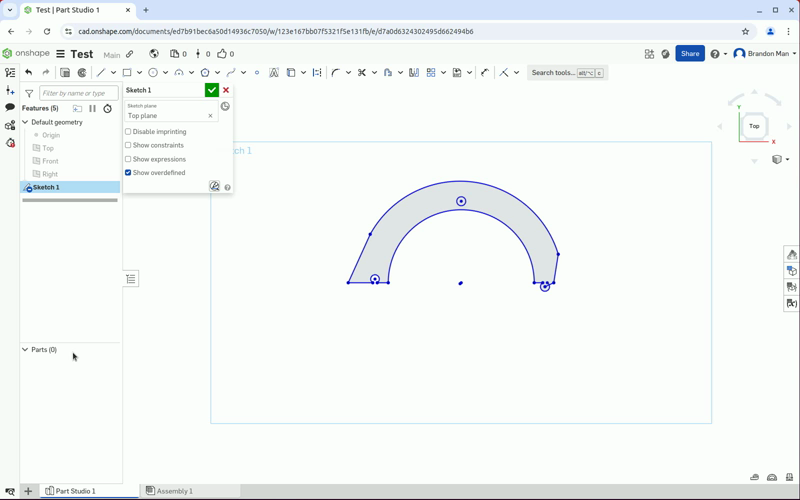
key(shift+y)
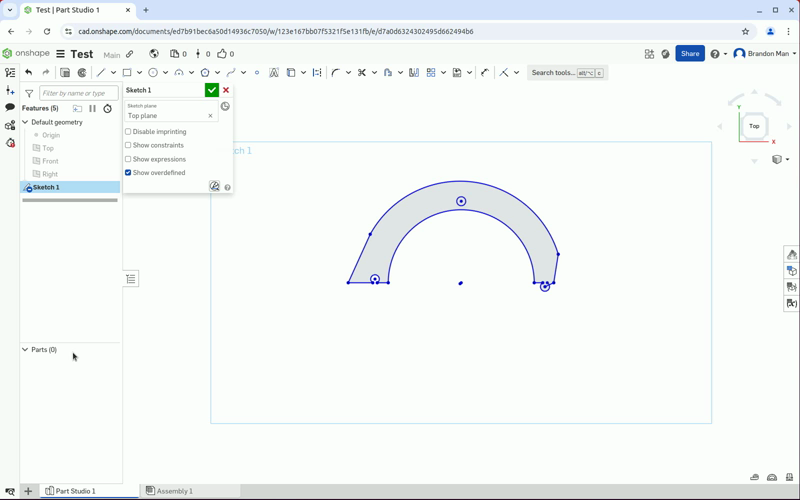
key(shift+e)
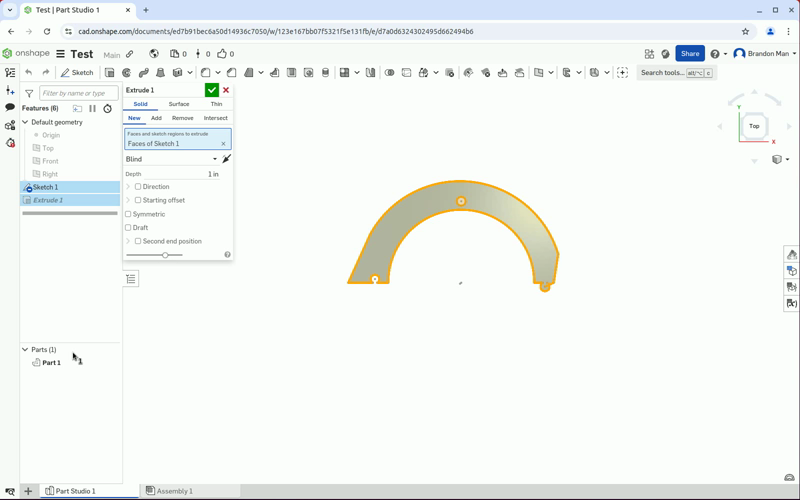
mouse_move(143, 106)
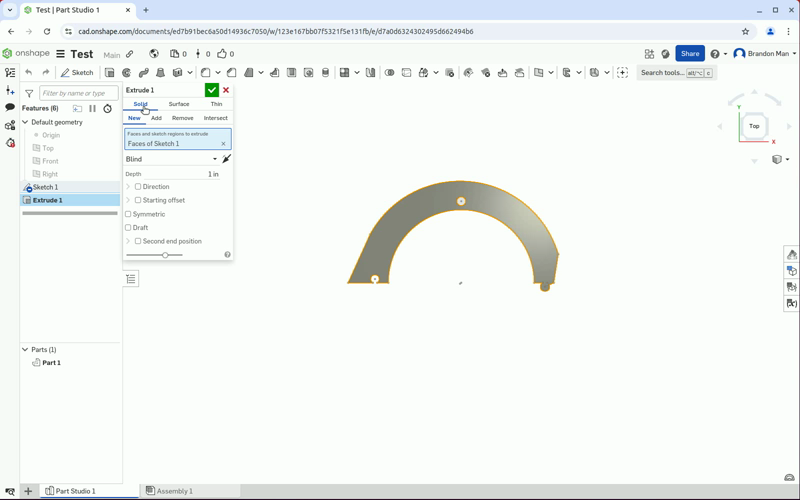
click(143, 106)
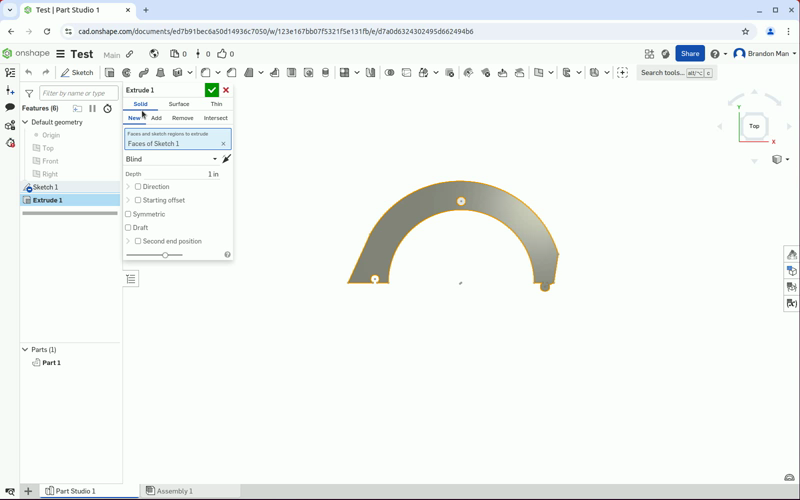
mouse_move(137, 120)
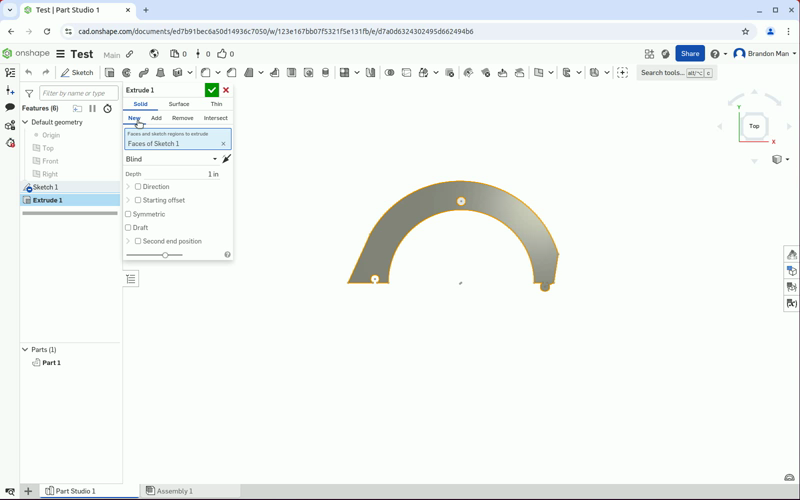
click(137, 120)
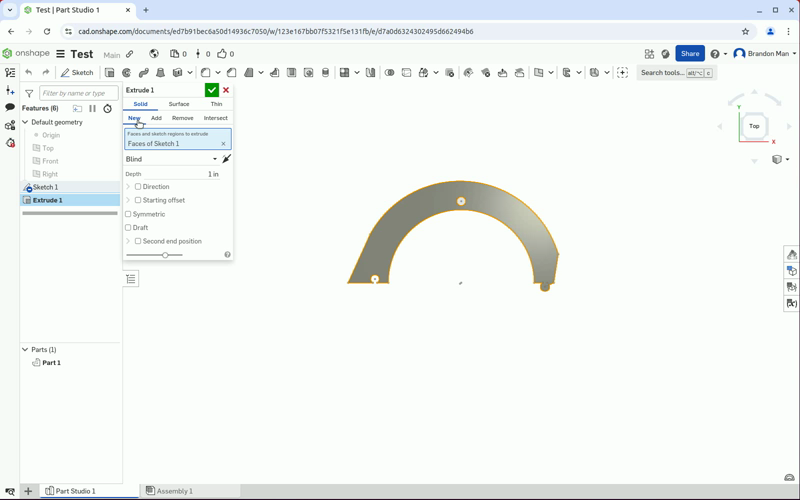
key(tab, 4)
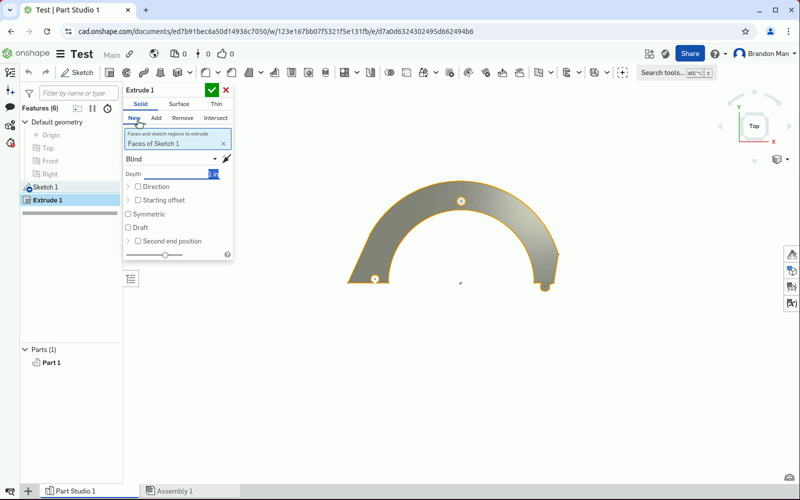
text(0.722)
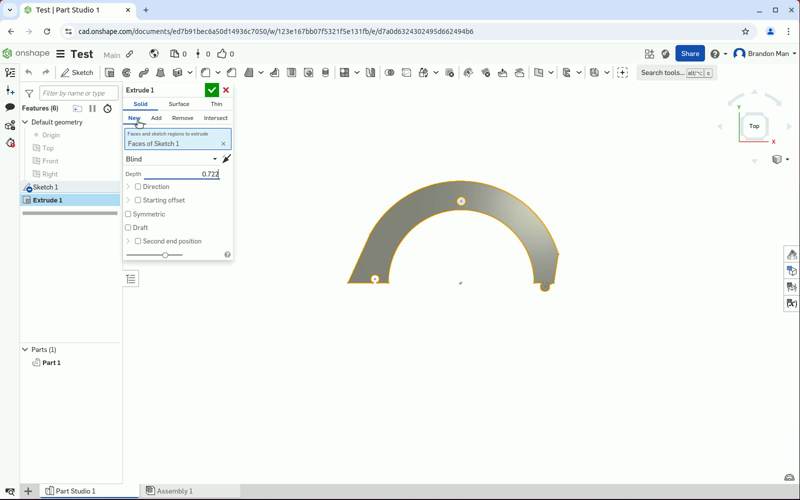
key(enter)
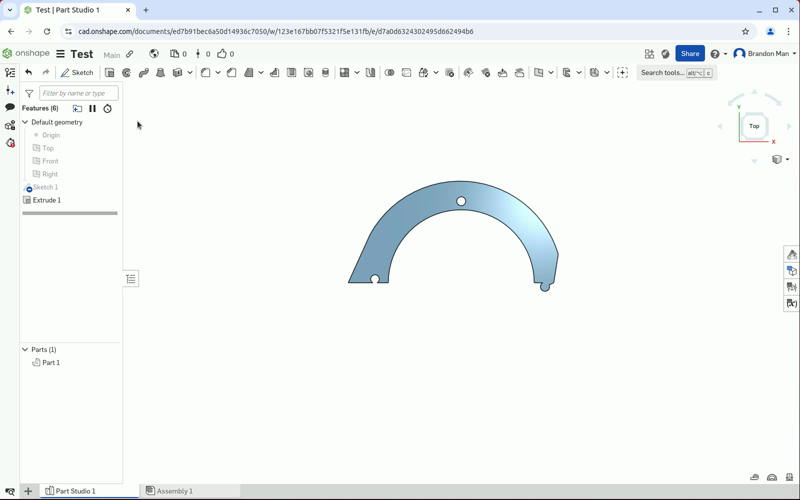
key(shift+h)
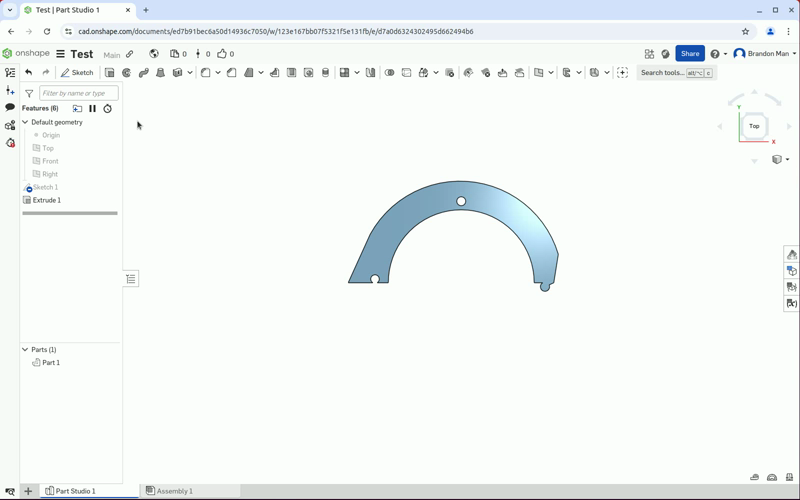
key(shift+h)
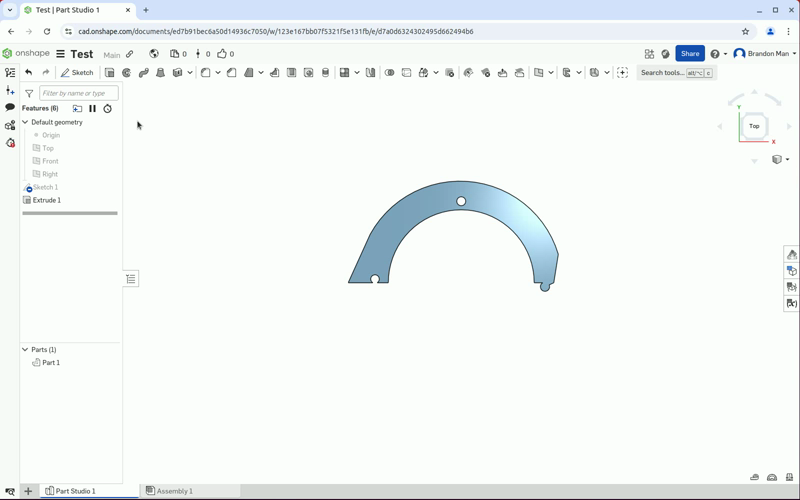
mouse_move(73, 189)
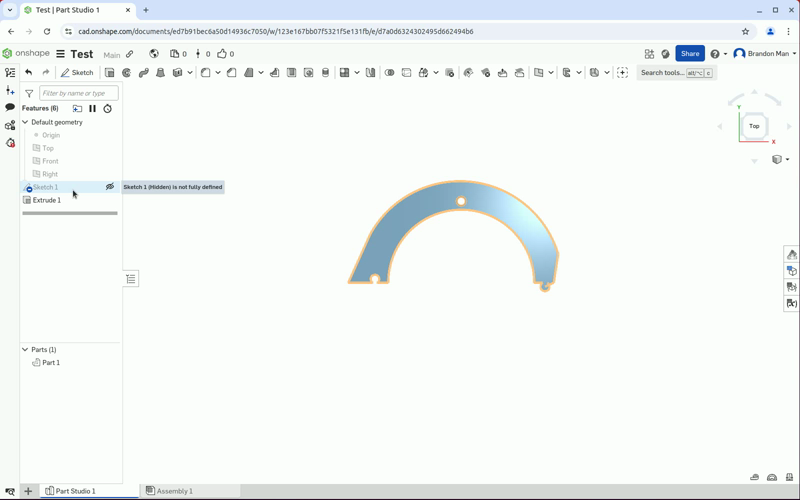
click(73, 189)
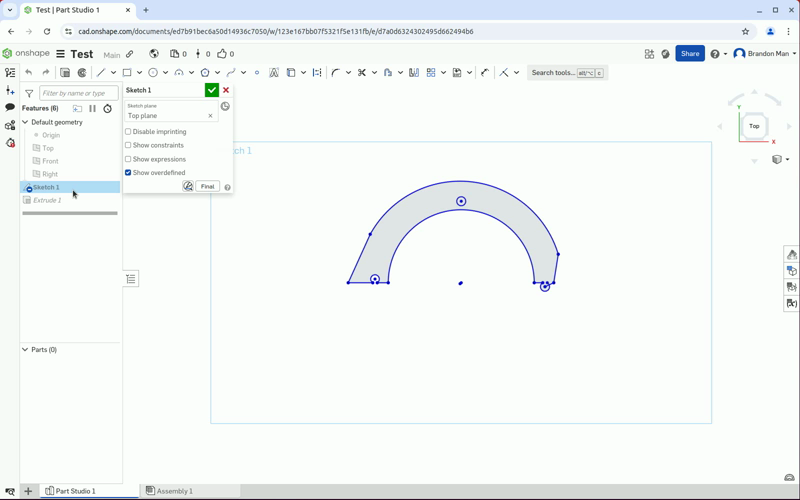
mouse_move(229, 92)
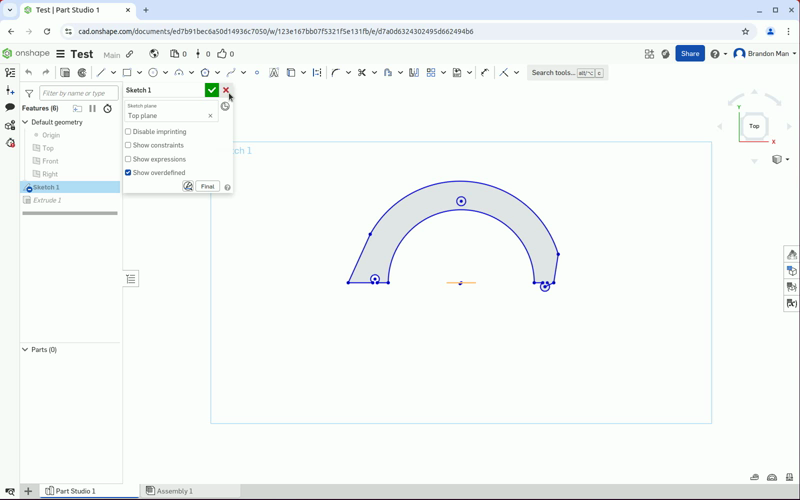
click(229, 92)
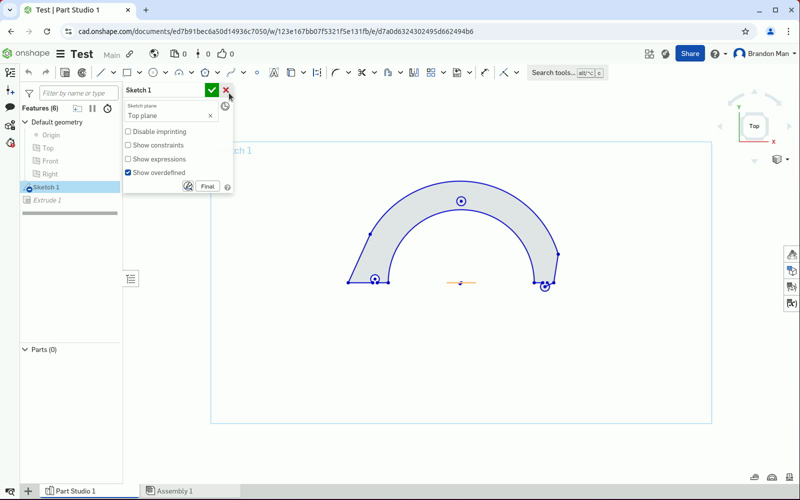
key(shift+s)
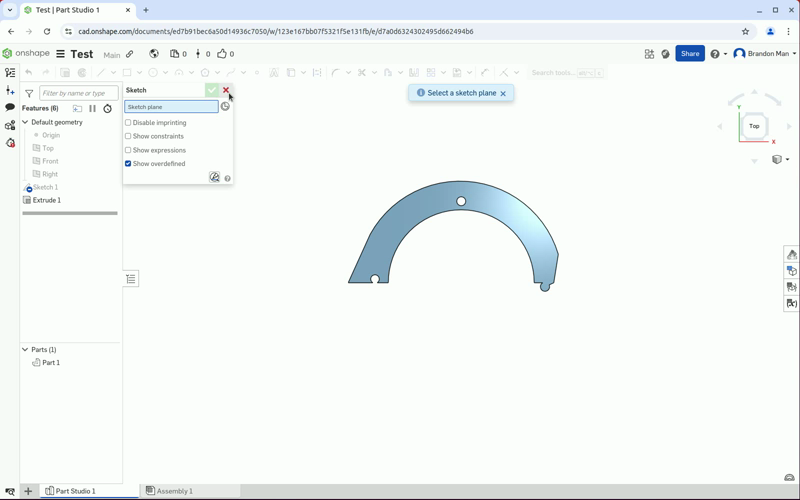
mouse_move(73, 150)
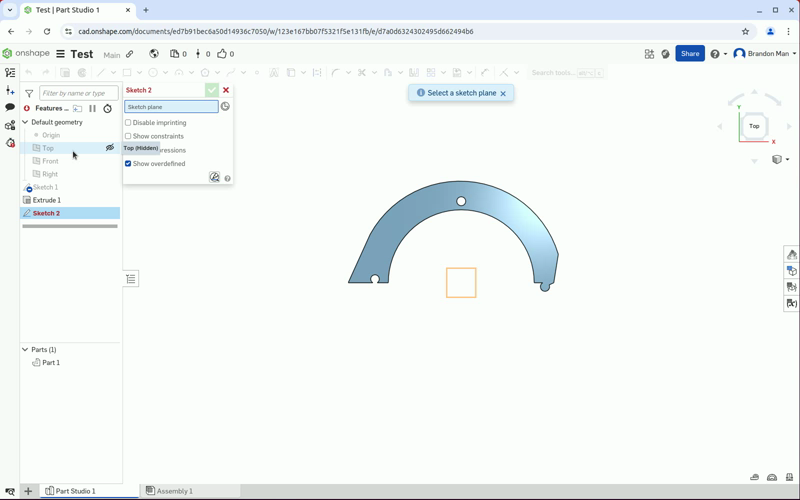
click(73, 150)
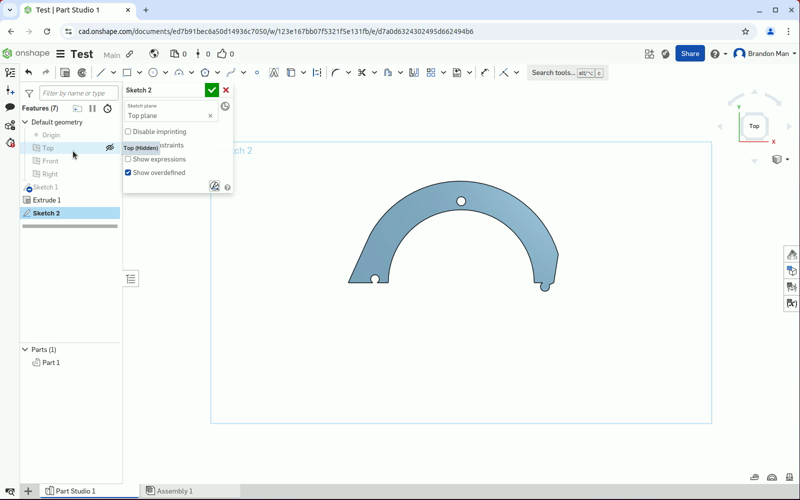
mouse_move(73, 352)
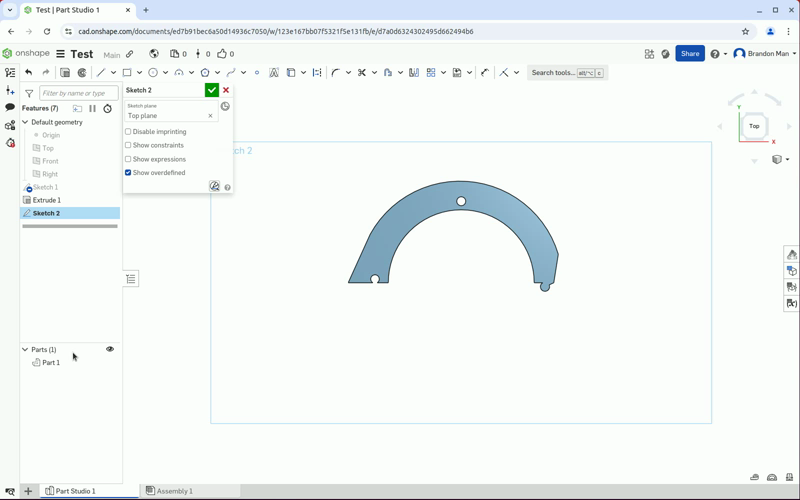
key(y)
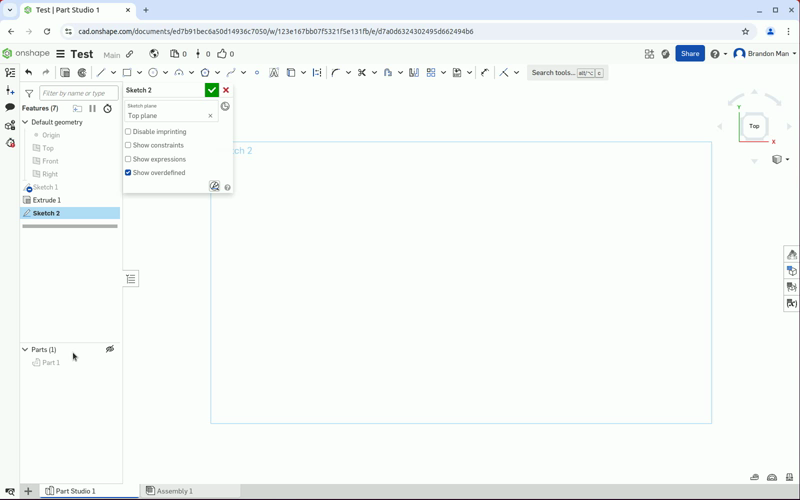
key(l)
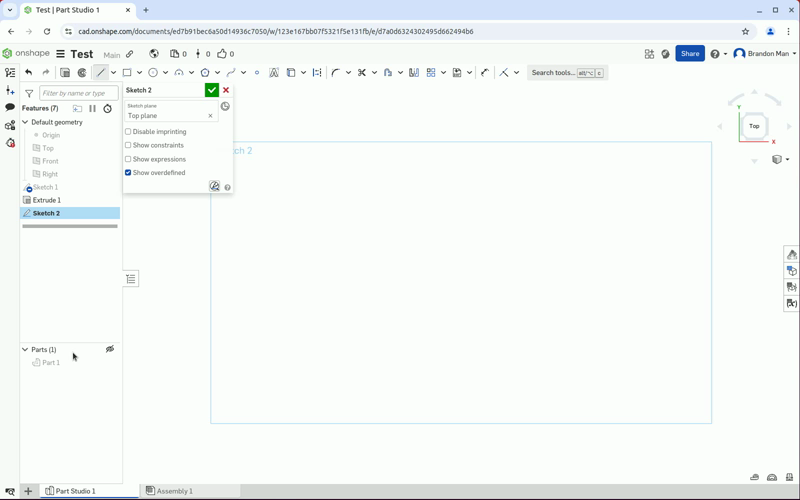
key_down(shift)
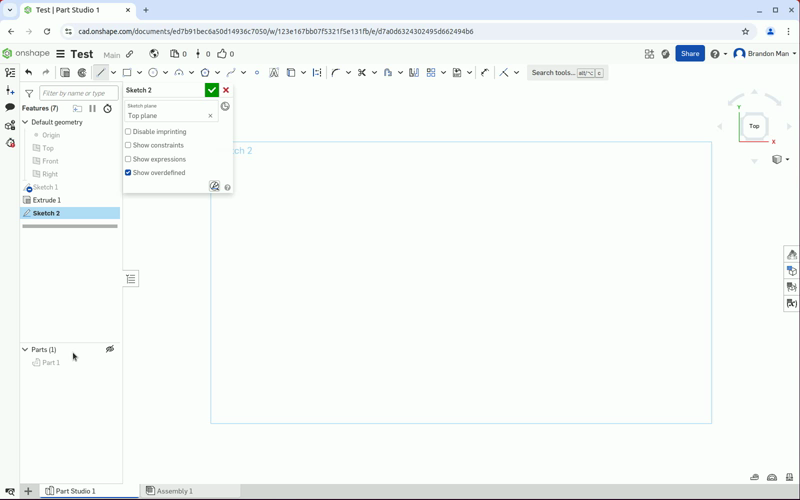
mouse_move(348, 282)
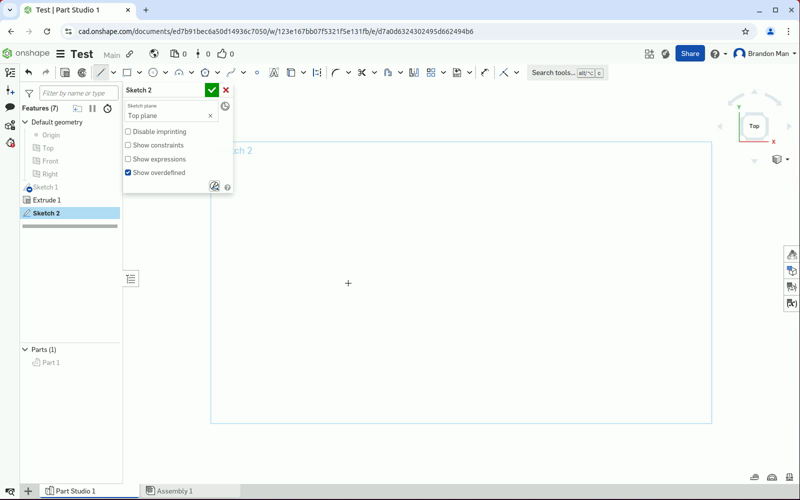
click(348, 282)
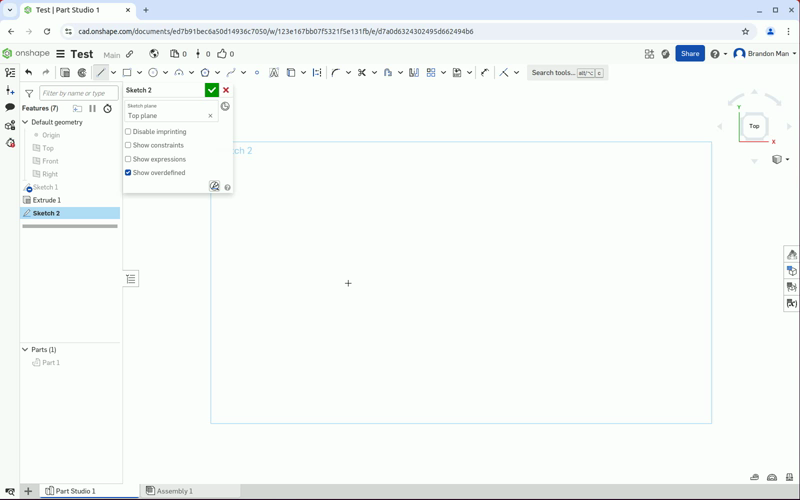
key_up(shift)
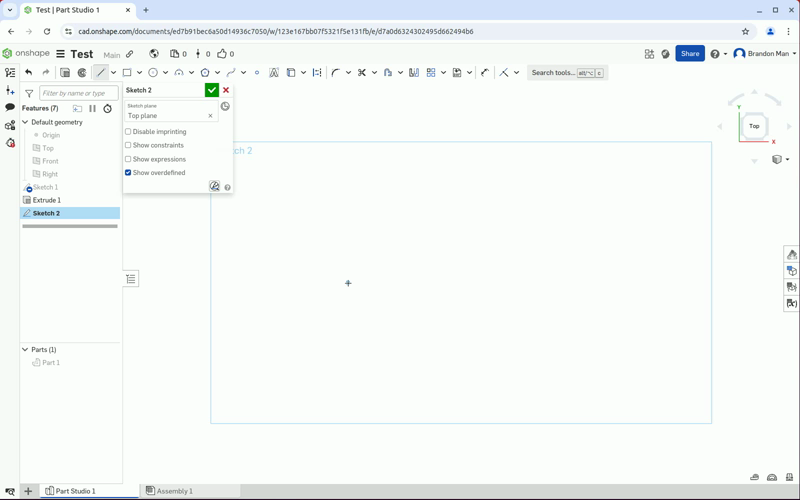
key_down(shift)
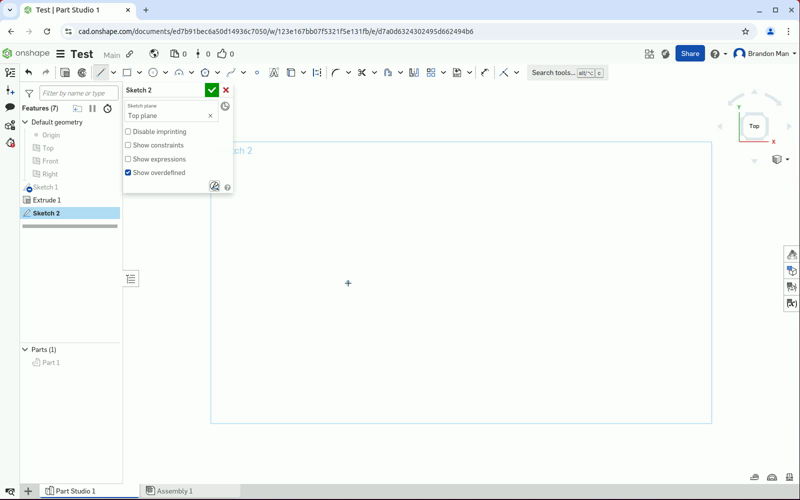
mouse_move(378, 282)
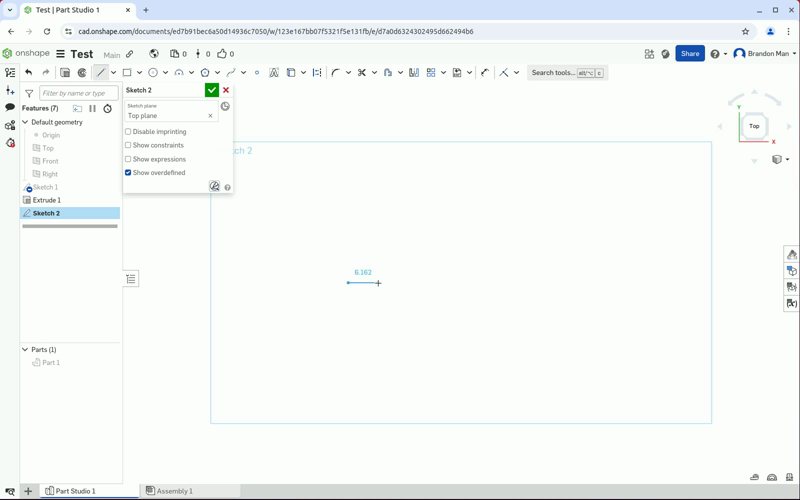
mouse_move(370, 331)
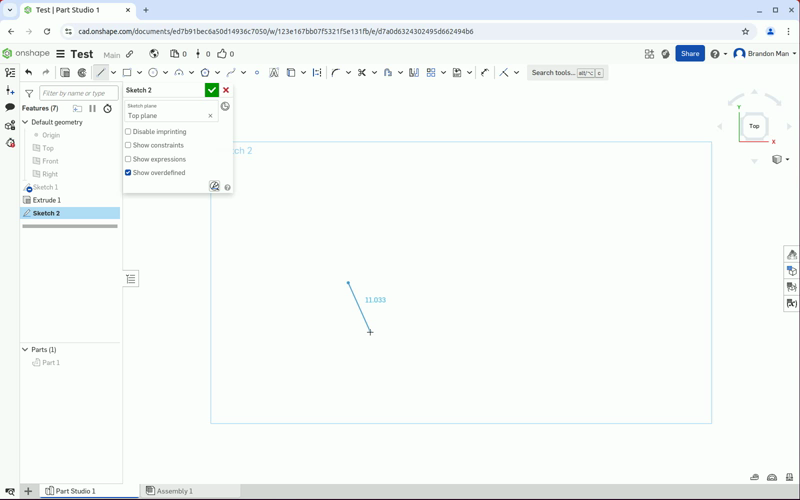
click(370, 331)
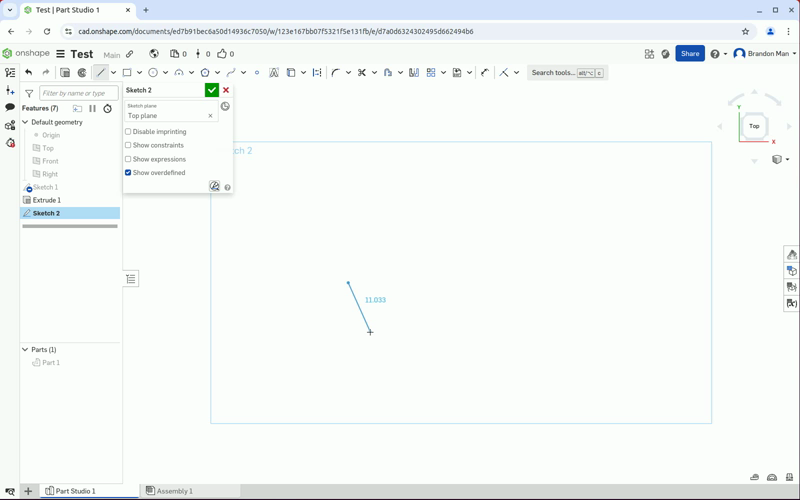
key_up(shift)
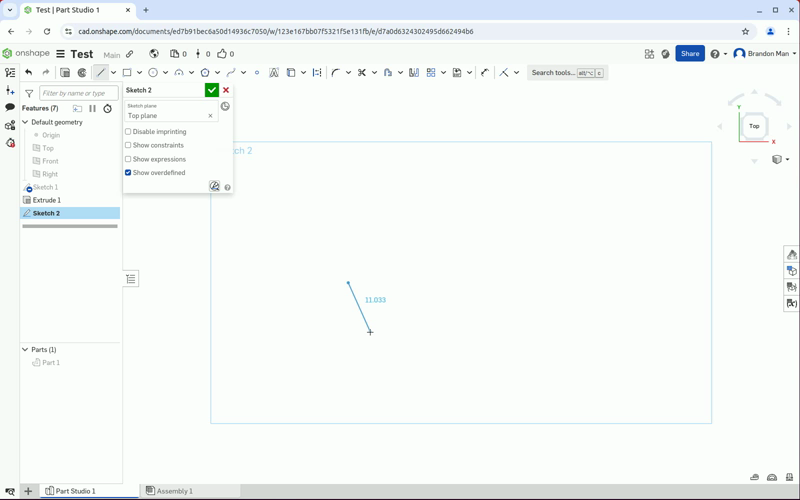
key(esc)
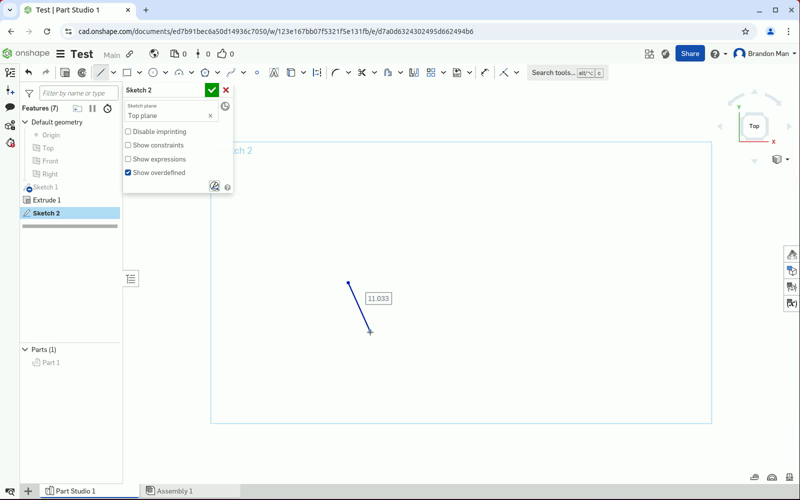
key(a)
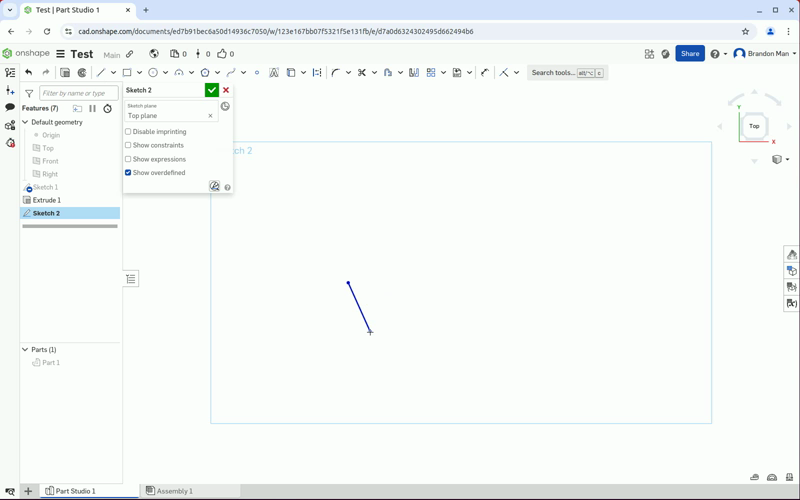
mouse_move(370, 331)
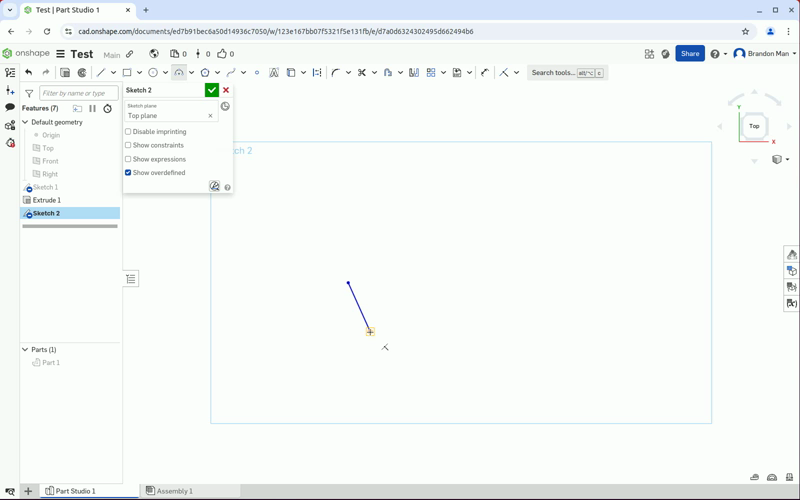
click(370, 331)
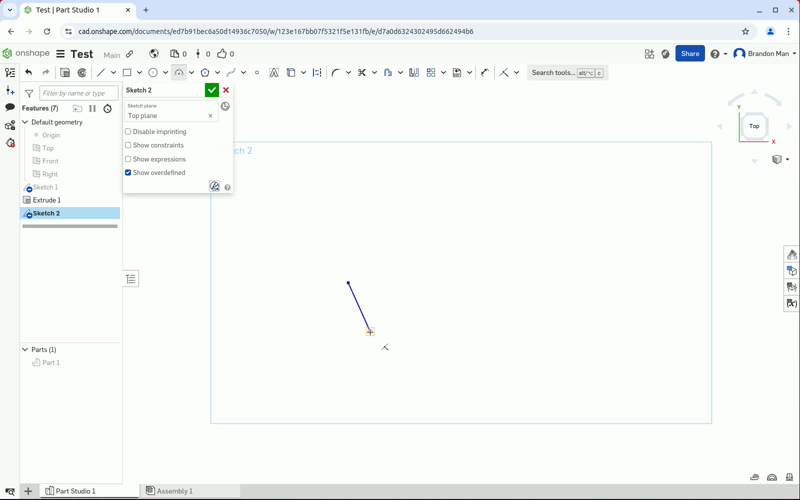
key_down(shift)
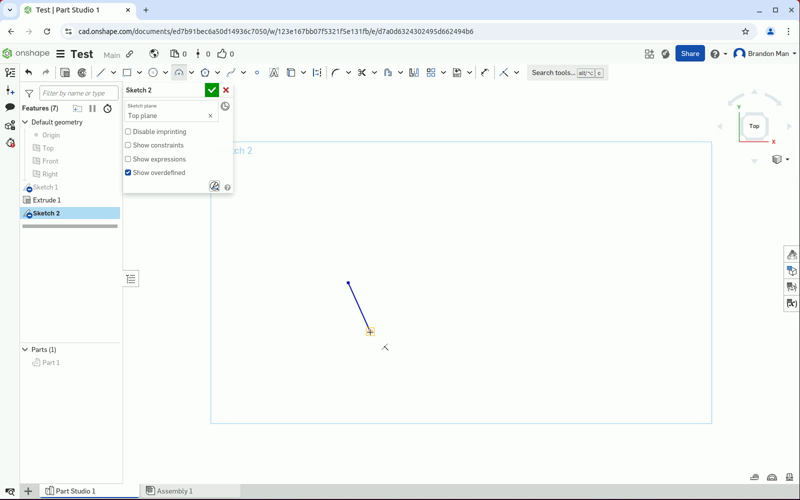
mouse_move(558, 311)
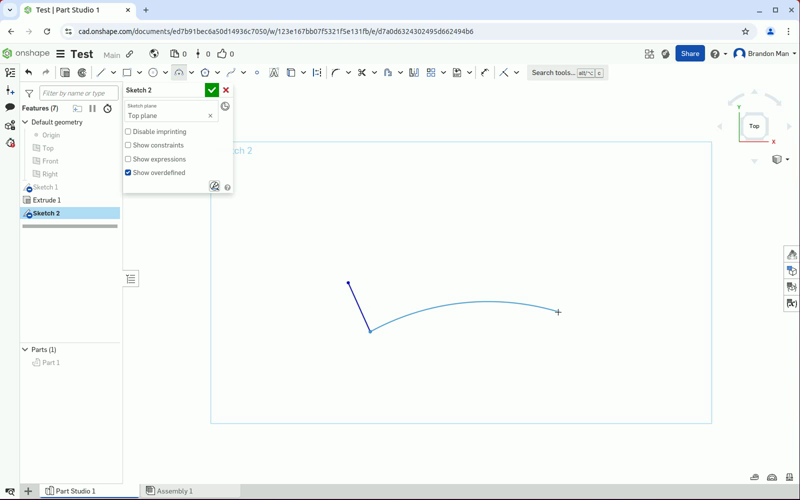
click(558, 311)
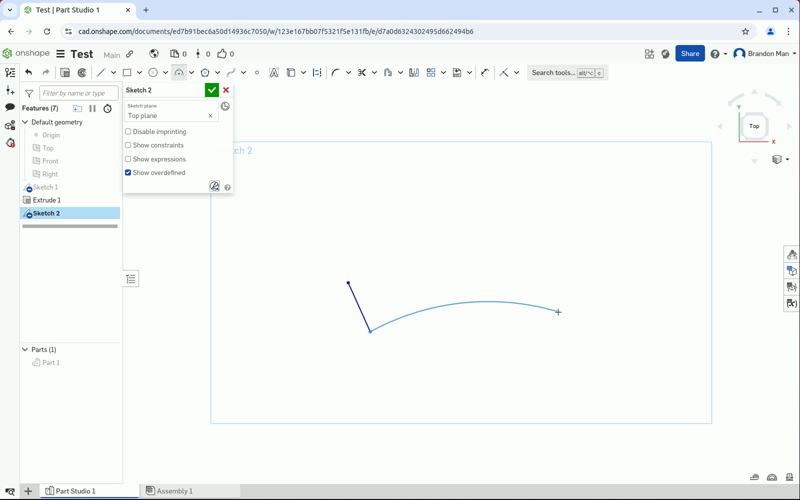
mouse_move(470, 384)
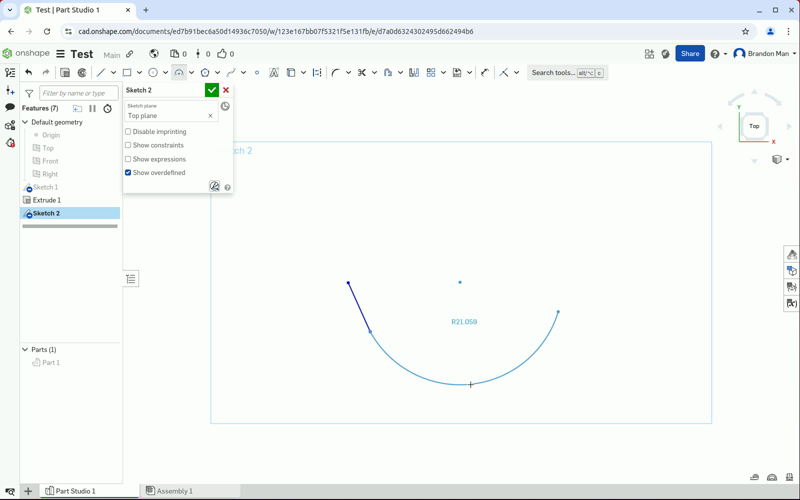
click(470, 384)
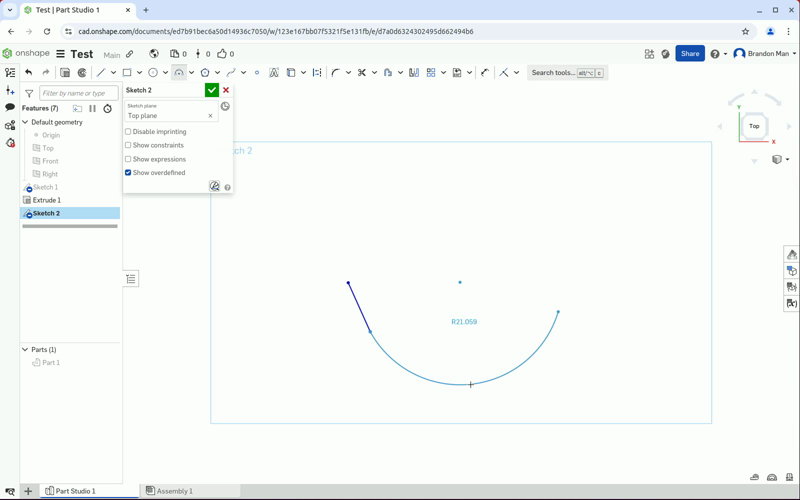
key_up(shift)
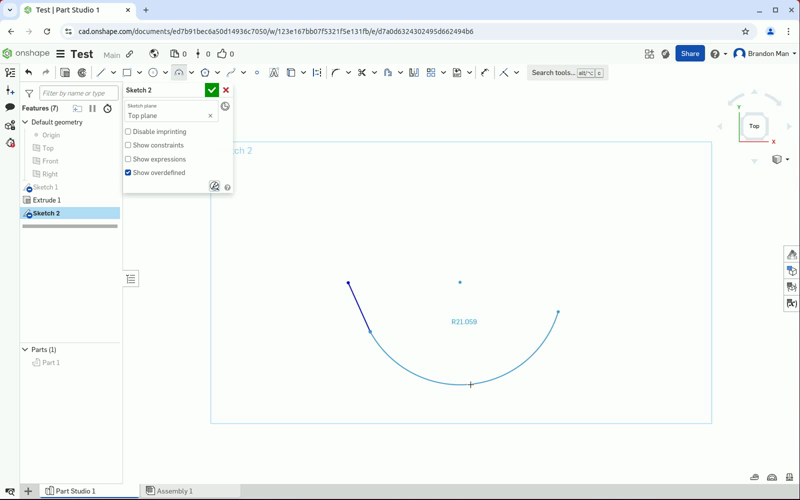
key(esc)
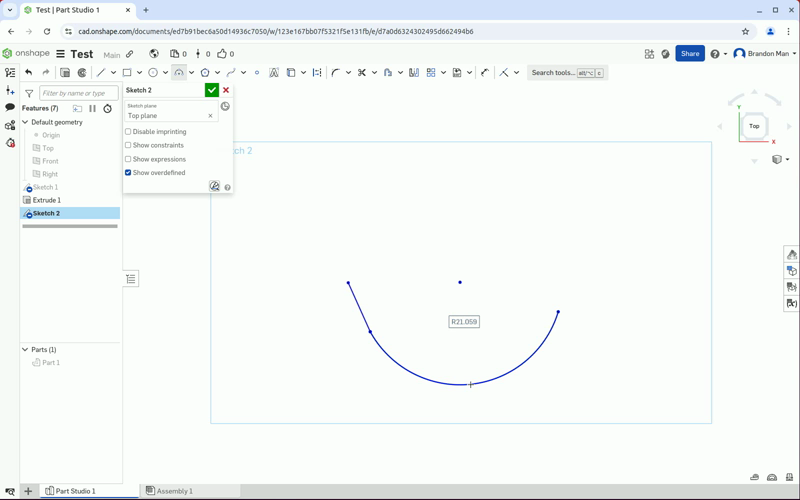
key(l)
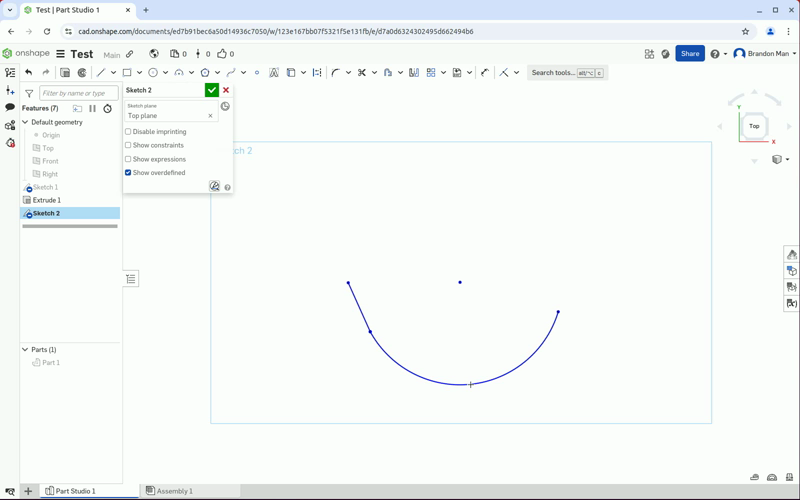
mouse_move(558, 311)
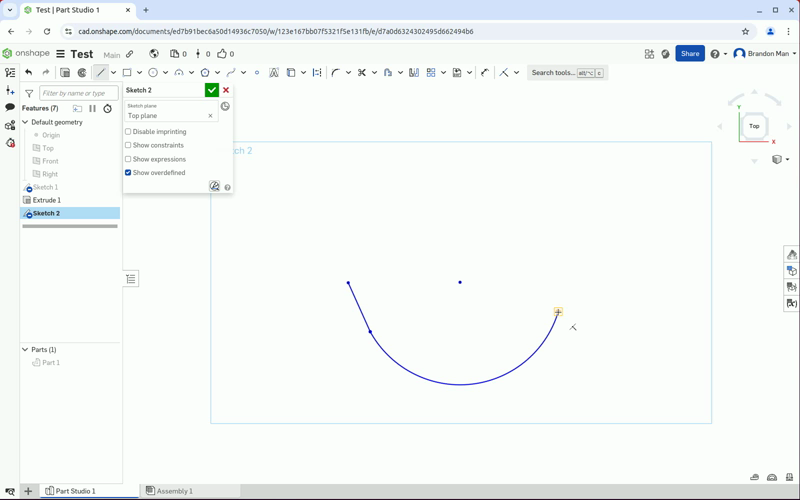
click(558, 311)
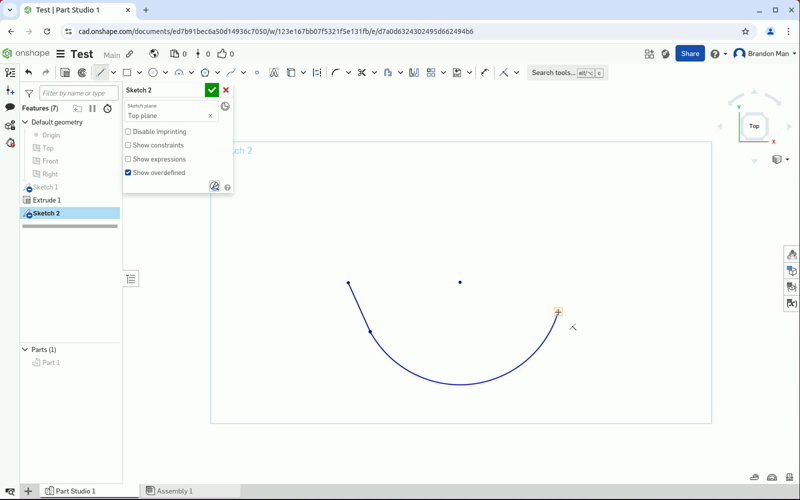
key_down(shift)
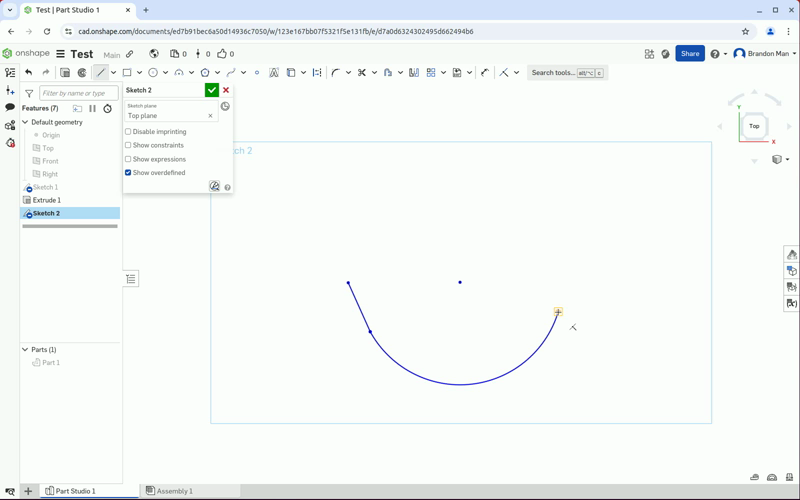
mouse_move(588, 311)
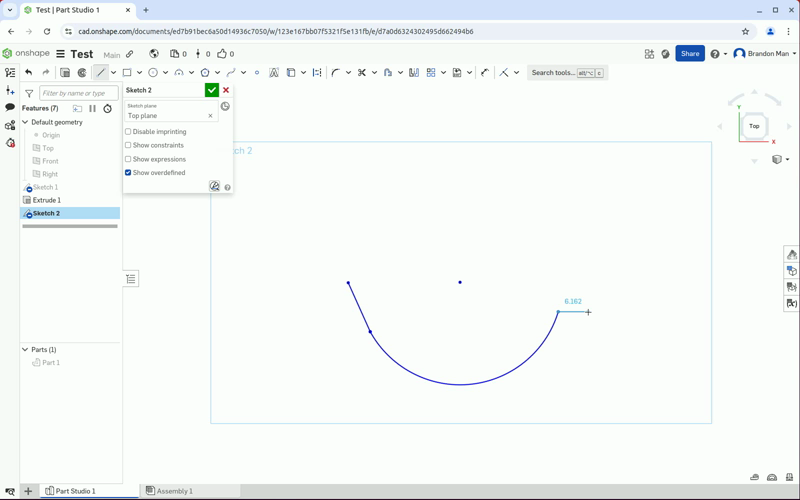
mouse_move(553, 282)
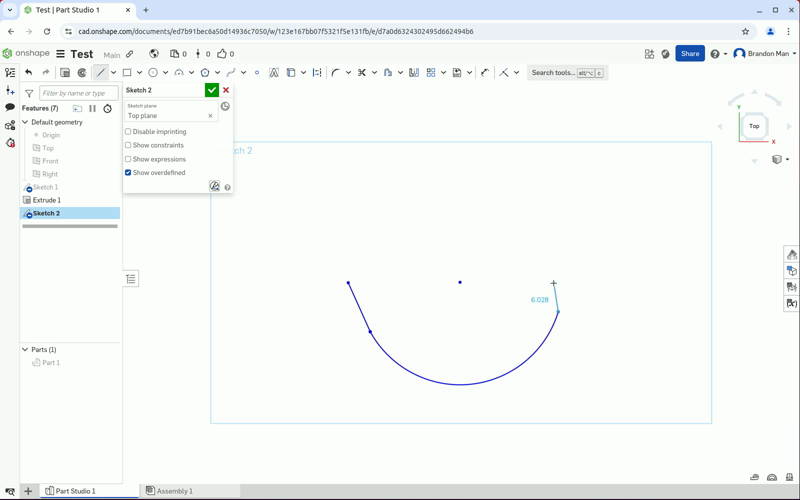
click(553, 282)
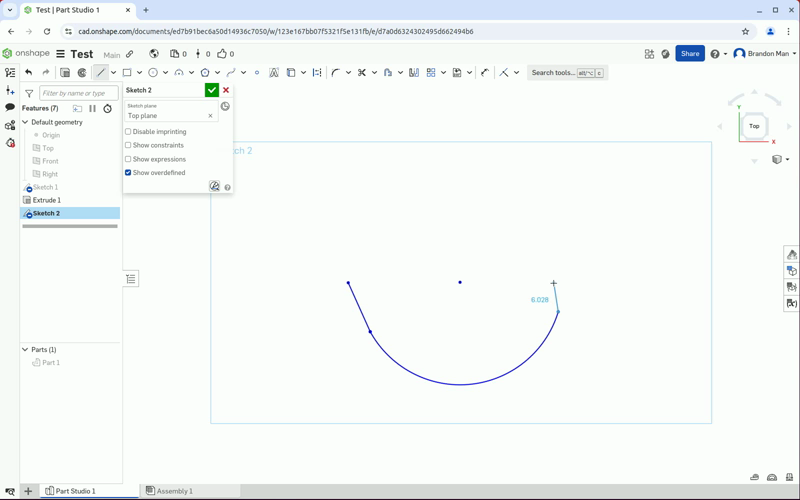
key_up(shift)
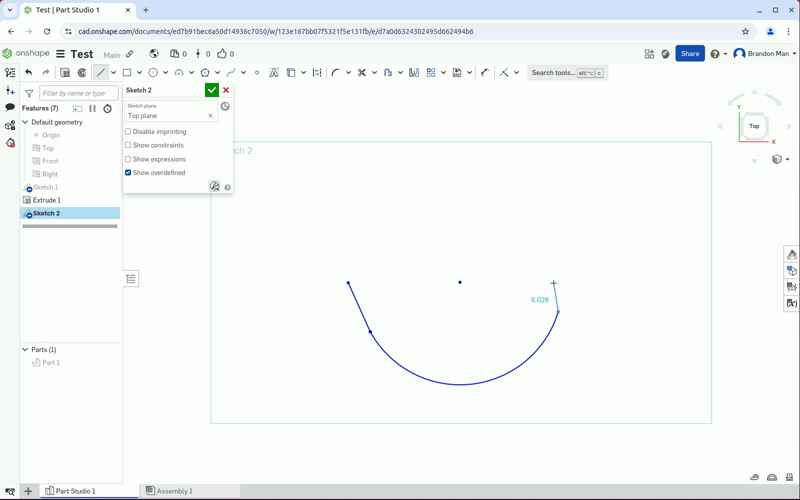
key_down(shift)
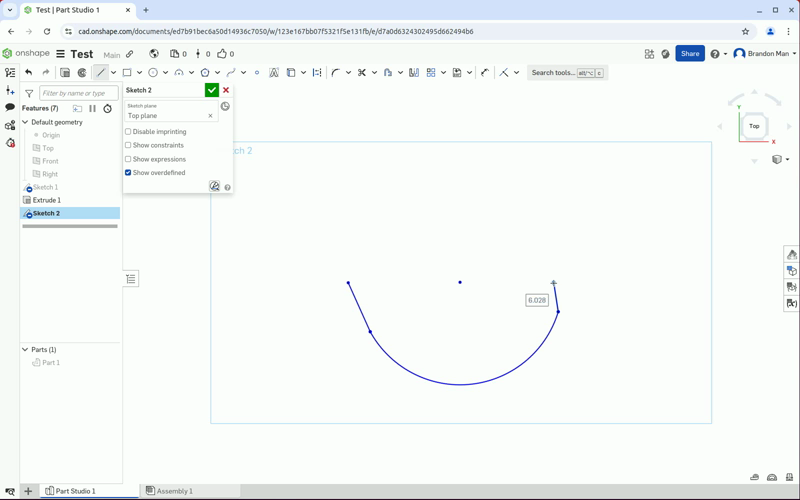
mouse_move(583, 282)
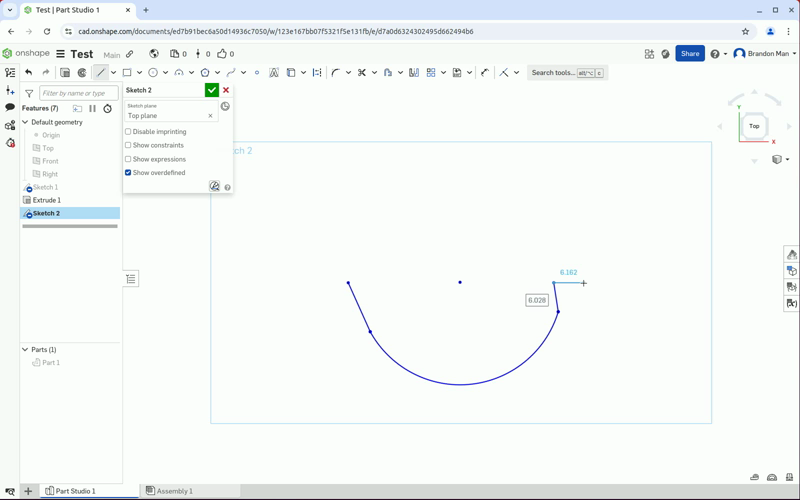
mouse_move(547, 282)
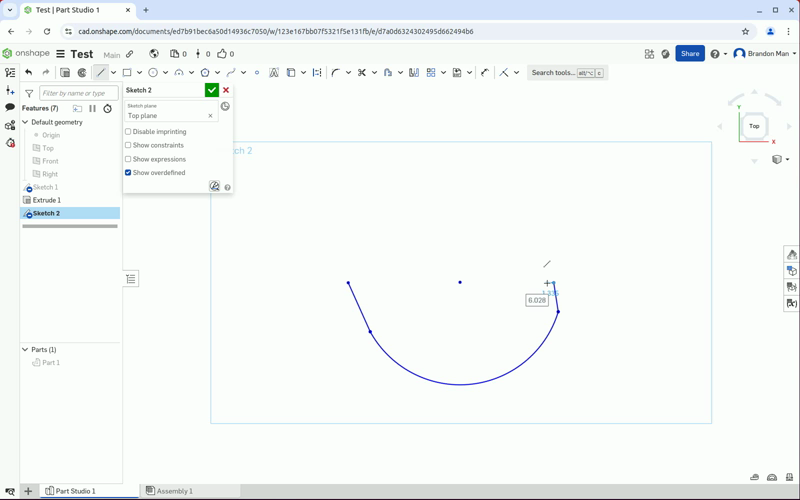
scroll(6)
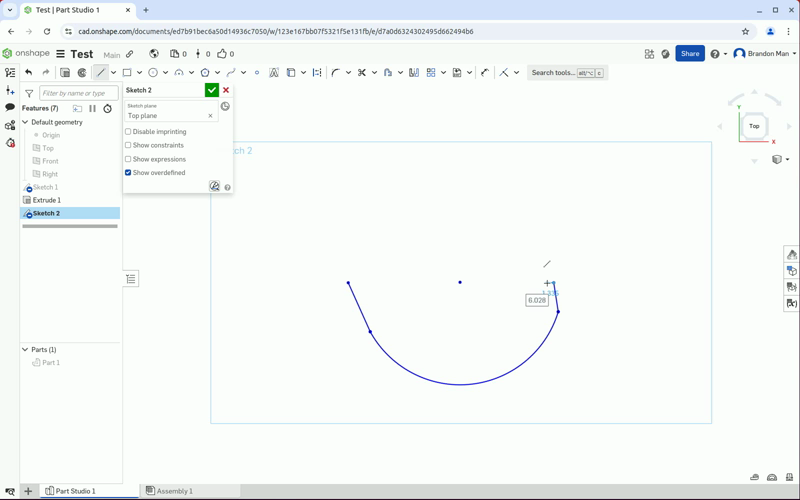
scroll(6)
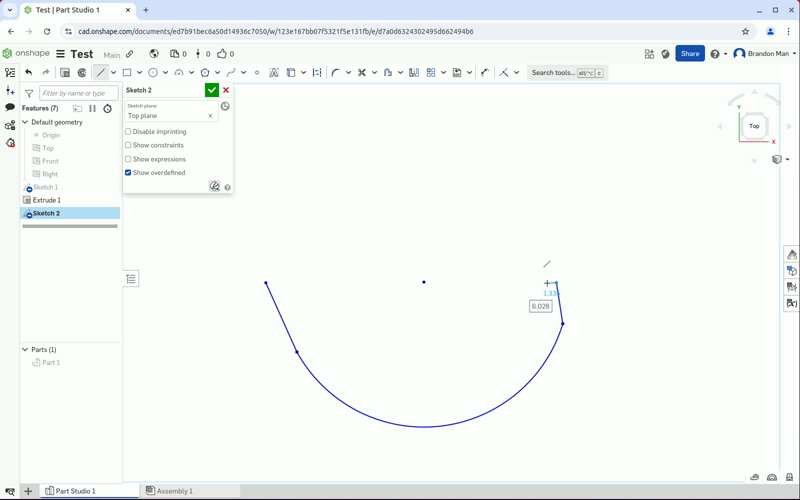
scroll(6)
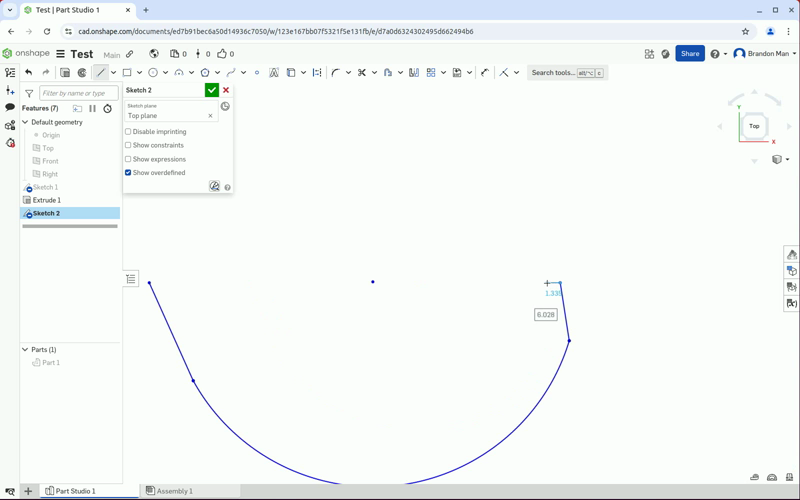
scroll(6)
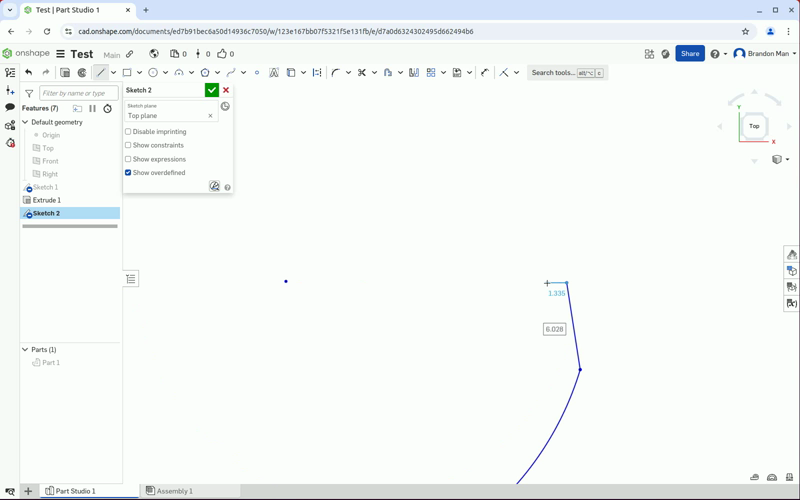
scroll(6)
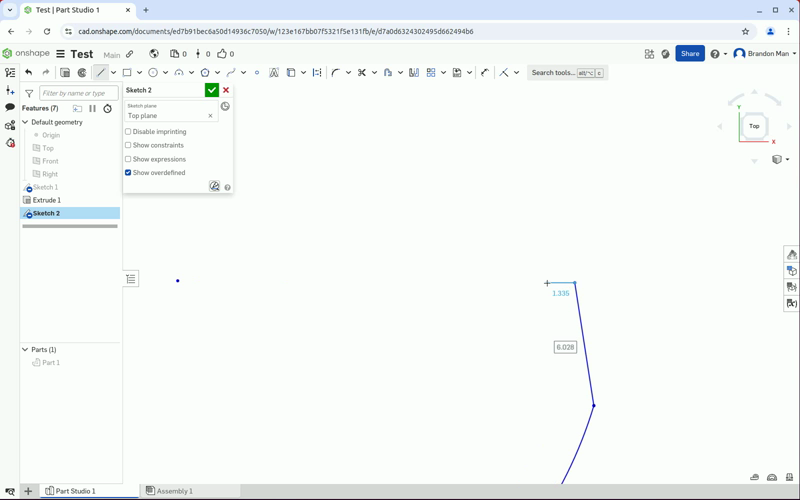
scroll(6)
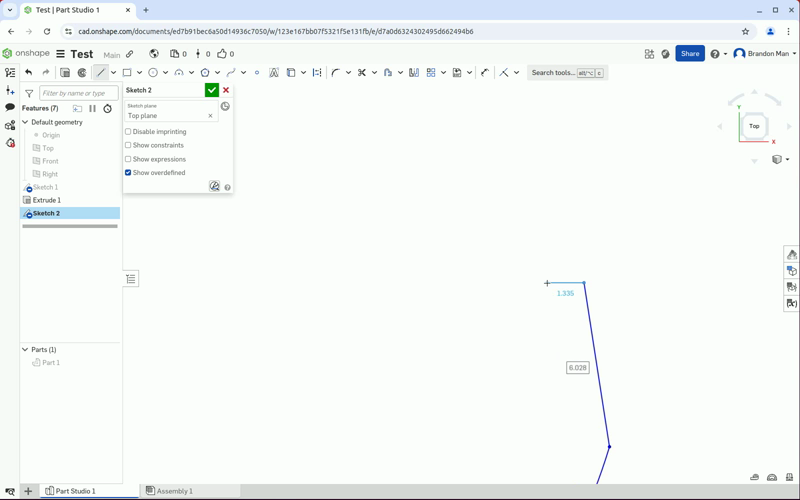
scroll(6)
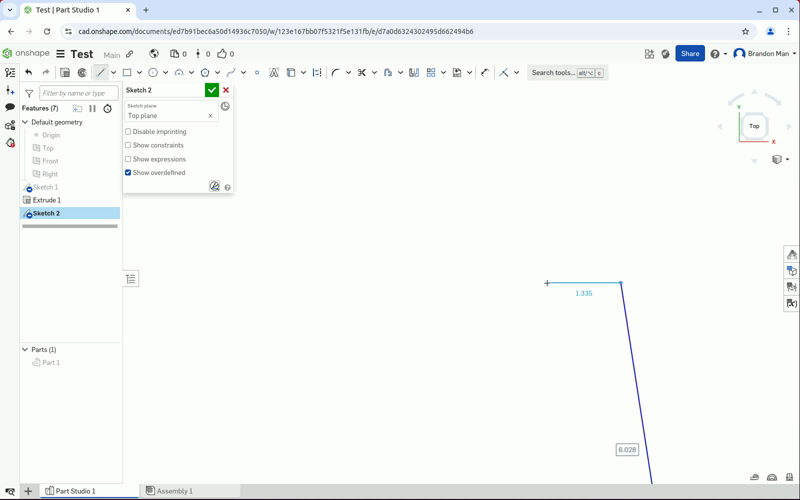
click(547, 282)
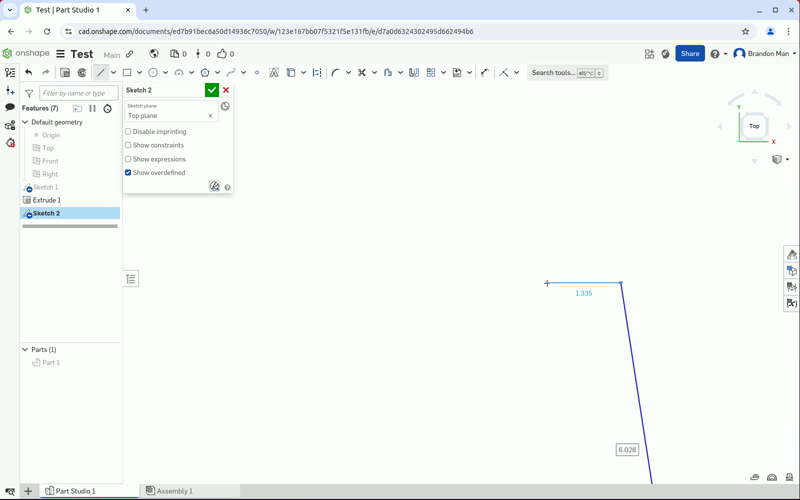
scroll(-6)
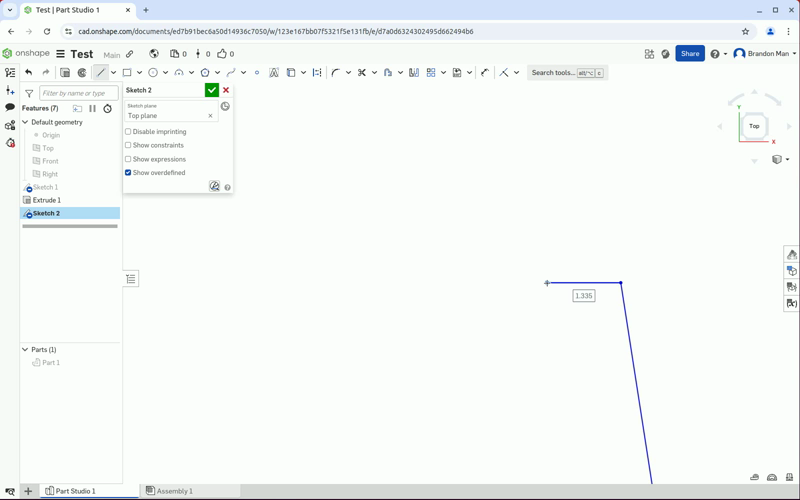
scroll(-6)
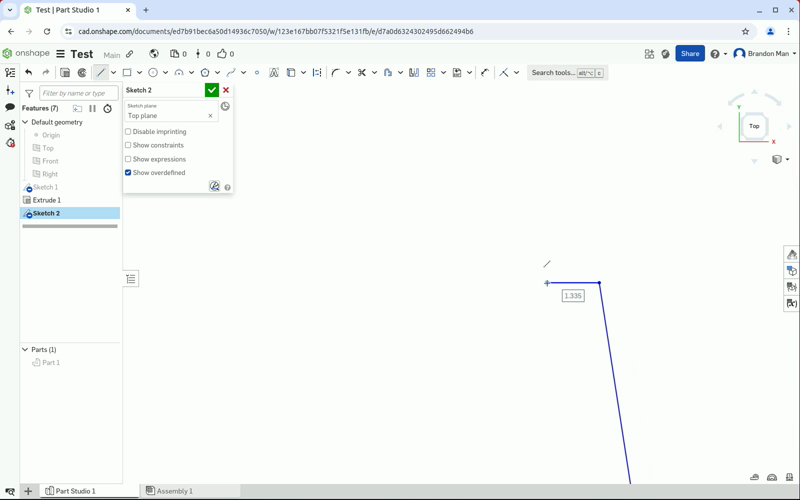
scroll(-6)
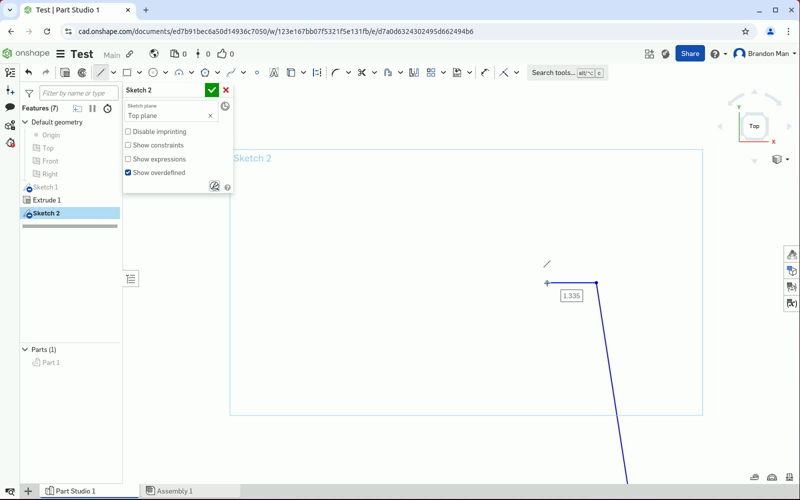
scroll(-6)
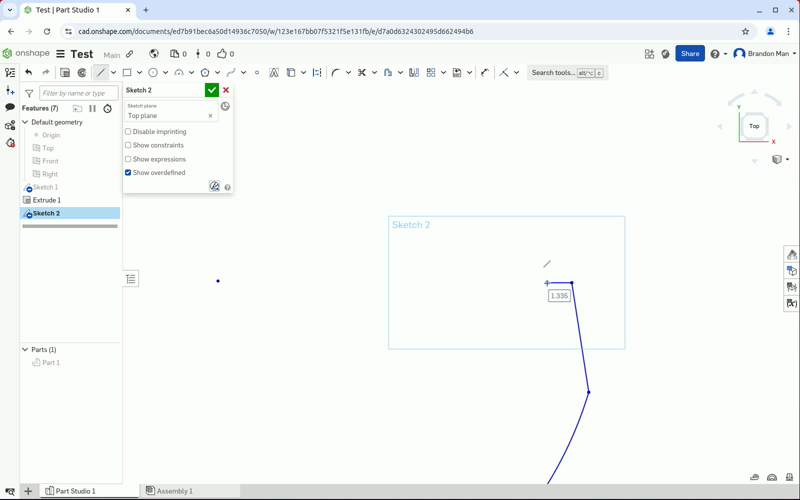
scroll(-6)
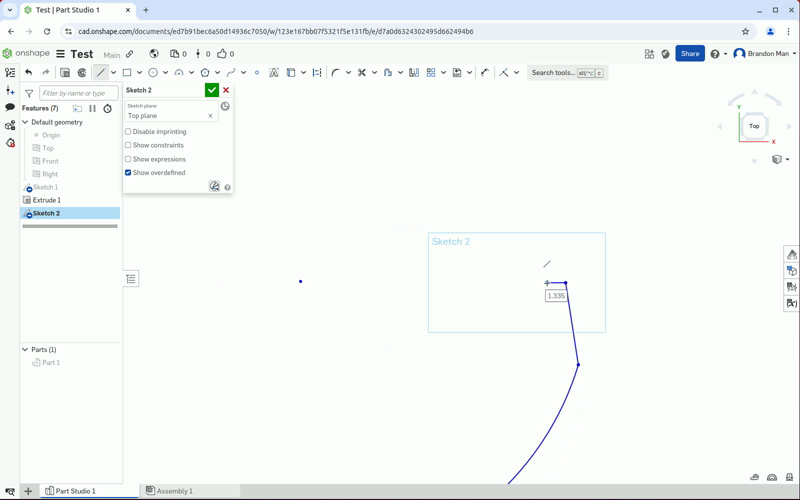
scroll(-6)
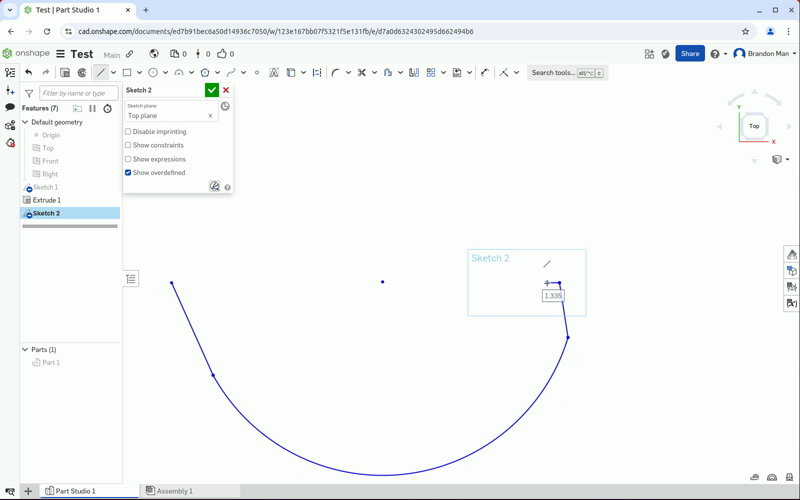
scroll(-6)
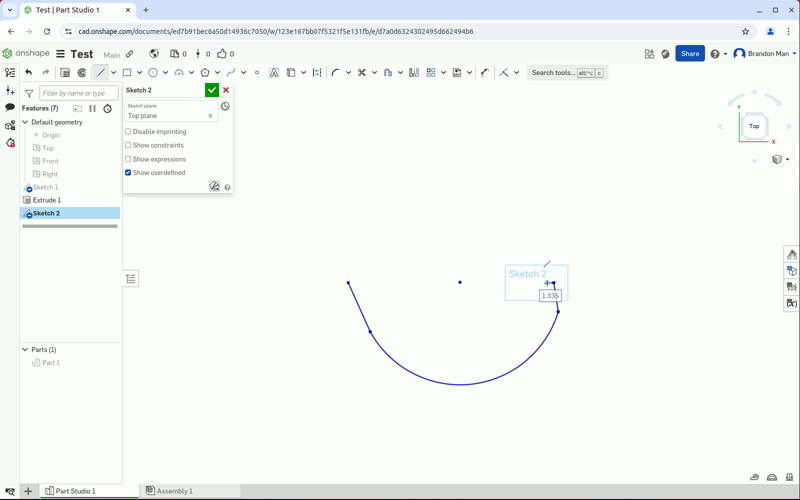
key_up(shift)
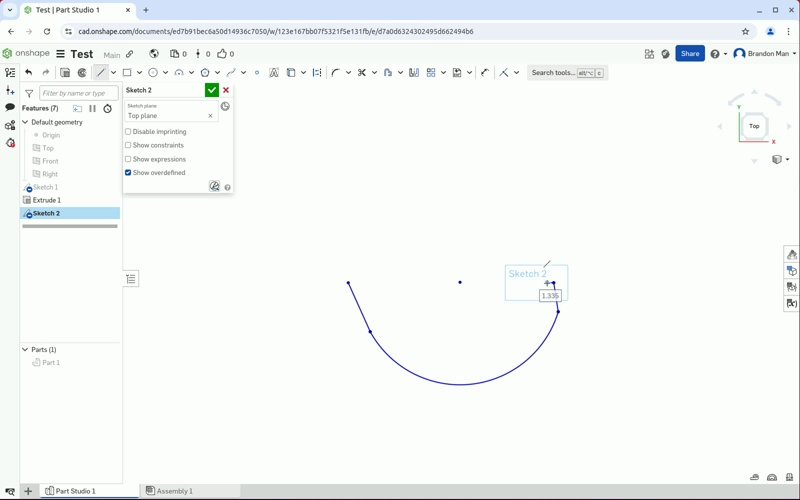
key(esc)
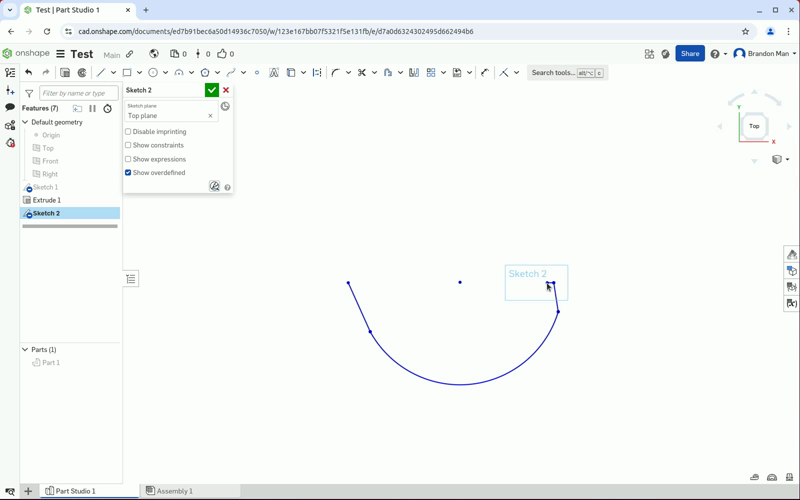
key(a)
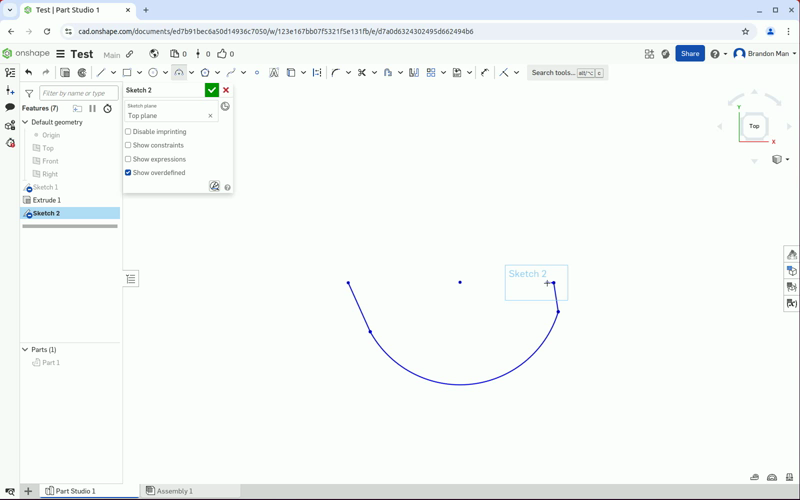
mouse_move(547, 282)
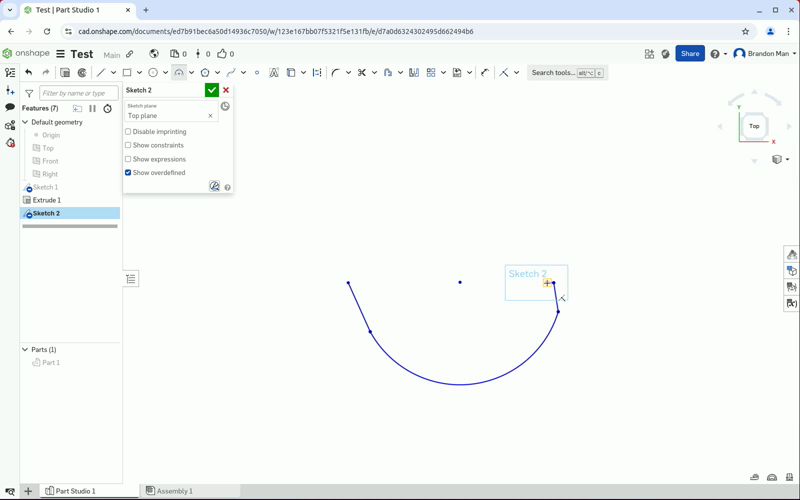
click(547, 282)
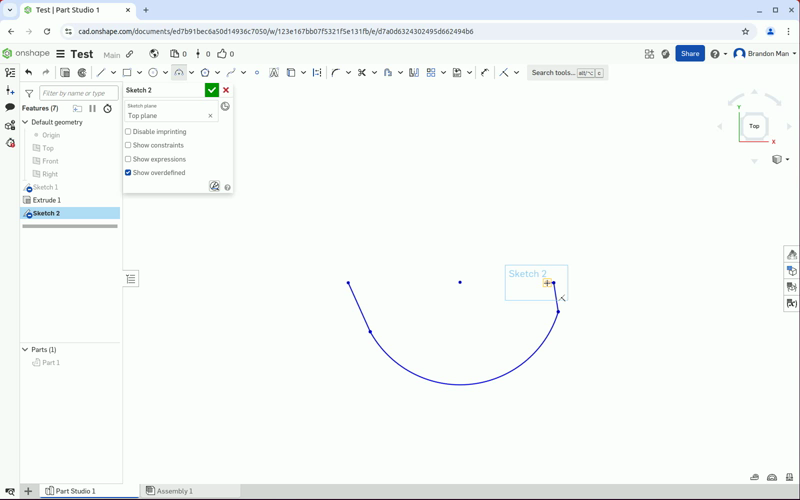
key_down(shift)
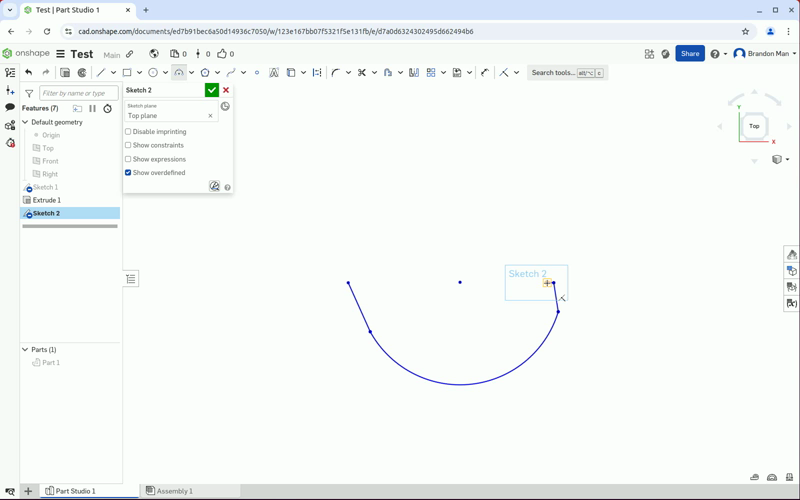
mouse_move(542, 282)
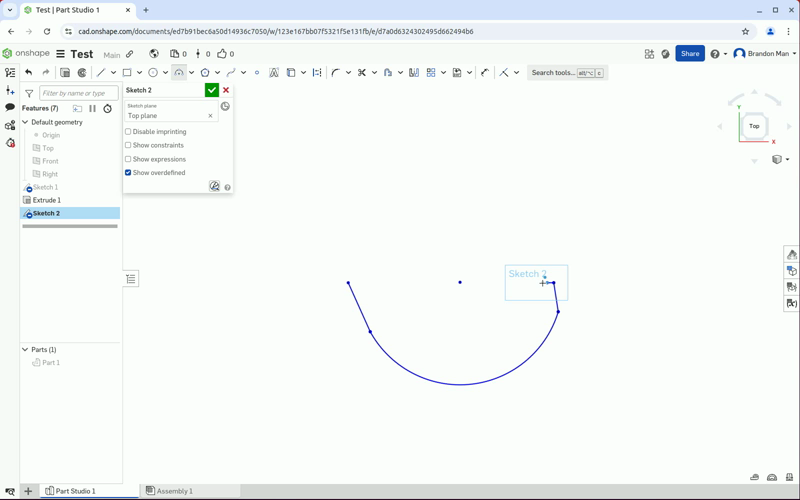
scroll(6)
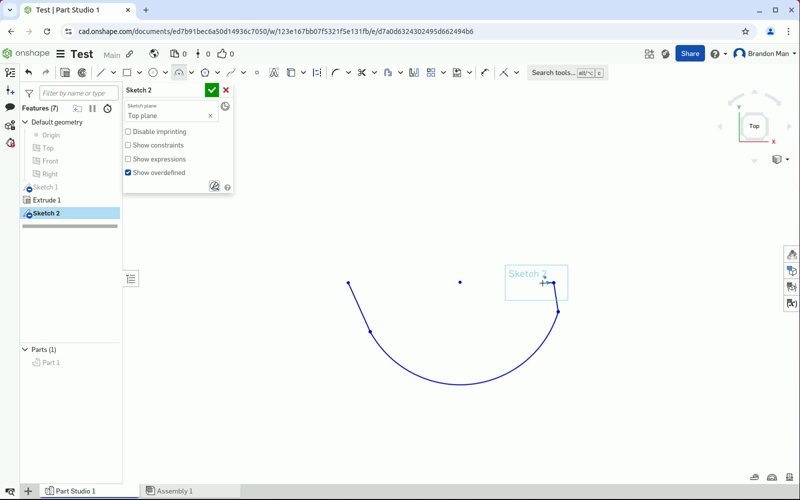
scroll(6)
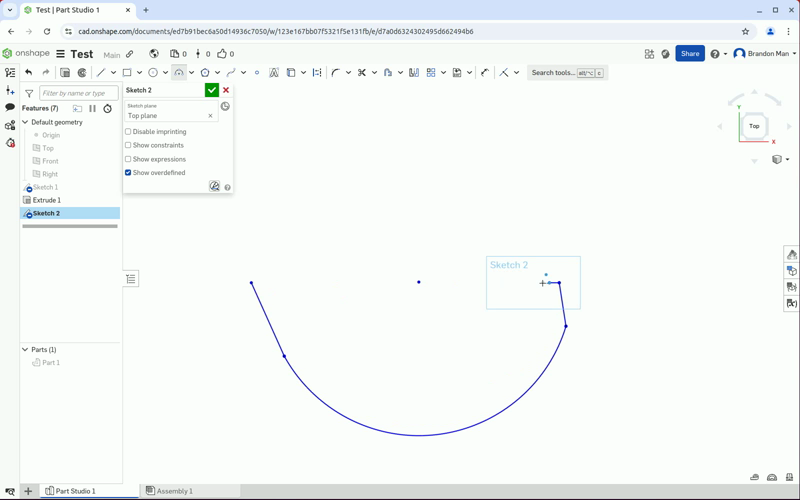
scroll(6)
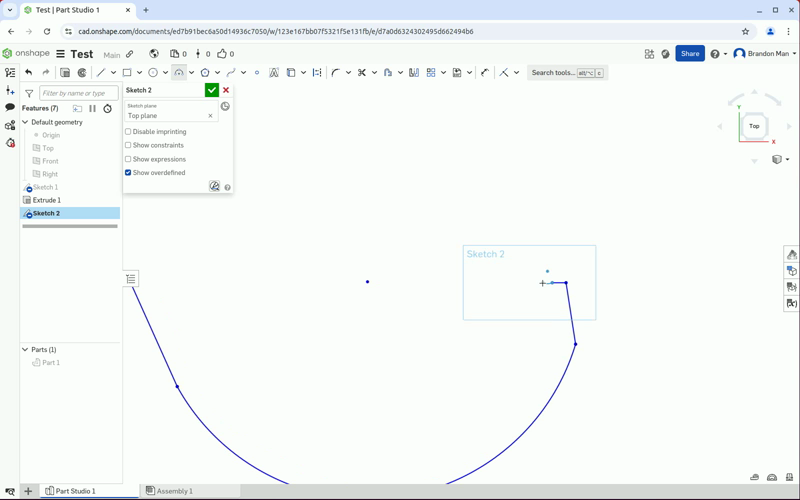
scroll(6)
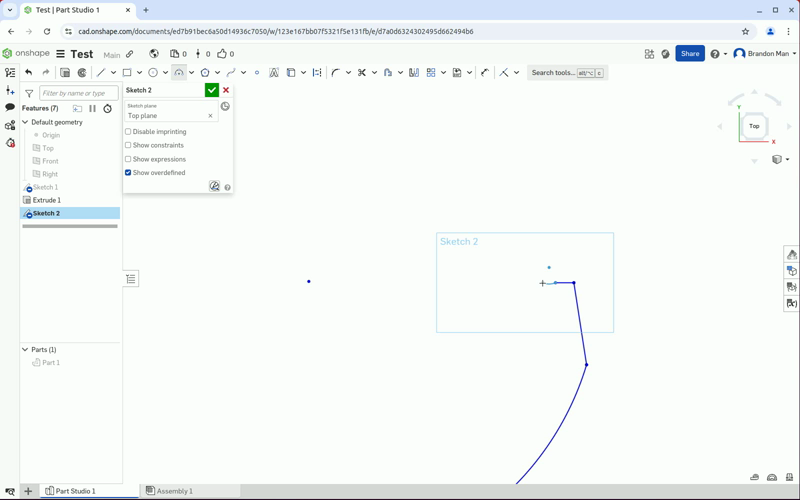
scroll(6)
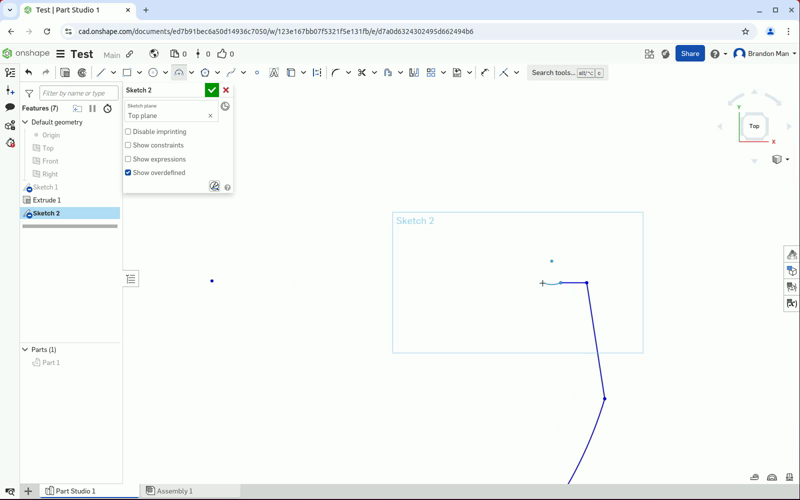
scroll(6)
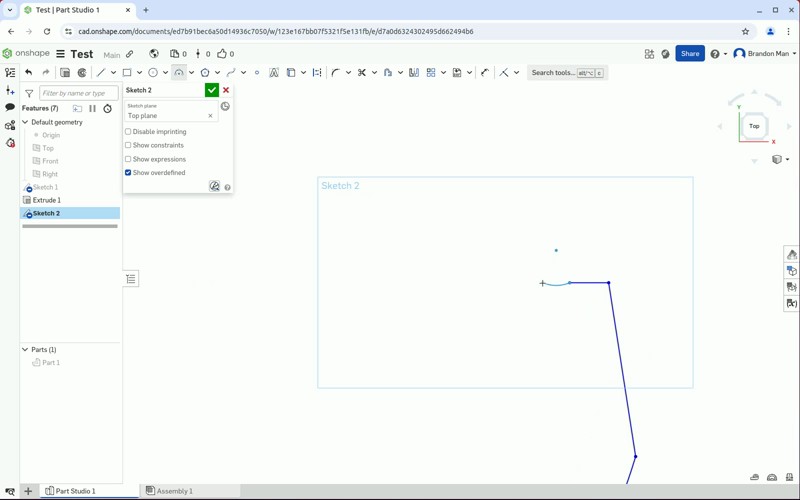
scroll(6)
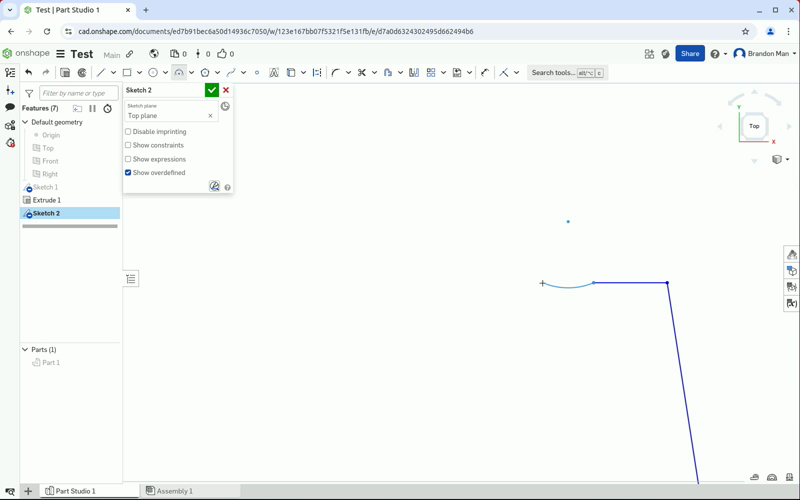
click(542, 282)
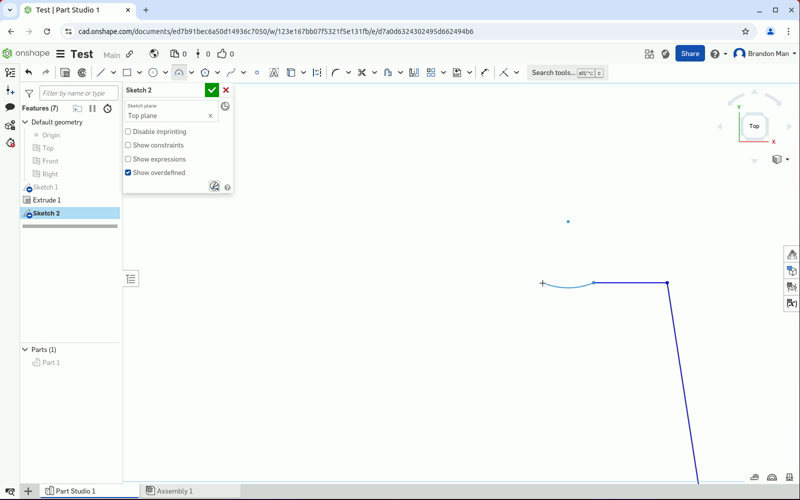
scroll(-6)
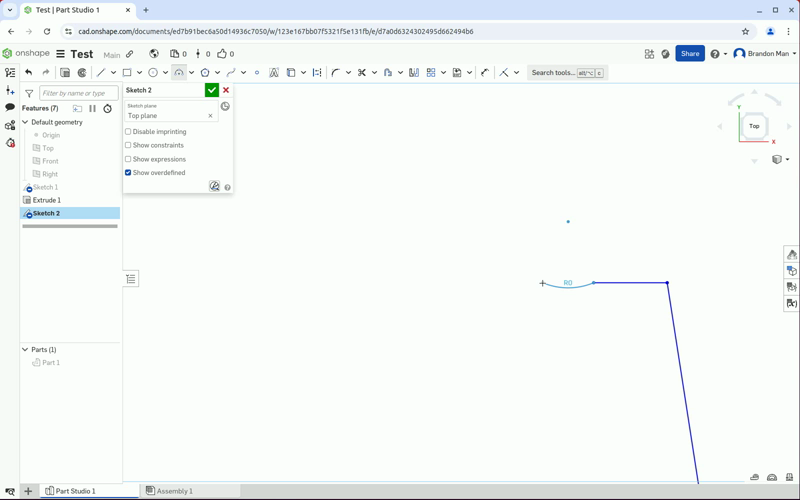
scroll(-6)
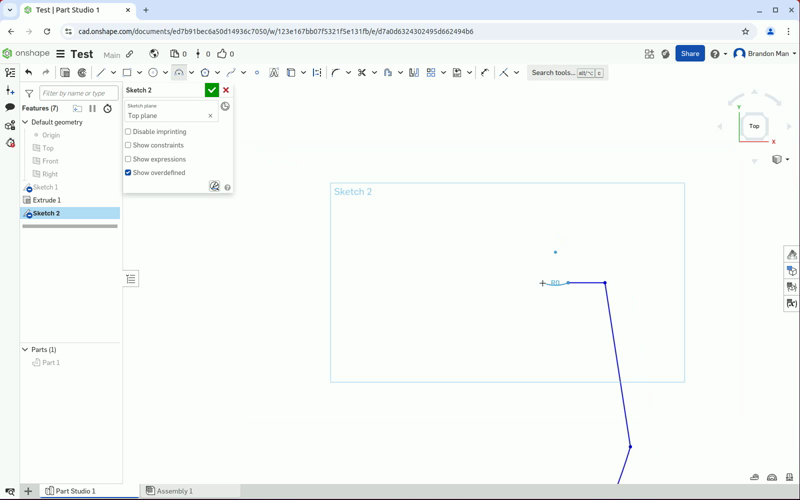
scroll(-6)
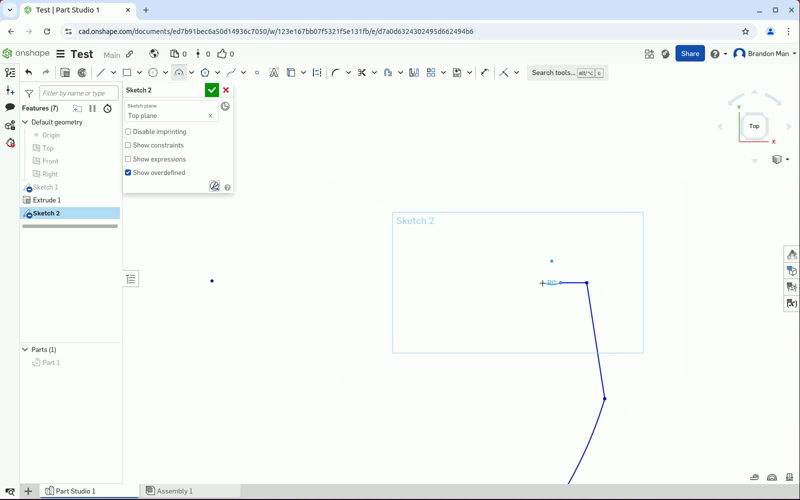
scroll(-6)
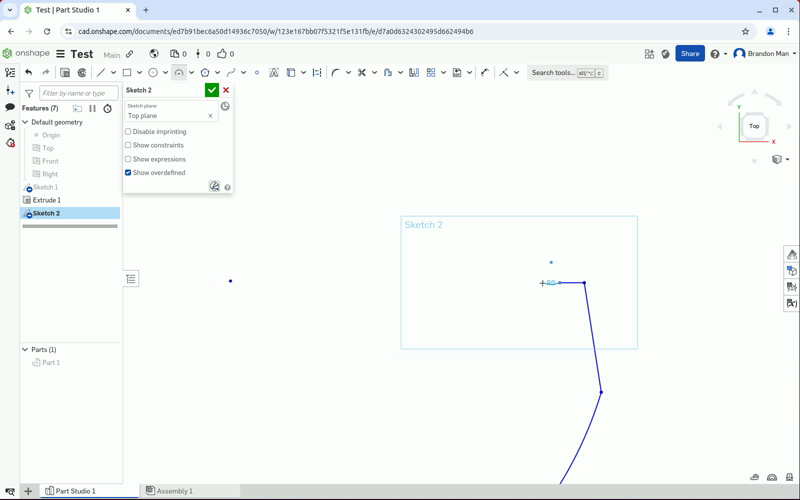
scroll(-6)
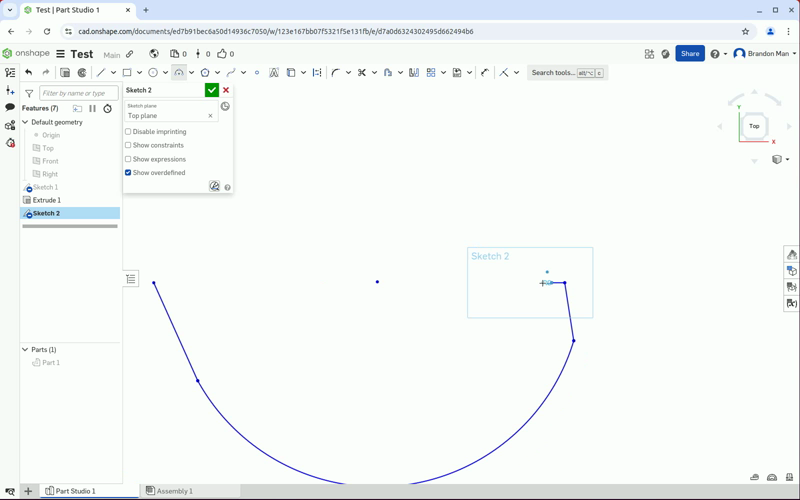
scroll(-6)
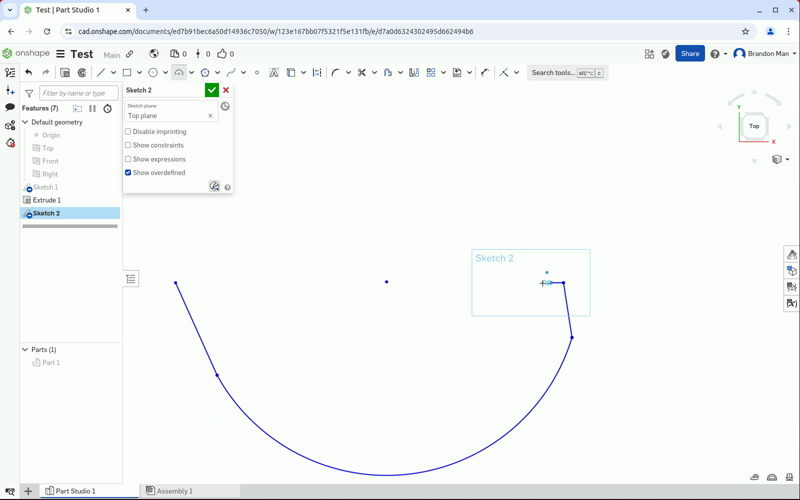
scroll(-6)
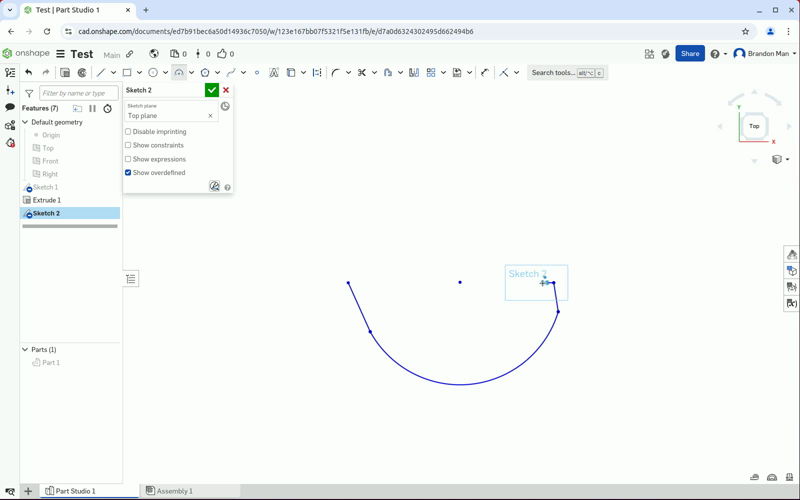
mouse_move(544, 291)
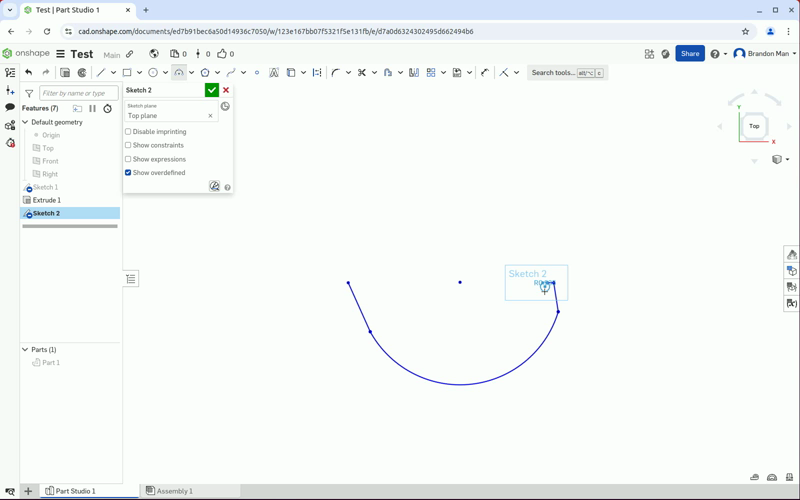
scroll(6)
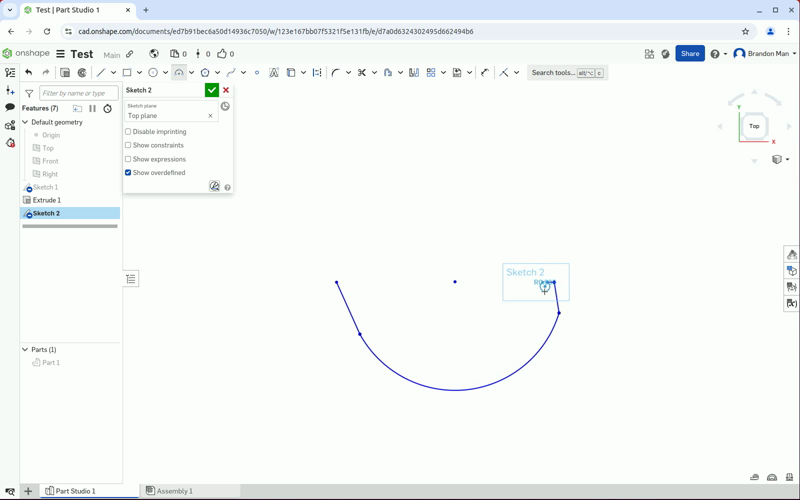
scroll(6)
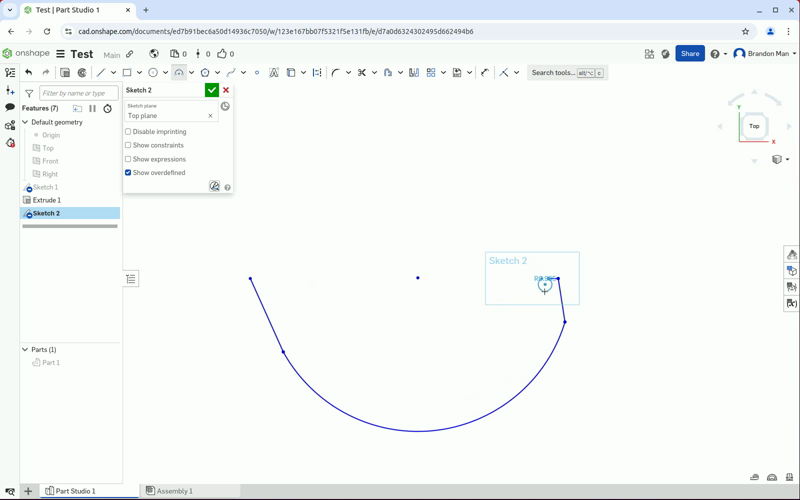
scroll(6)
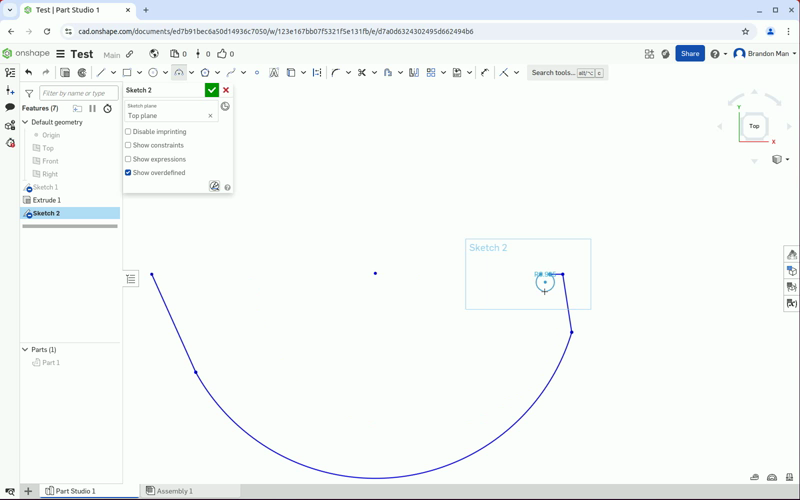
scroll(6)
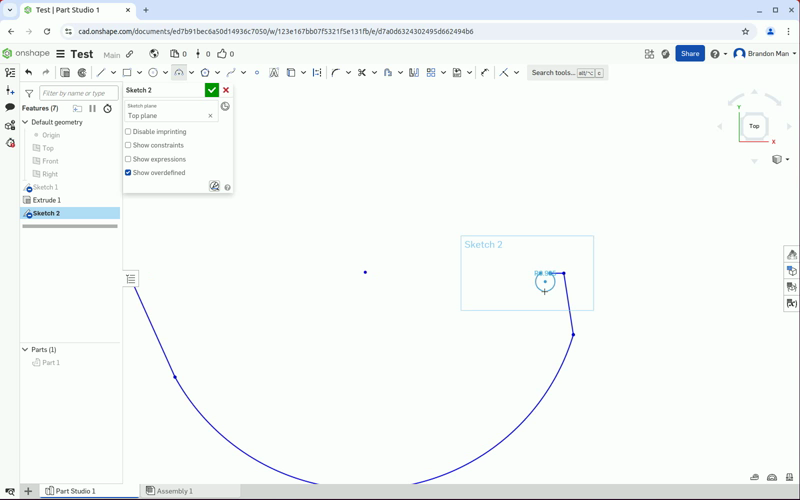
scroll(6)
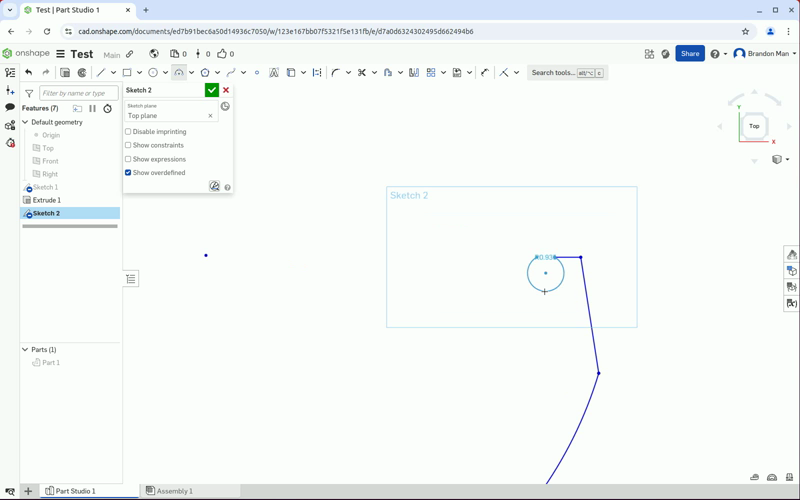
scroll(6)
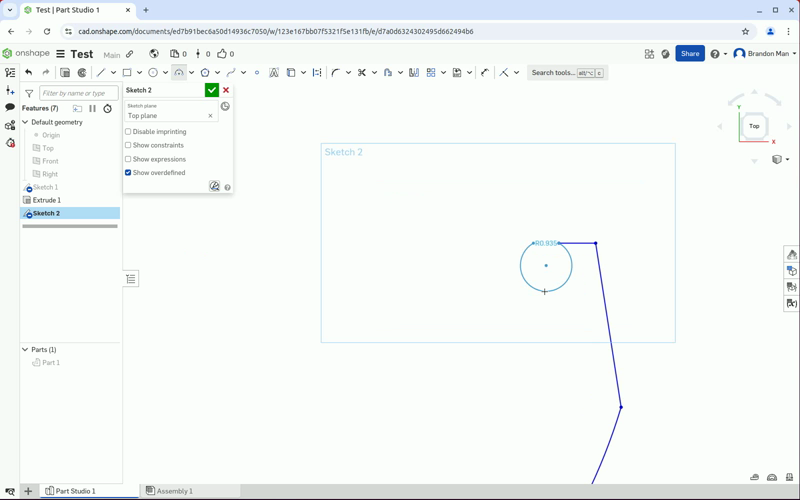
scroll(6)
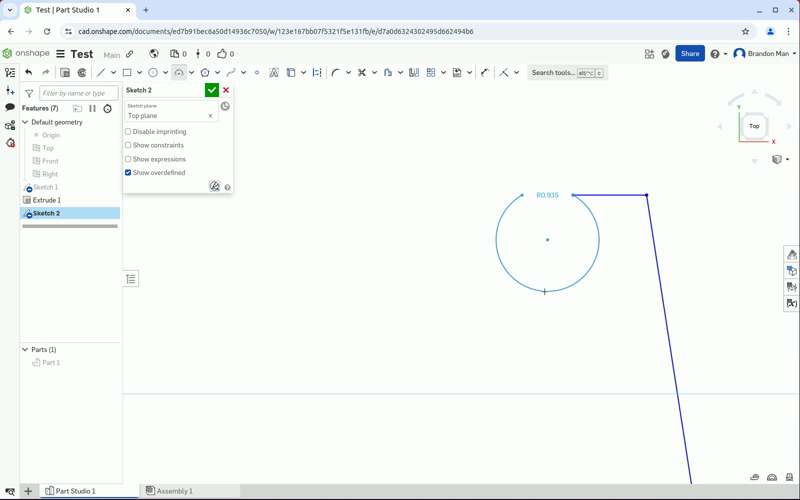
click(544, 291)
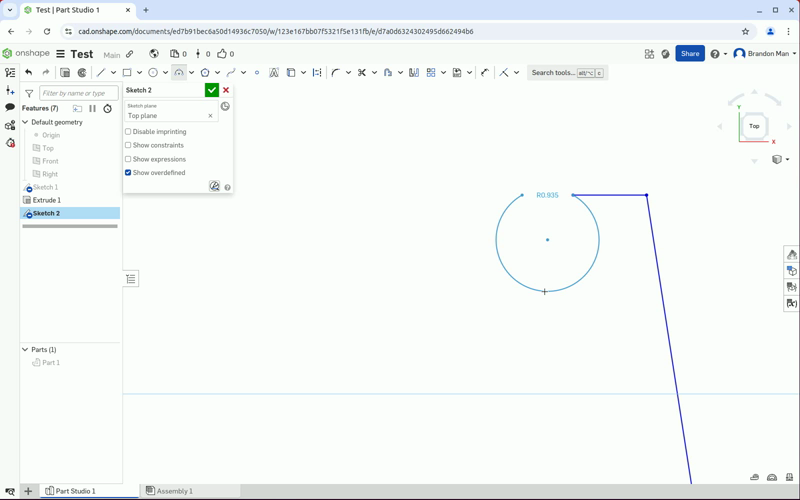
scroll(-6)
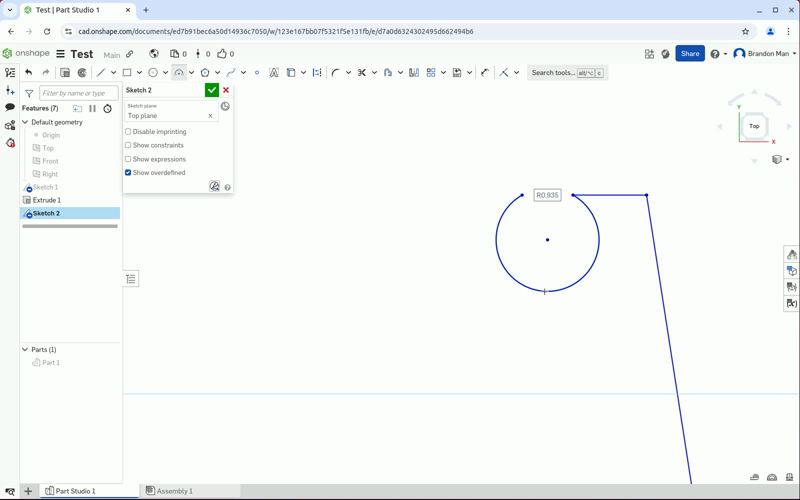
scroll(-6)
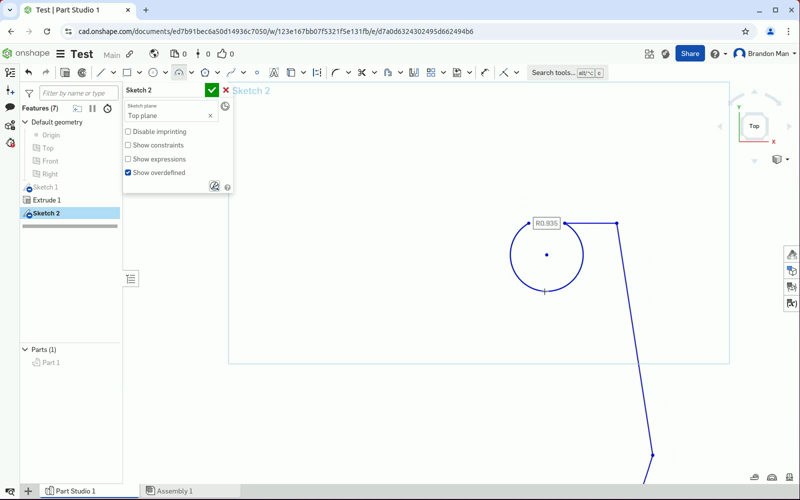
scroll(-6)
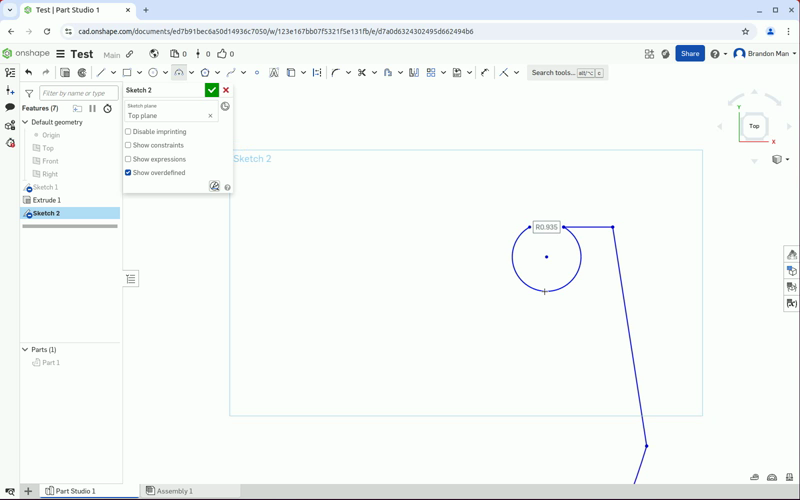
scroll(-6)
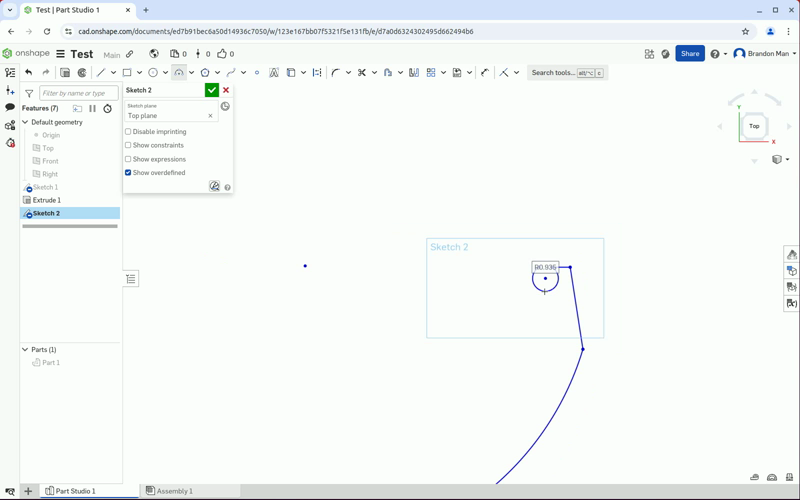
scroll(-6)
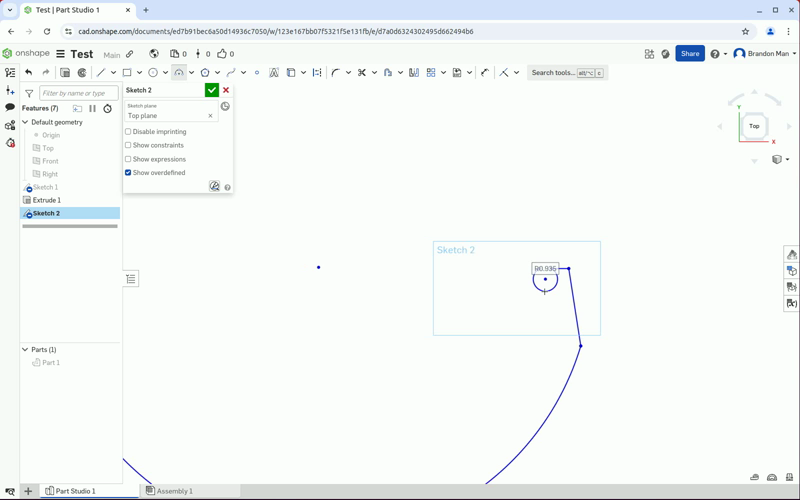
scroll(-6)
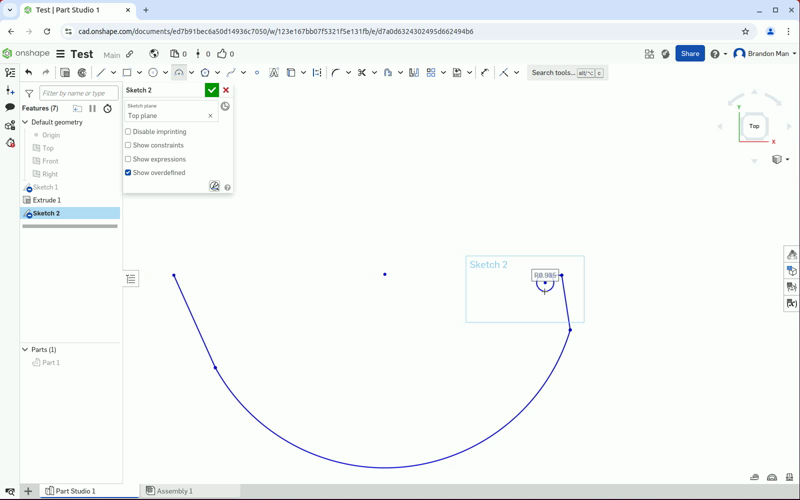
scroll(-6)
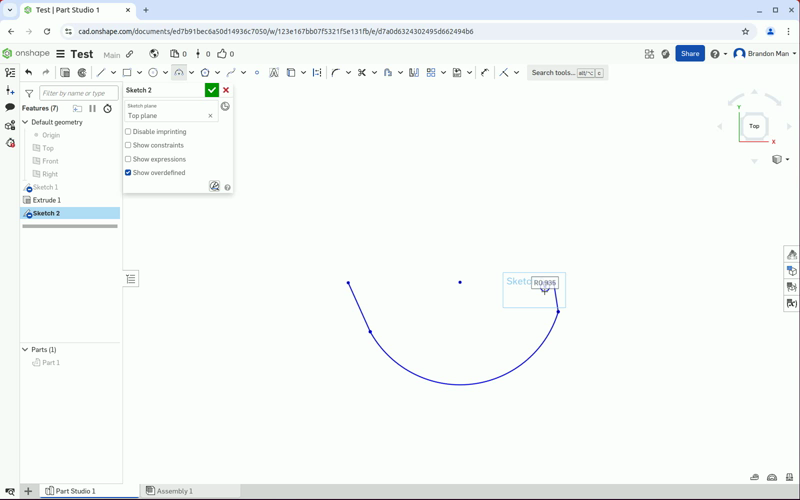
key_up(shift)
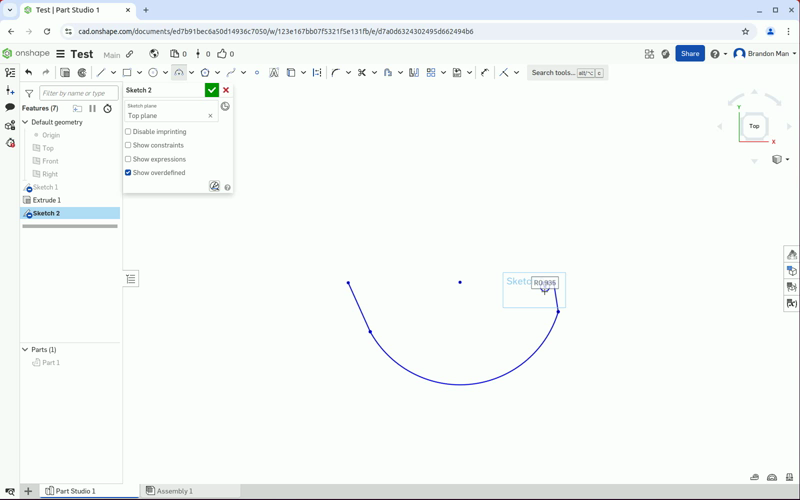
key(esc)
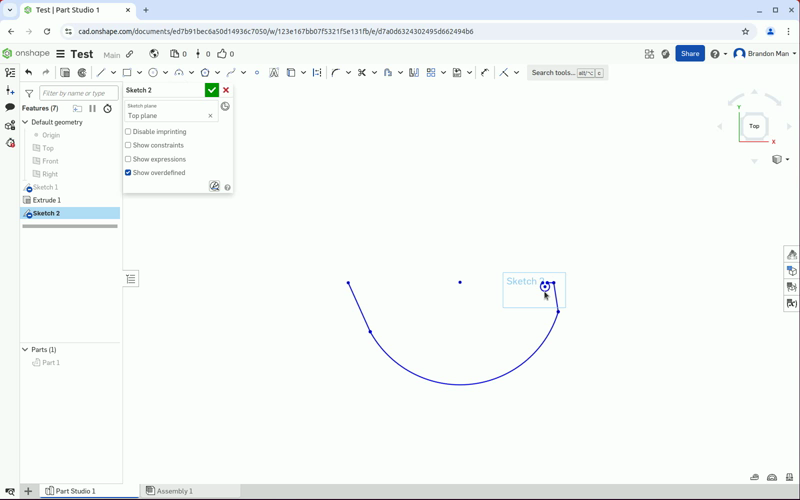
key(l)
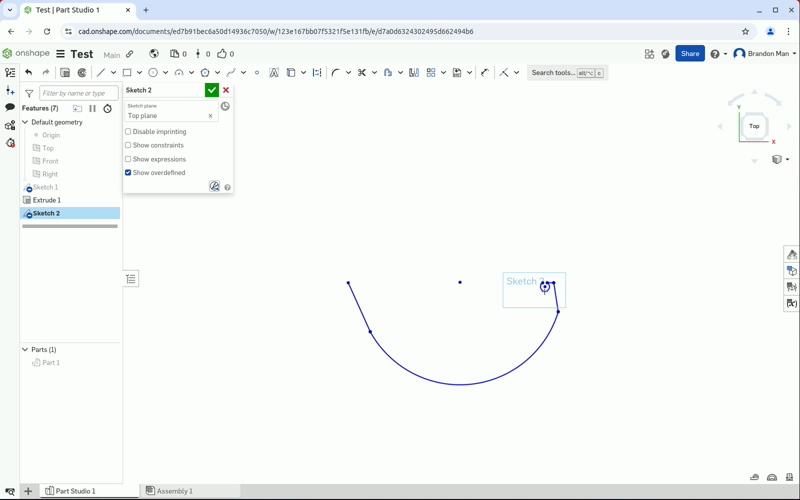
mouse_move(542, 282)
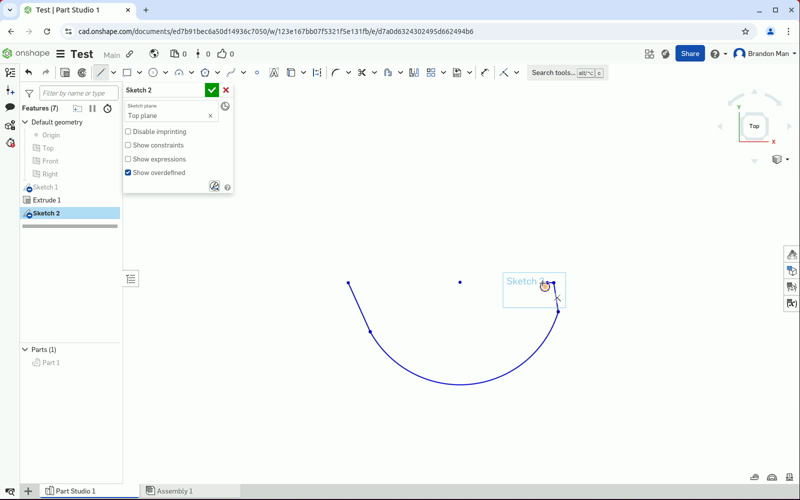
scroll(6)
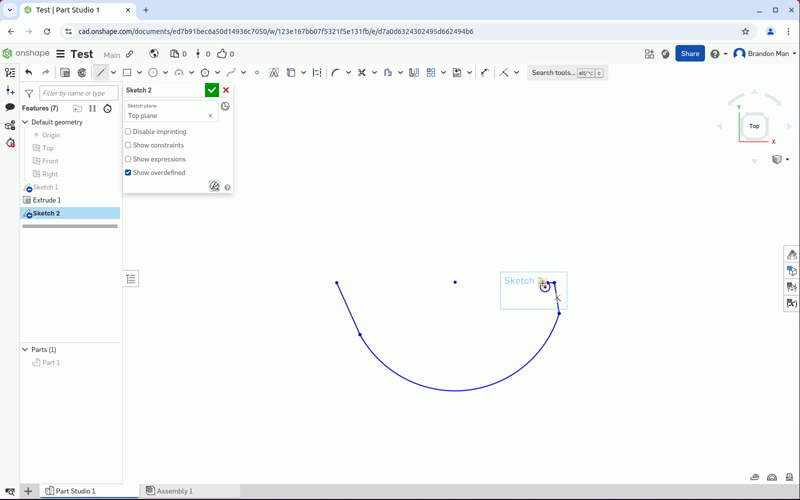
scroll(6)
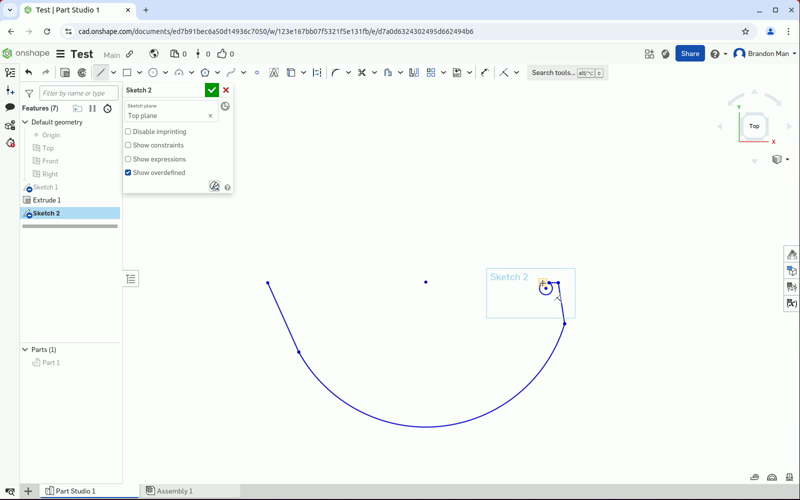
scroll(6)
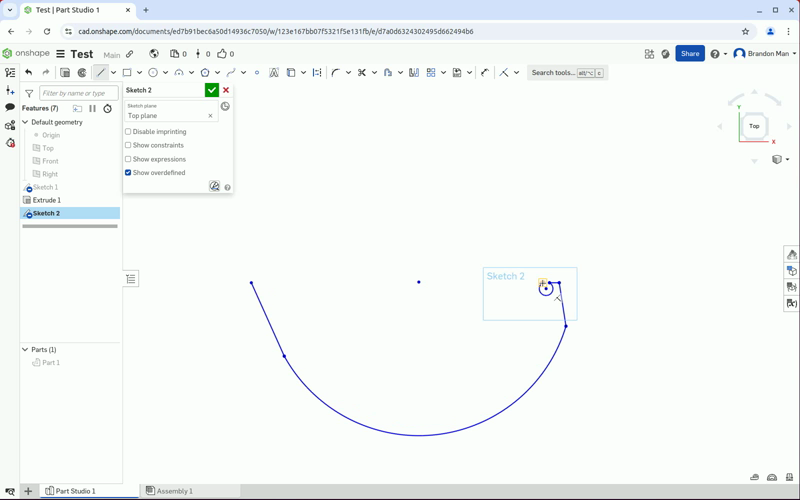
scroll(6)
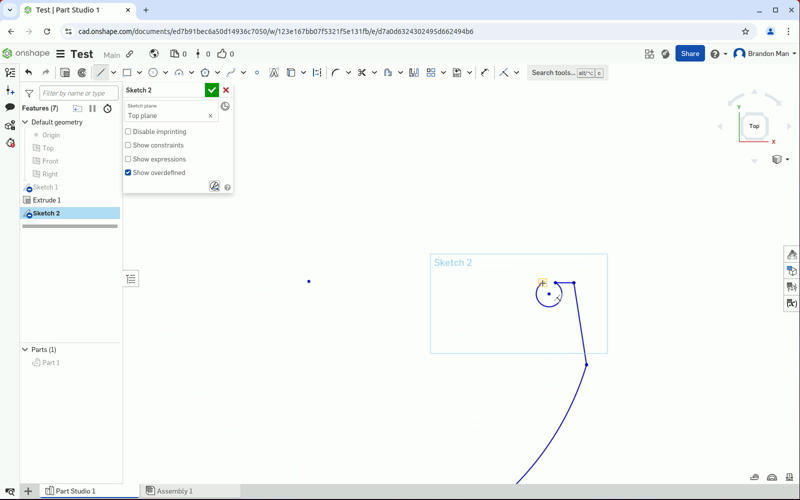
scroll(6)
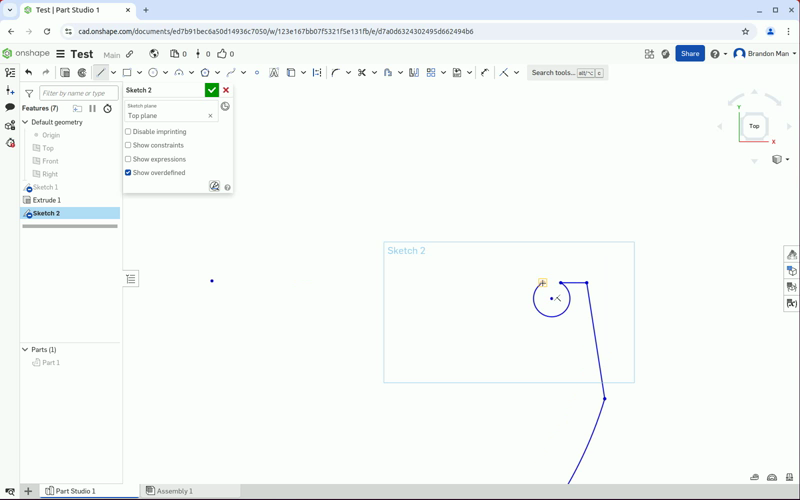
scroll(6)
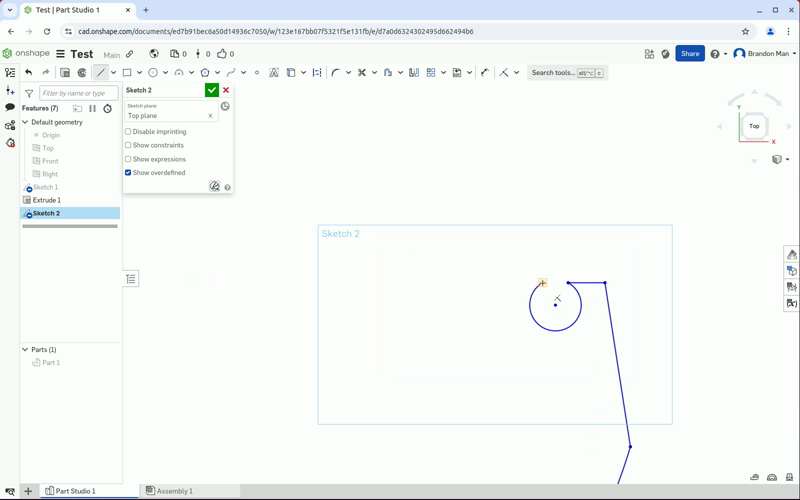
scroll(6)
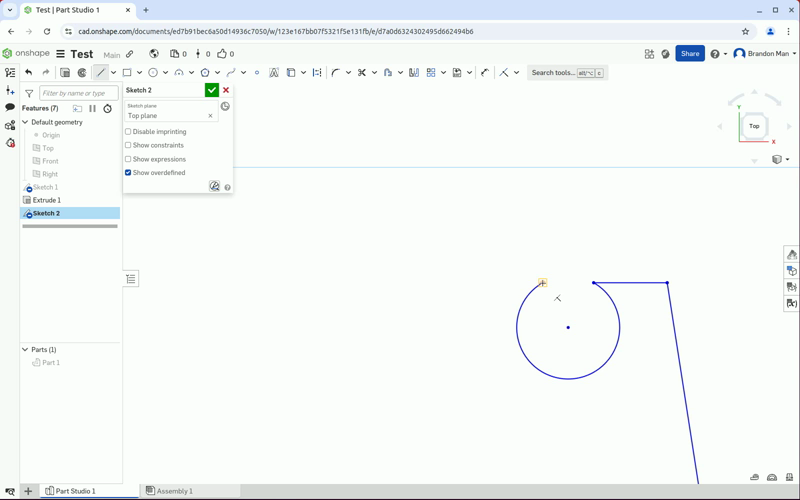
click(542, 282)
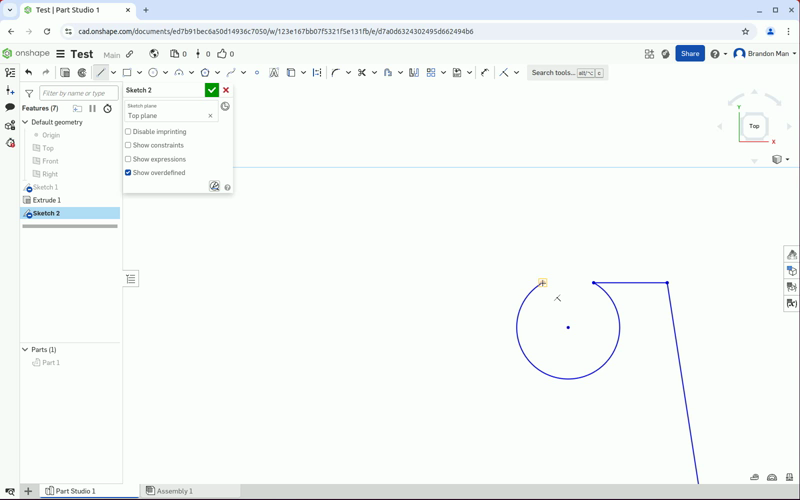
scroll(-6)
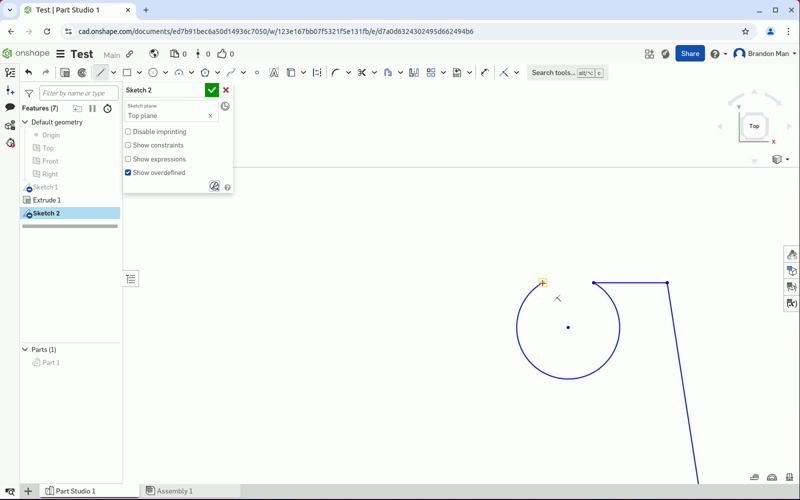
scroll(-6)
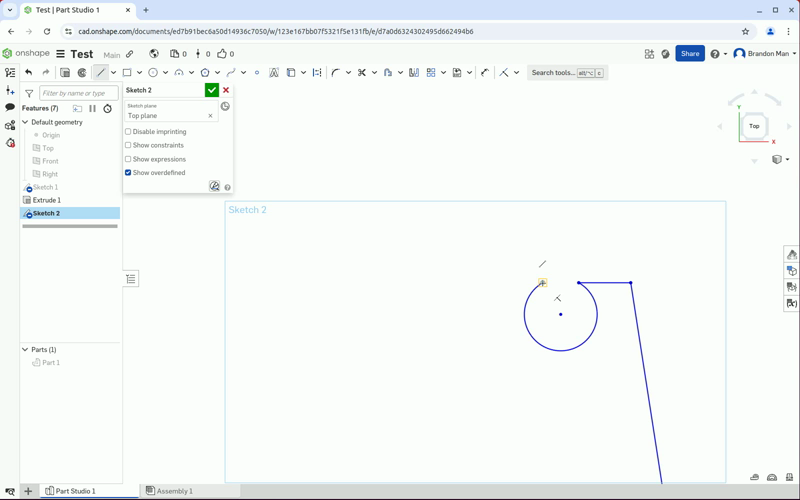
scroll(-6)
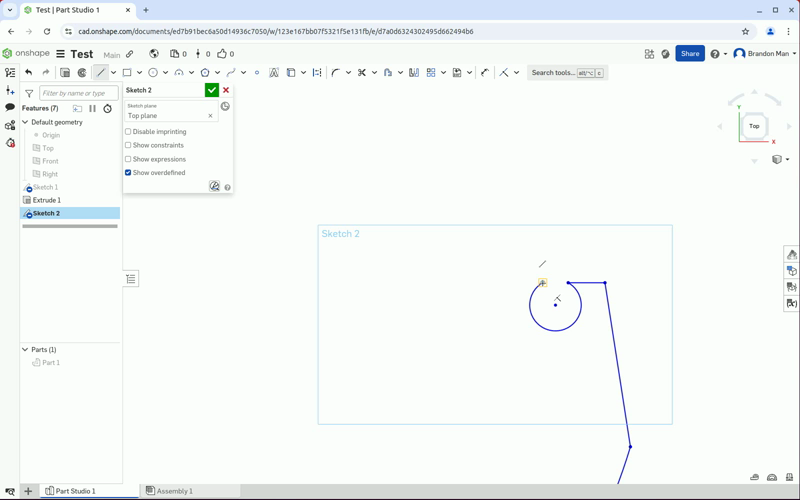
scroll(-6)
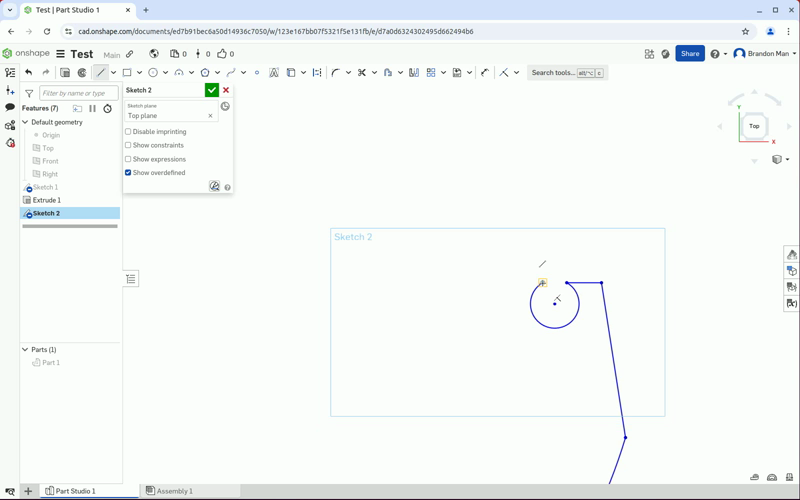
scroll(-6)
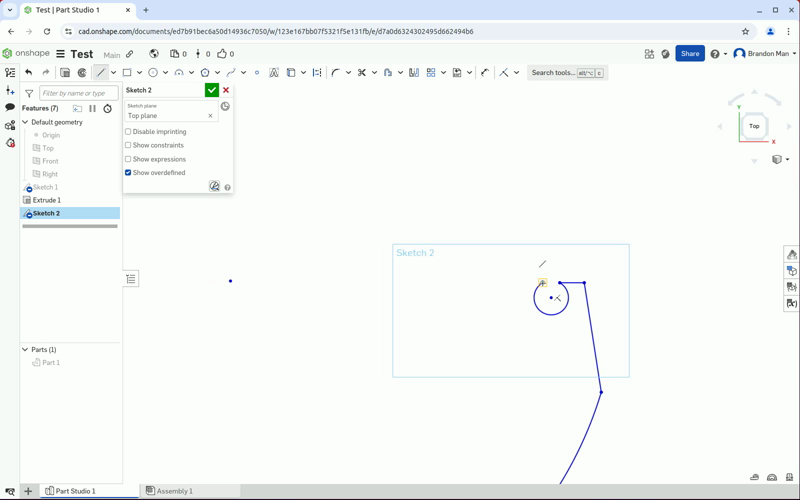
scroll(-6)
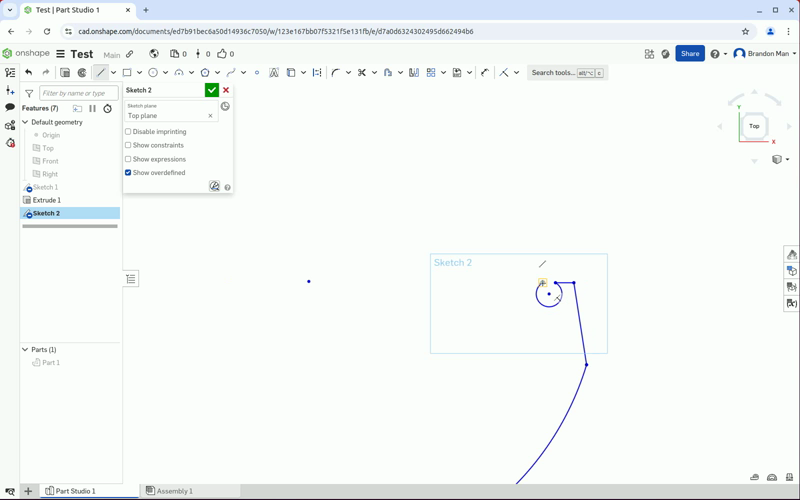
scroll(-6)
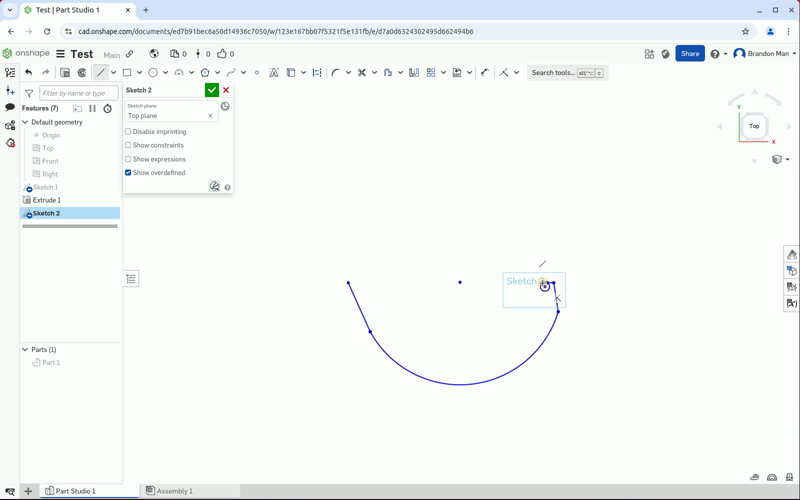
key_down(shift)
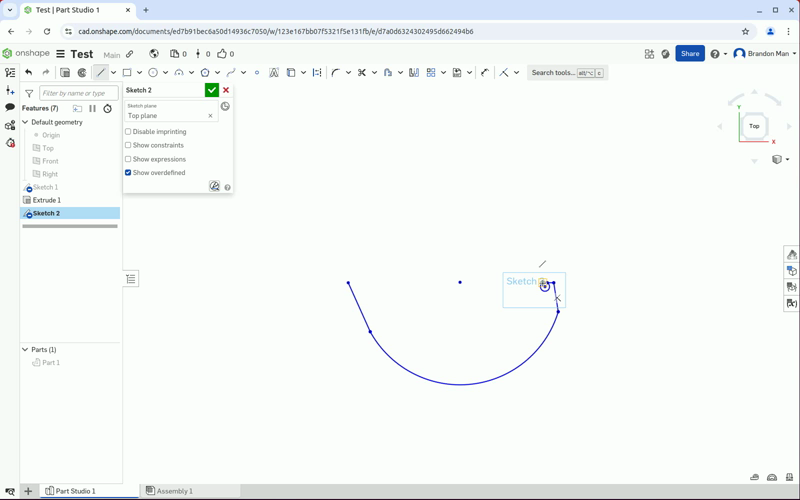
mouse_move(572, 282)
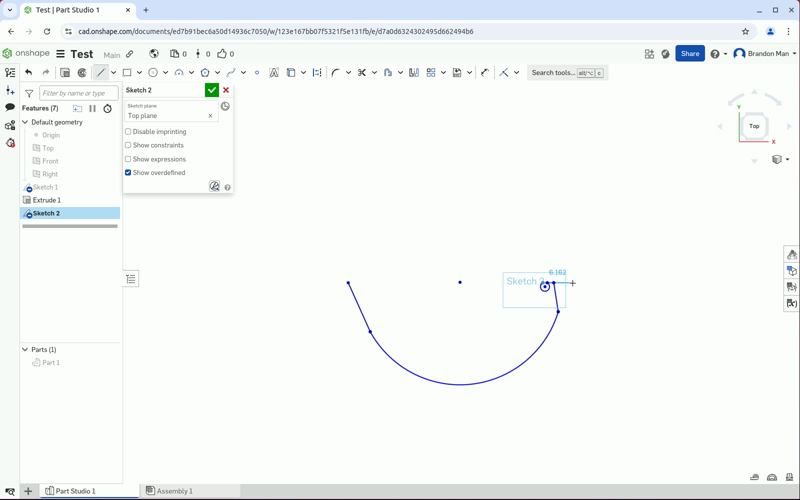
mouse_move(534, 282)
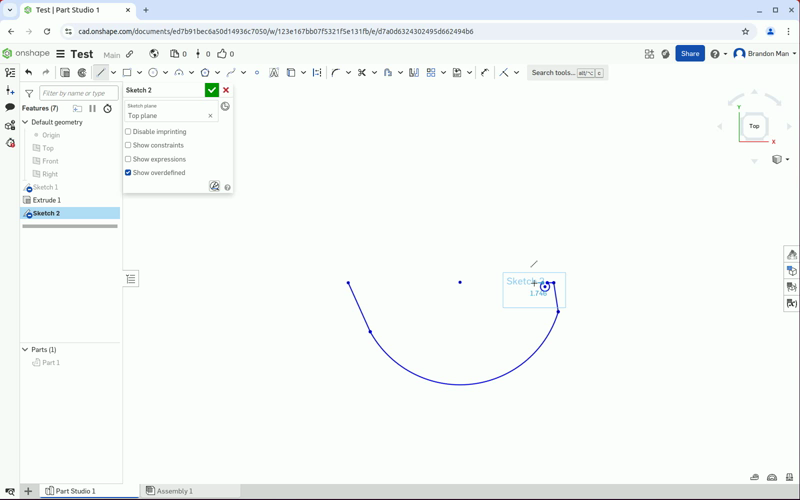
click(534, 282)
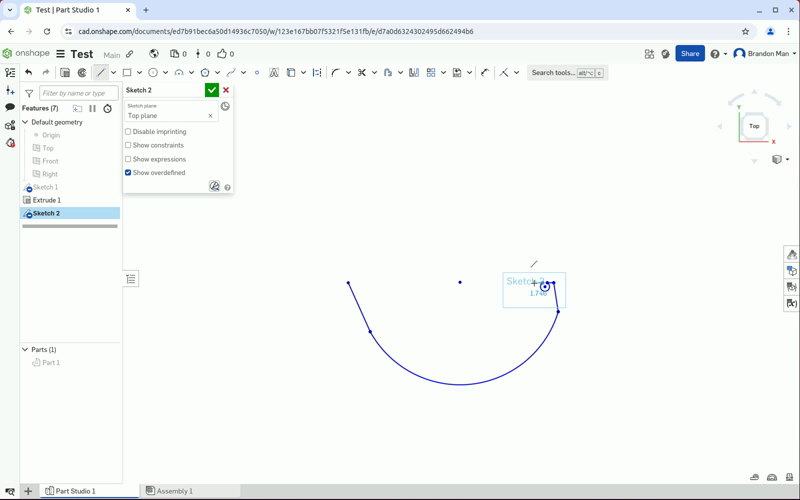
key_up(shift)
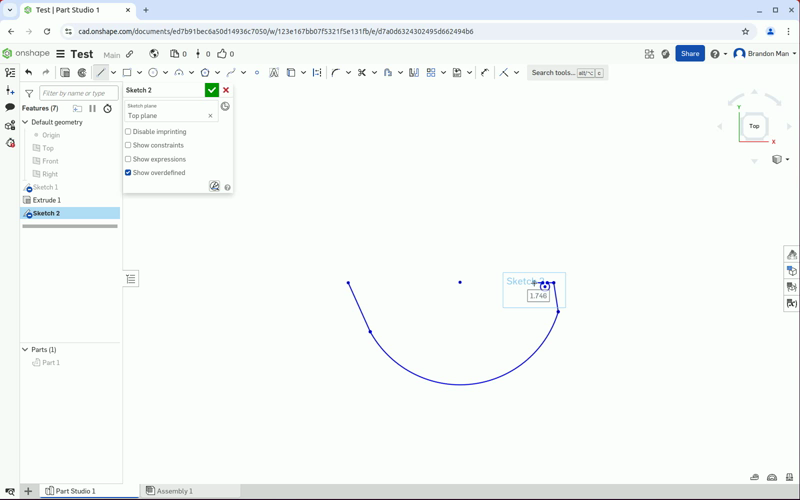
key(esc)
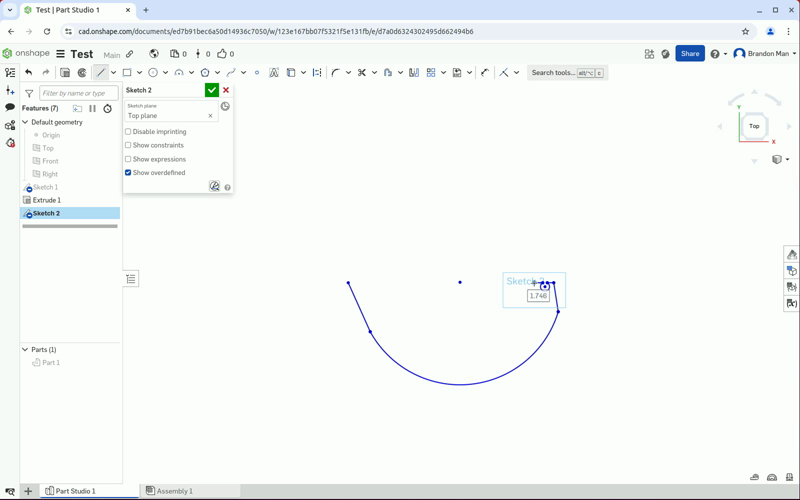
key(a)
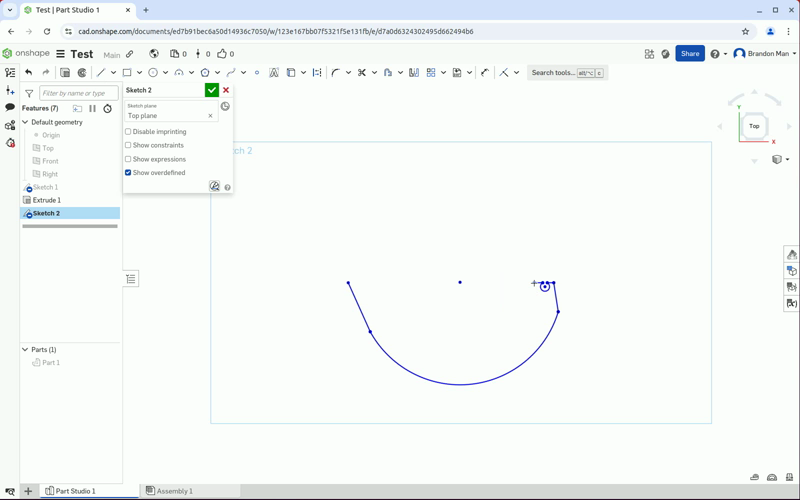
mouse_move(534, 282)
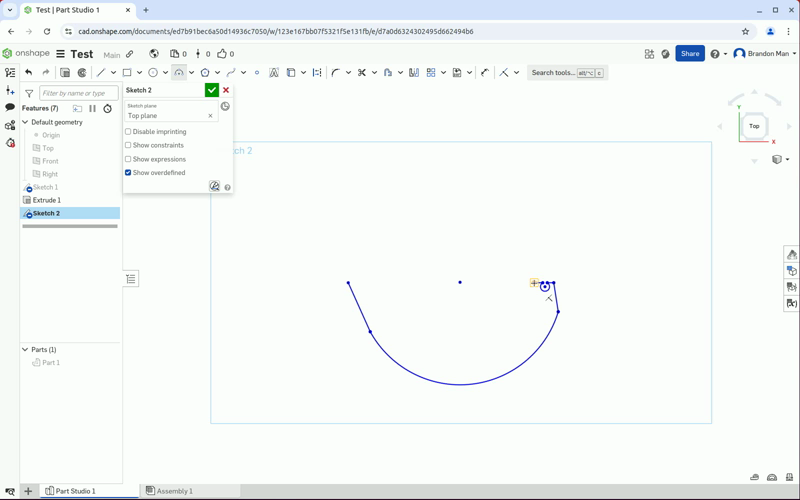
click(534, 282)
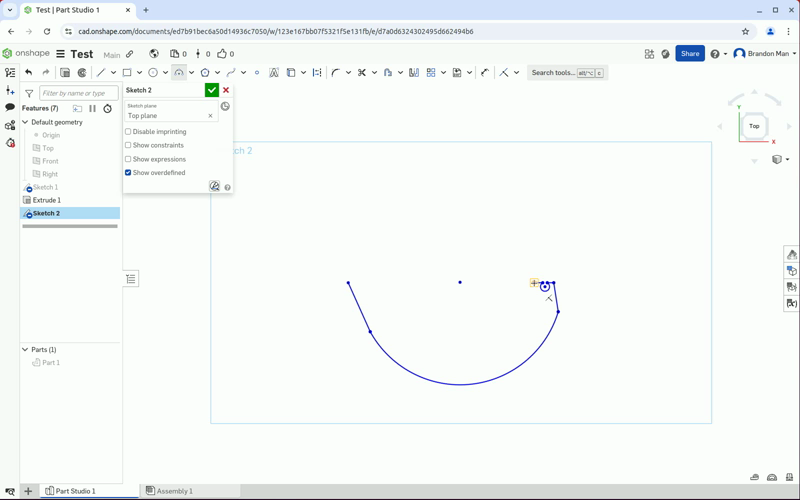
key_down(shift)
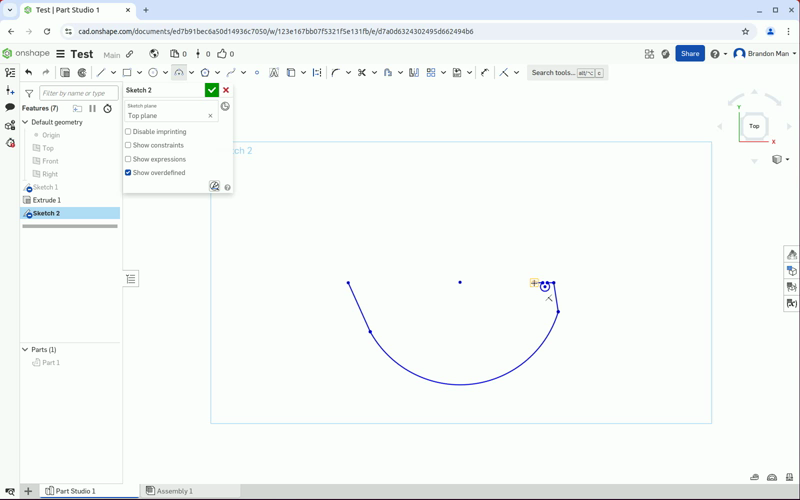
mouse_move(388, 282)
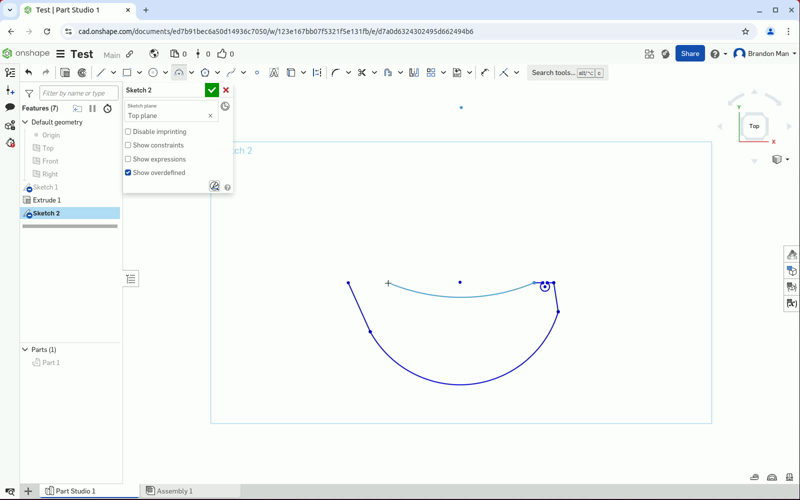
click(388, 282)
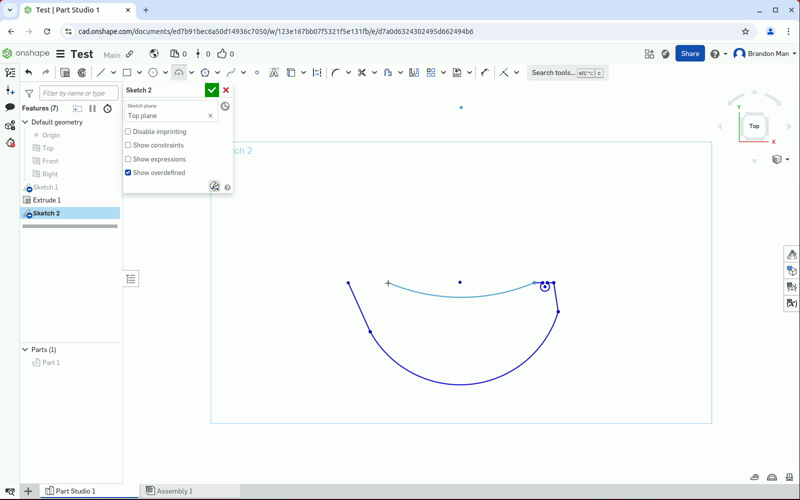
mouse_move(461, 355)
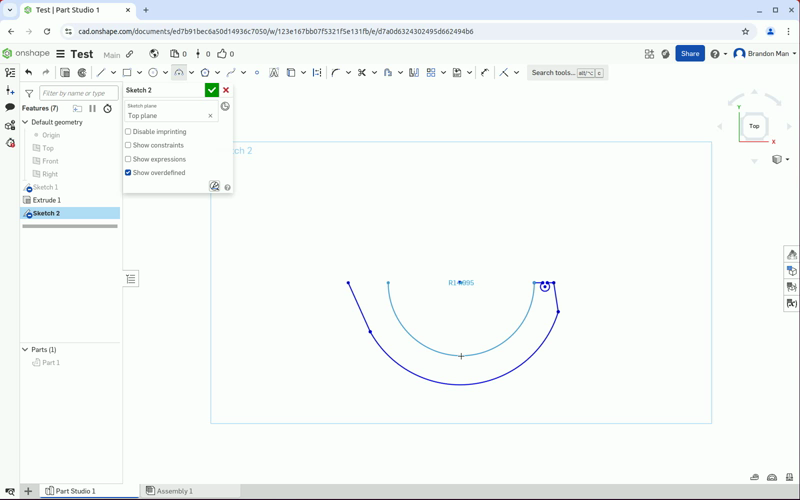
click(461, 355)
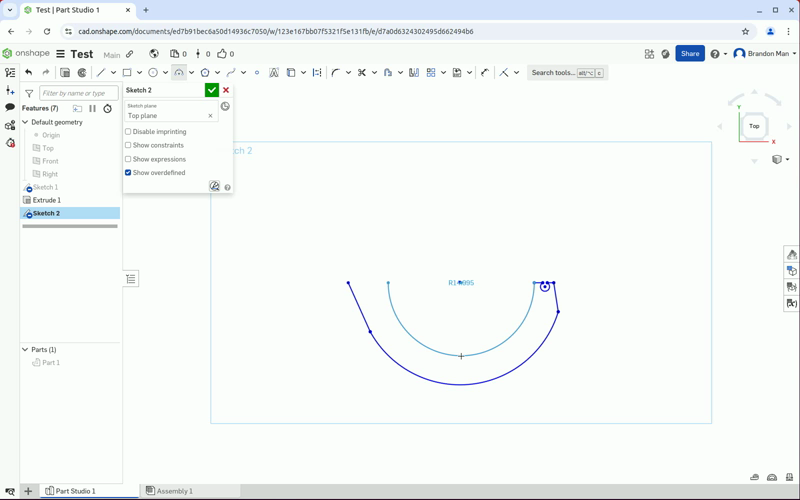
key_up(shift)
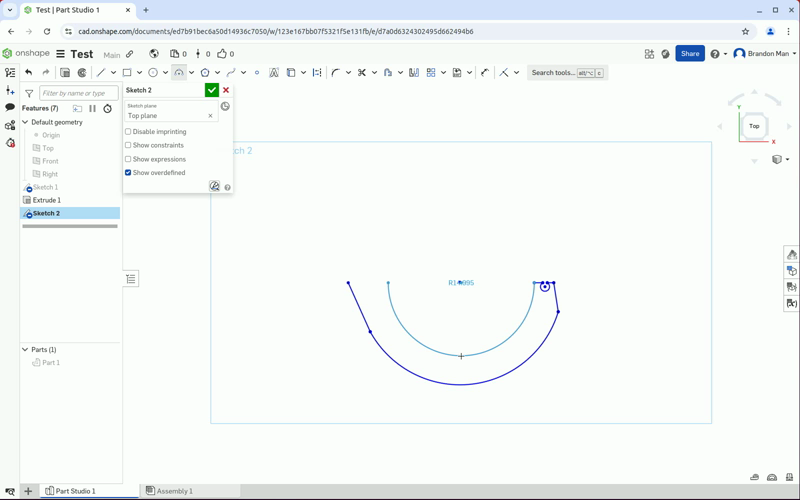
key(esc)
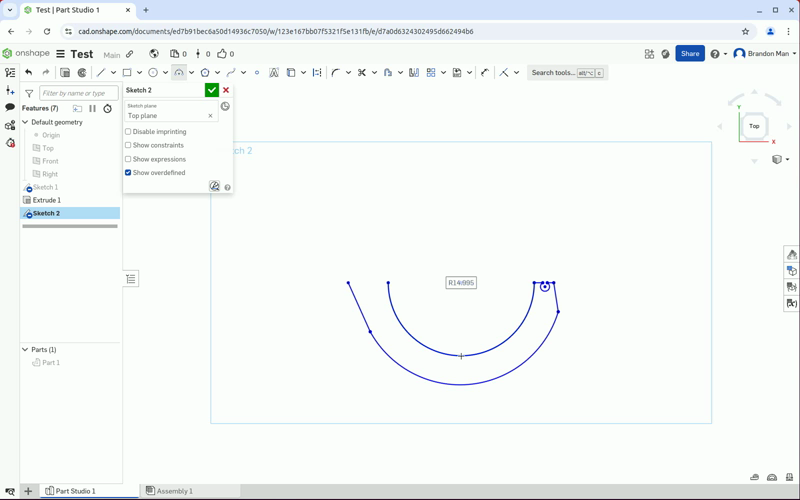
key(l)
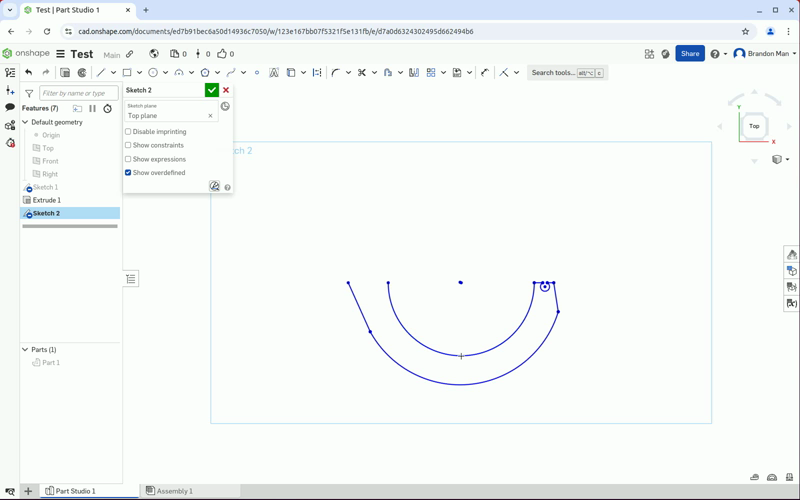
mouse_move(388, 282)
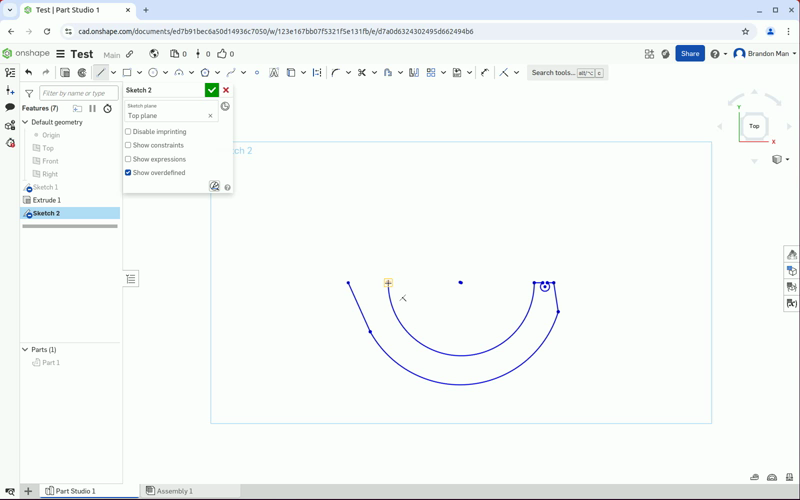
click(388, 282)
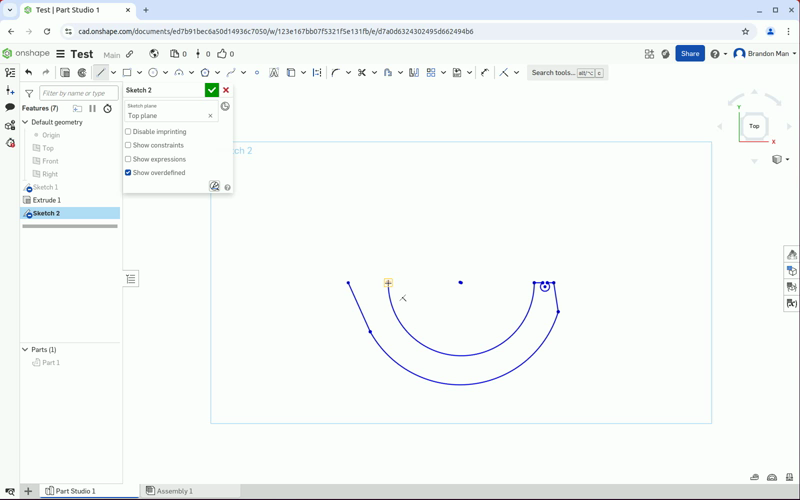
key_down(shift)
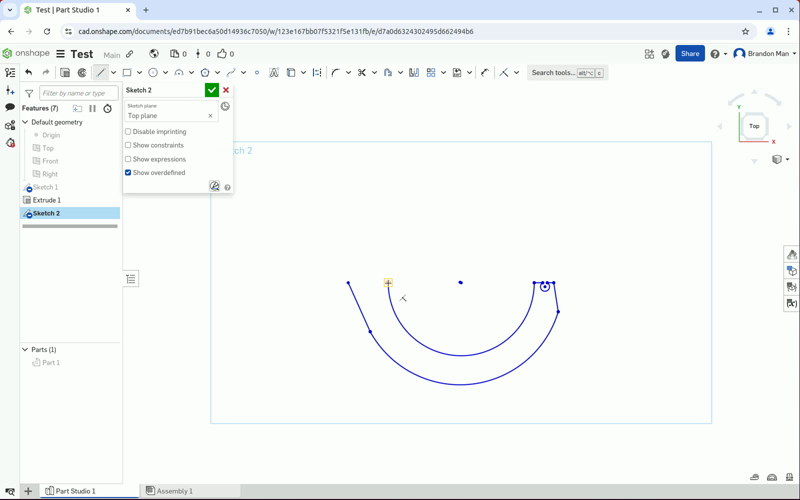
mouse_move(418, 282)
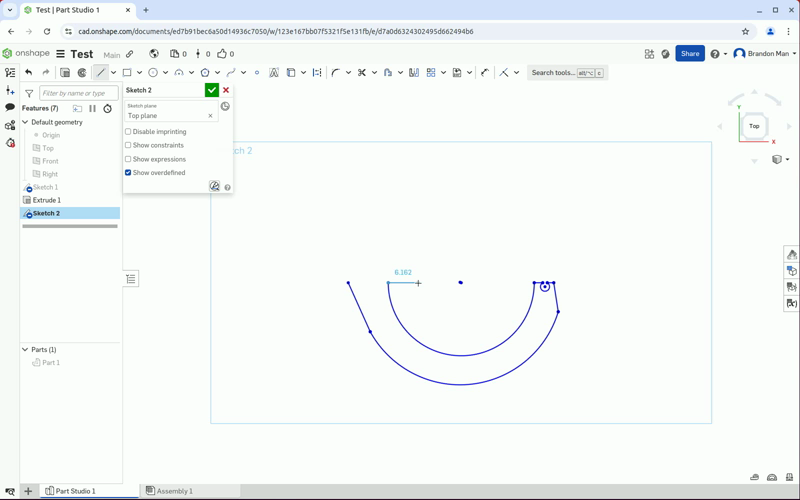
mouse_move(377, 282)
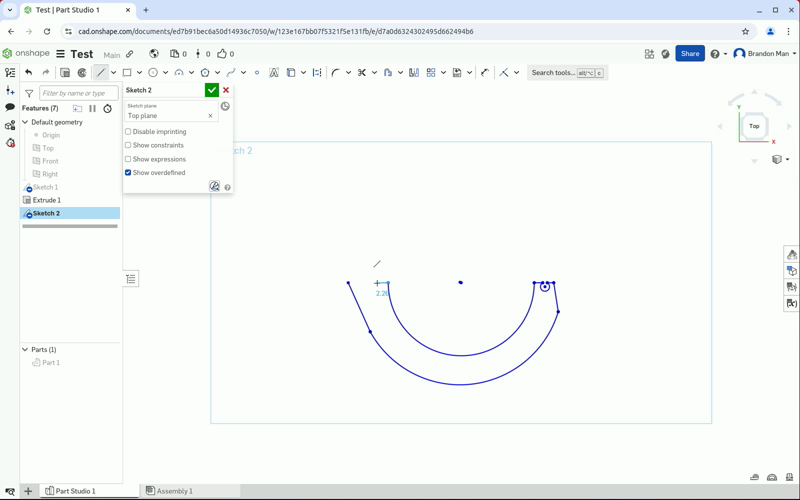
click(377, 282)
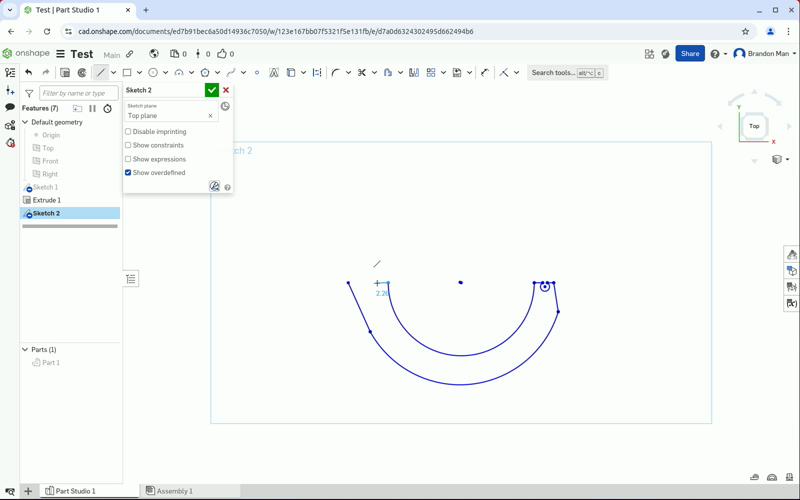
key_up(shift)
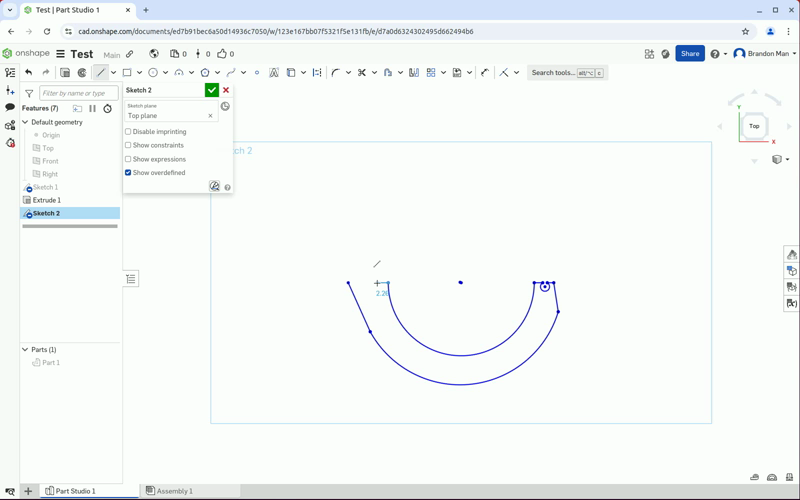
key(esc)
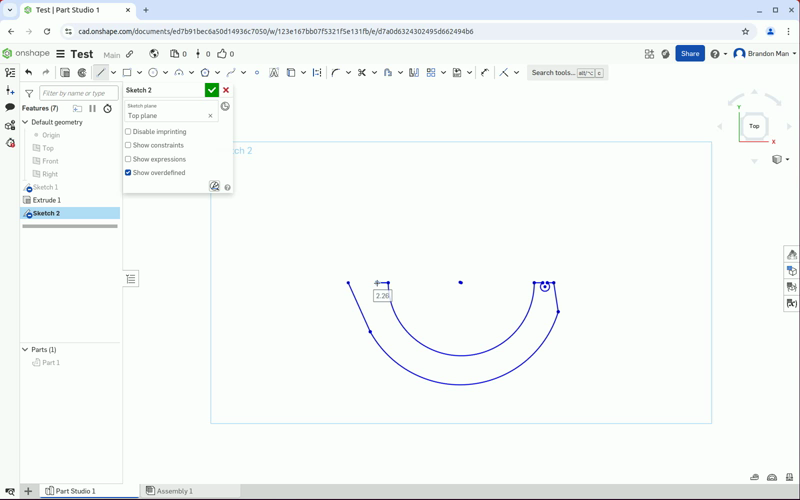
key(a)
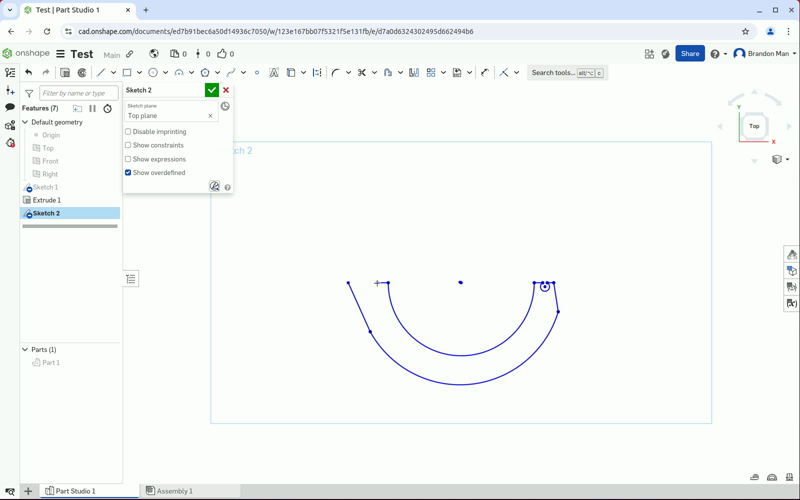
mouse_move(377, 282)
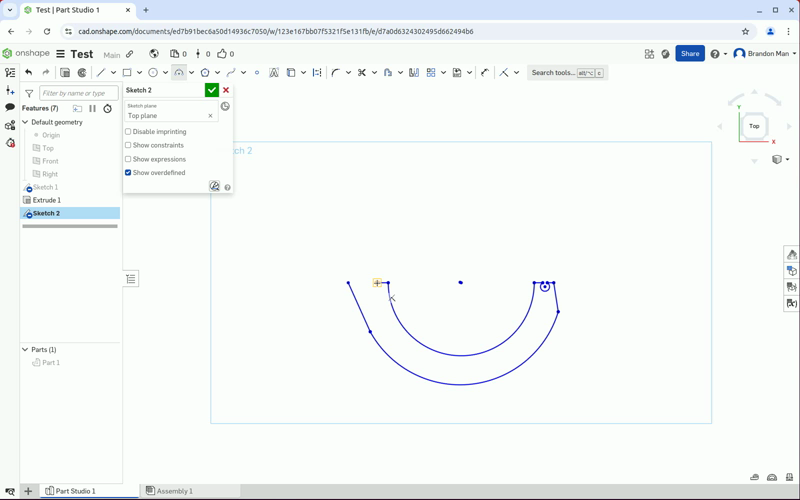
click(377, 282)
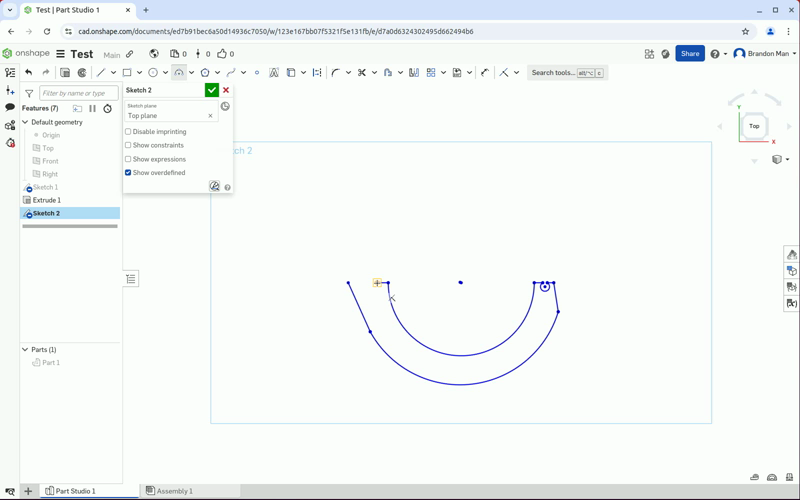
key_down(shift)
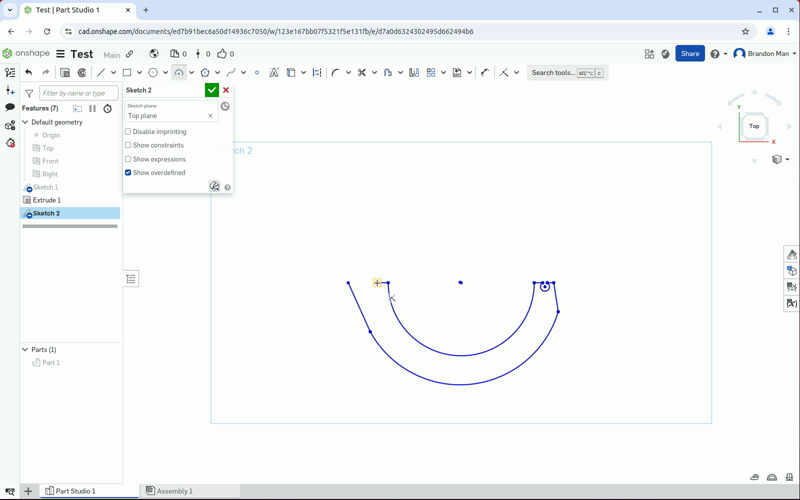
mouse_move(372, 282)
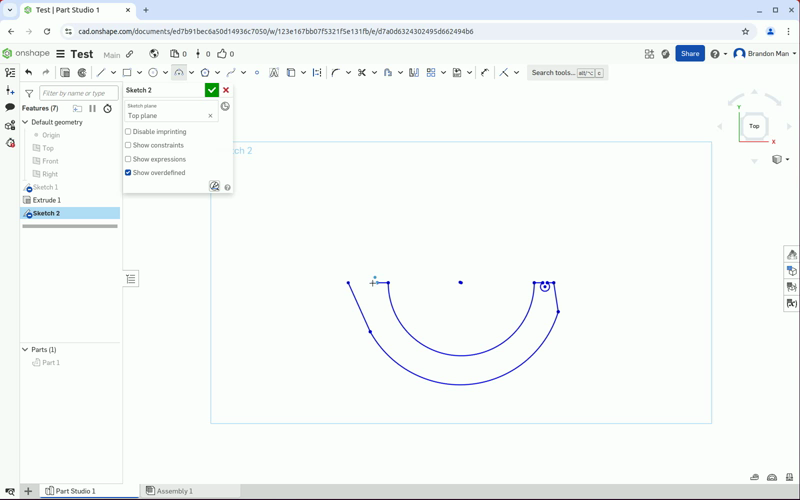
scroll(6)
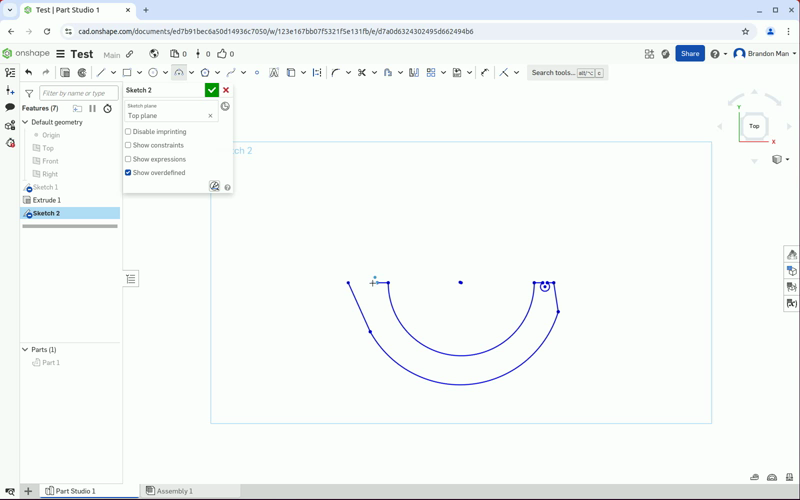
scroll(6)
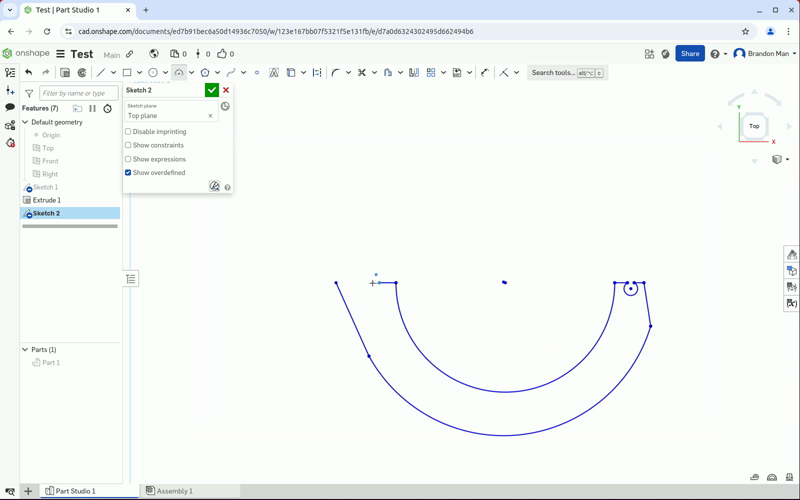
scroll(6)
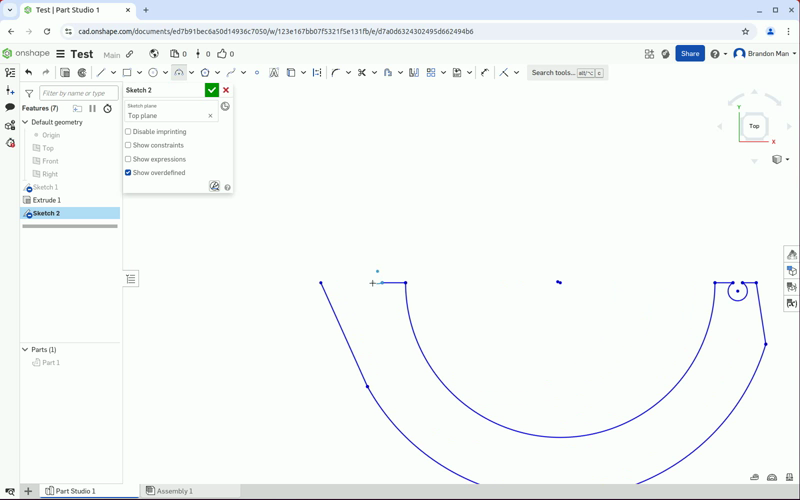
scroll(6)
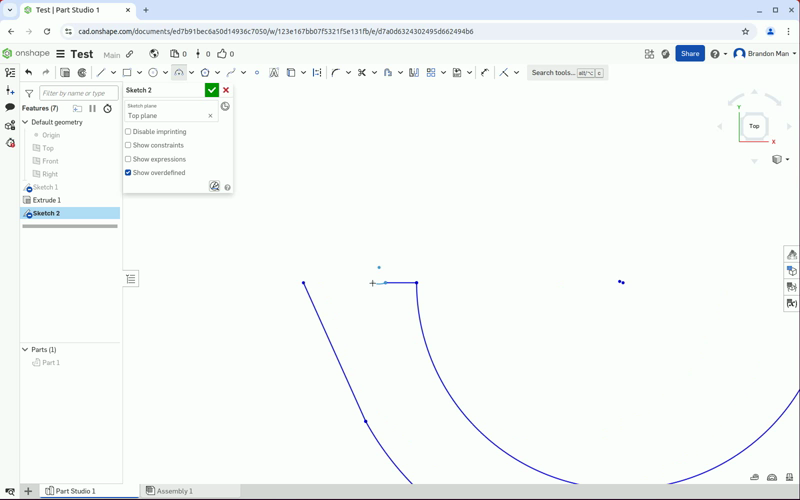
scroll(6)
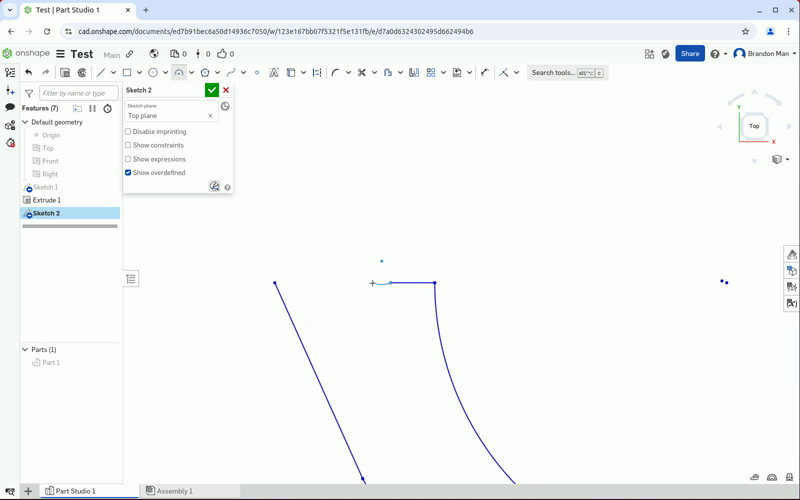
scroll(6)
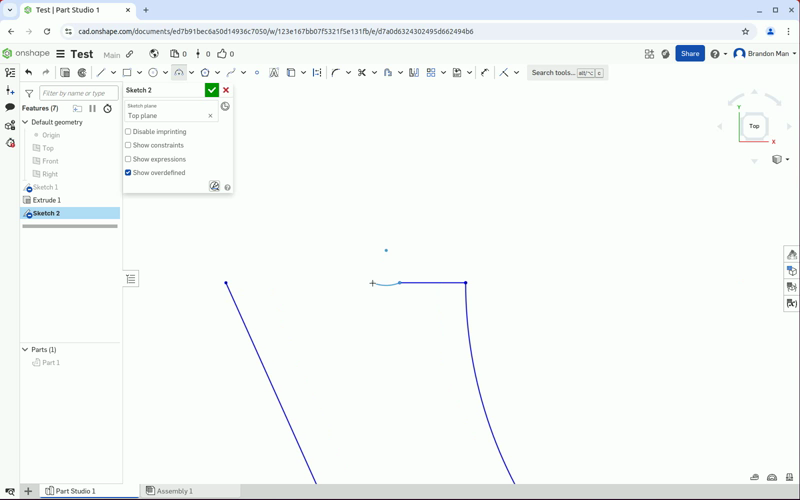
scroll(6)
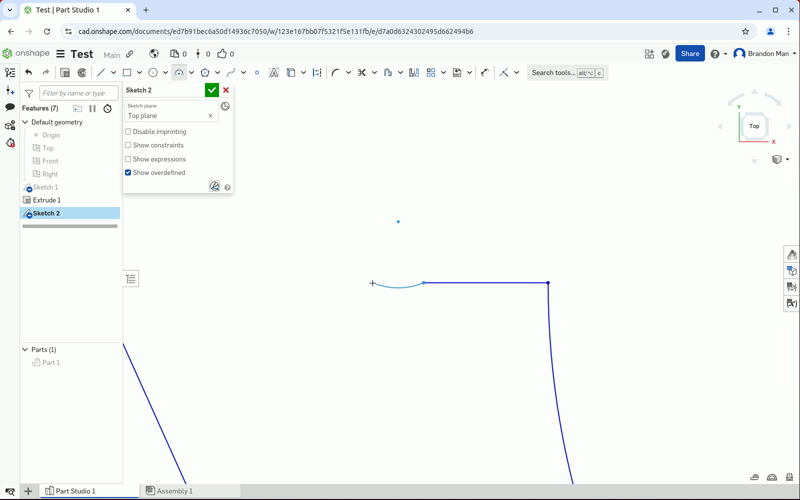
click(372, 282)
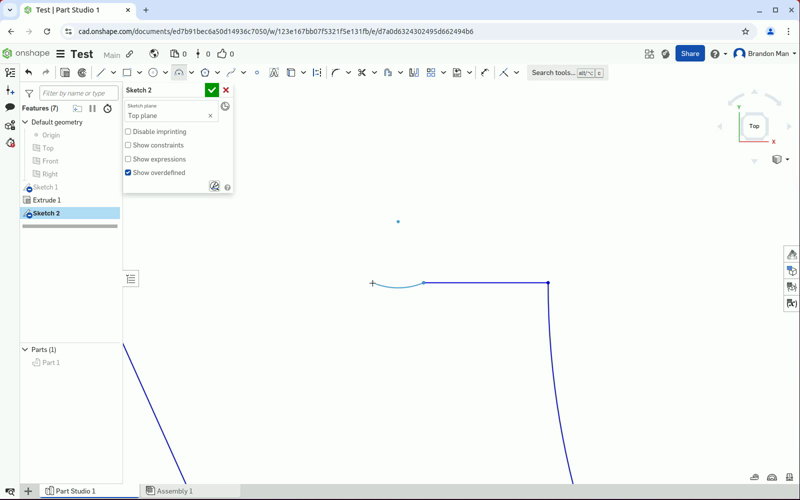
scroll(-6)
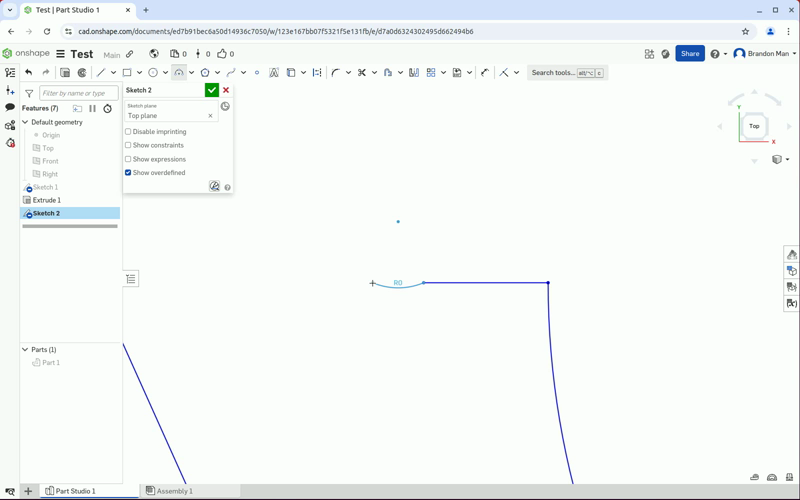
scroll(-6)
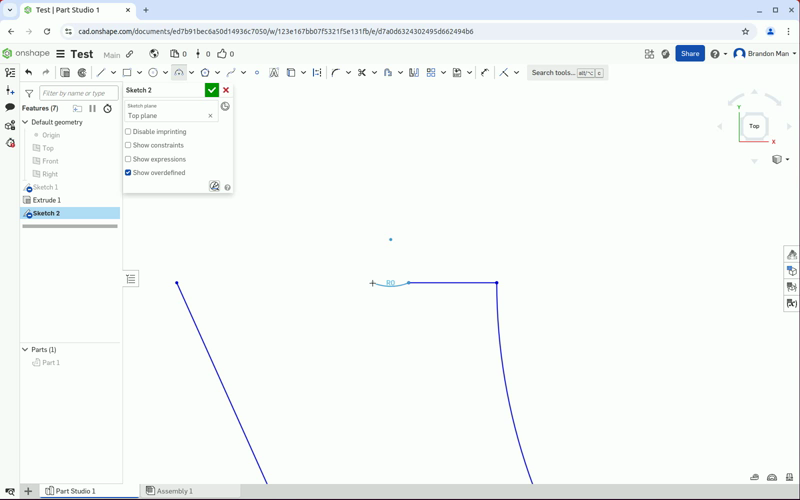
scroll(-6)
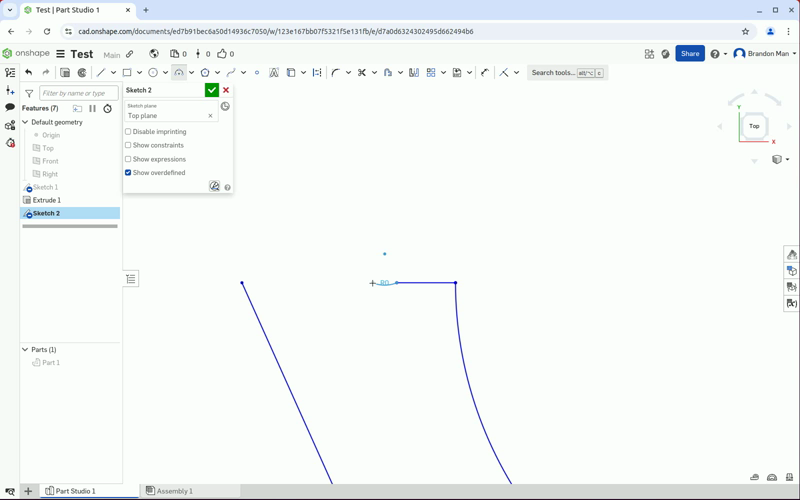
scroll(-6)
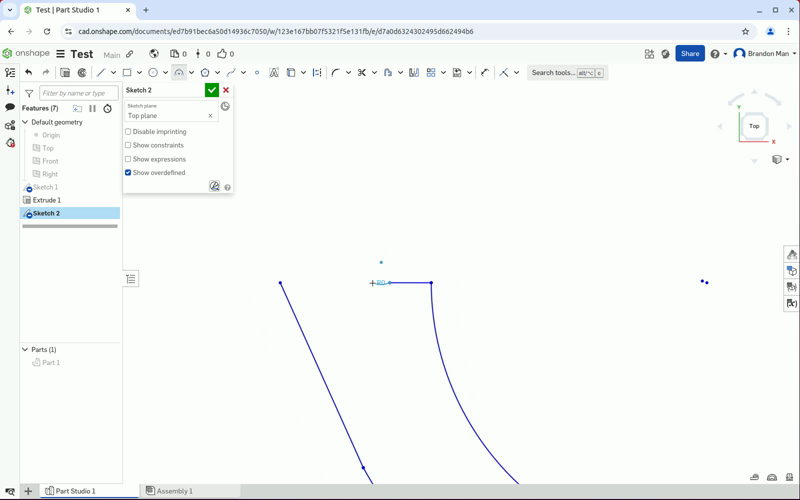
scroll(-6)
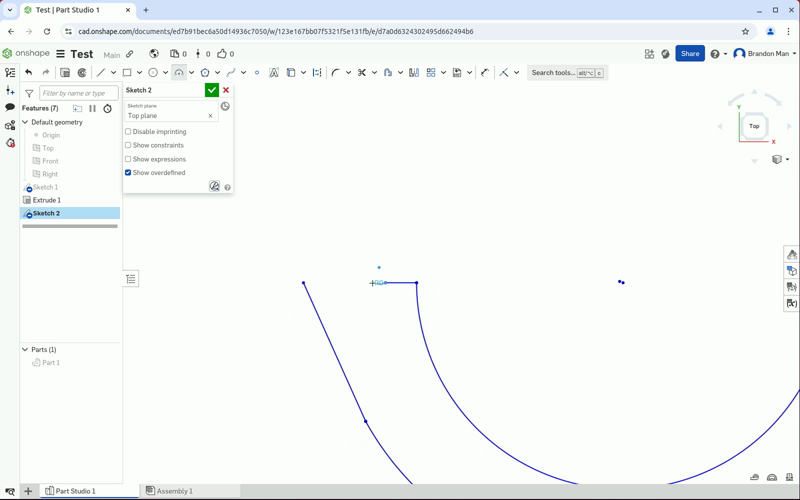
scroll(-6)
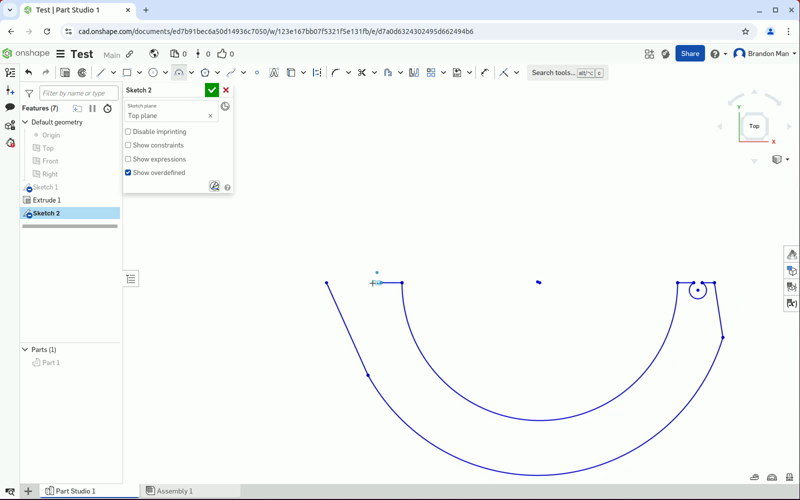
scroll(-6)
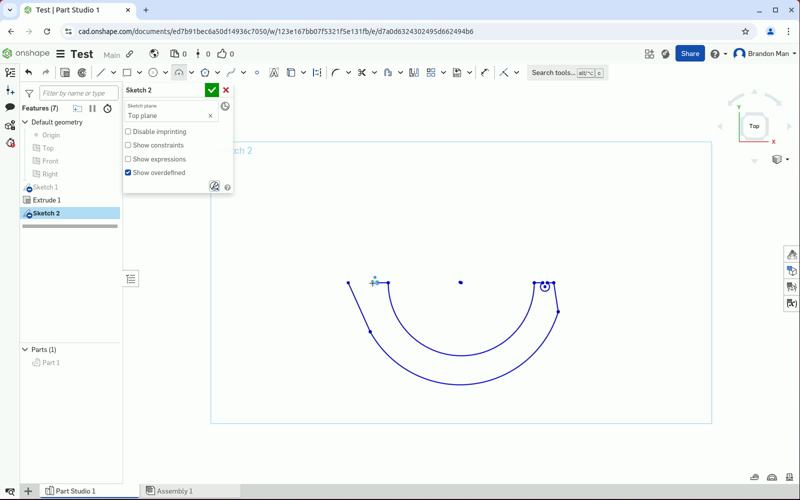
mouse_move(374, 274)
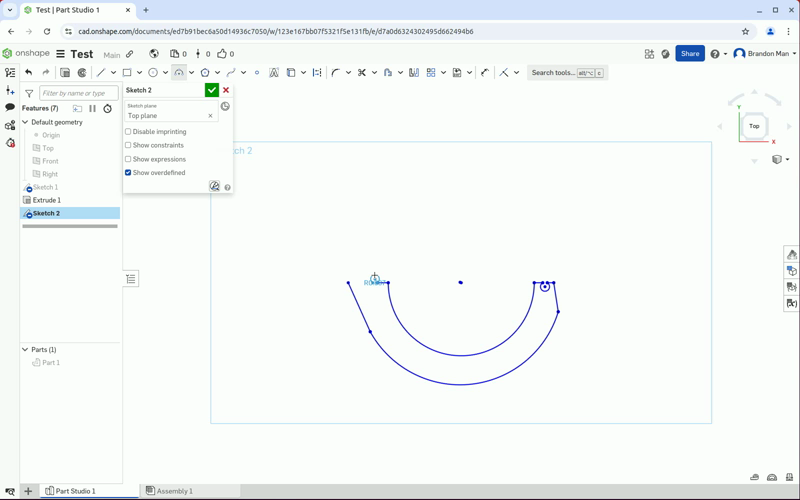
scroll(6)
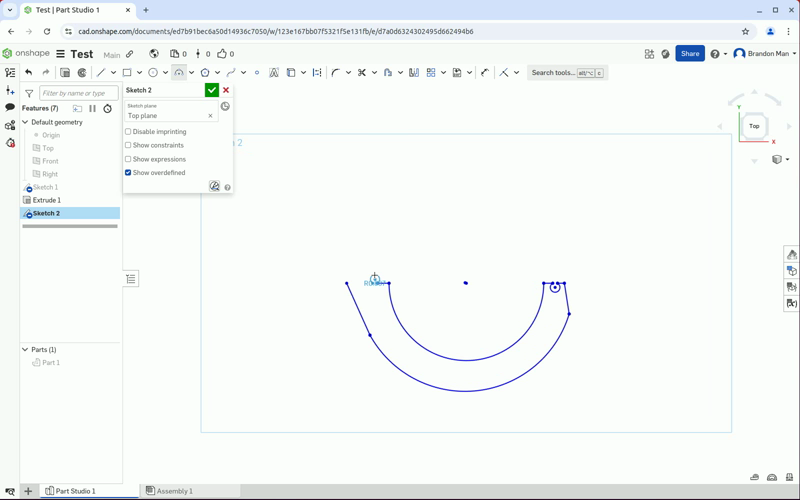
scroll(6)
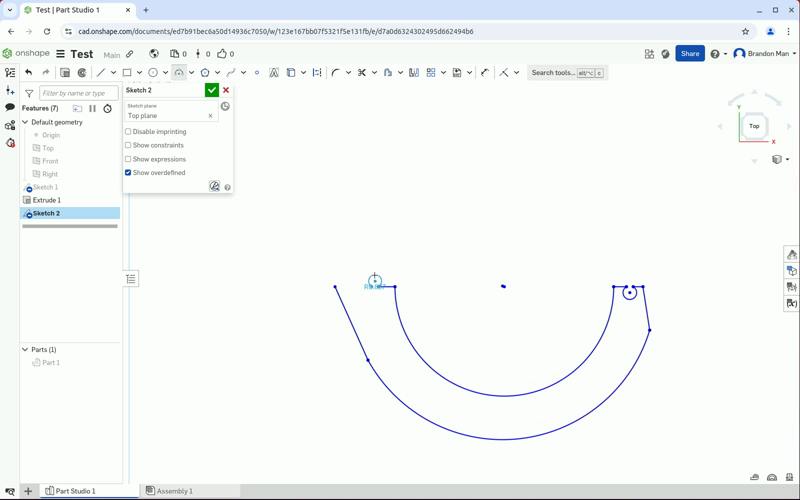
scroll(6)
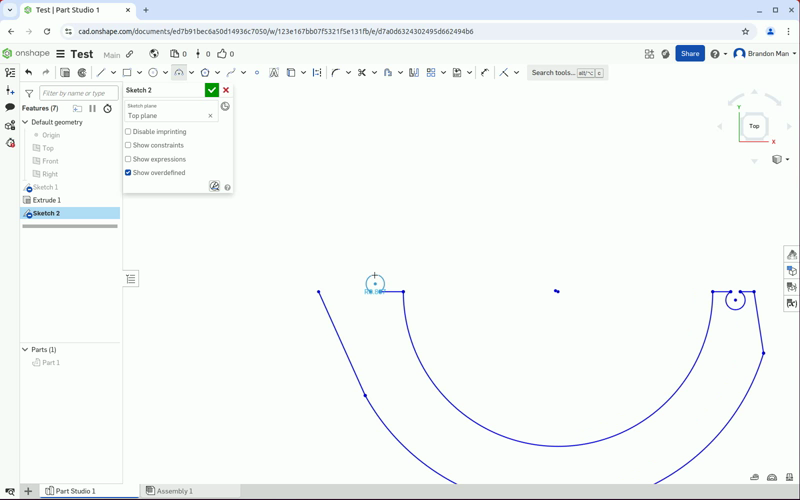
scroll(6)
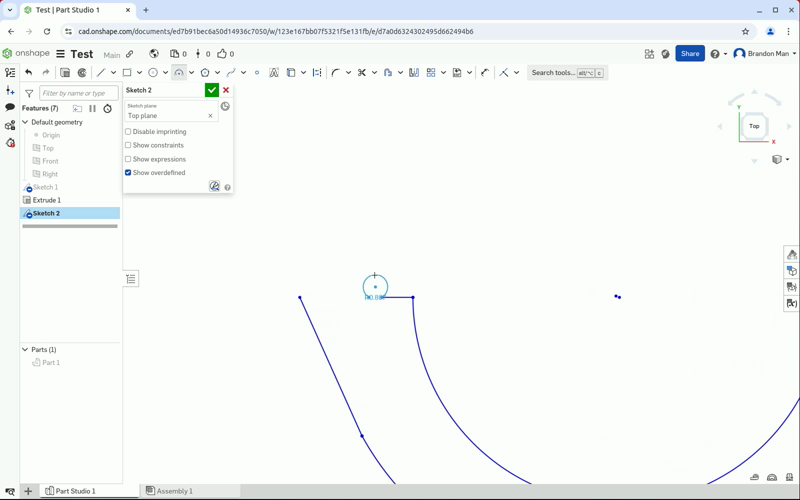
scroll(6)
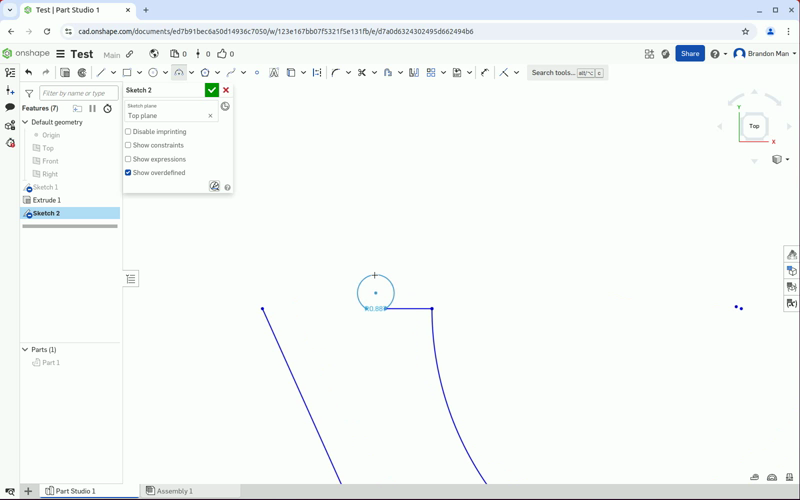
scroll(6)
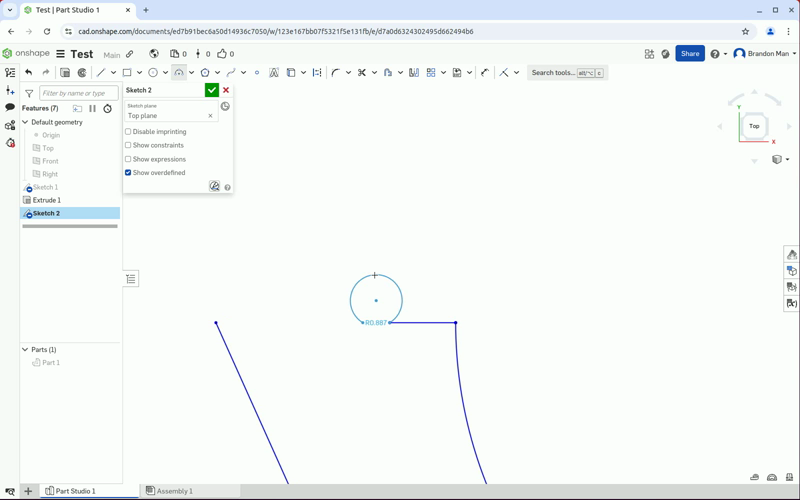
scroll(6)
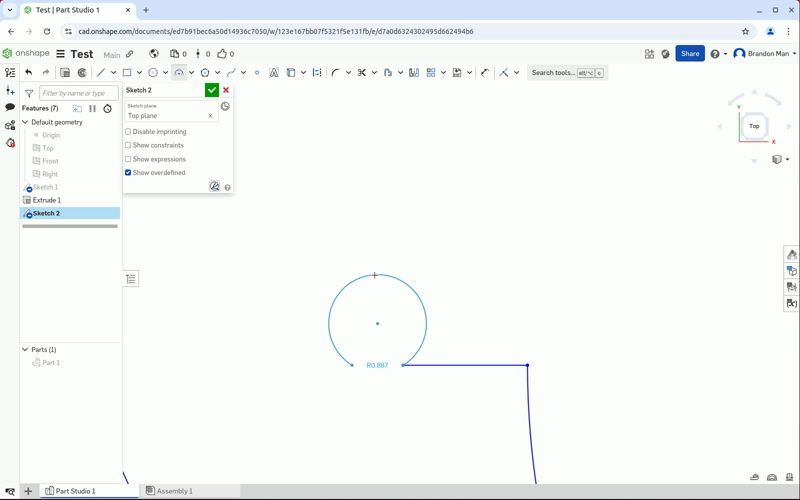
click(374, 274)
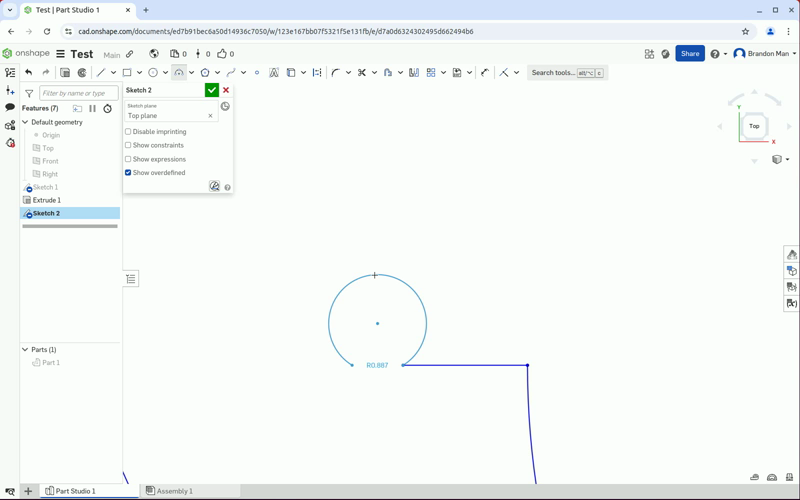
scroll(-6)
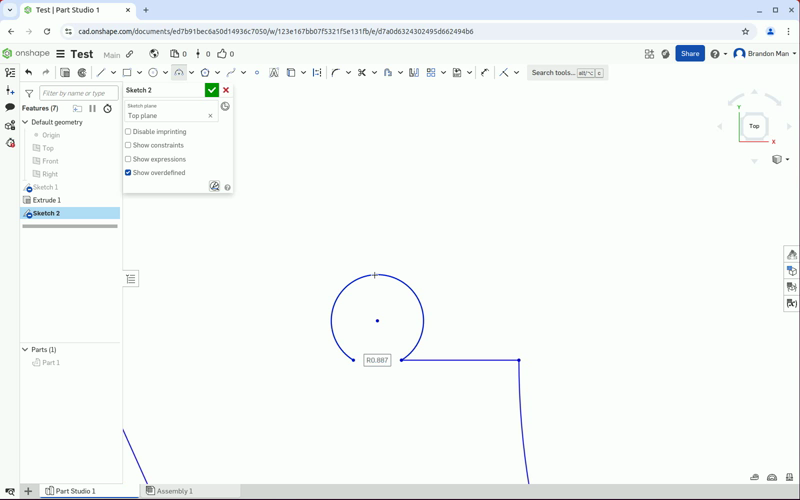
scroll(-6)
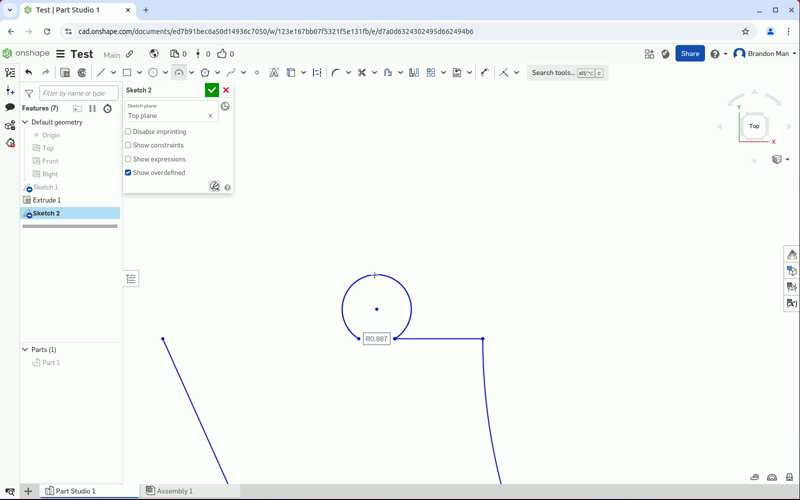
scroll(-6)
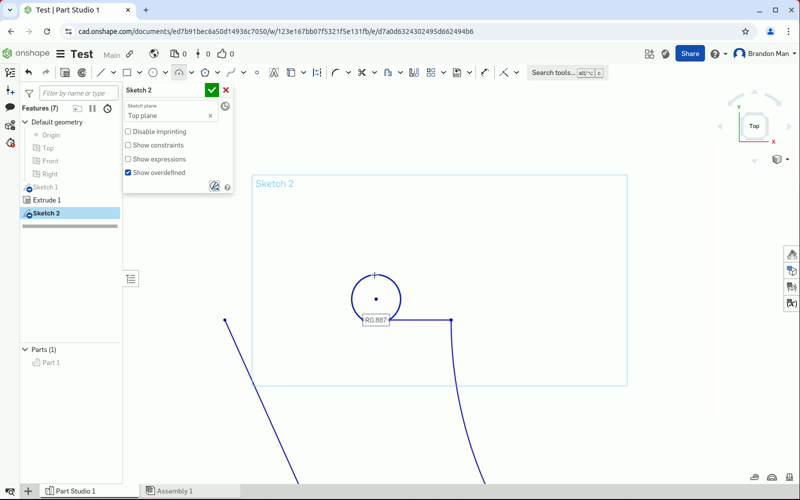
scroll(-6)
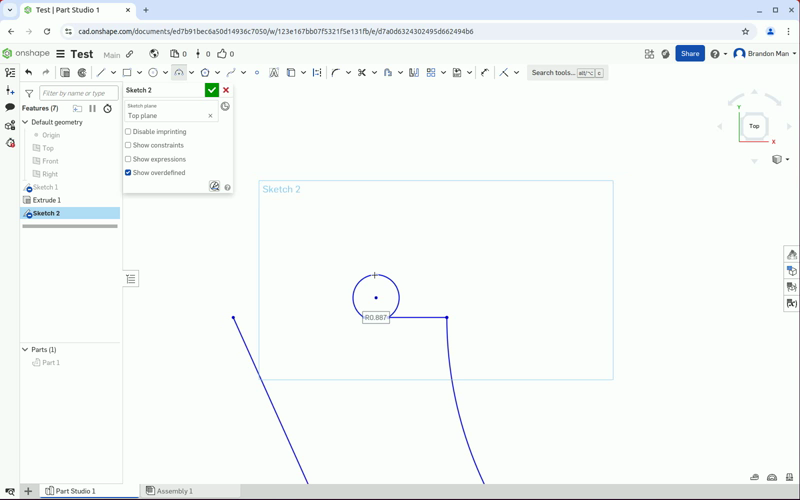
scroll(-6)
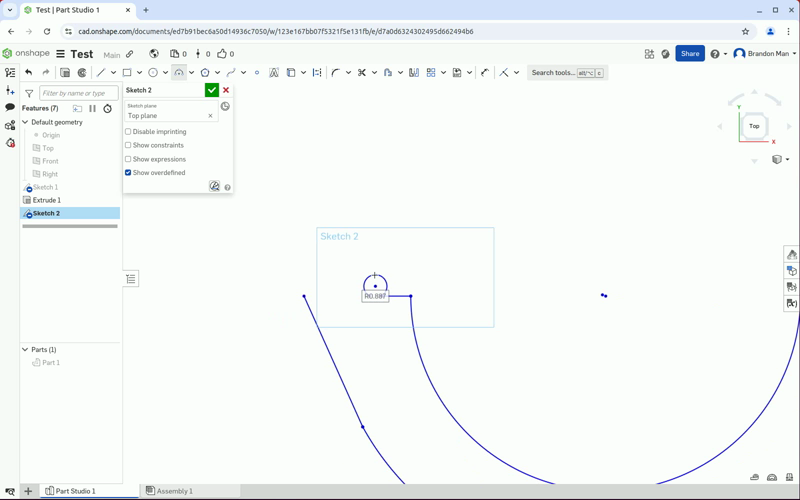
scroll(-6)
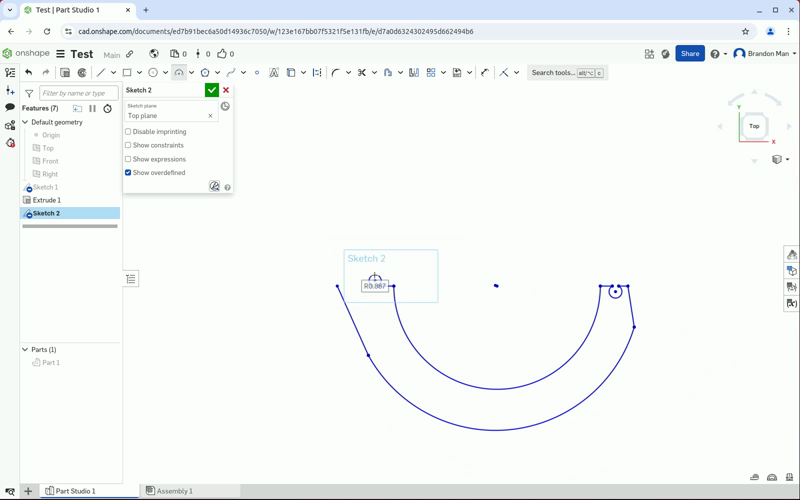
scroll(-6)
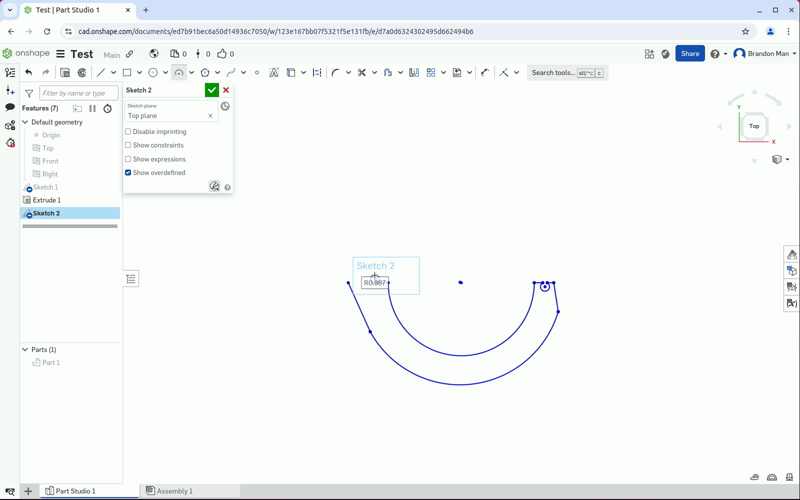
key_up(shift)
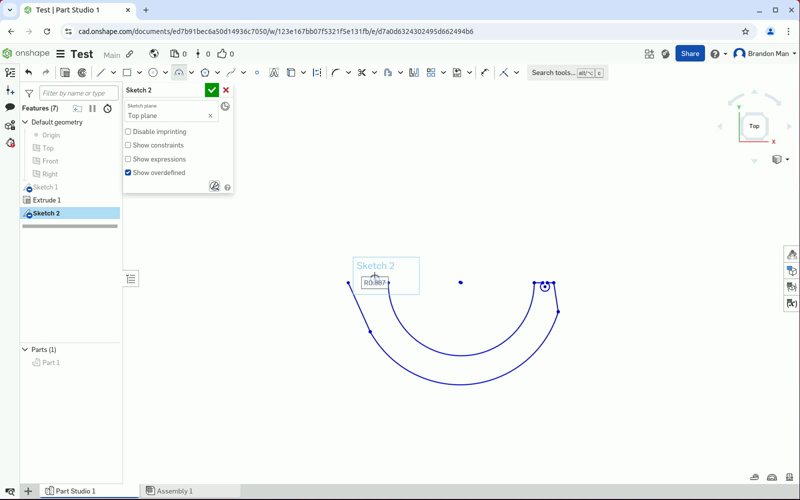
key(esc)
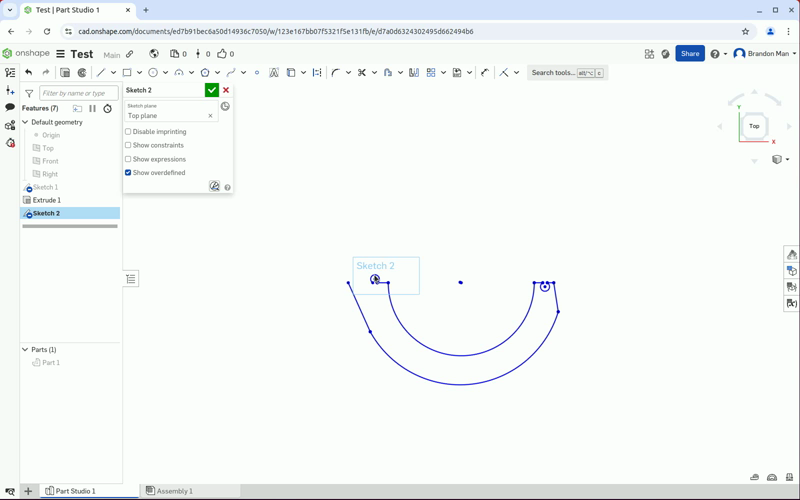
key(l)
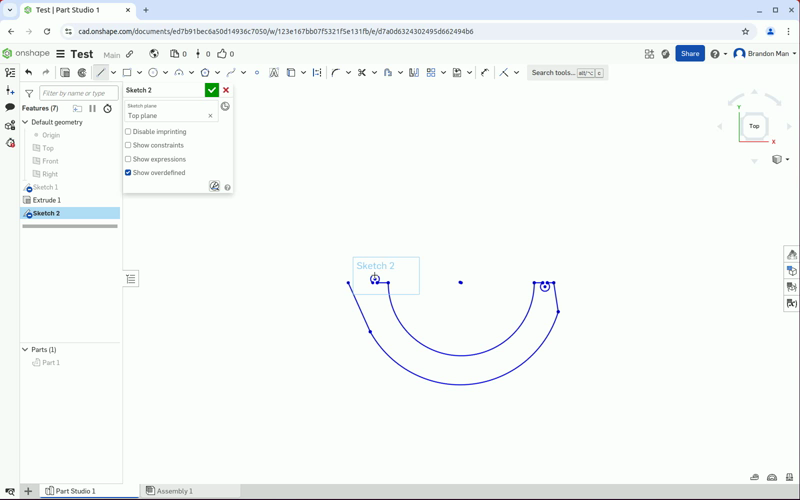
mouse_move(372, 282)
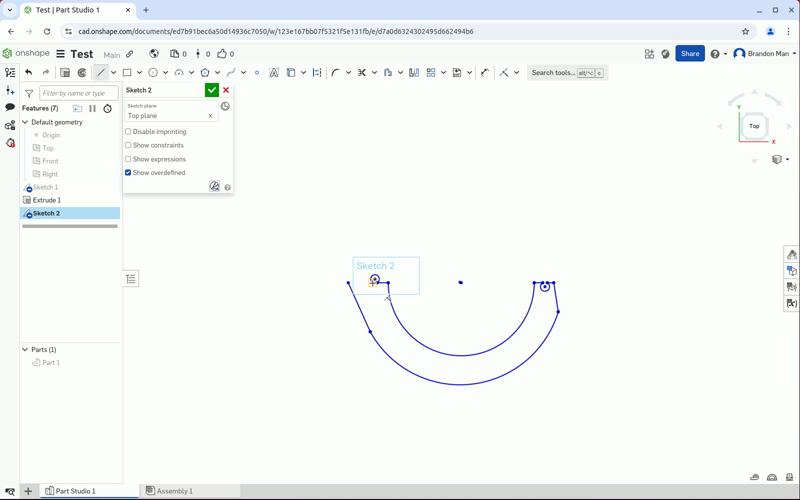
scroll(6)
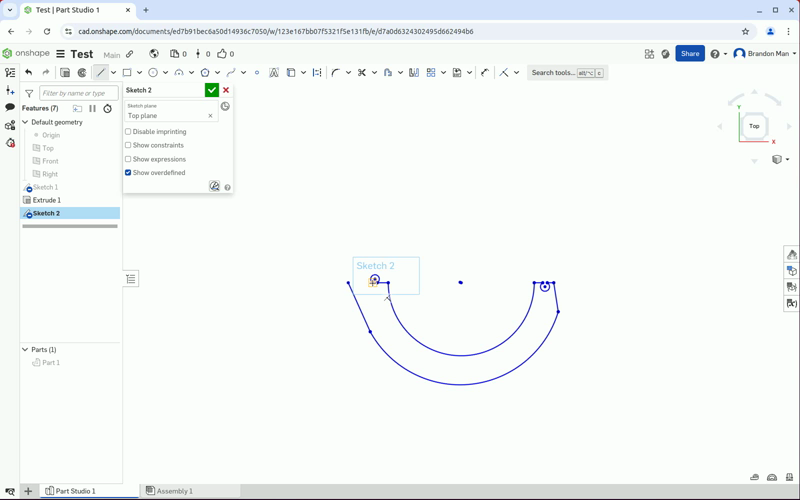
scroll(6)
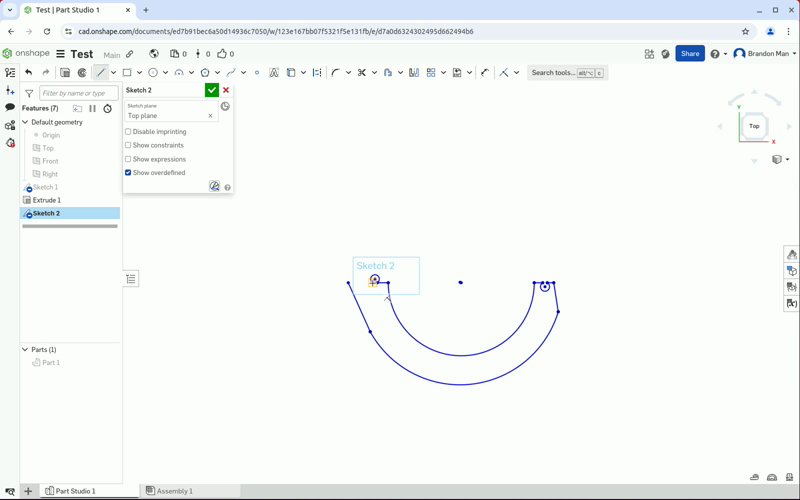
scroll(6)
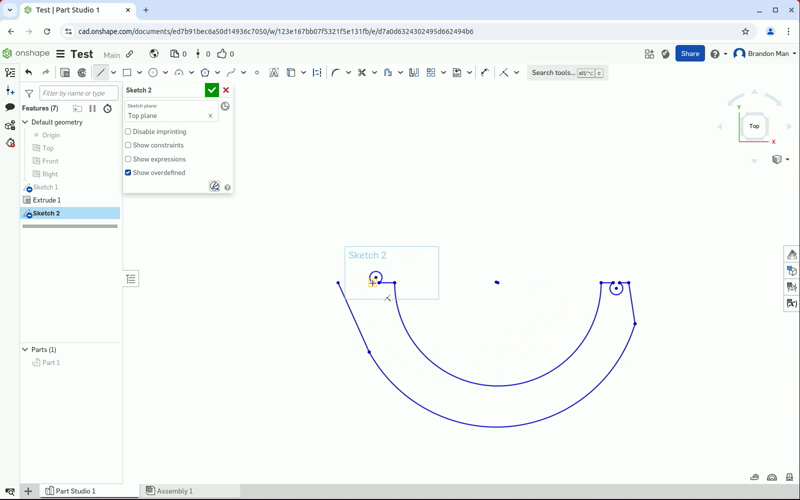
scroll(6)
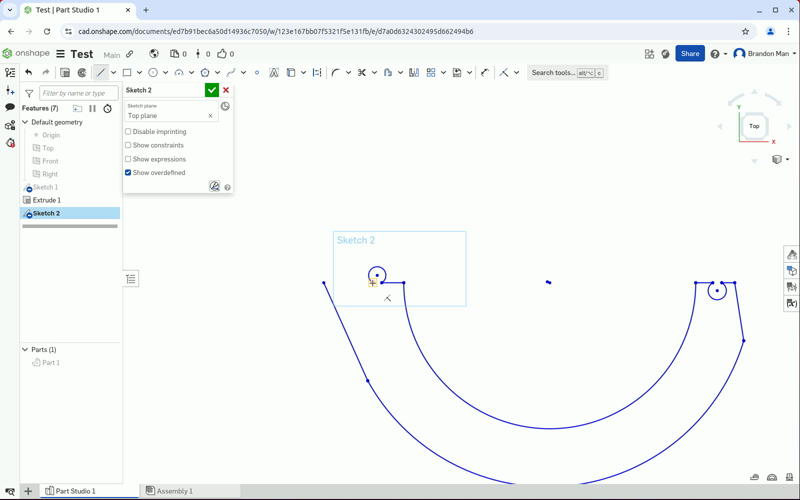
scroll(6)
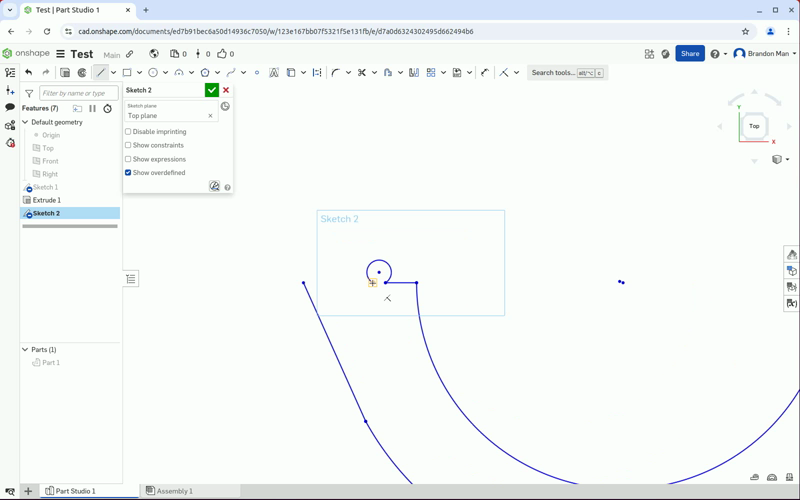
scroll(6)
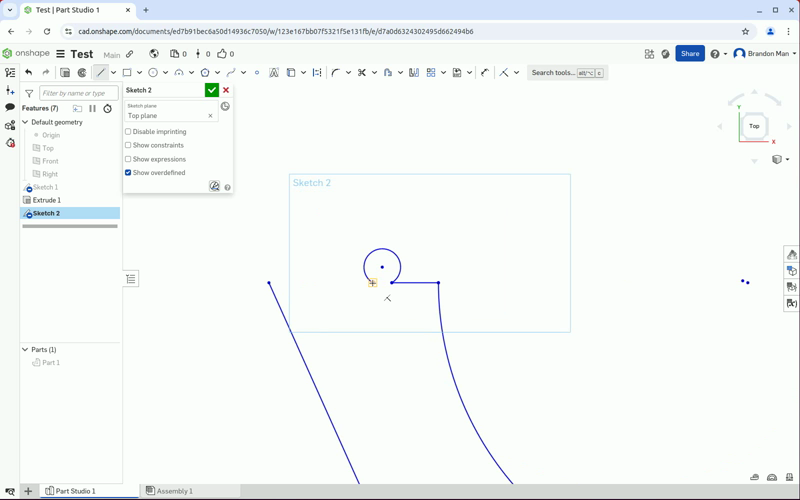
scroll(6)
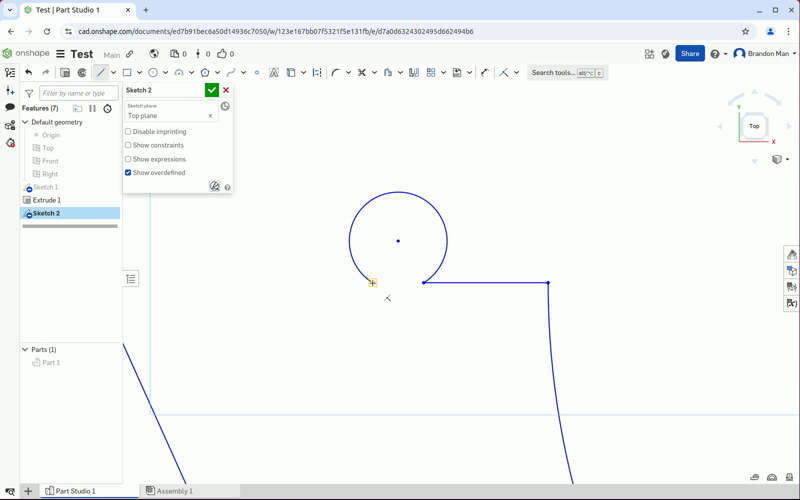
click(372, 282)
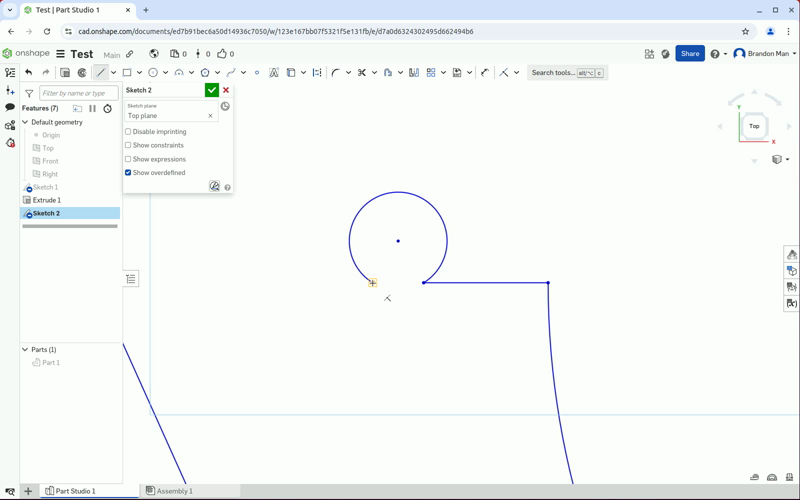
scroll(-6)
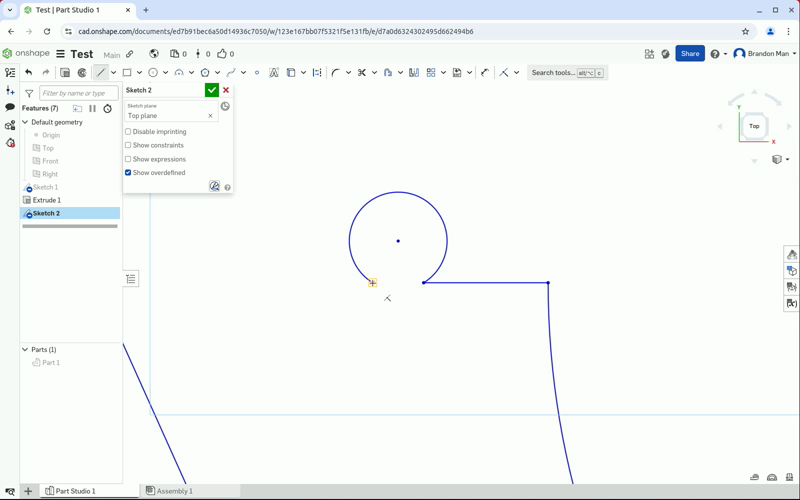
scroll(-6)
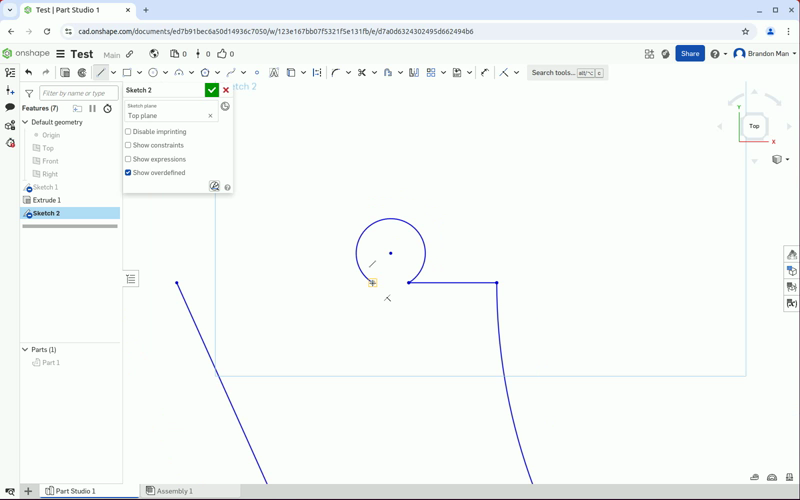
scroll(-6)
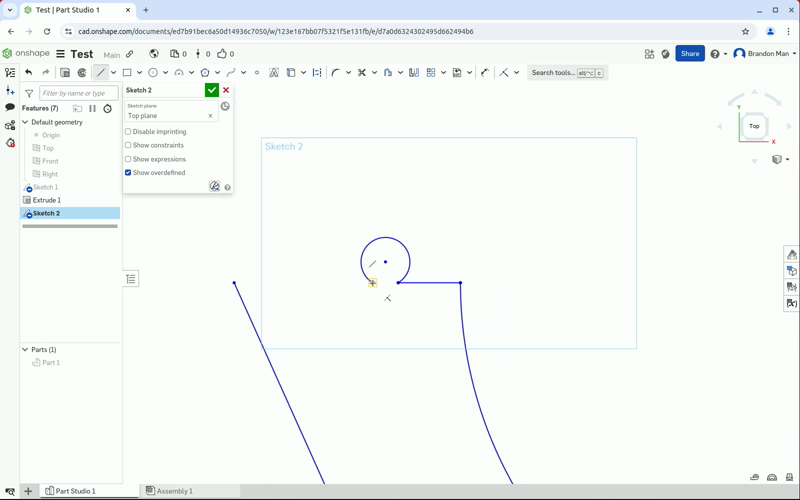
scroll(-6)
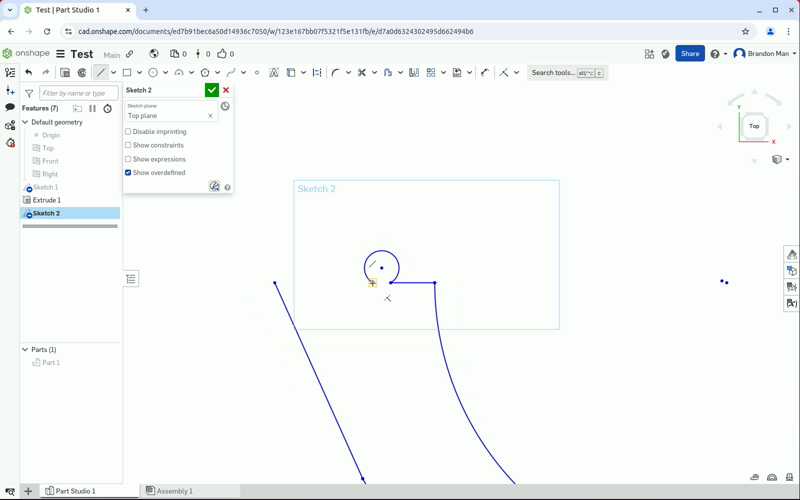
scroll(-6)
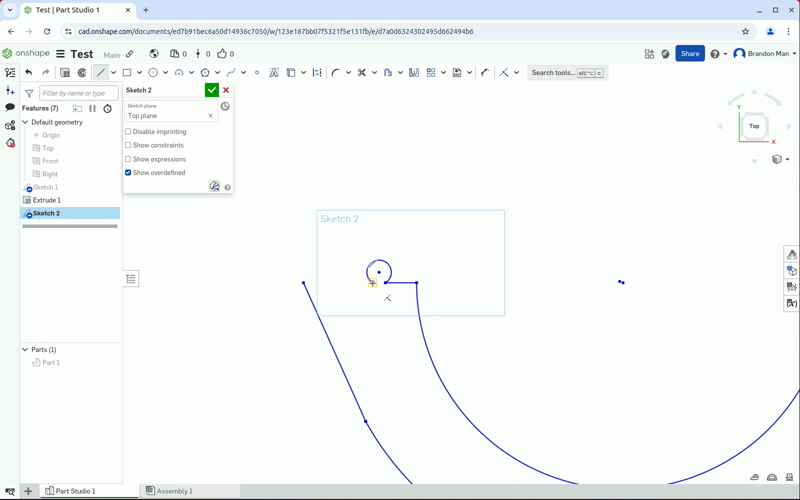
scroll(-6)
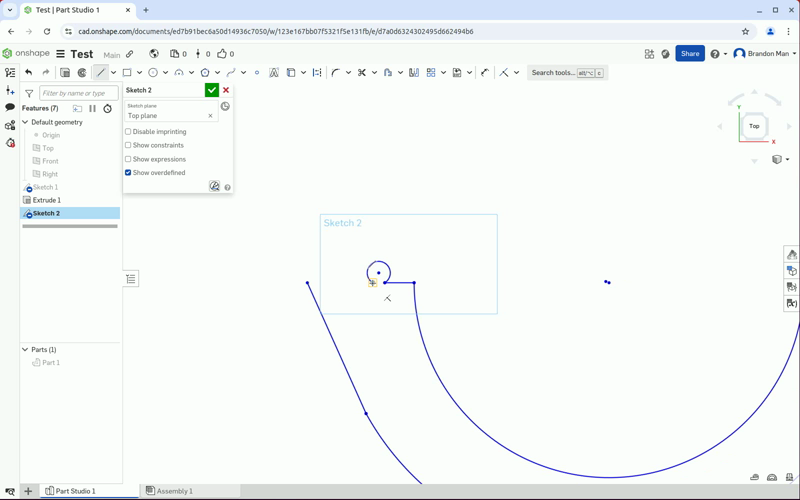
scroll(-6)
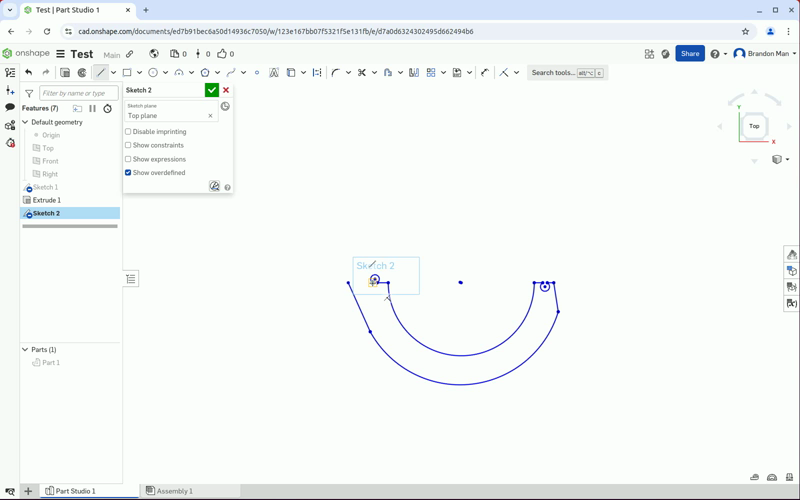
mouse_move(402, 282)
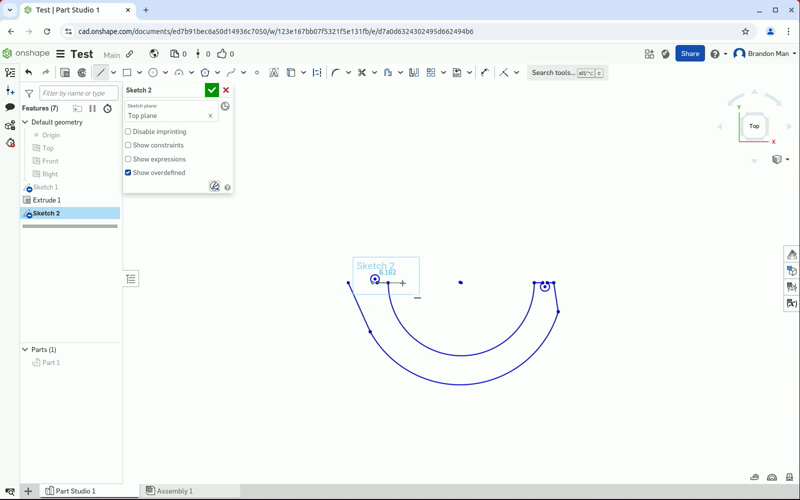
key_down(shift)
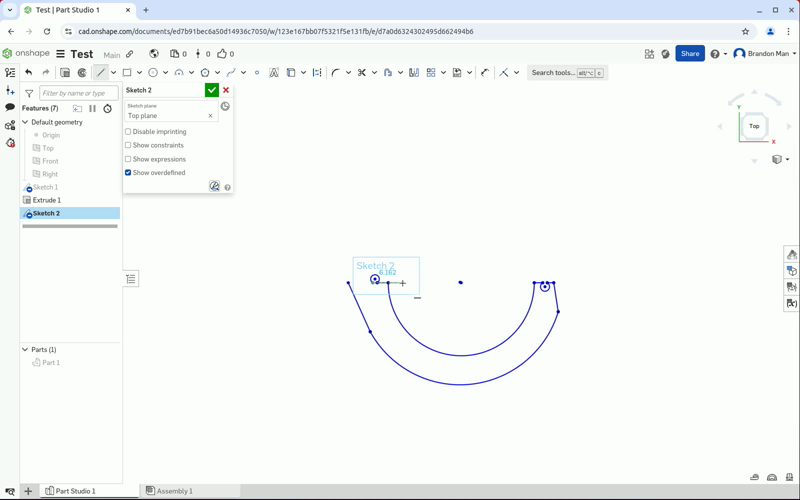
mouse_move(348, 282)
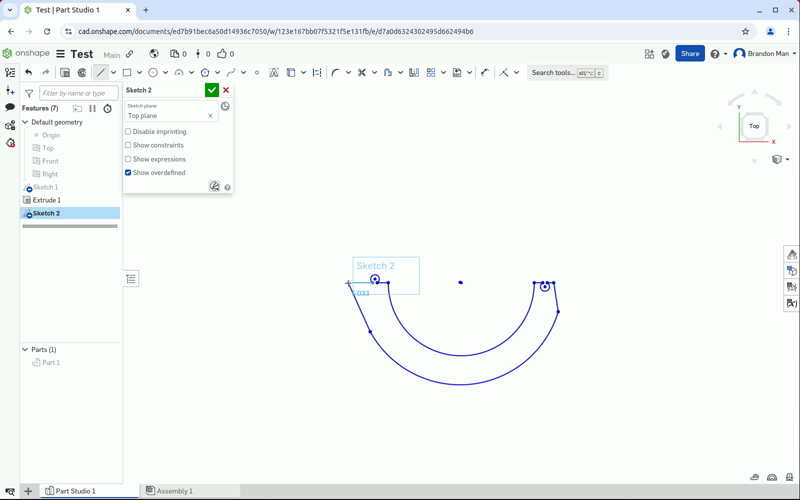
key_up(shift)
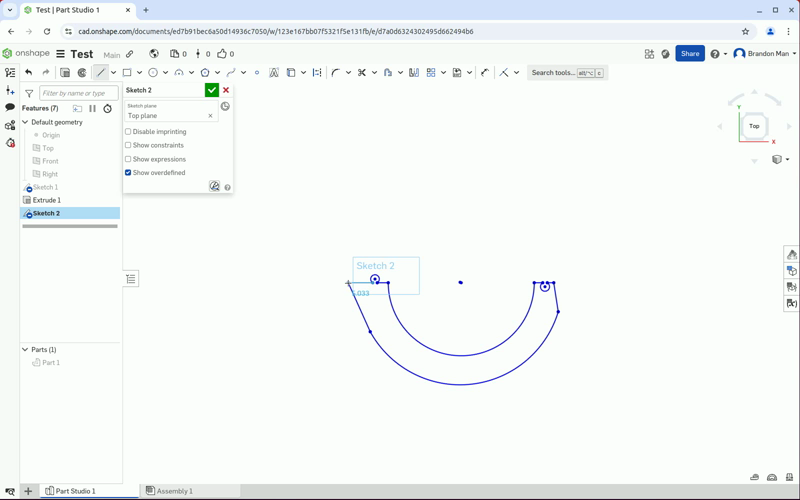
click(348, 282)
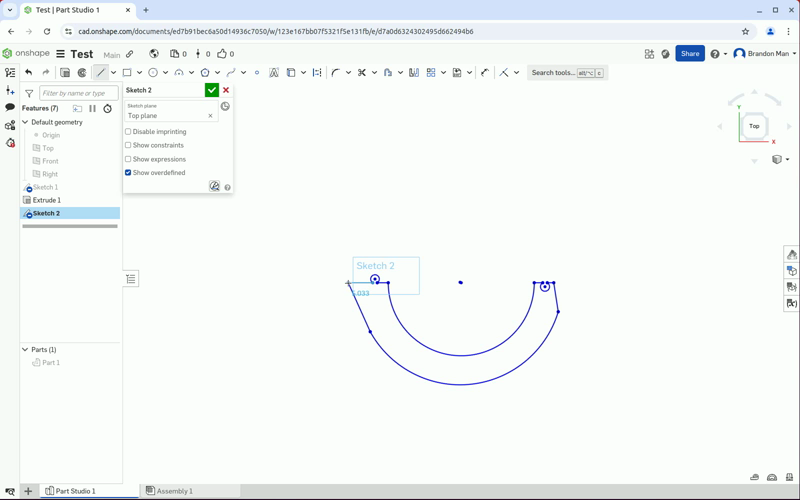
key(esc)
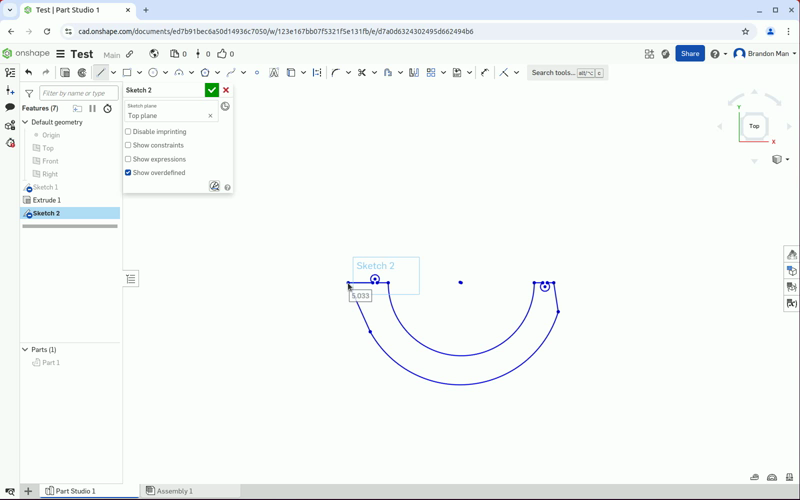
key(c)
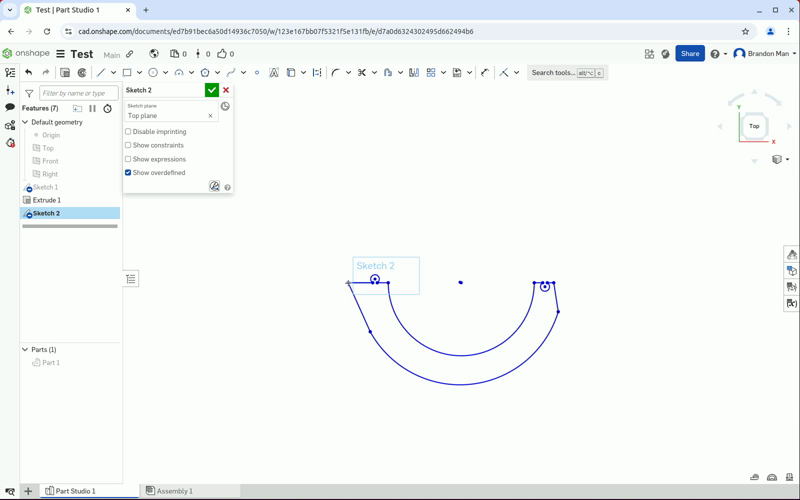
key_down(shift)
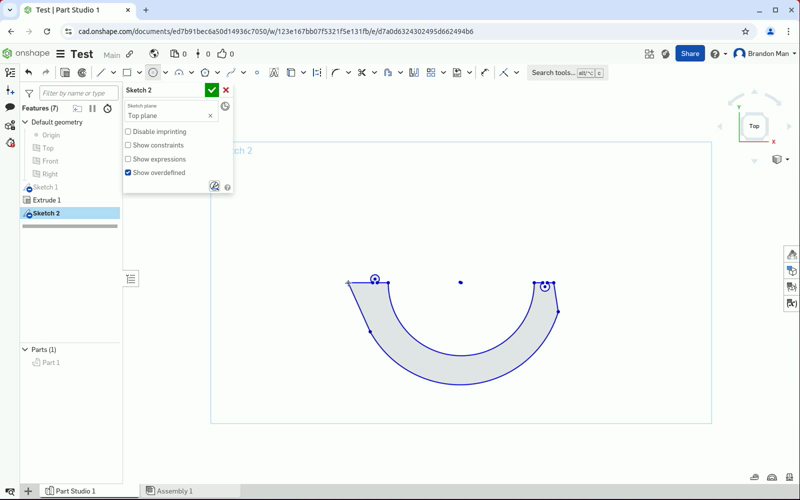
mouse_move(461, 364)
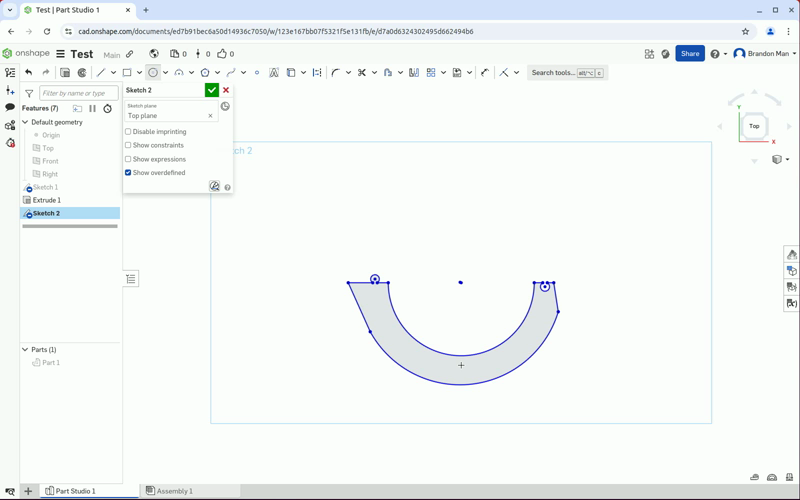
click(461, 364)
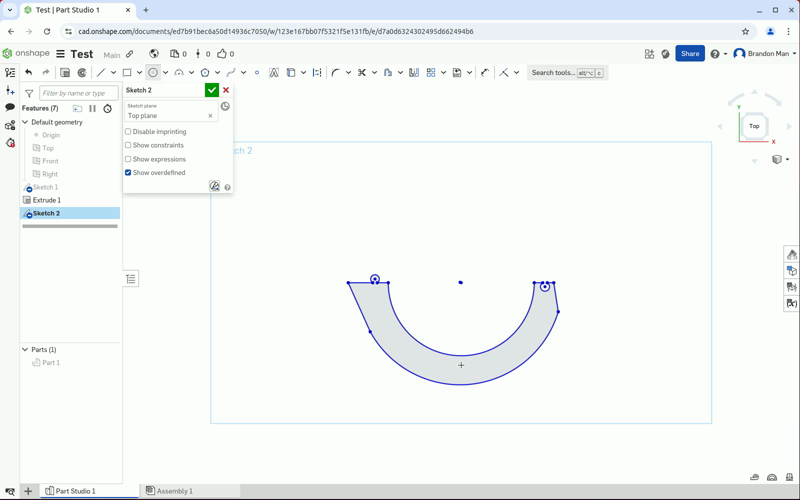
key_up(shift)
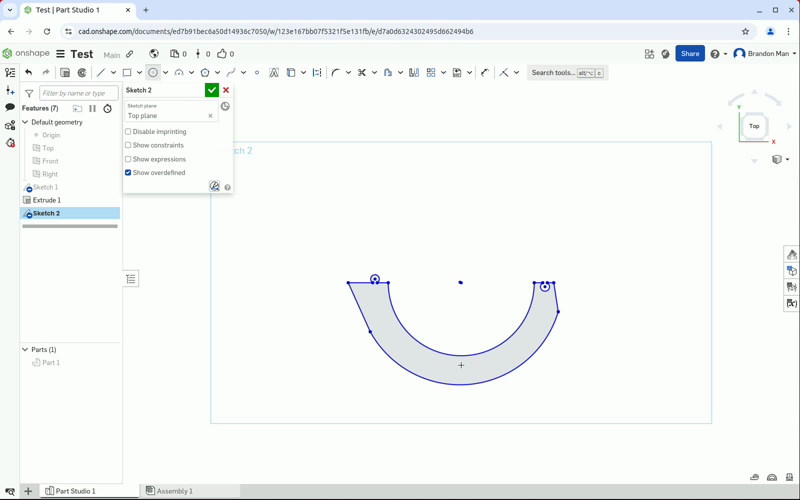
mouse_move(465, 364)
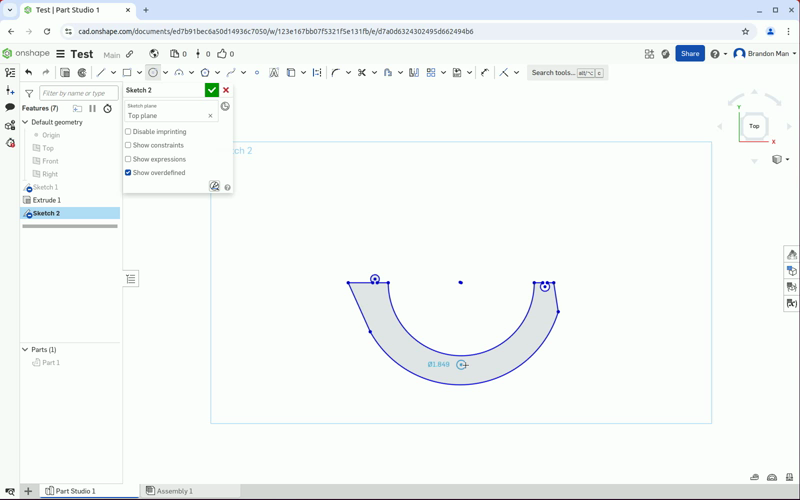
click(465, 364)
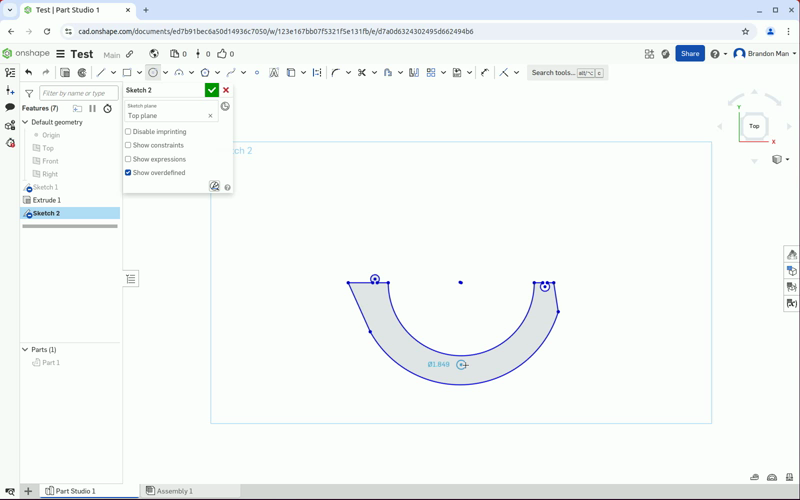
key(esc)
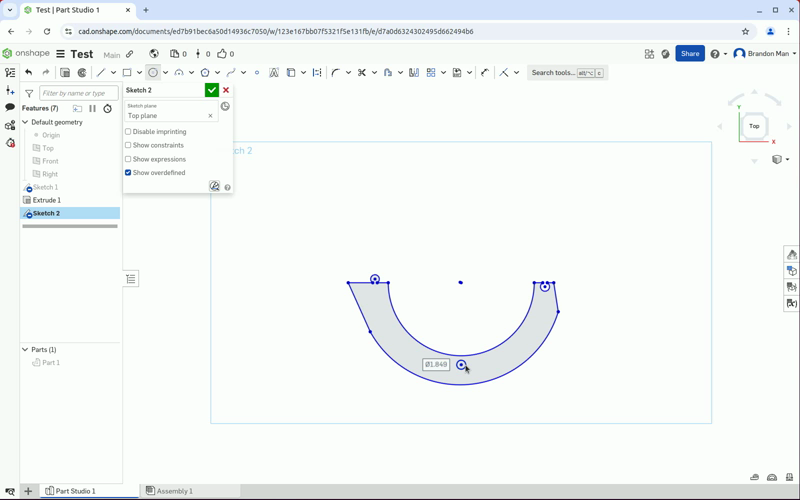
mouse_move(500, 318)
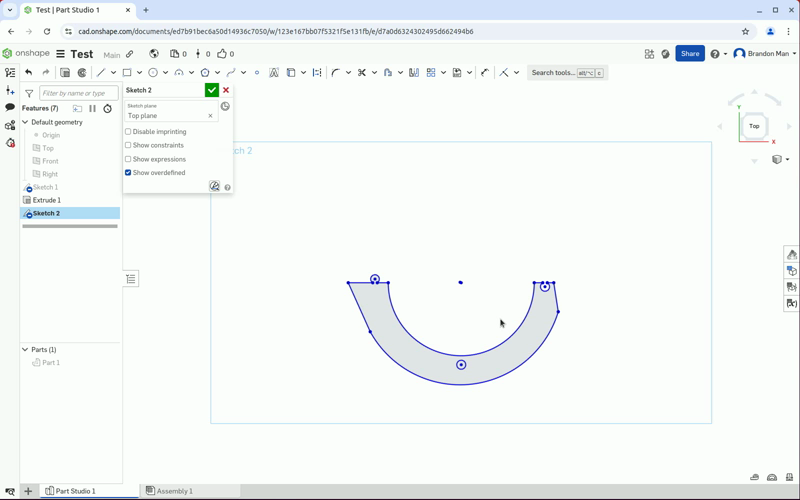
click(500, 318)
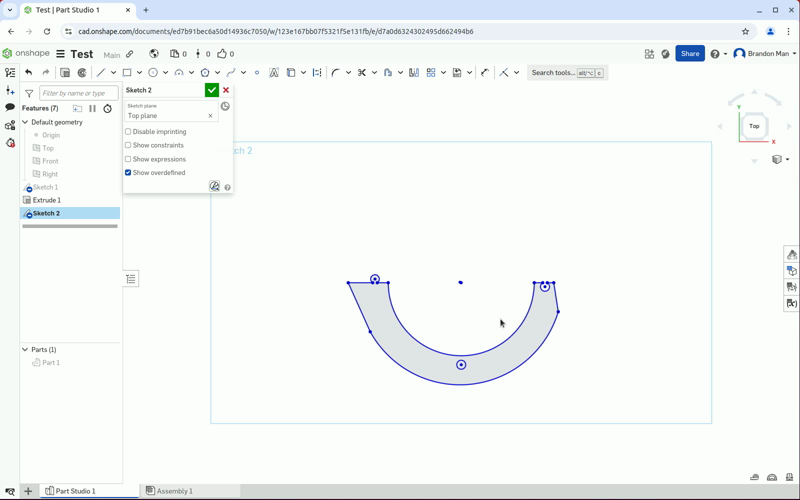
mouse_move(73, 352)
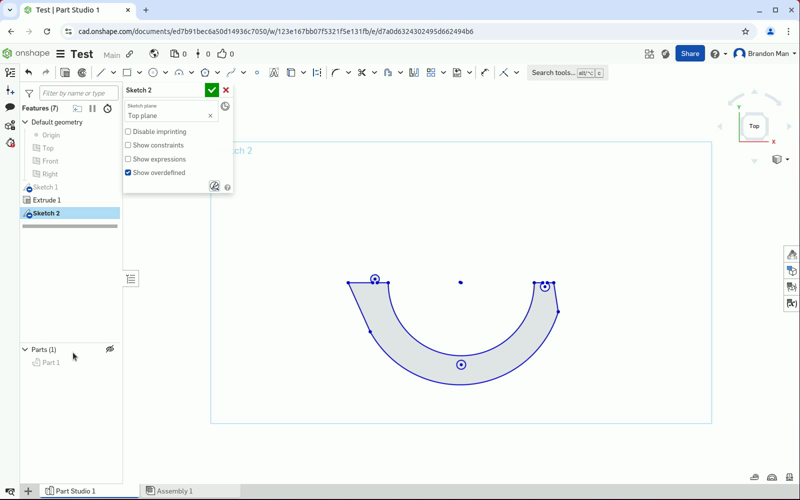
key(shift+y)
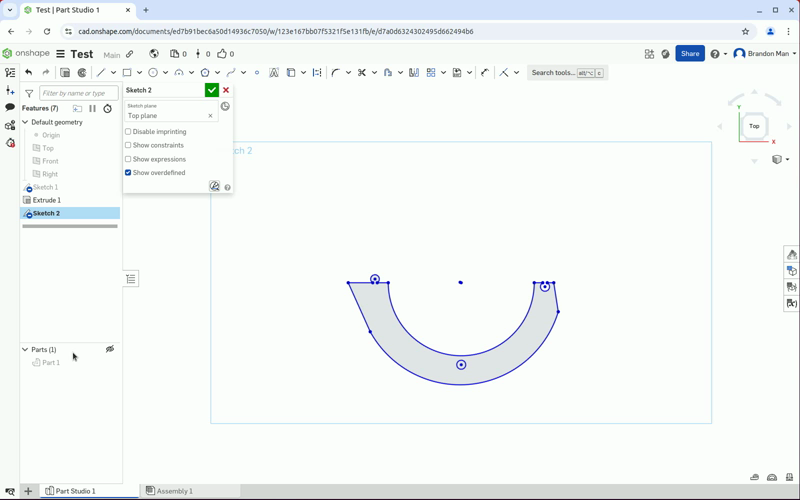
key(shift+e)
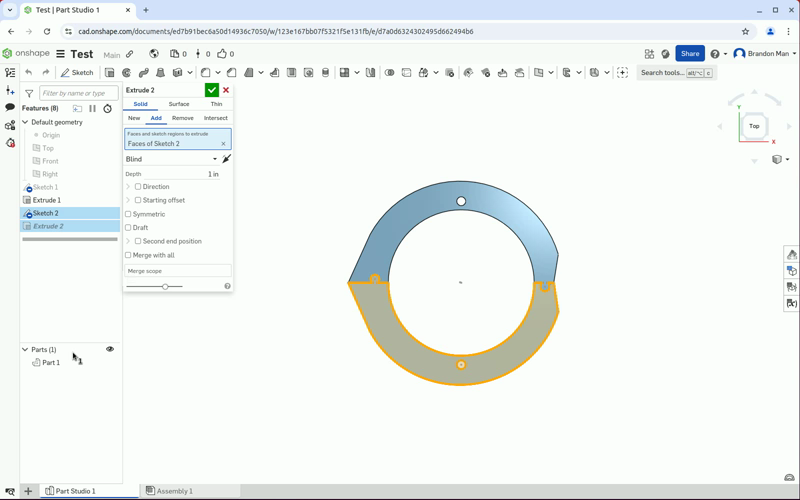
mouse_move(143, 106)
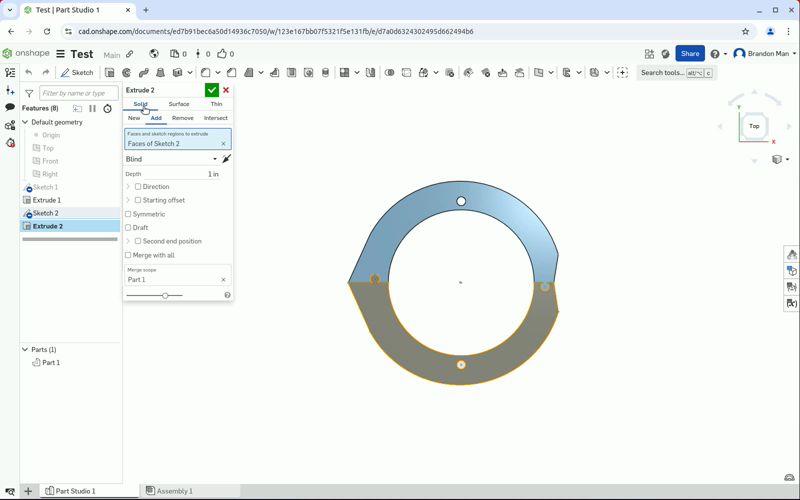
click(143, 106)
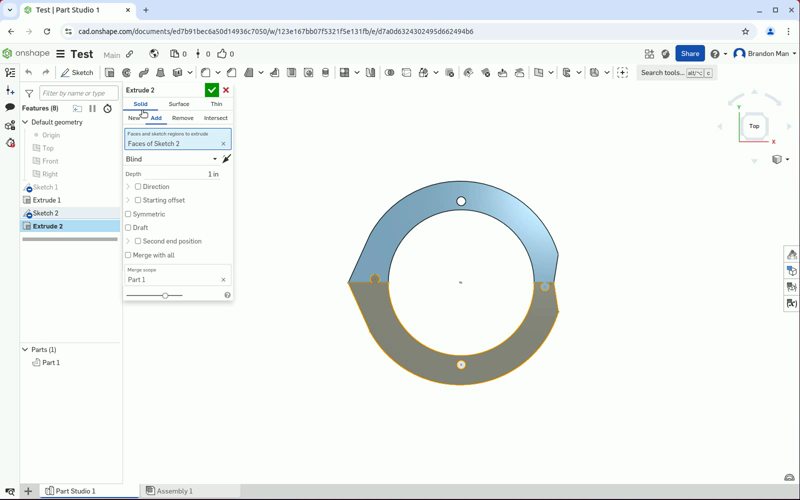
mouse_move(137, 120)
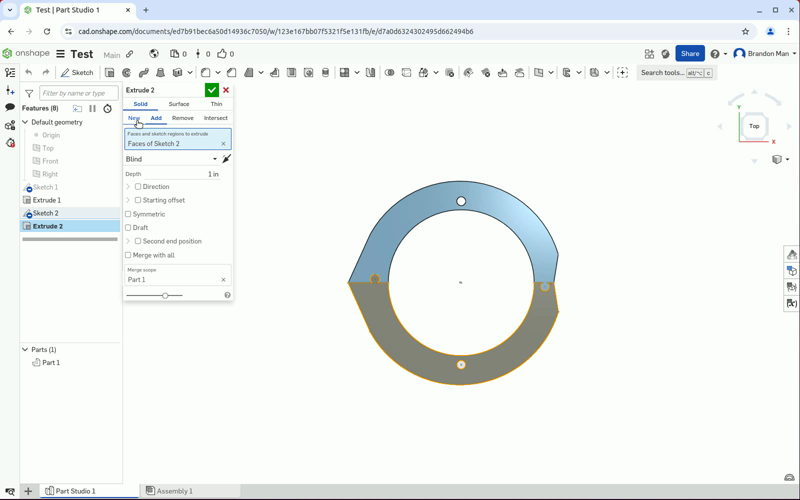
click(137, 120)
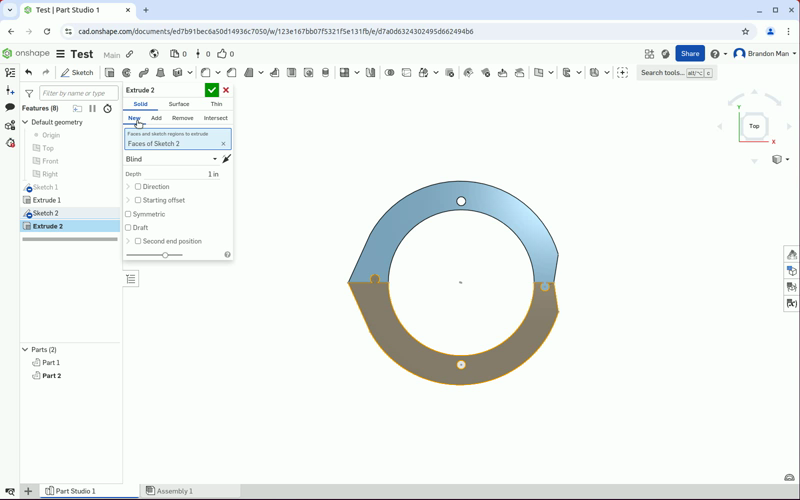
key(tab, 4)
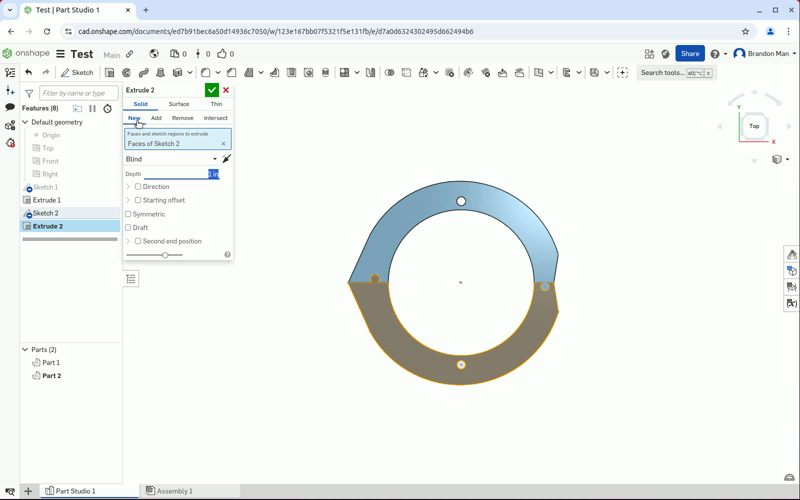
text(0.722)
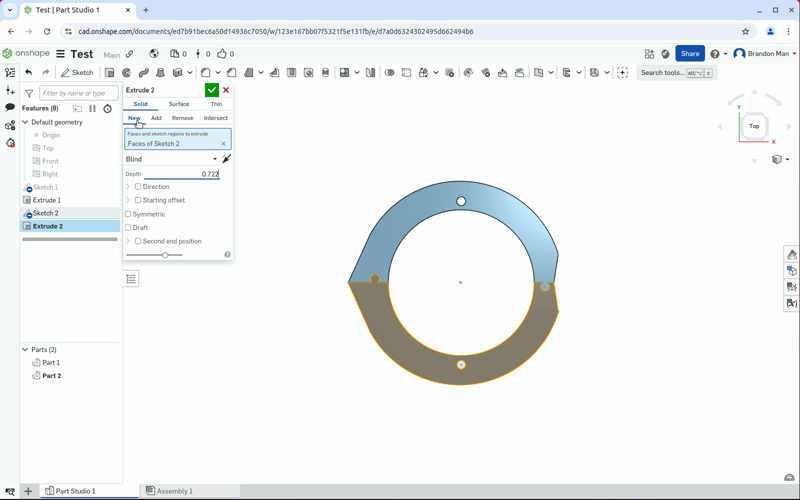
key(enter)
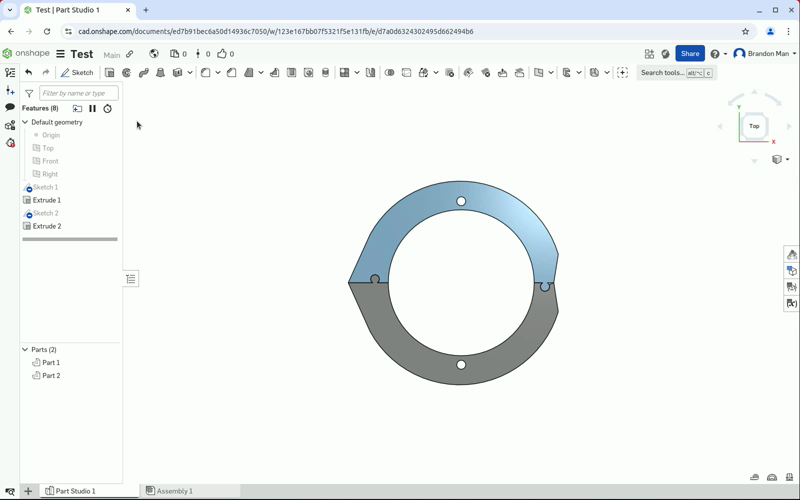
key(shift+h)
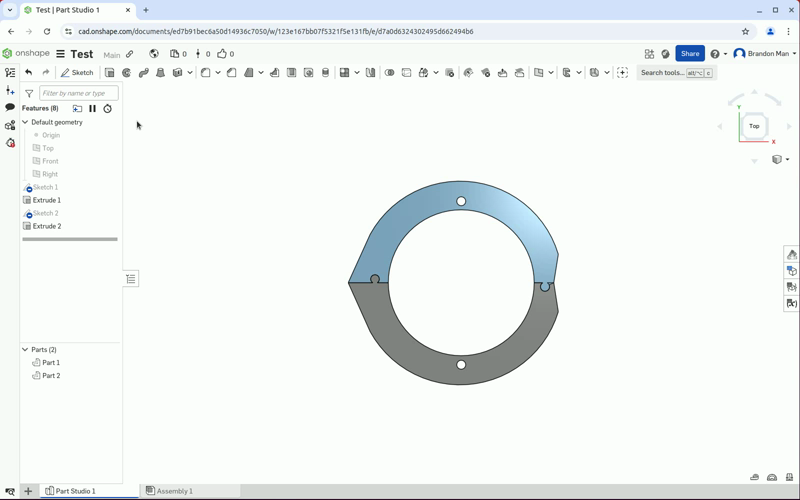
key(shift+h)
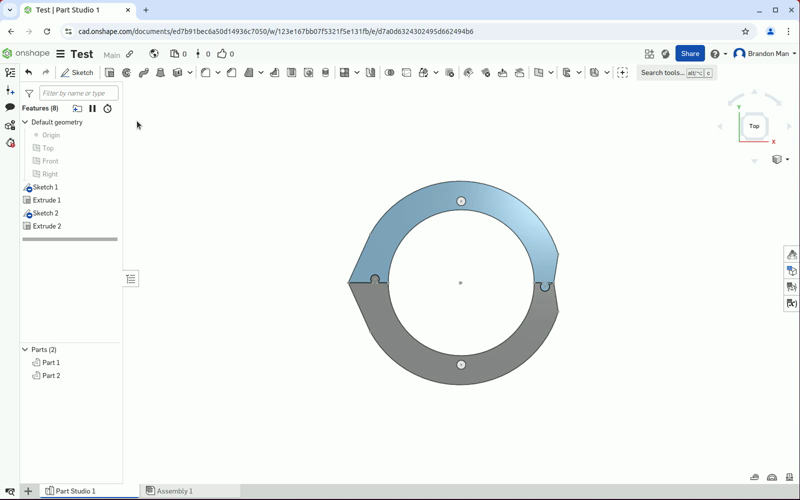
key(shift+7)
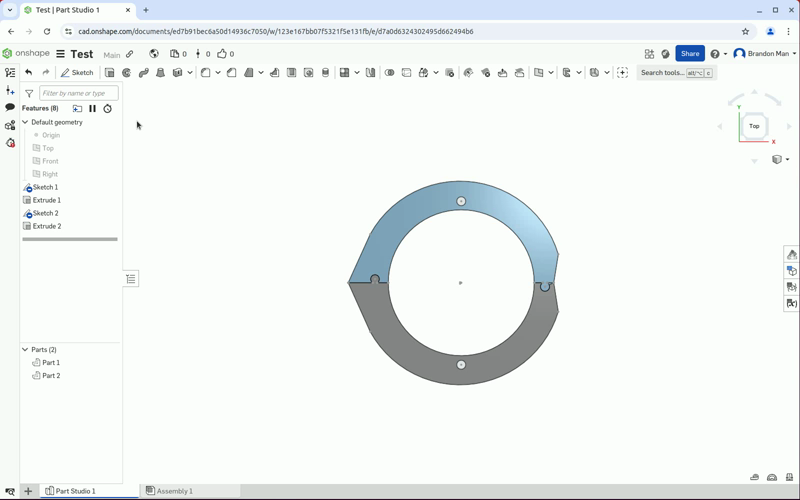
key(up, 3)
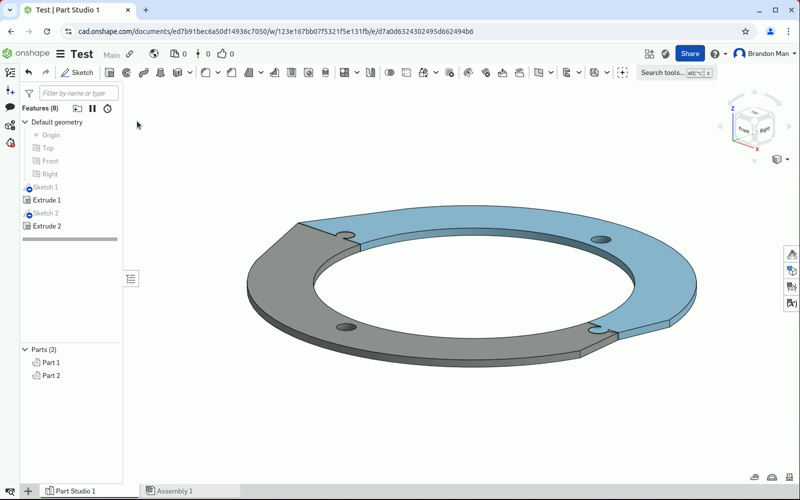
key(left, 3)
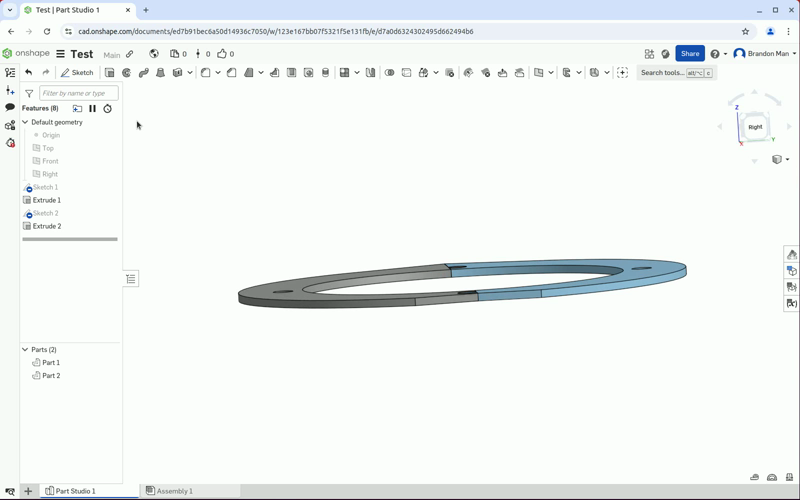
key(right, 3)
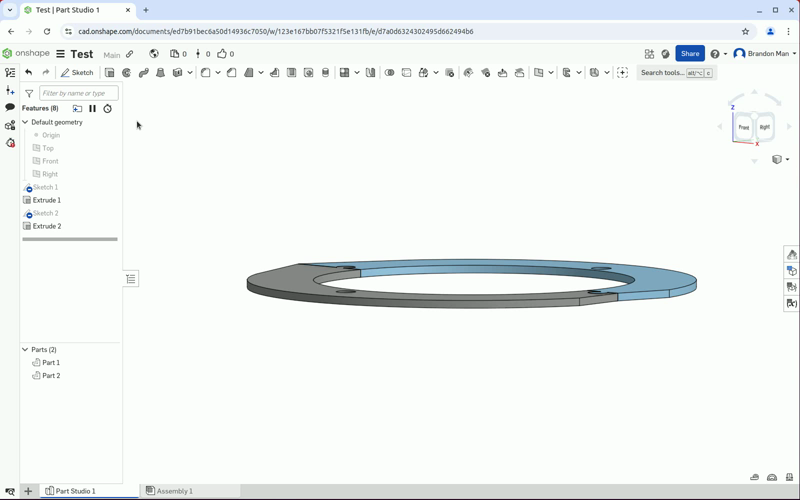
key(down, 3)
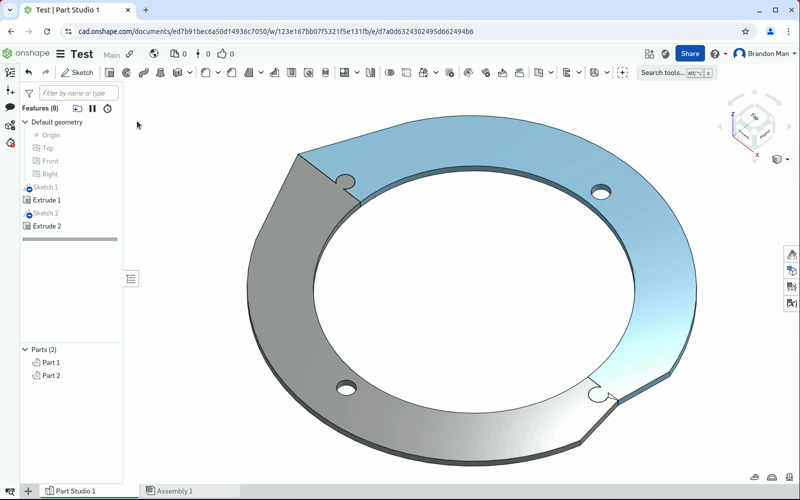
mouse_move(73, 189)
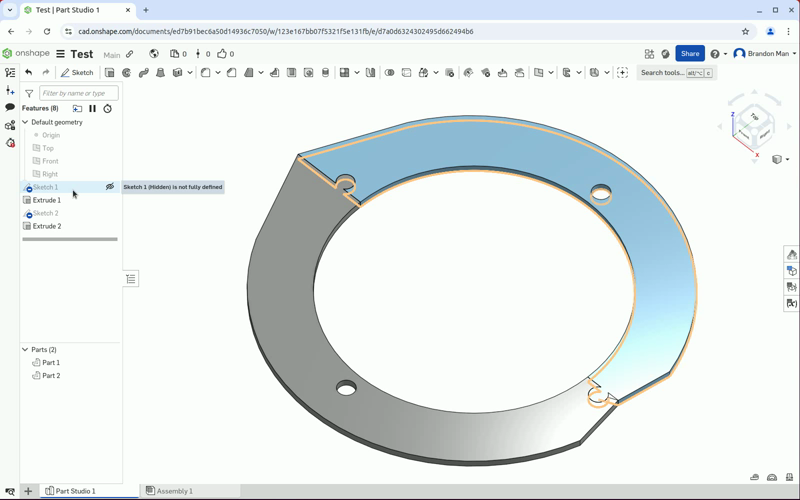
click(73, 189)